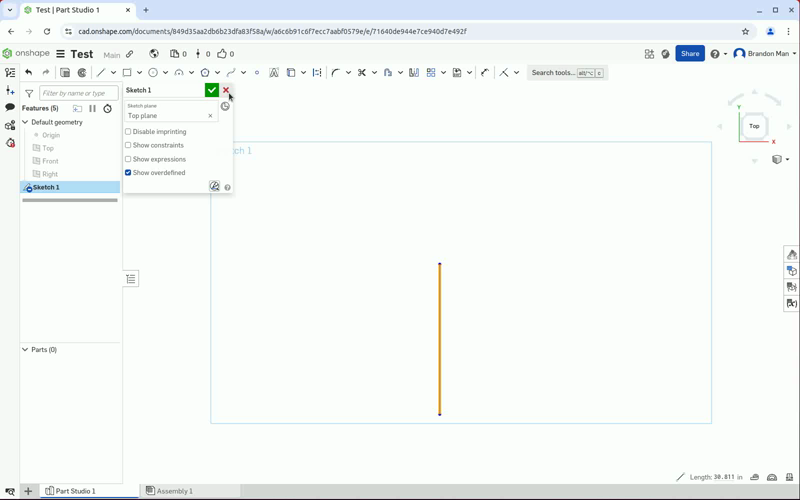
key(shift+h)
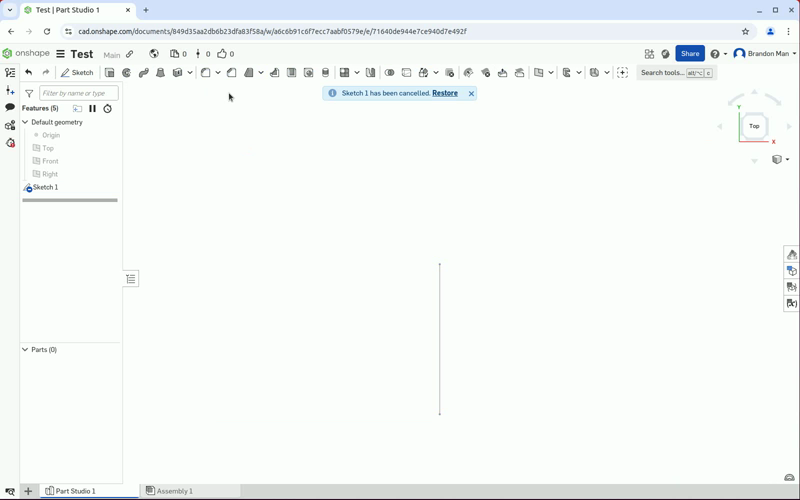
key(shift+s)
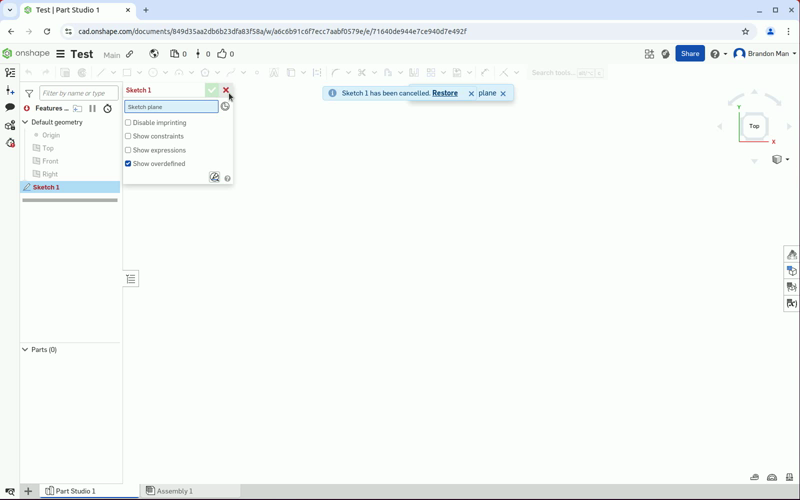
mouse_move(73, 150)
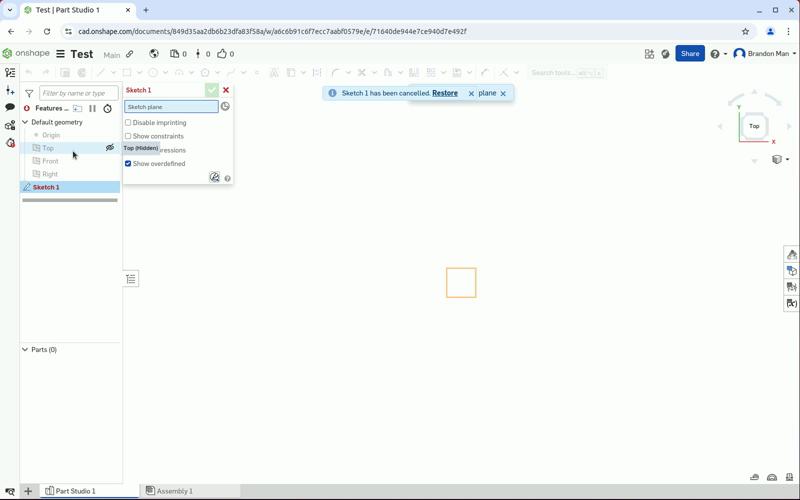
click(73, 150)
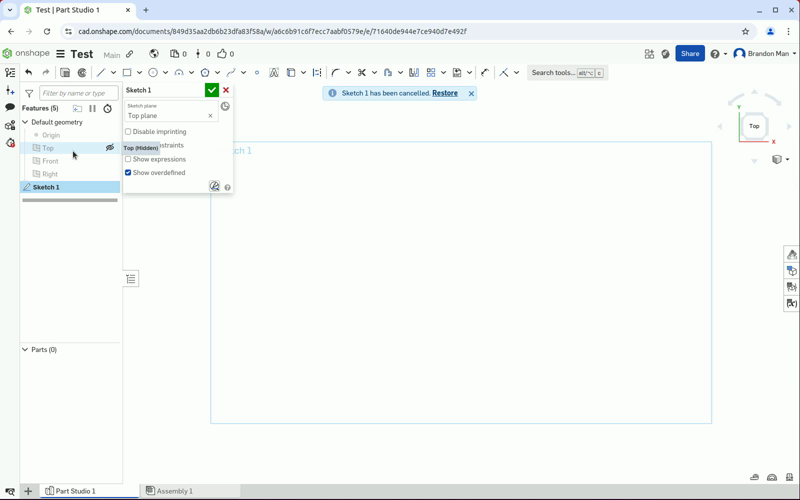
mouse_move(73, 352)
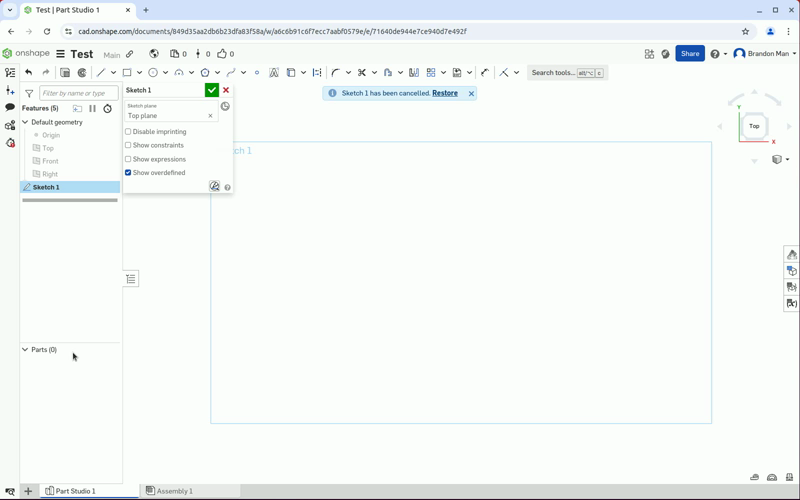
key(y)
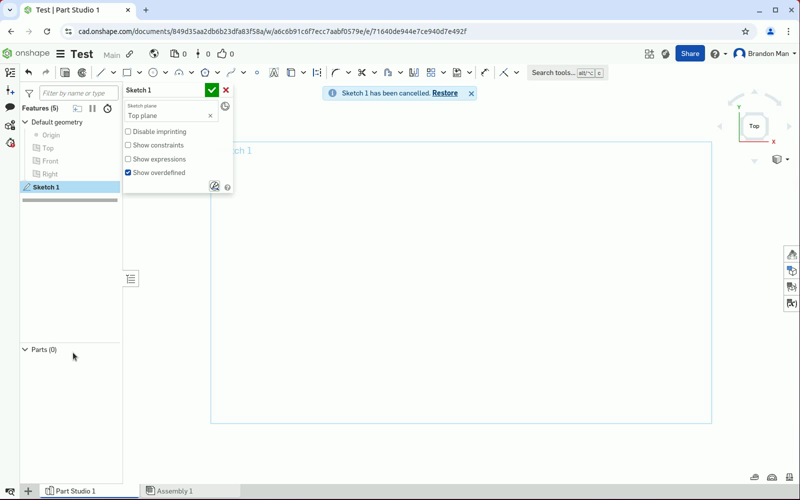
key(l)
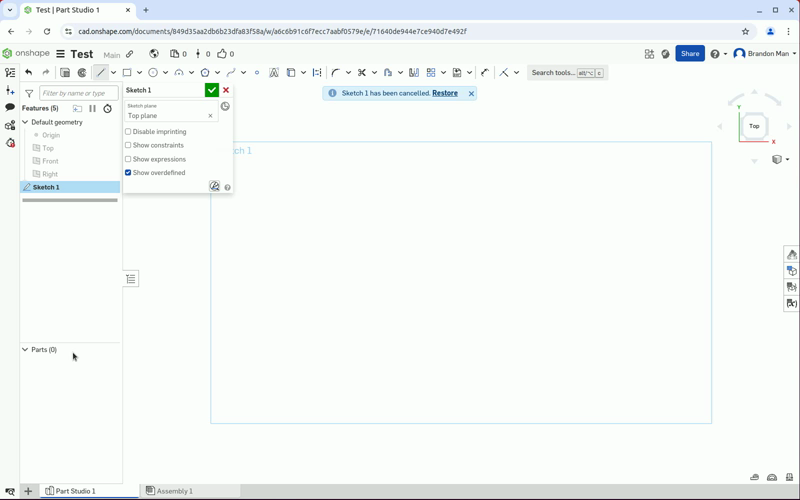
key_down(shift)
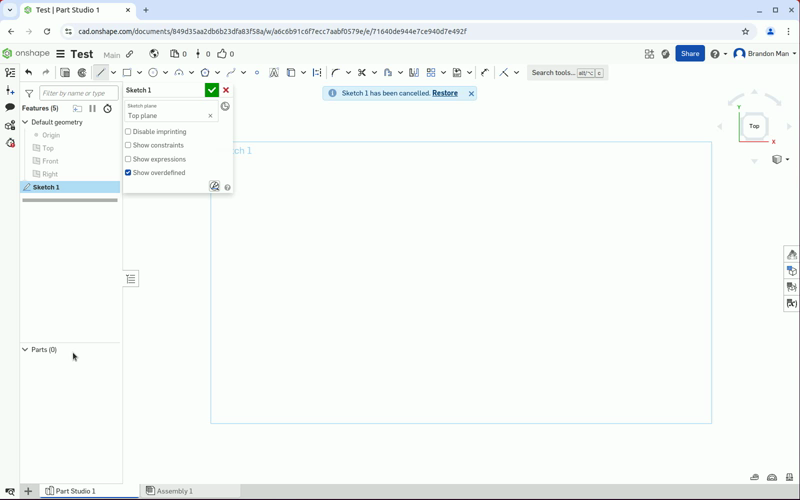
mouse_move(348, 322)
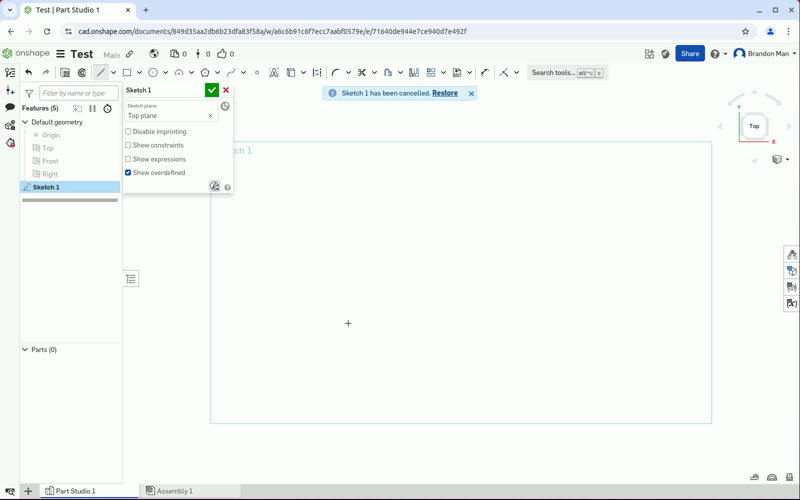
click(348, 322)
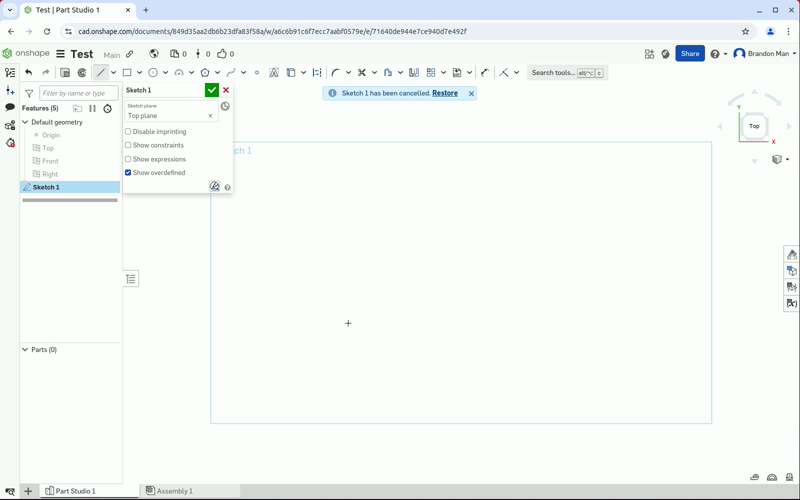
key_up(shift)
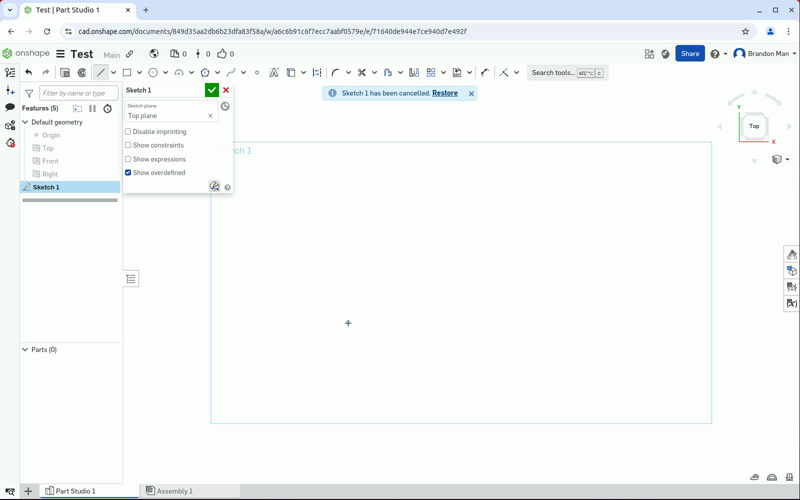
key_down(shift)
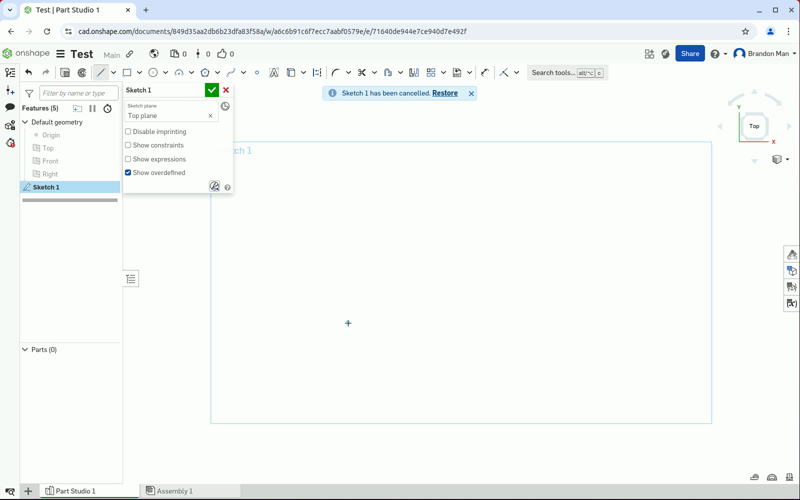
mouse_move(378, 322)
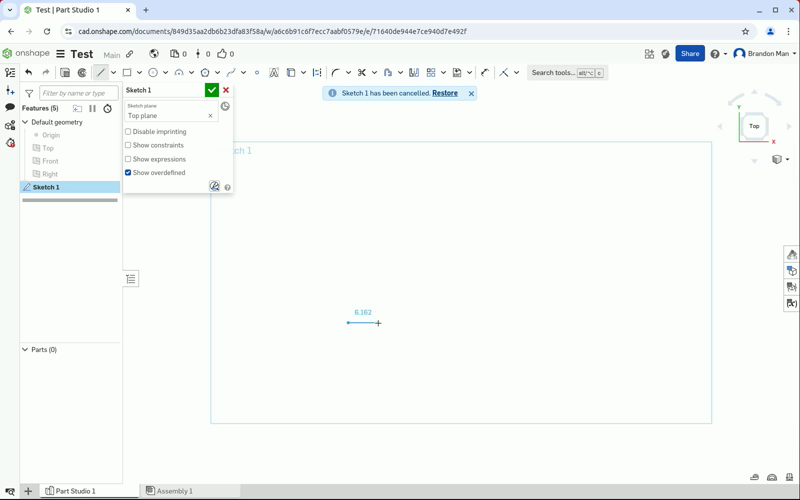
mouse_move(360, 322)
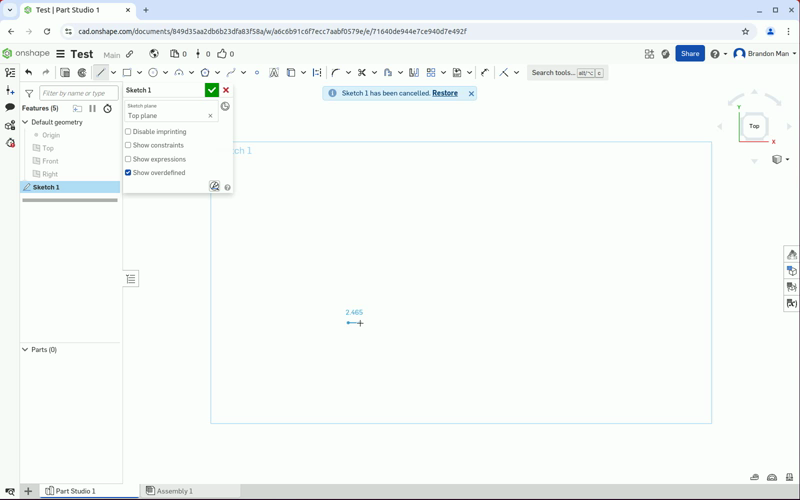
click(360, 322)
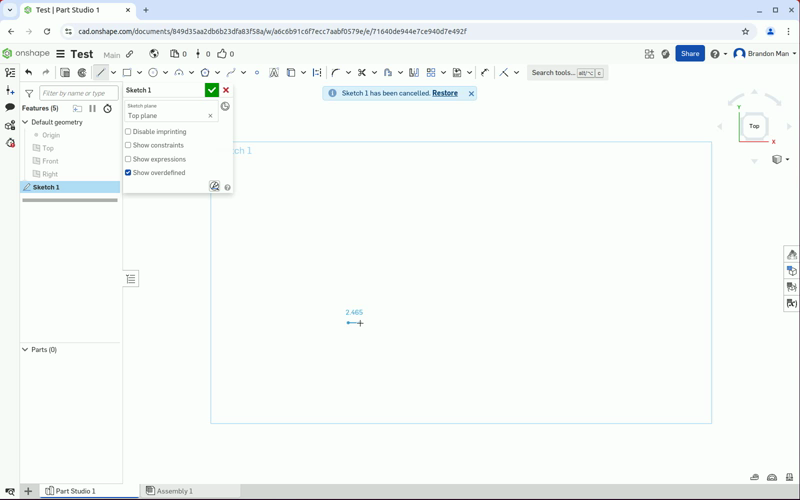
key_up(shift)
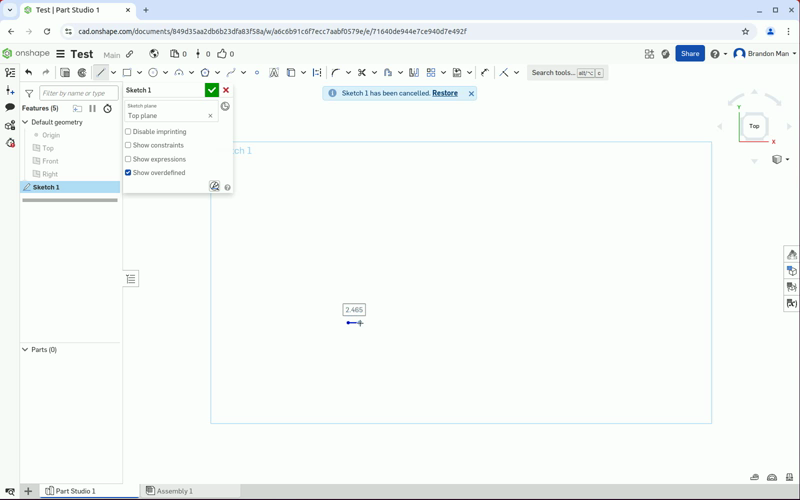
key_down(shift)
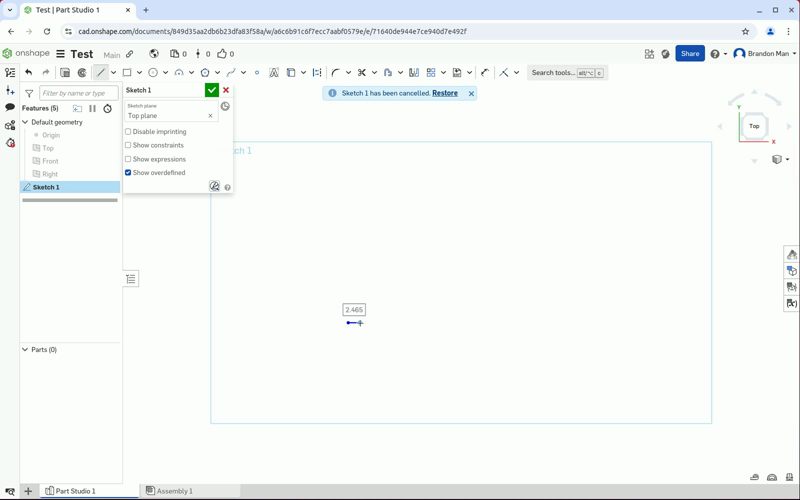
mouse_move(390, 322)
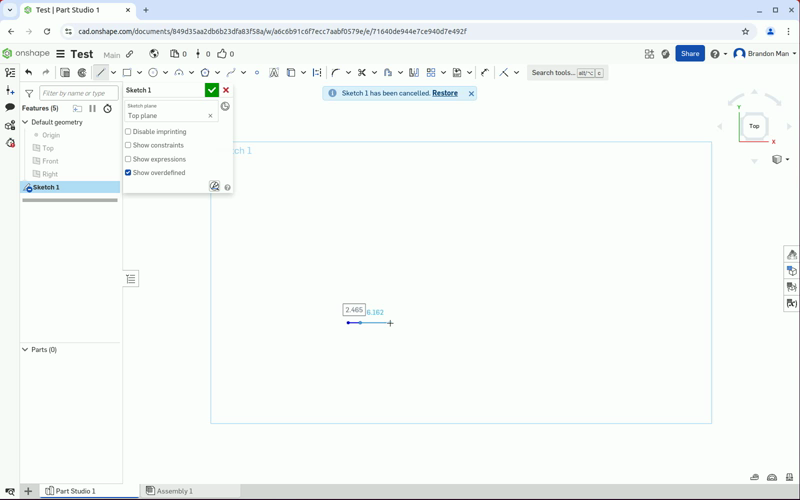
mouse_move(360, 282)
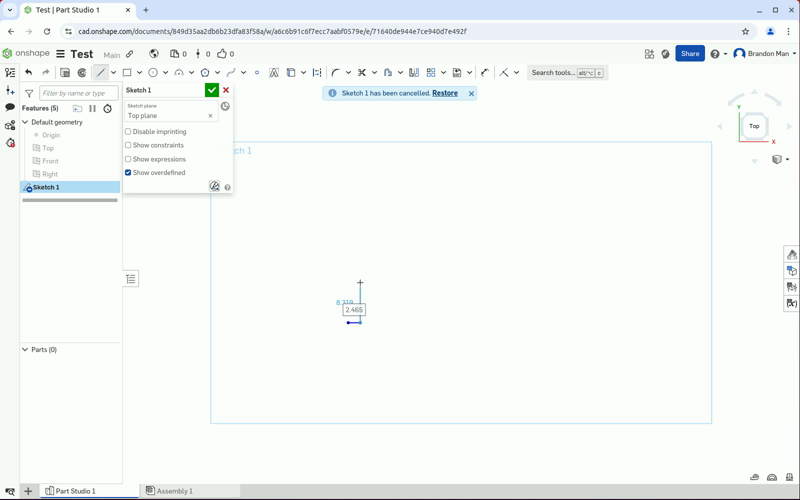
click(360, 282)
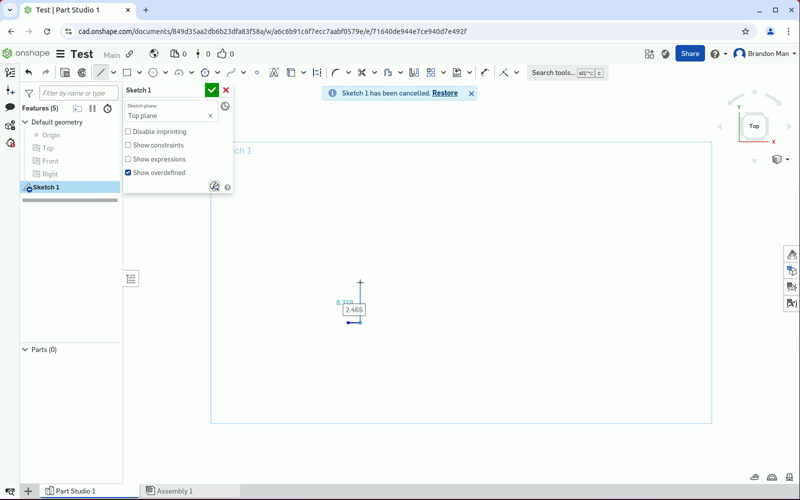
key_up(shift)
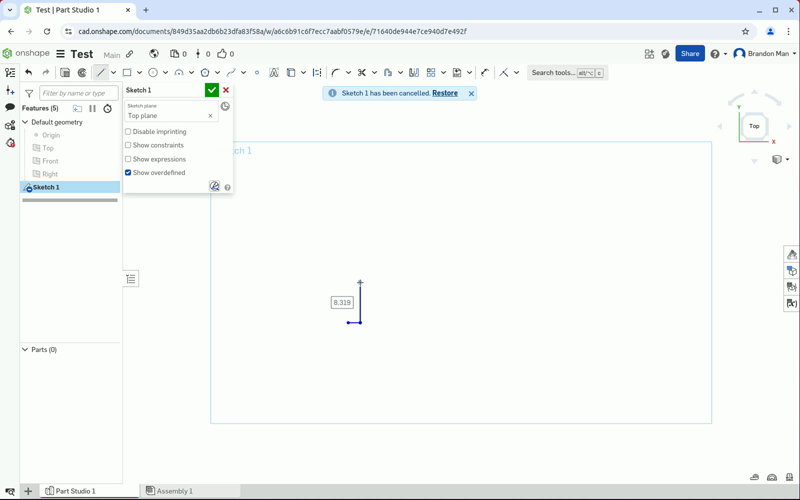
key_down(shift)
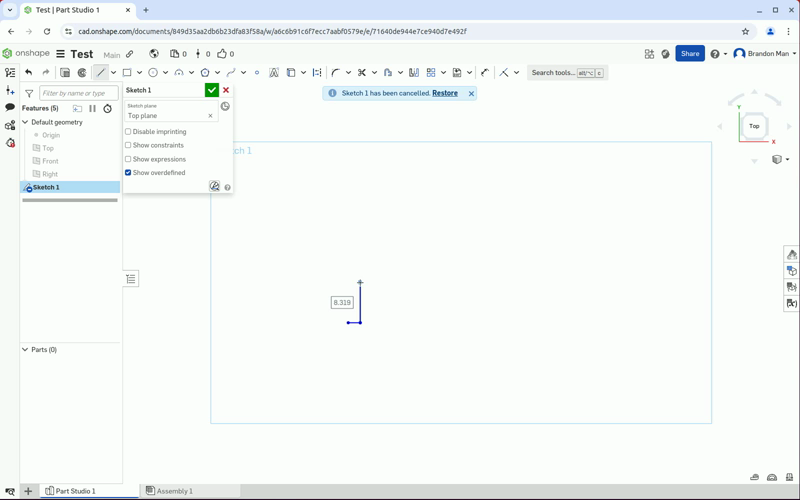
mouse_move(390, 282)
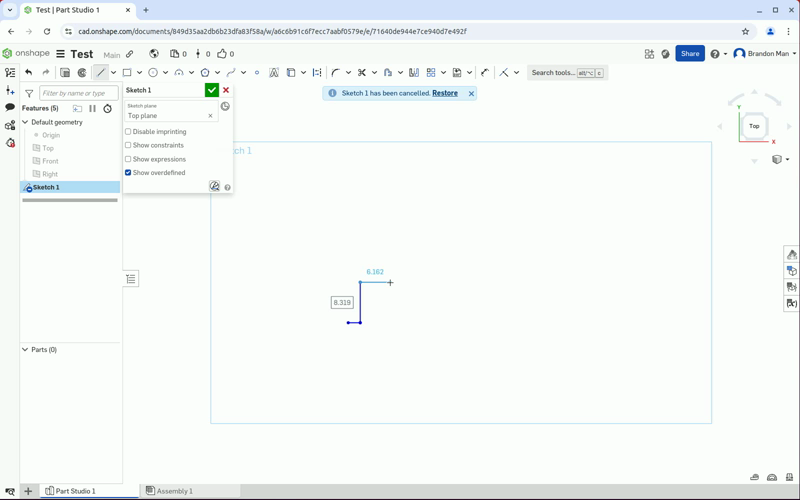
mouse_move(348, 282)
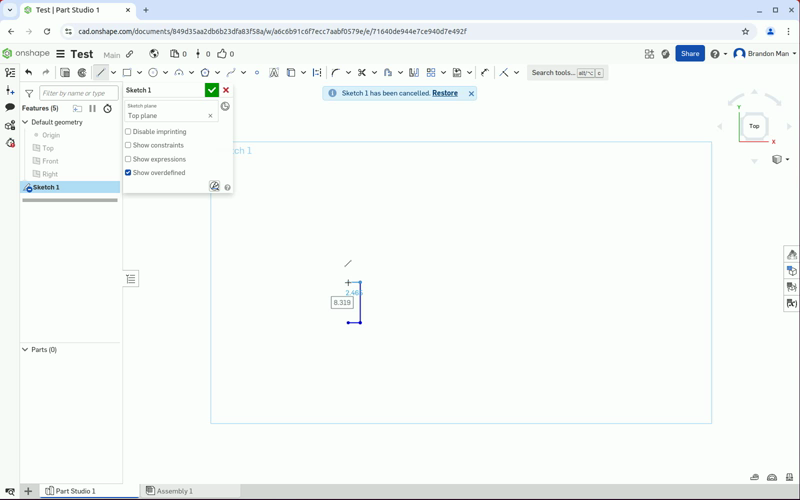
click(348, 282)
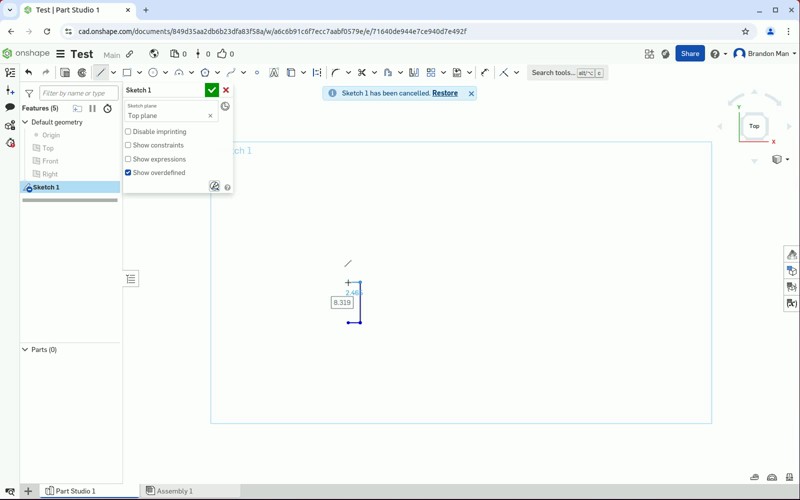
key_up(shift)
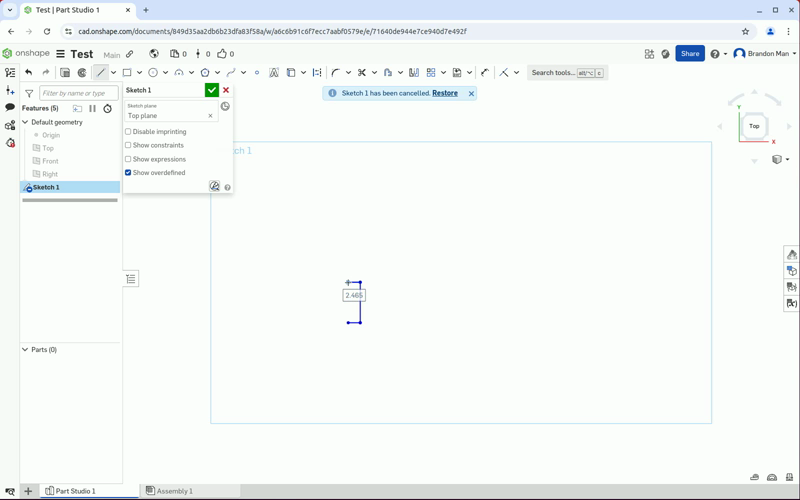
mouse_move(378, 282)
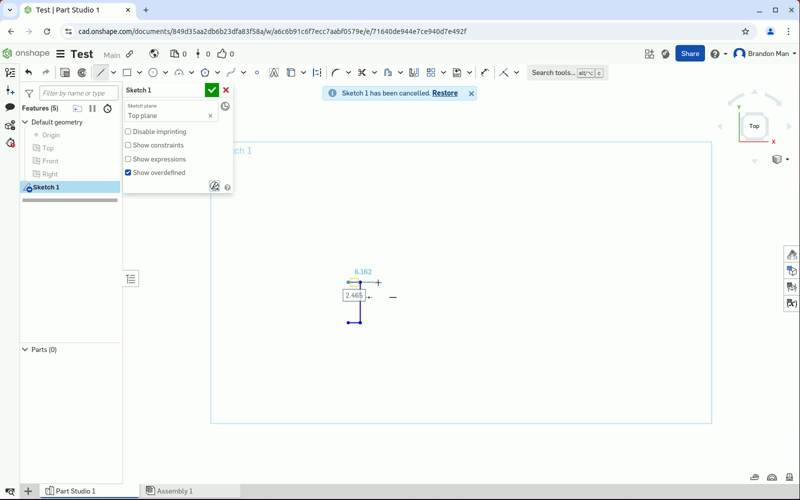
key_down(shift)
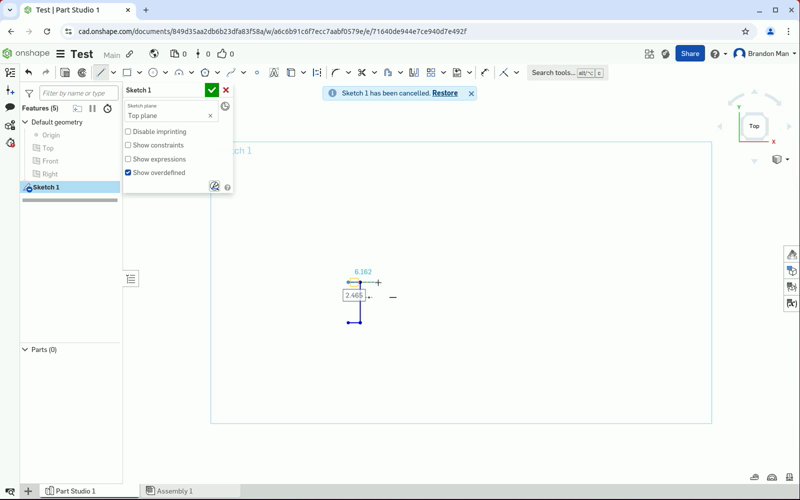
mouse_move(348, 322)
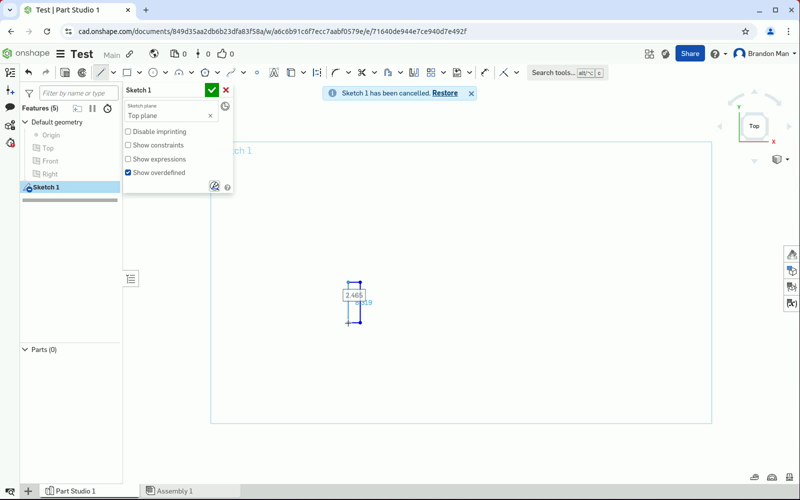
key_up(shift)
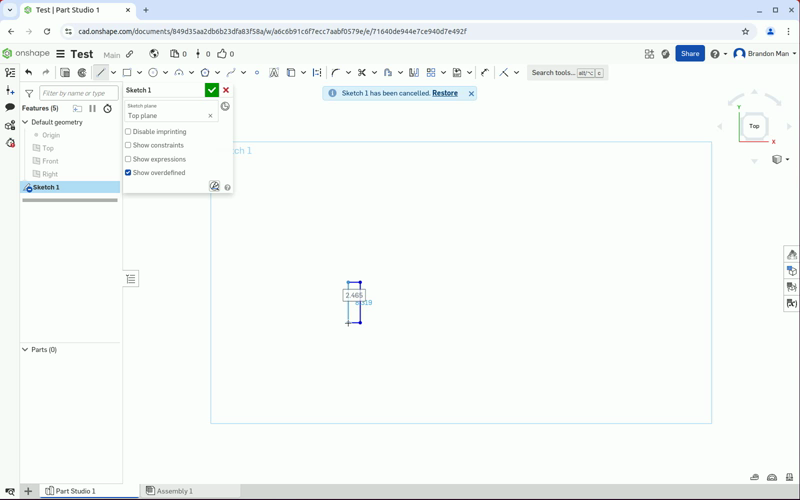
click(348, 322)
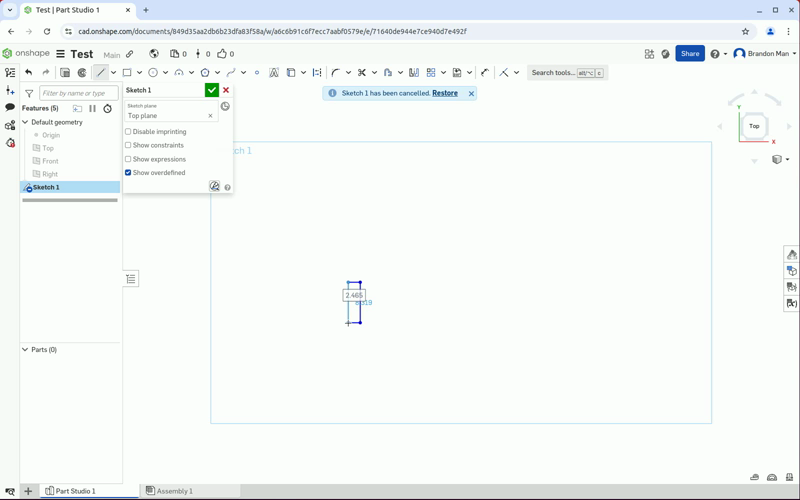
key(esc)
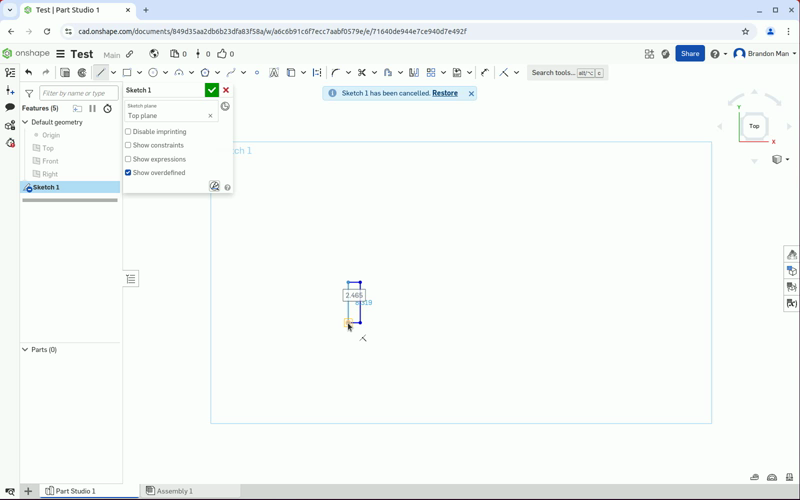
mouse_move(357, 299)
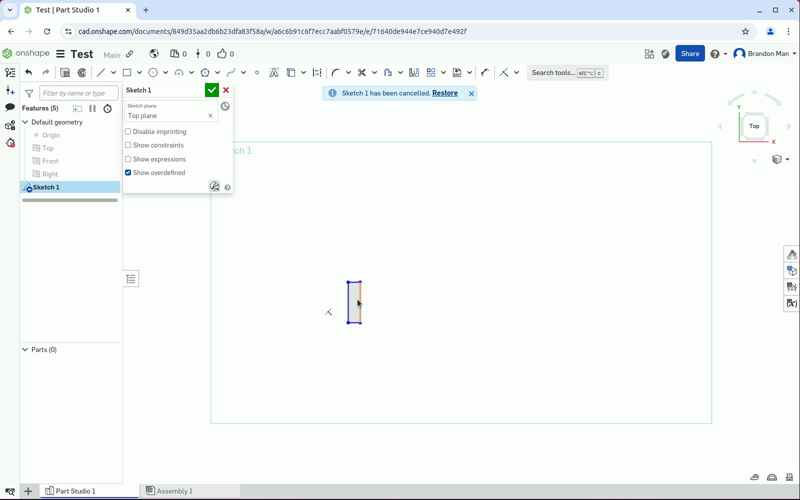
scroll(6)
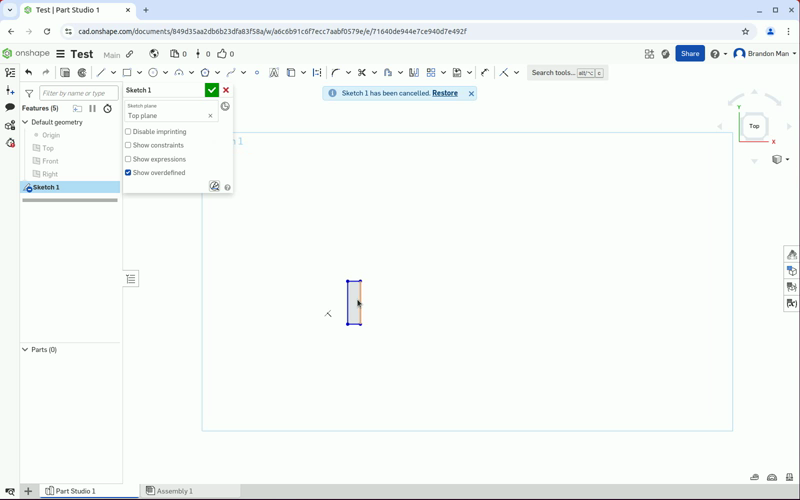
scroll(6)
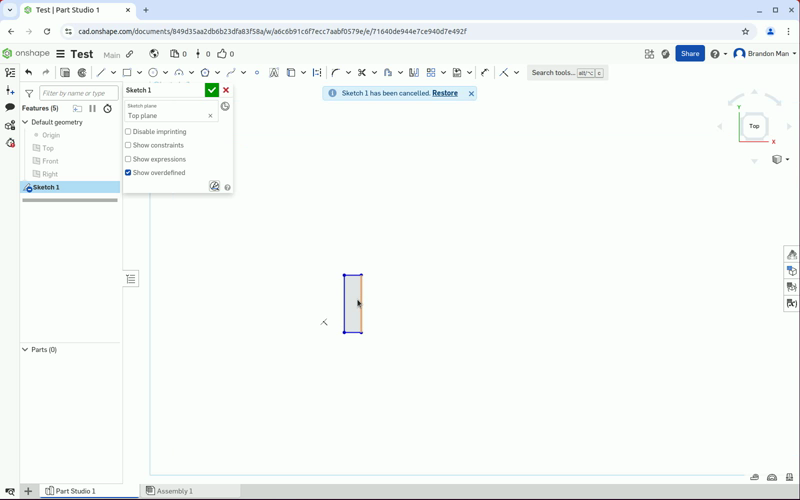
scroll(6)
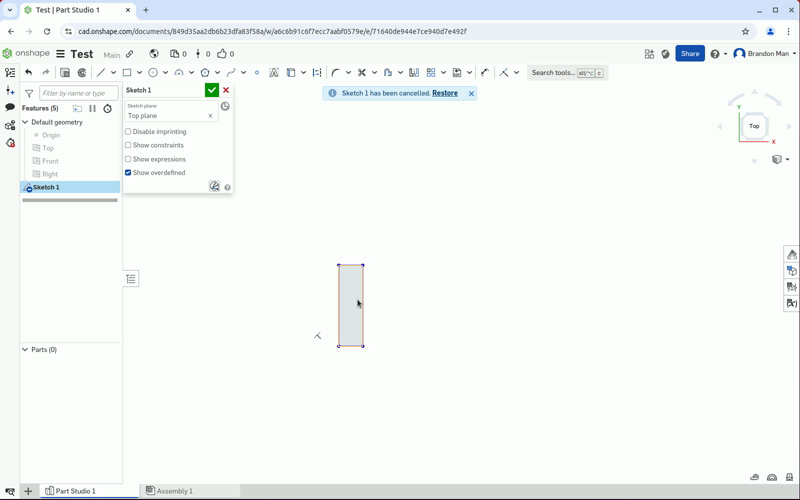
scroll(6)
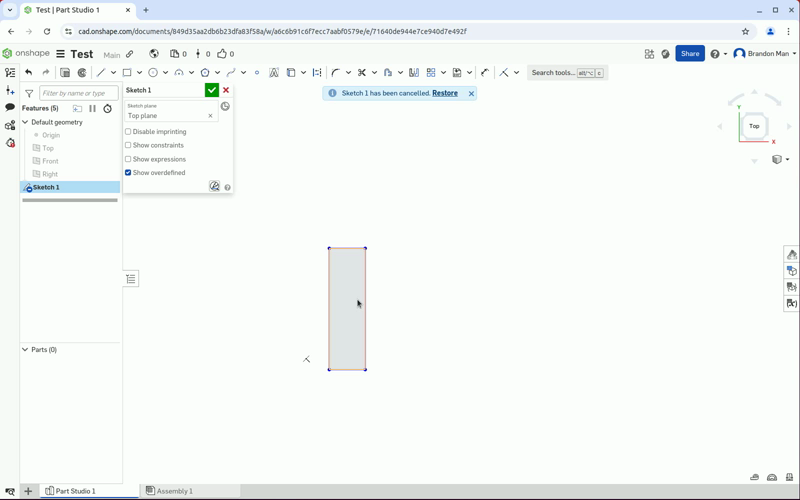
scroll(6)
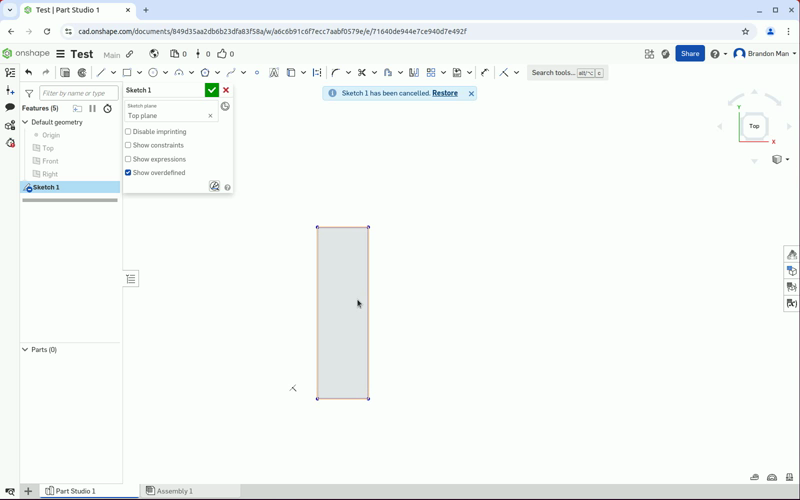
scroll(6)
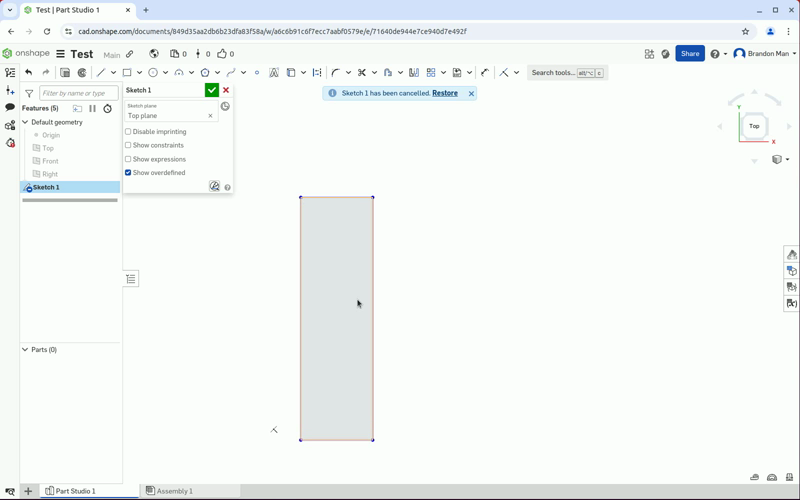
scroll(6)
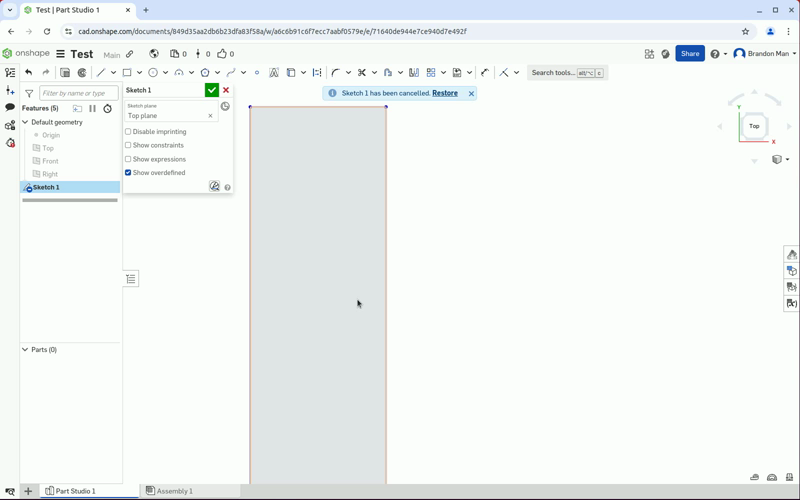
click(357, 299)
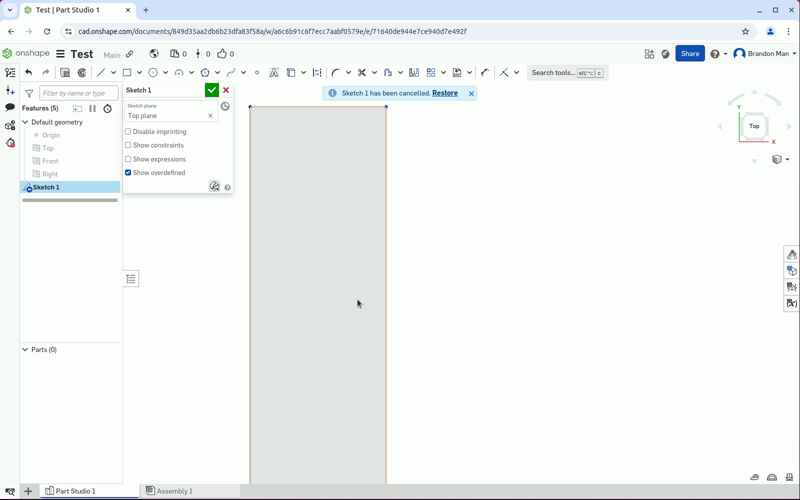
scroll(-6)
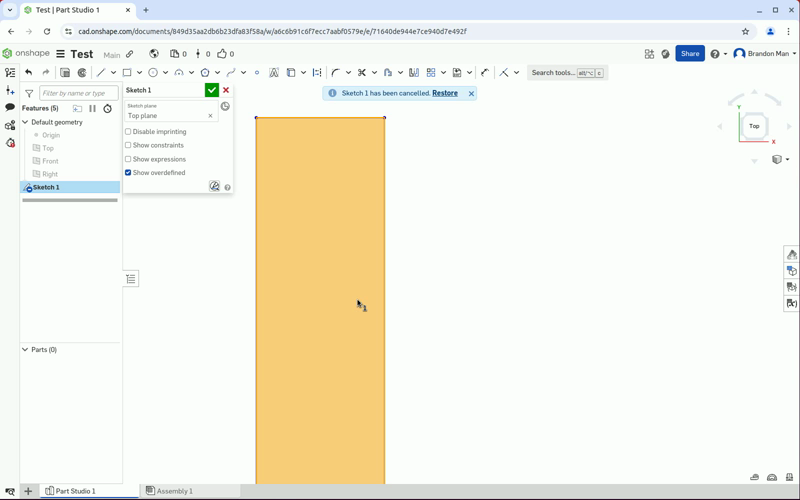
scroll(-6)
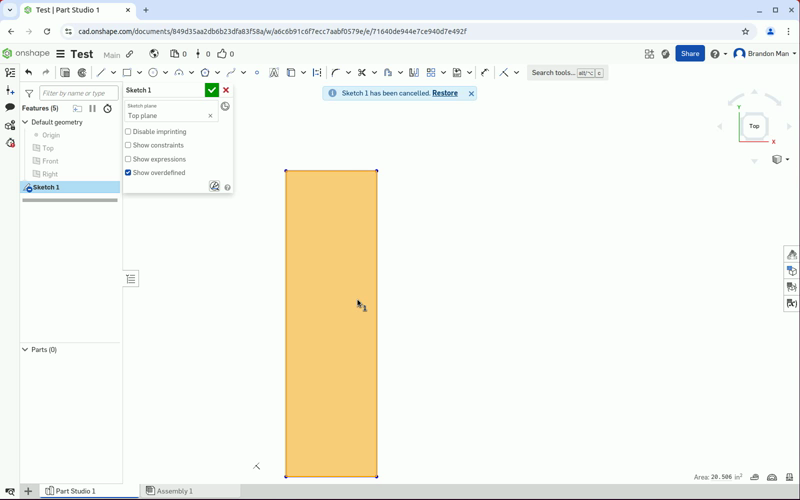
scroll(-6)
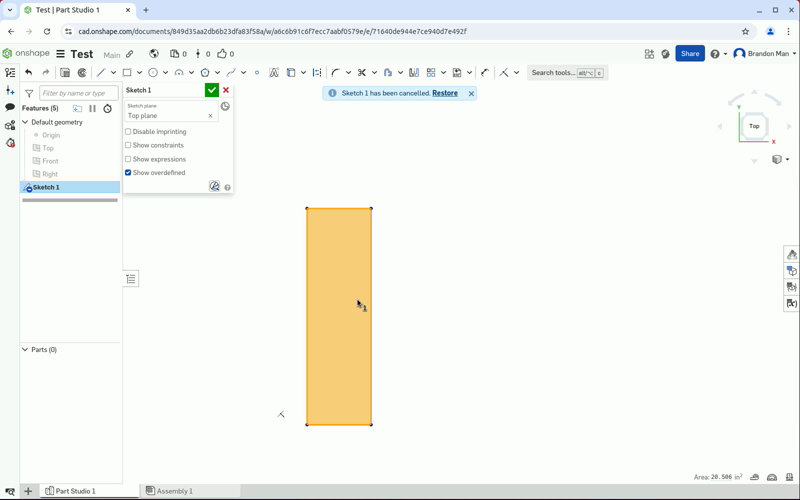
scroll(-6)
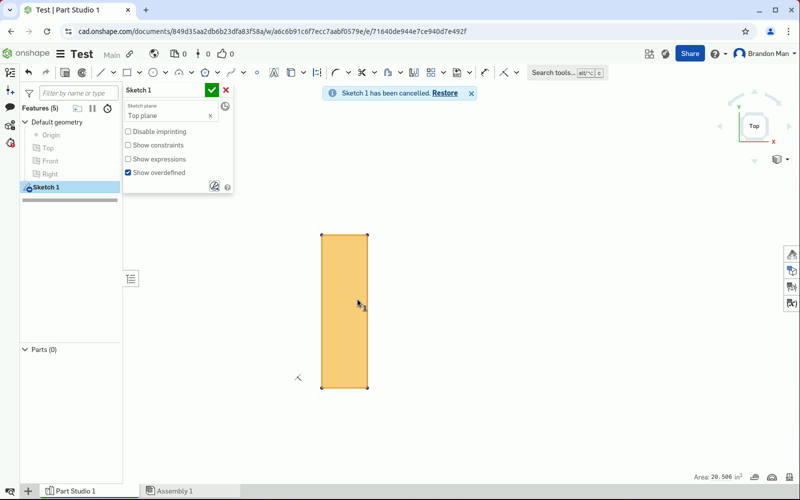
scroll(-6)
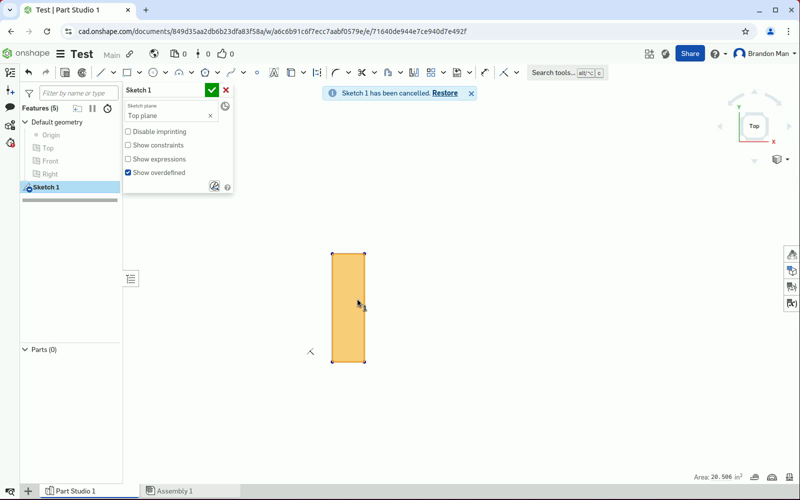
scroll(-6)
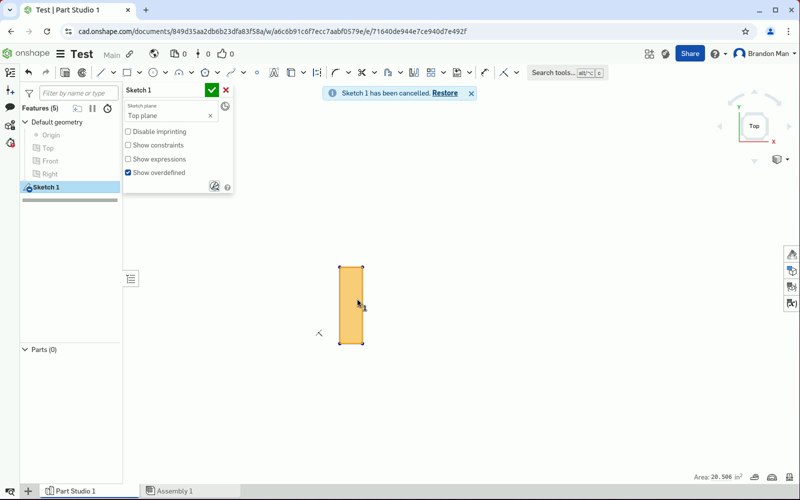
scroll(-6)
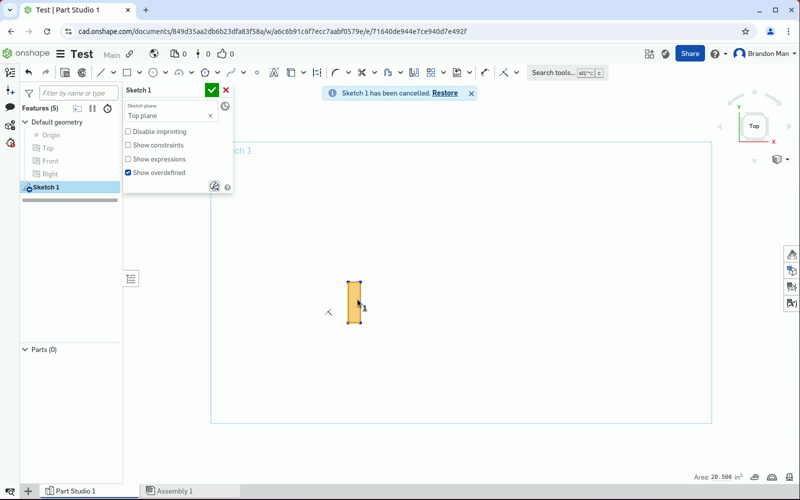
mouse_move(73, 352)
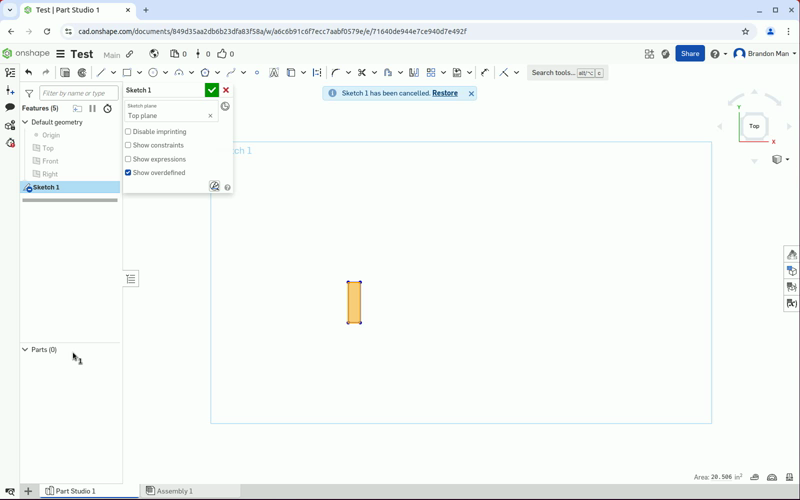
key(shift+y)
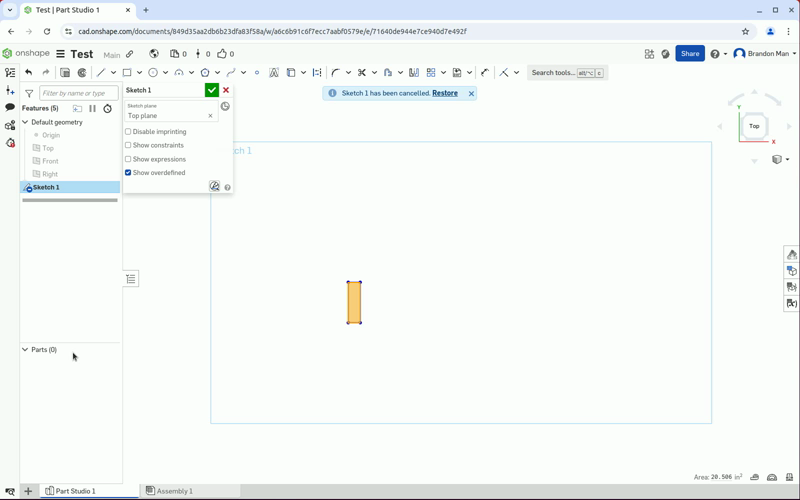
key(shift+e)
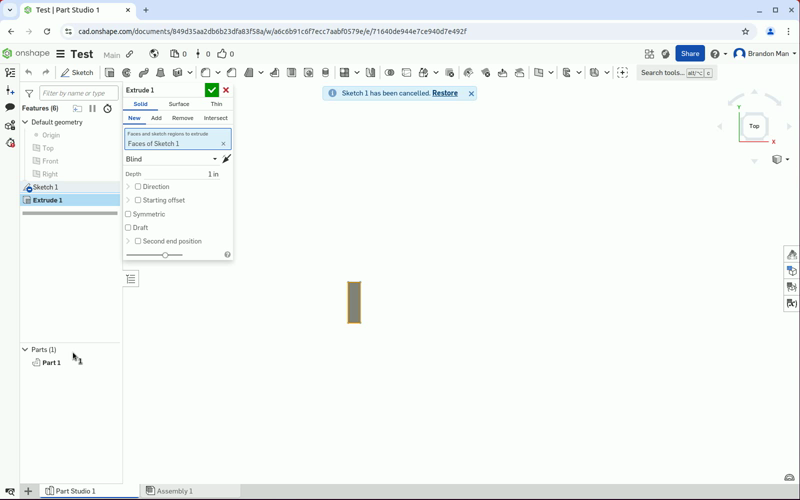
mouse_move(143, 106)
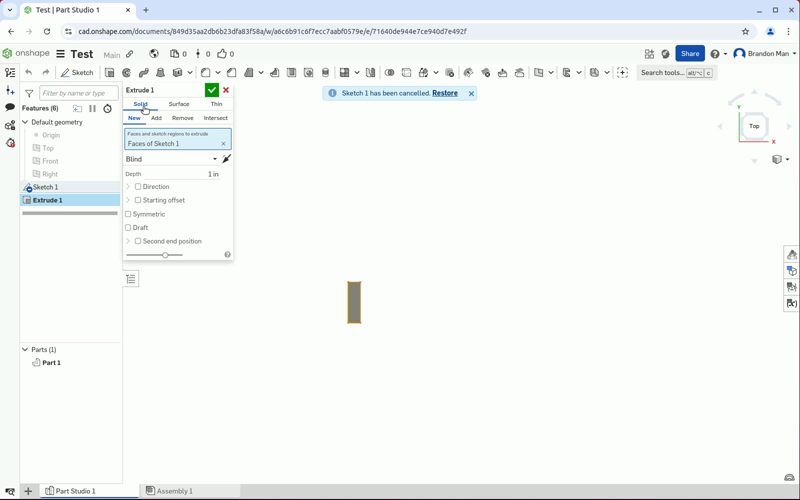
click(143, 106)
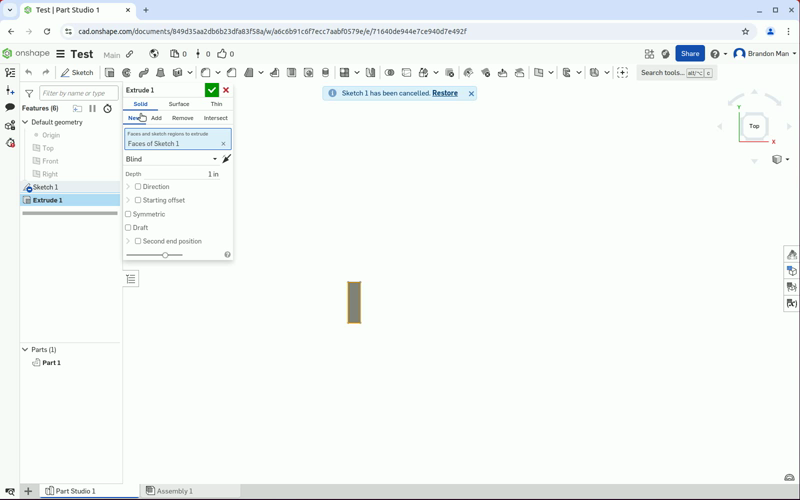
mouse_move(137, 120)
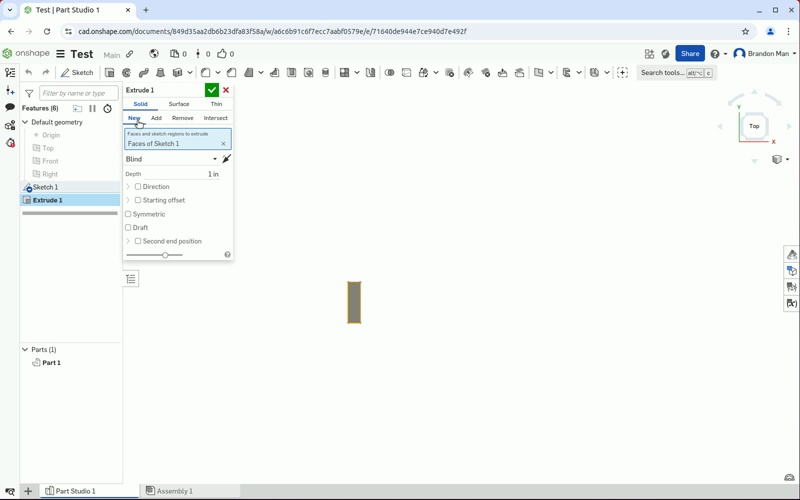
click(137, 120)
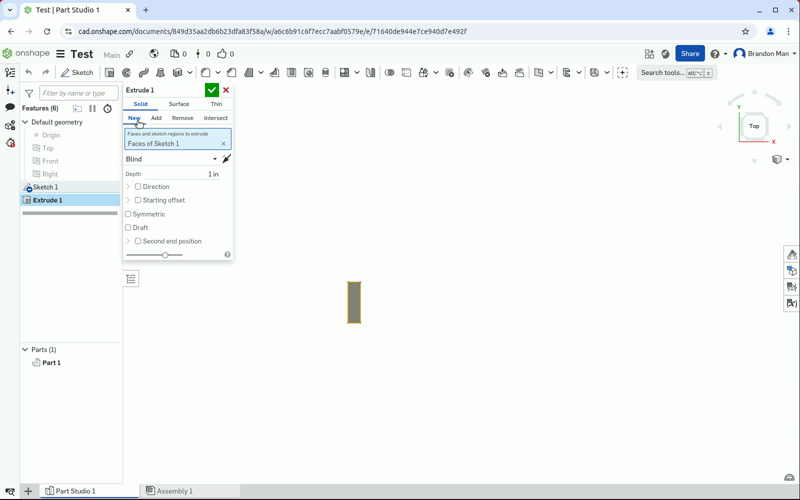
key(tab, 4)
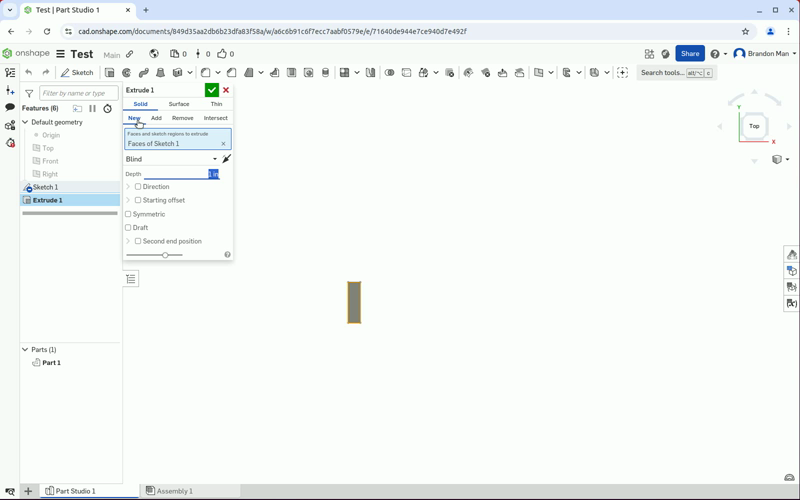
text(4.092)
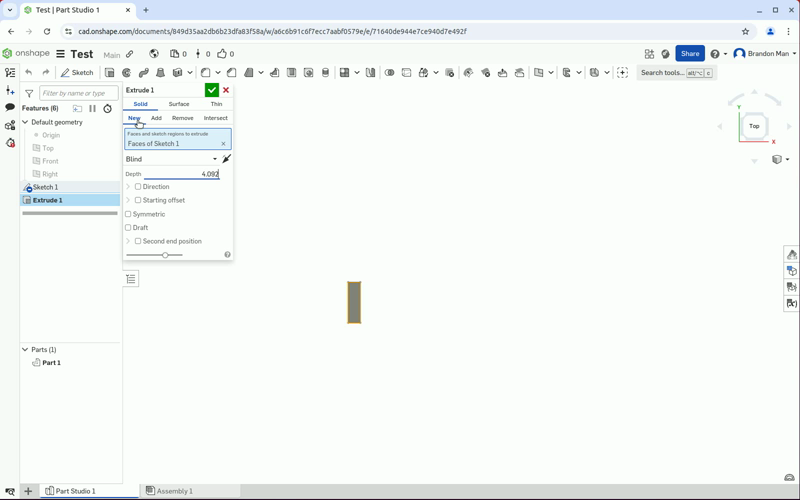
key(enter)
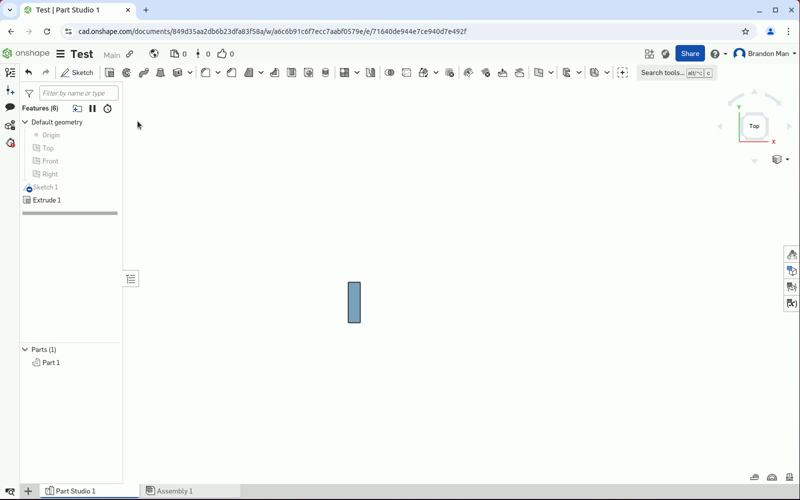
key(shift+h)
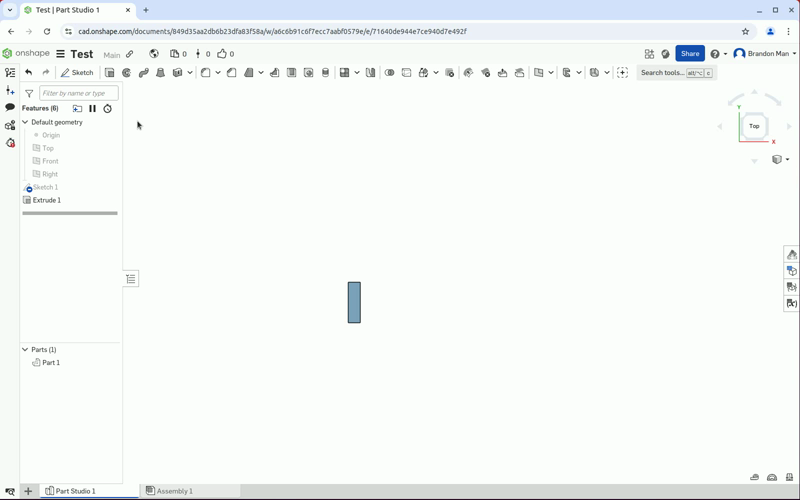
key(shift+h)
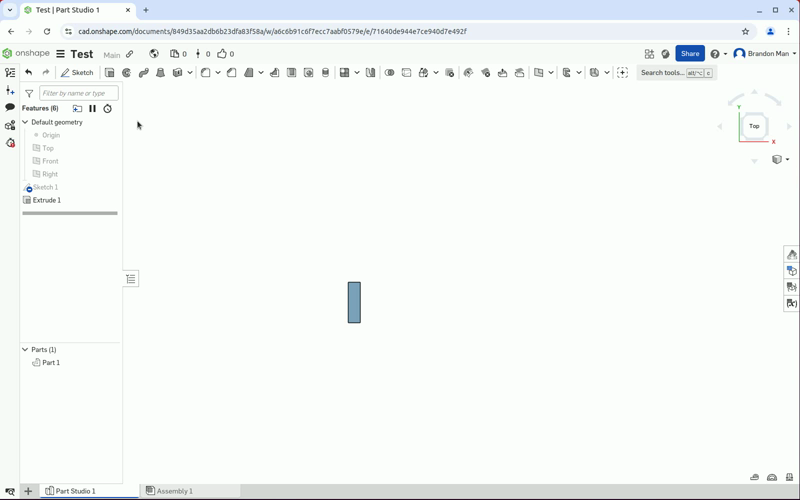
mouse_move(73, 189)
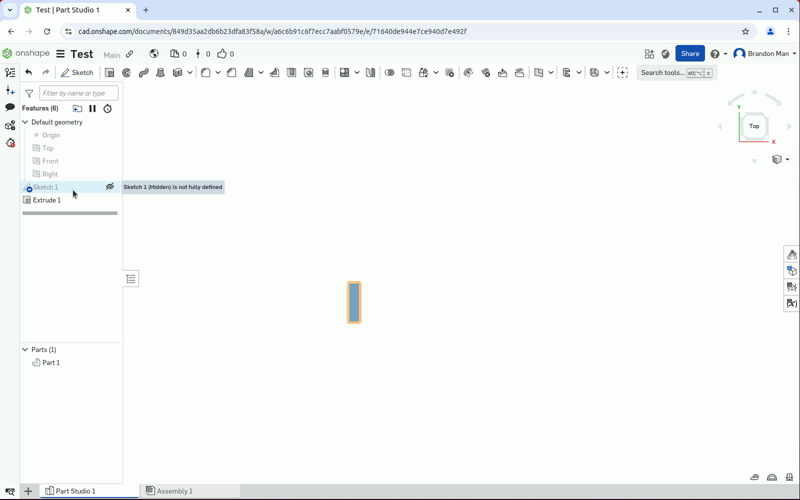
click(73, 189)
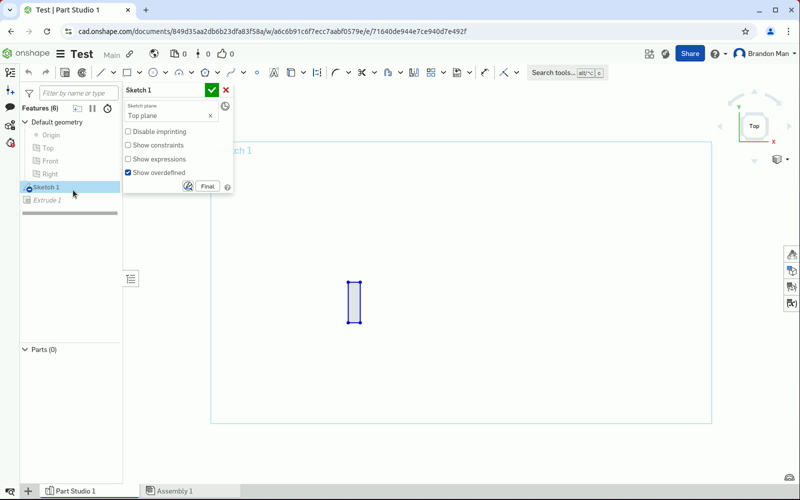
mouse_move(229, 92)
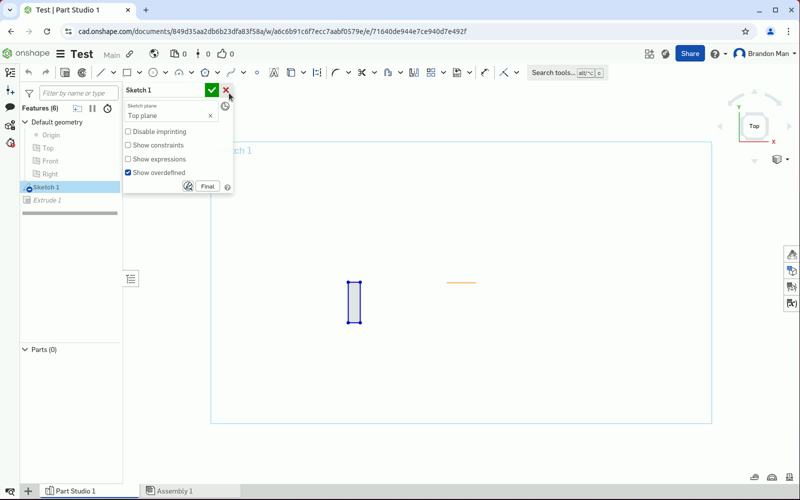
click(229, 92)
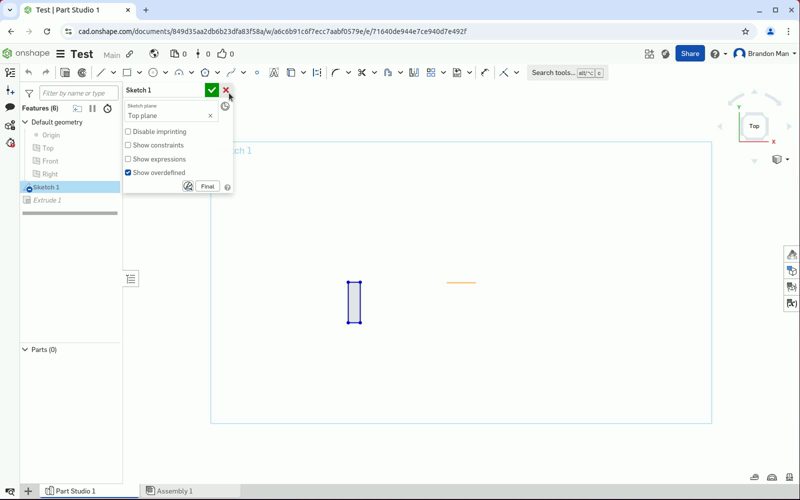
key(shift+s)
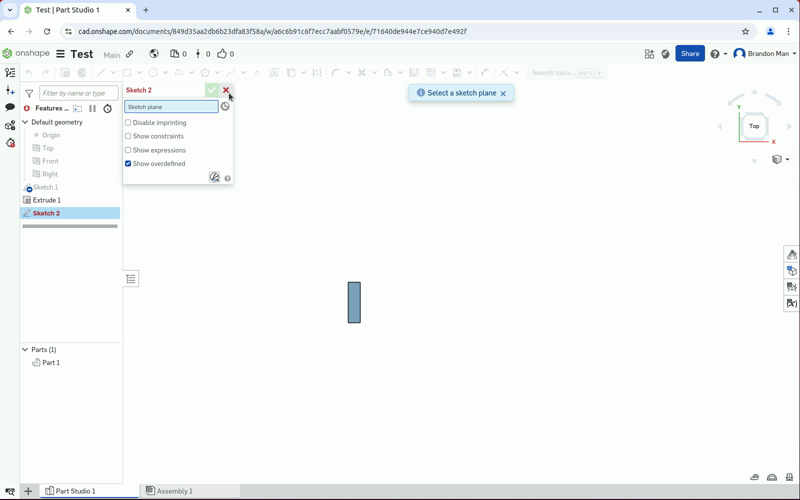
mouse_move(73, 150)
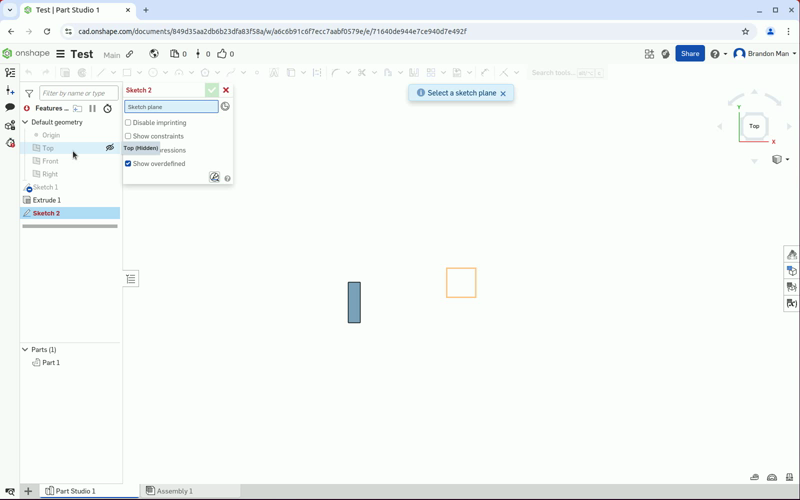
click(73, 150)
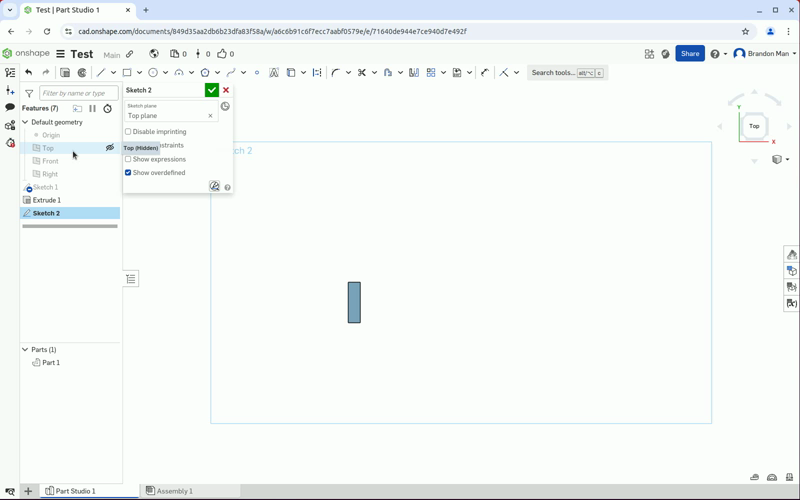
mouse_move(73, 352)
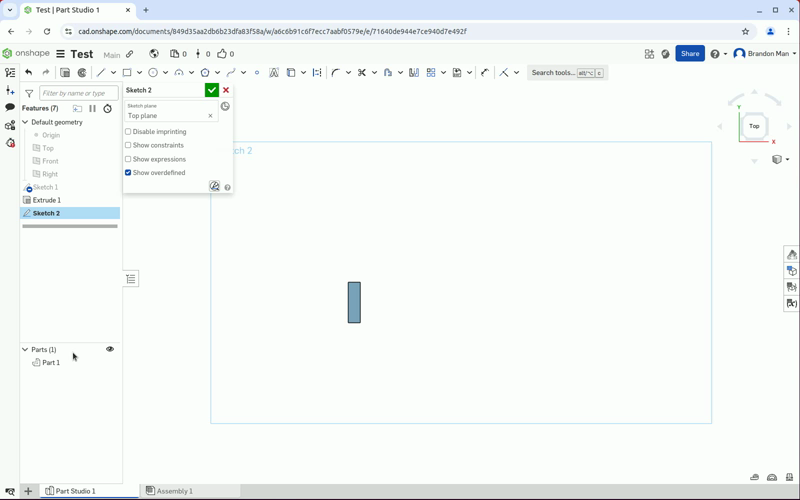
key(y)
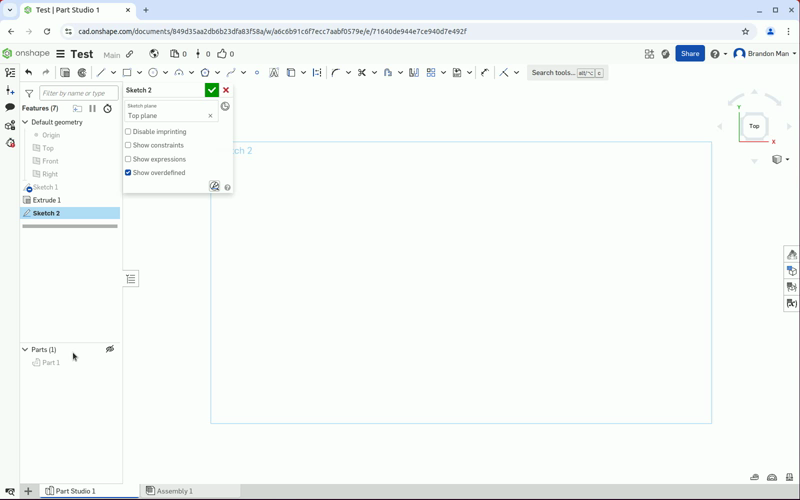
key(l)
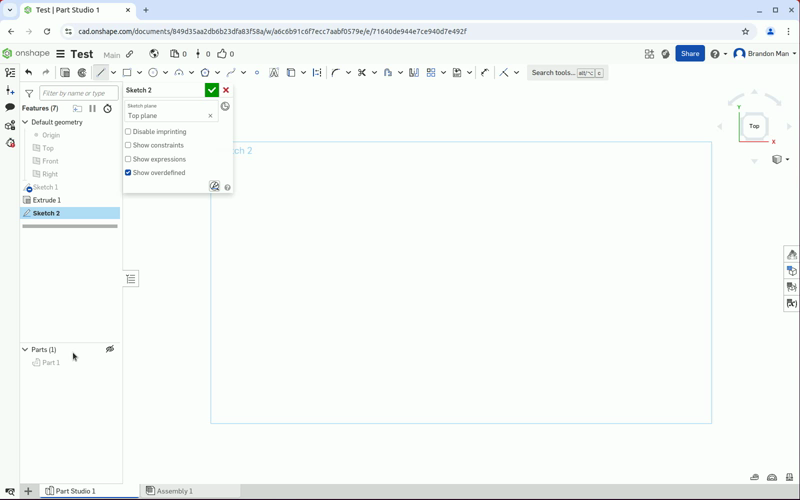
key_down(shift)
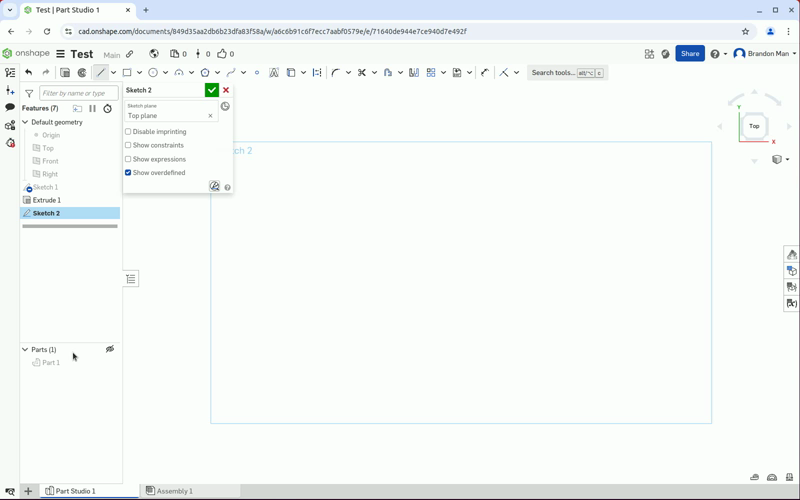
mouse_move(368, 322)
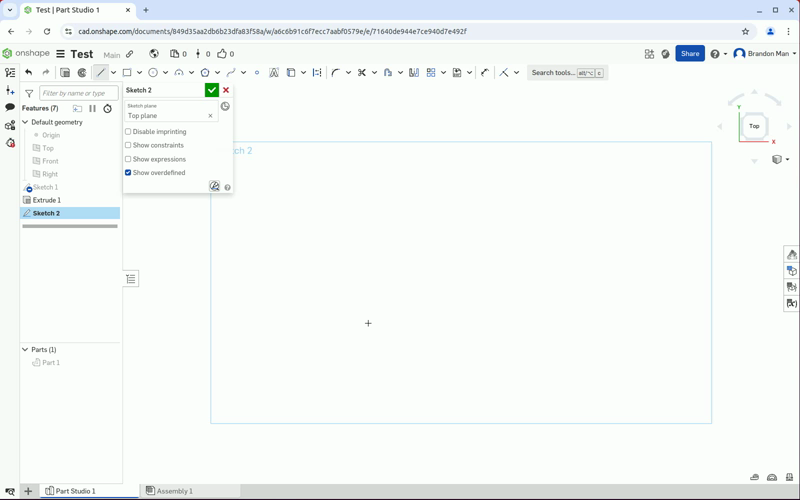
click(368, 322)
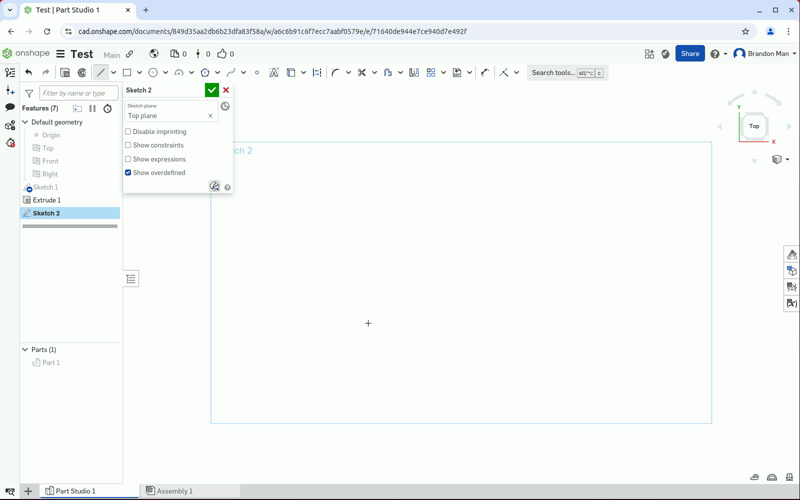
key_up(shift)
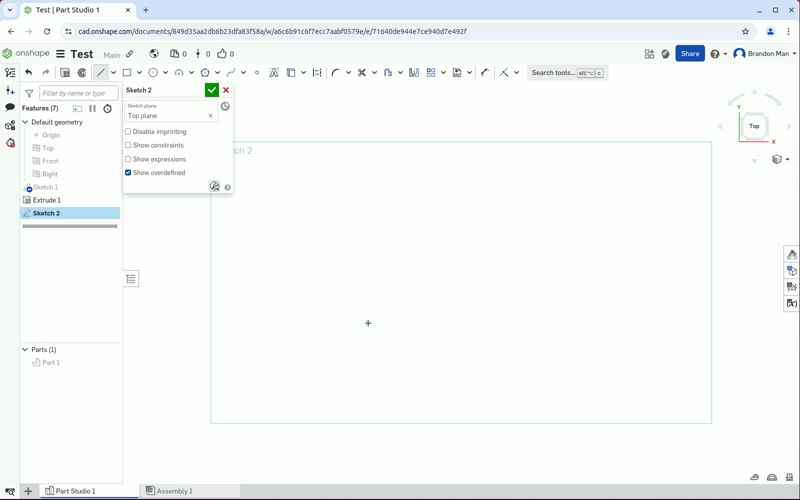
key_down(shift)
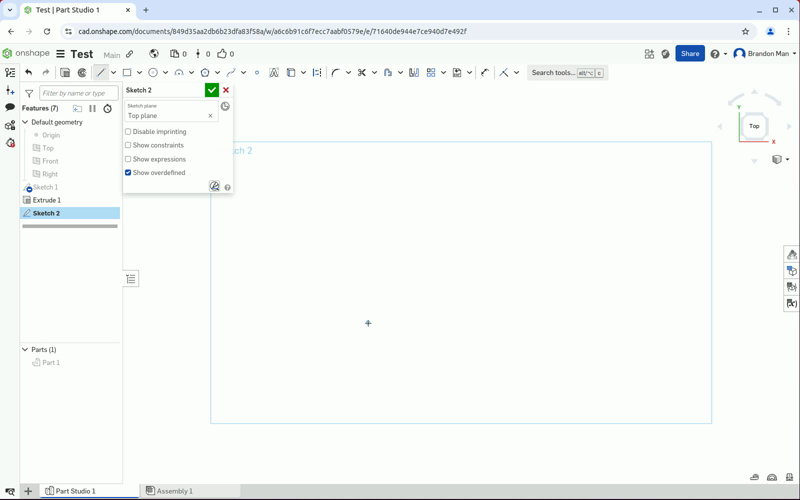
mouse_move(398, 322)
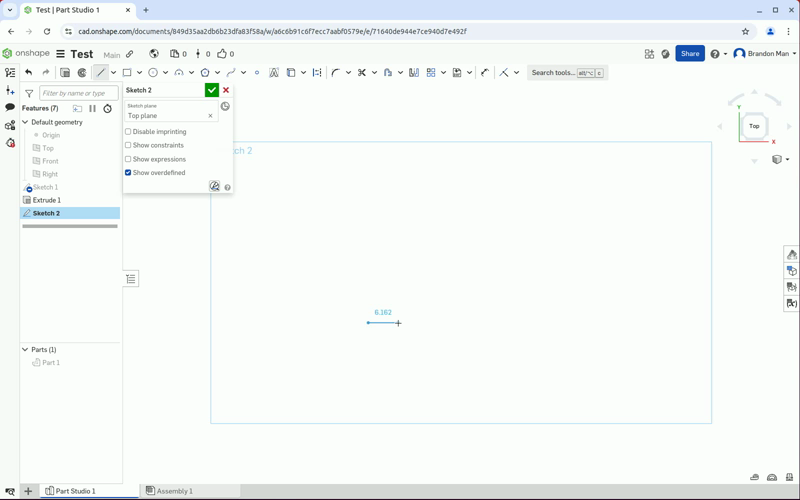
mouse_move(380, 322)
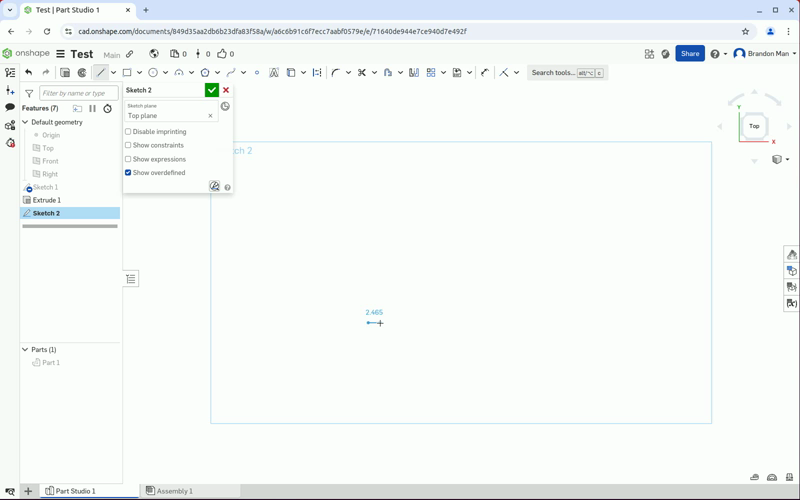
click(380, 322)
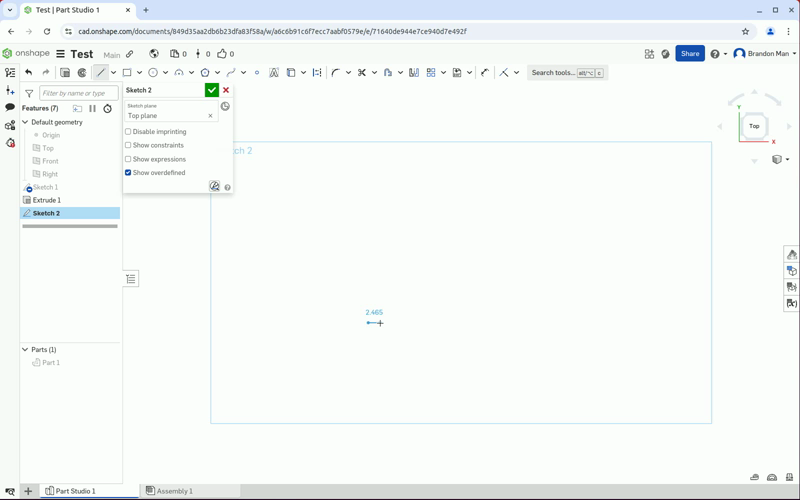
key_up(shift)
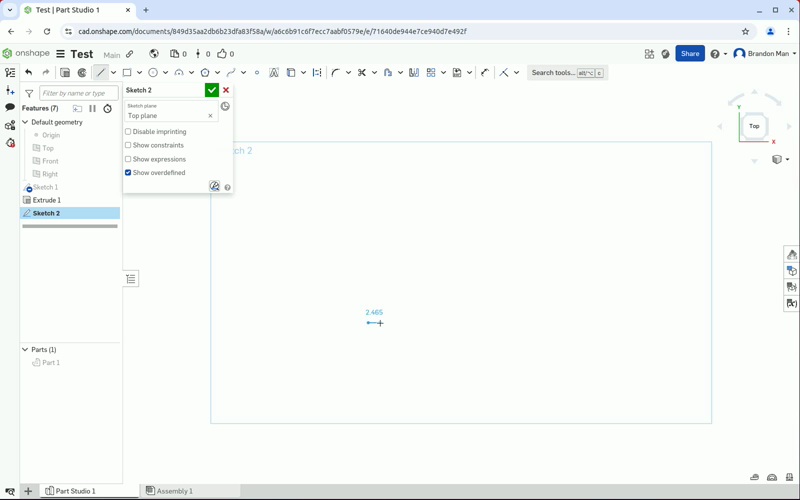
key_down(shift)
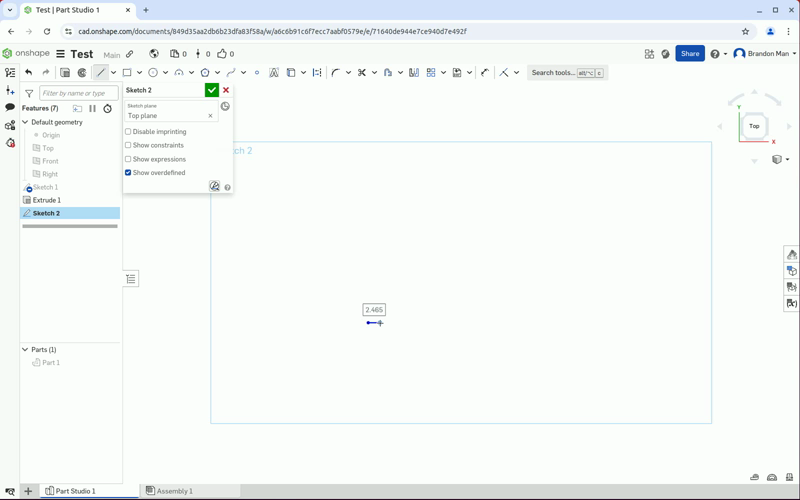
mouse_move(410, 322)
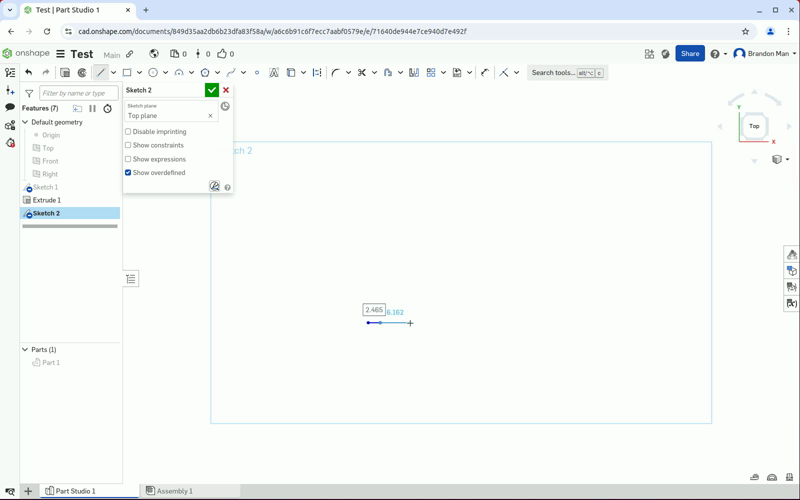
mouse_move(380, 282)
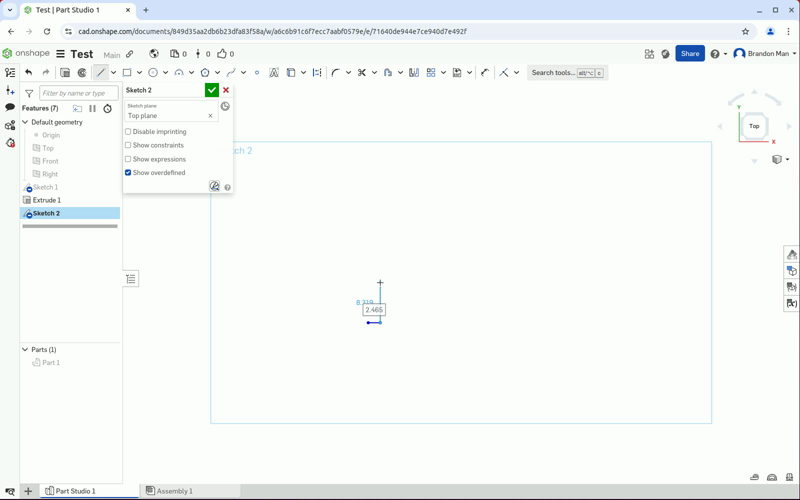
click(380, 282)
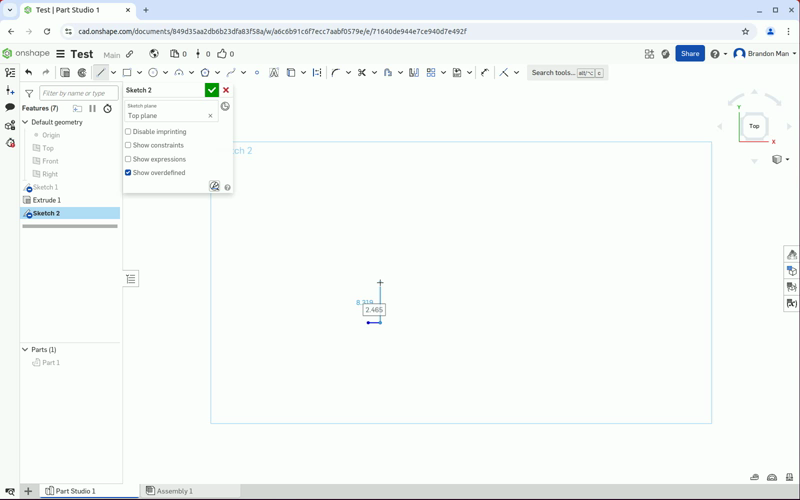
key_up(shift)
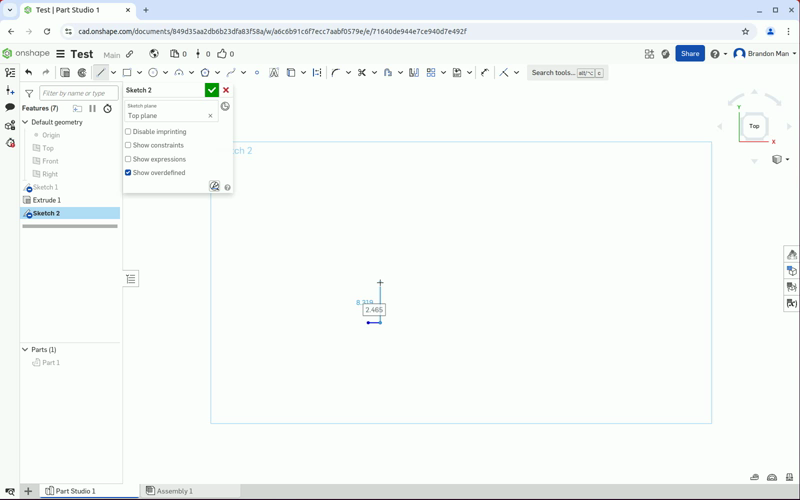
key_down(shift)
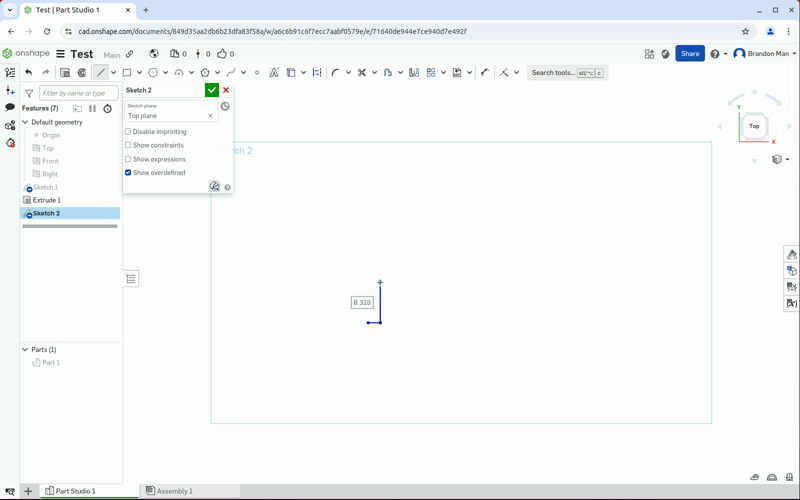
mouse_move(410, 282)
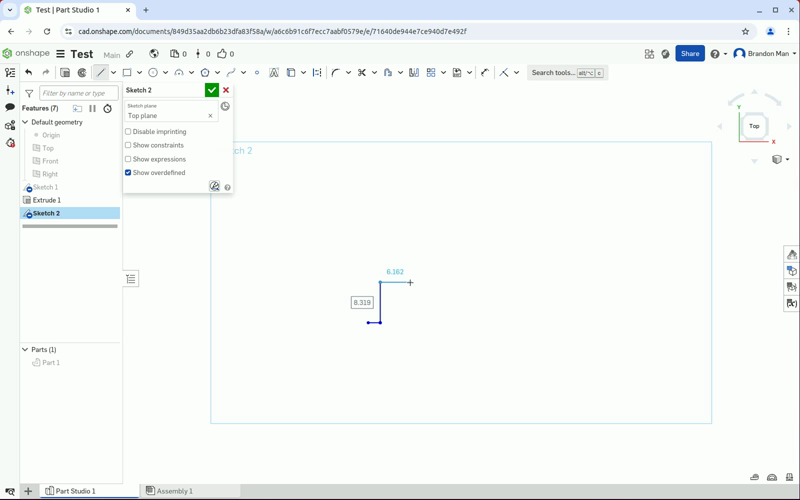
mouse_move(368, 282)
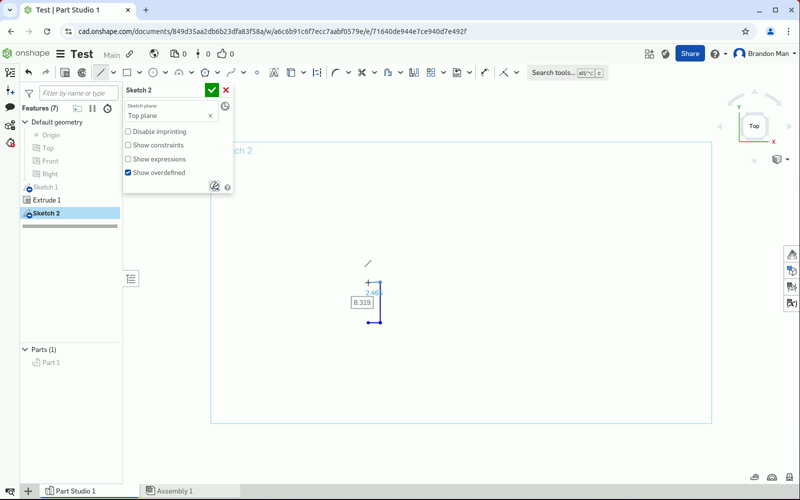
click(368, 282)
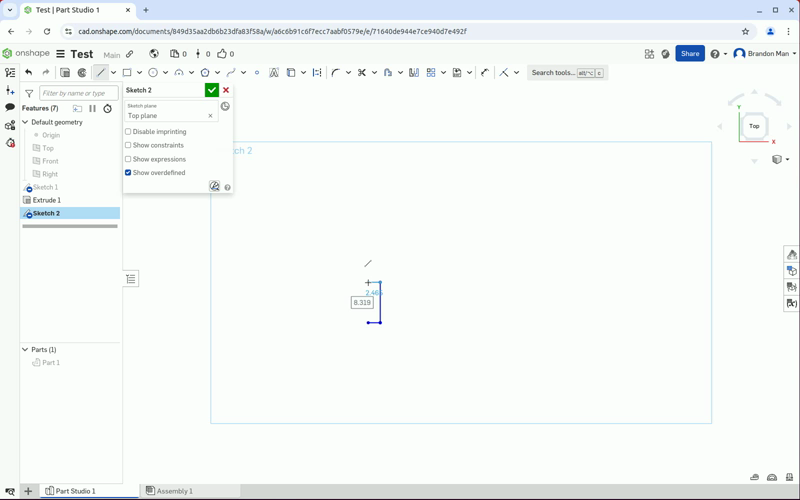
key_up(shift)
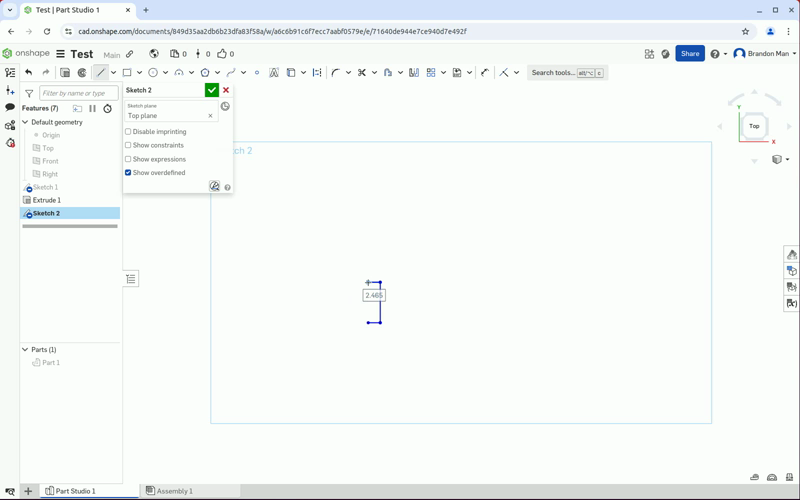
mouse_move(398, 282)
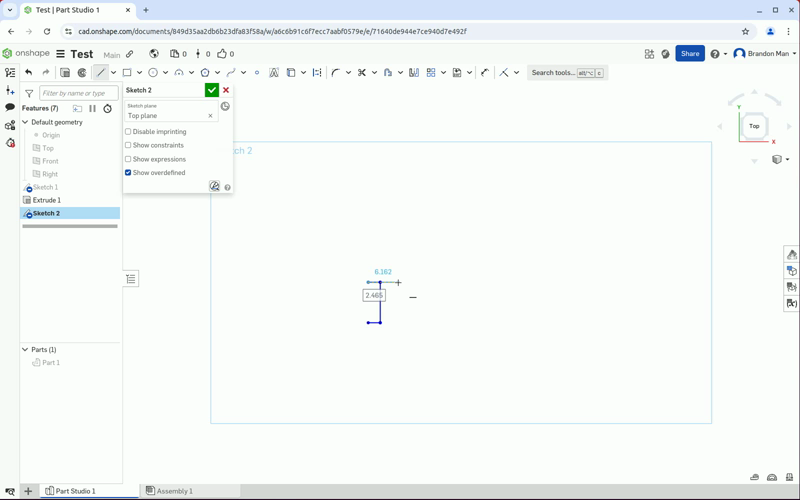
key_down(shift)
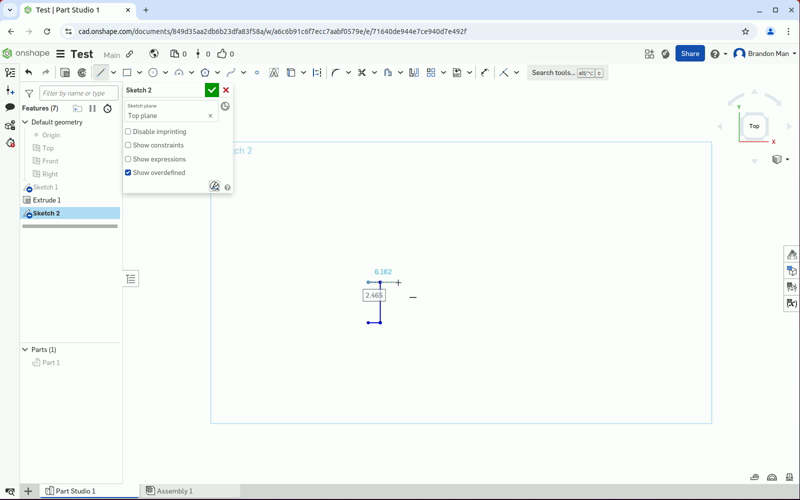
mouse_move(368, 322)
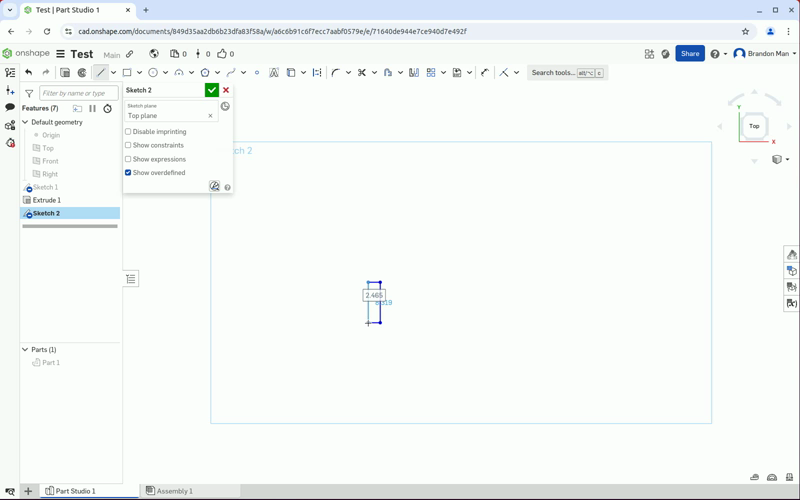
key_up(shift)
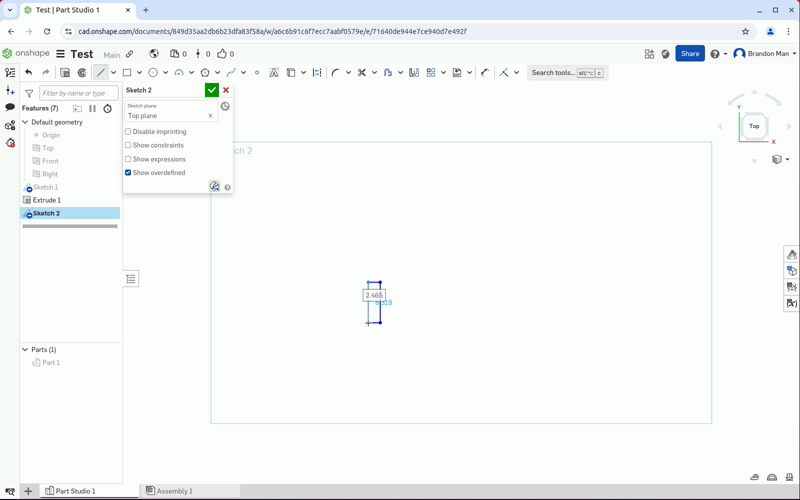
click(368, 322)
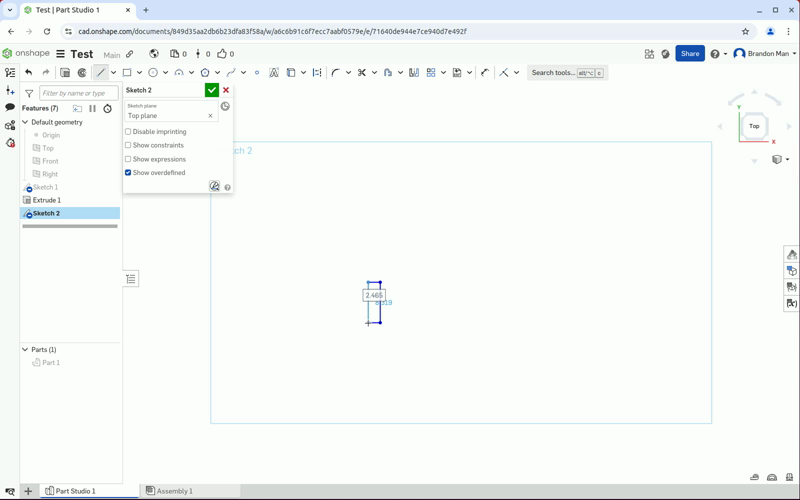
key(esc)
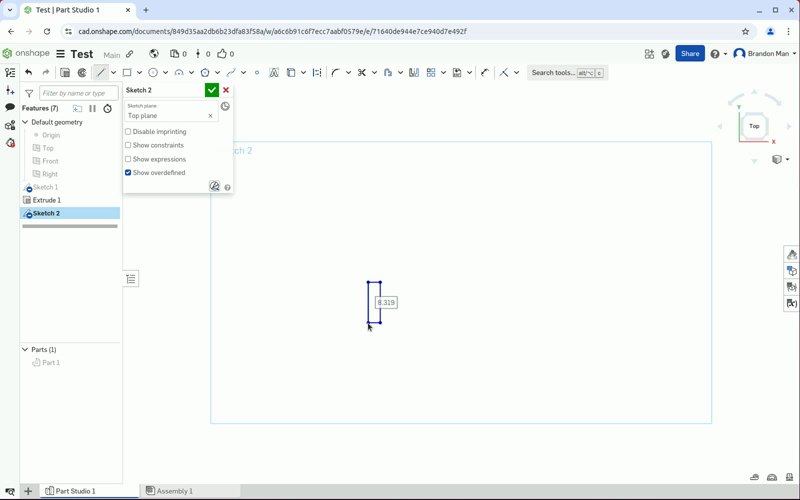
mouse_move(373, 299)
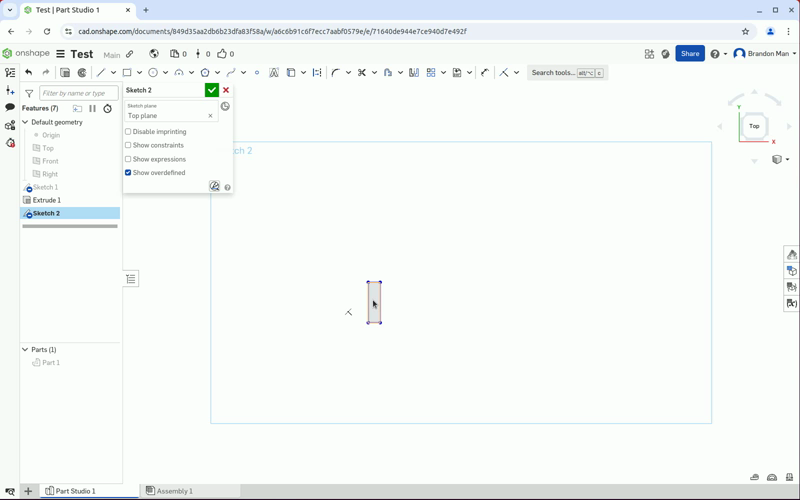
scroll(6)
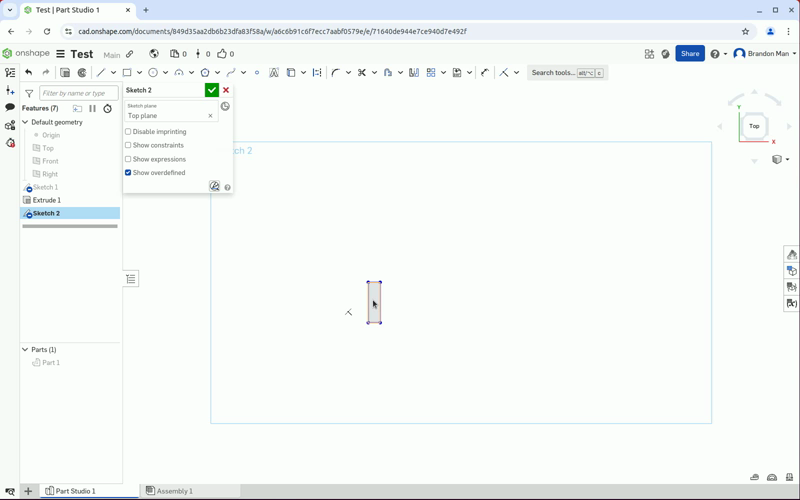
scroll(6)
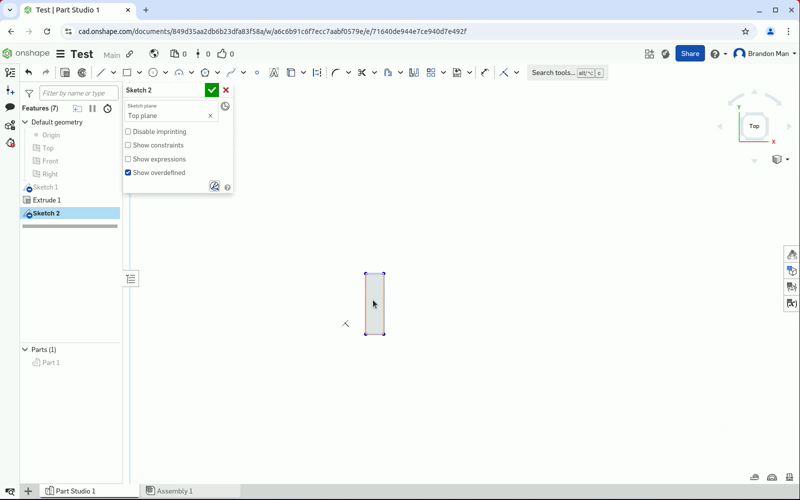
scroll(6)
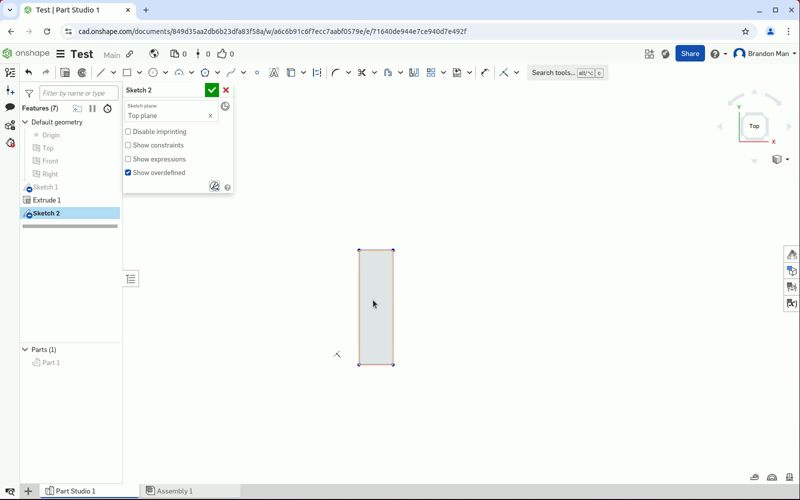
scroll(6)
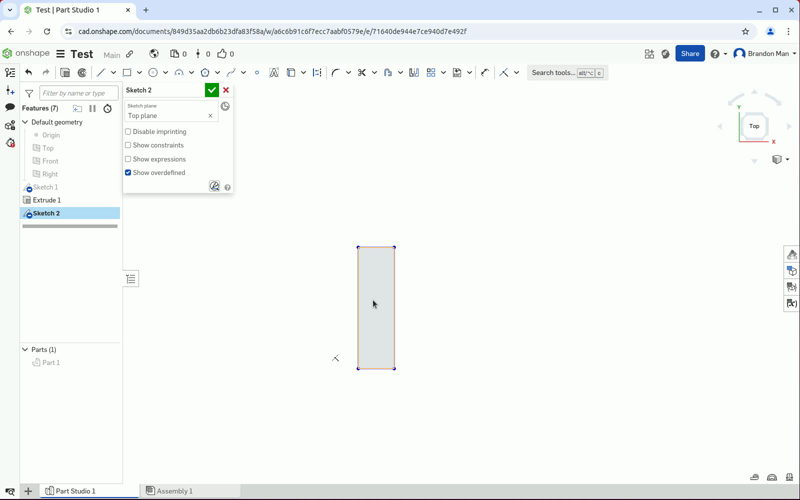
scroll(6)
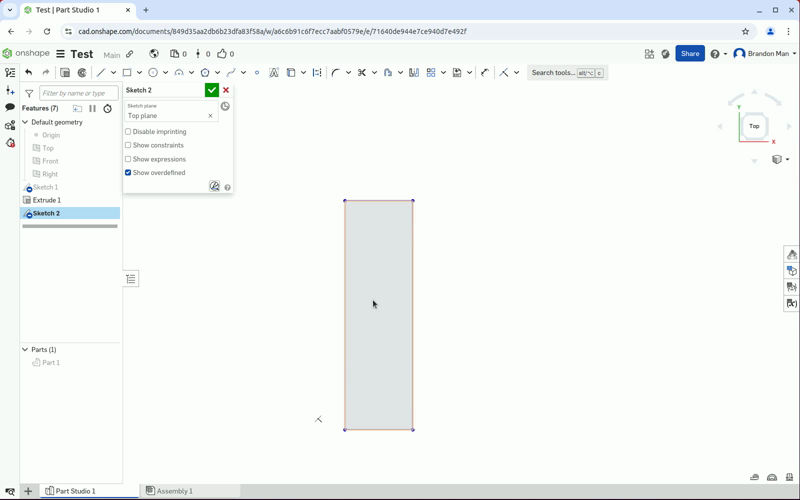
scroll(6)
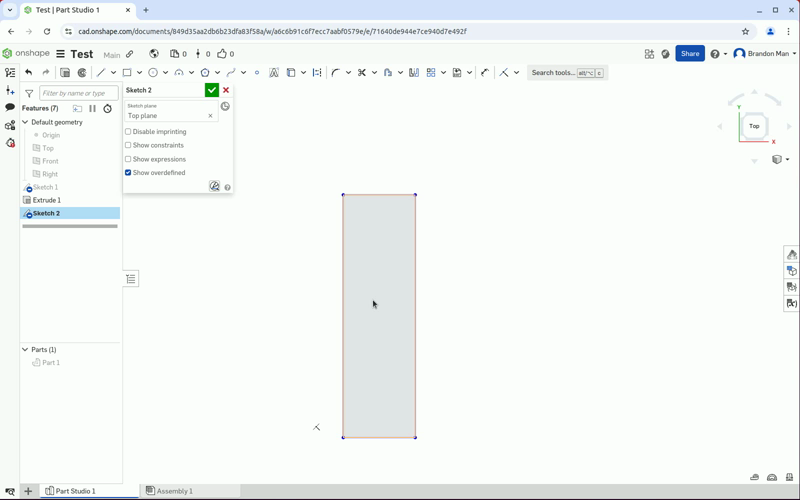
scroll(6)
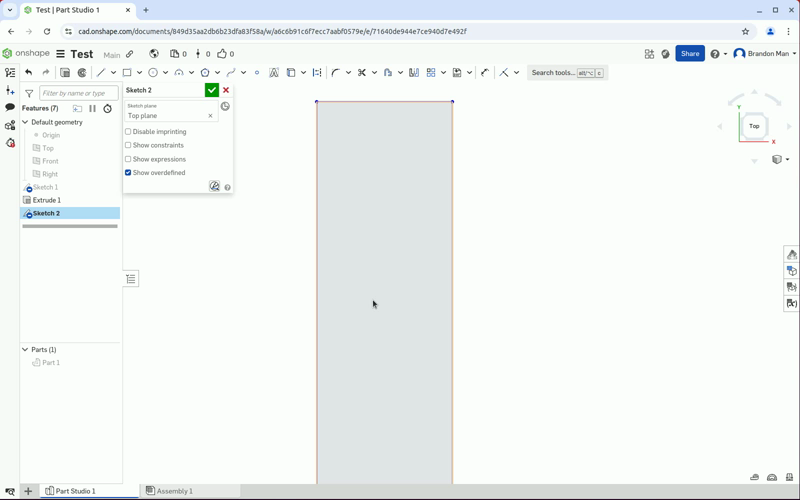
click(373, 299)
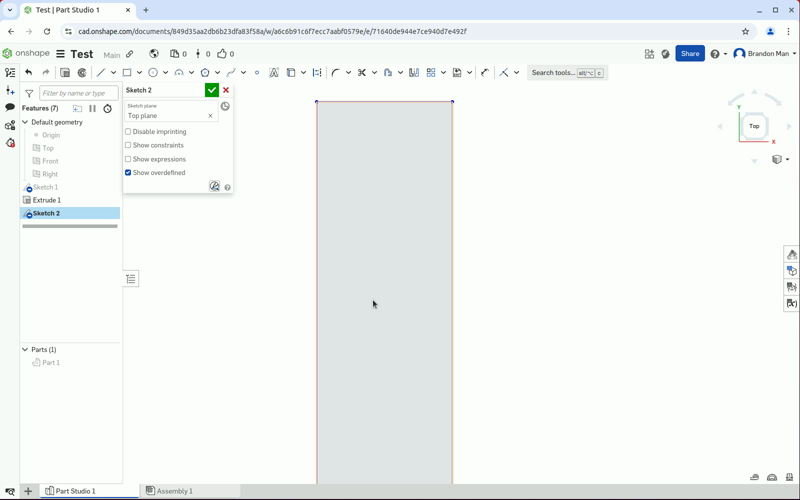
scroll(-6)
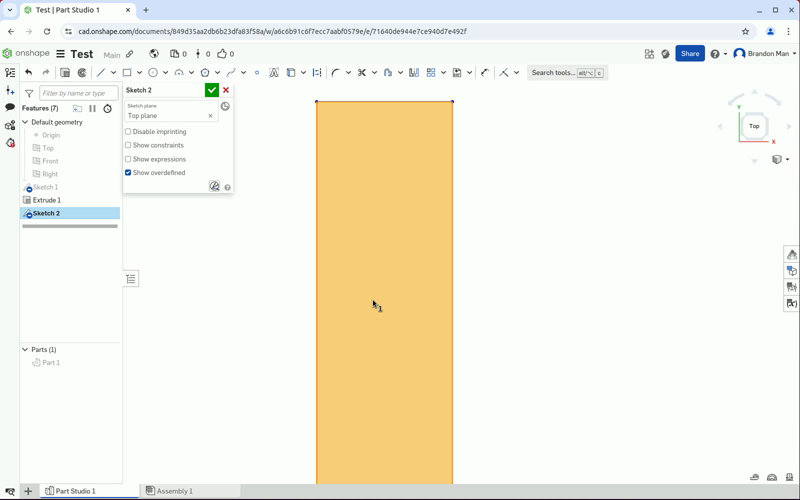
scroll(-6)
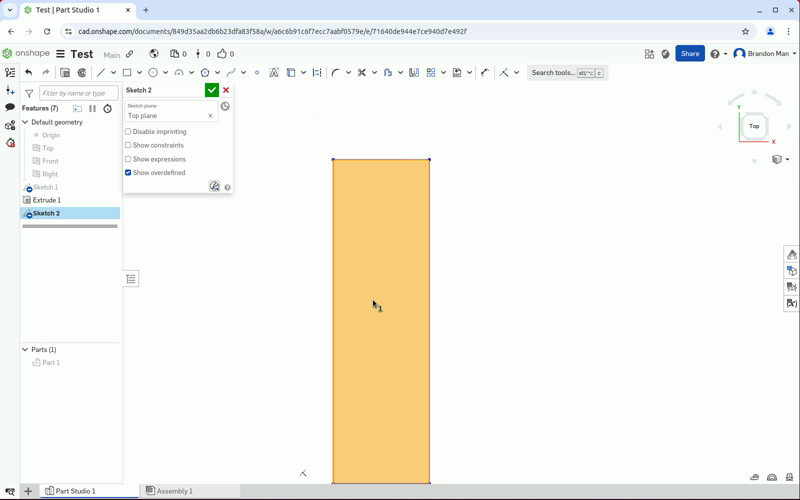
scroll(-6)
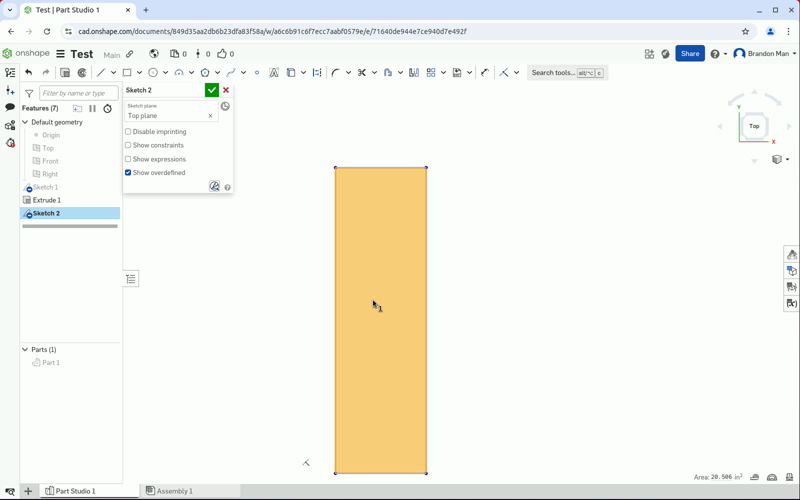
scroll(-6)
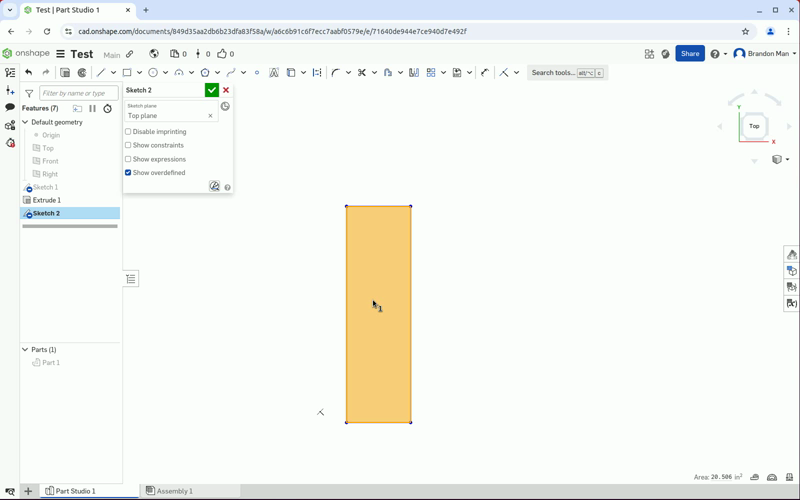
scroll(-6)
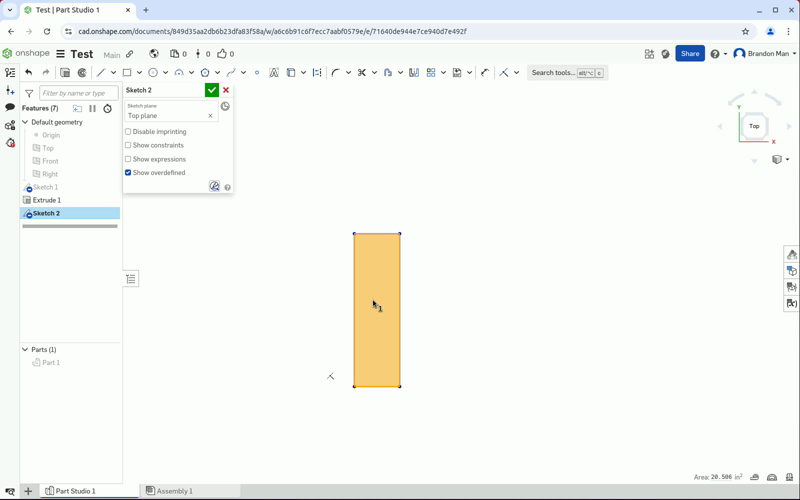
scroll(-6)
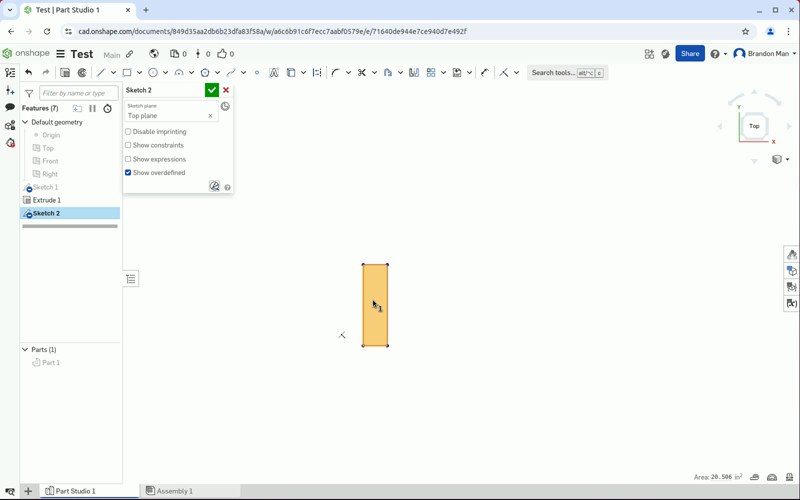
scroll(-6)
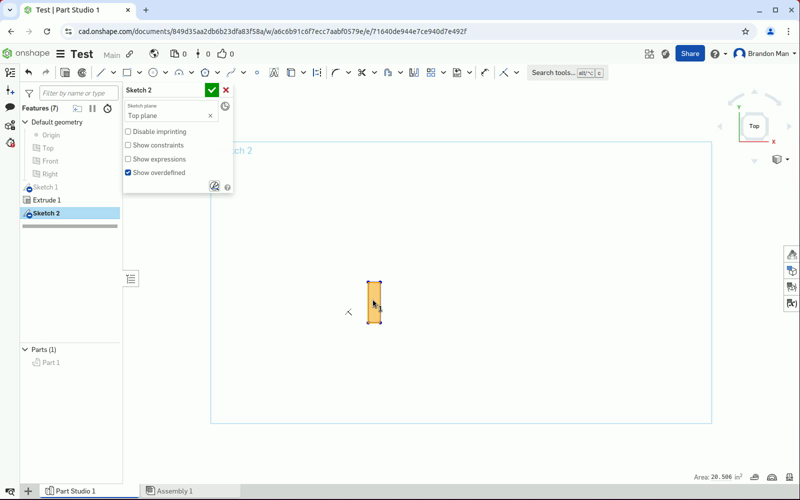
mouse_move(73, 352)
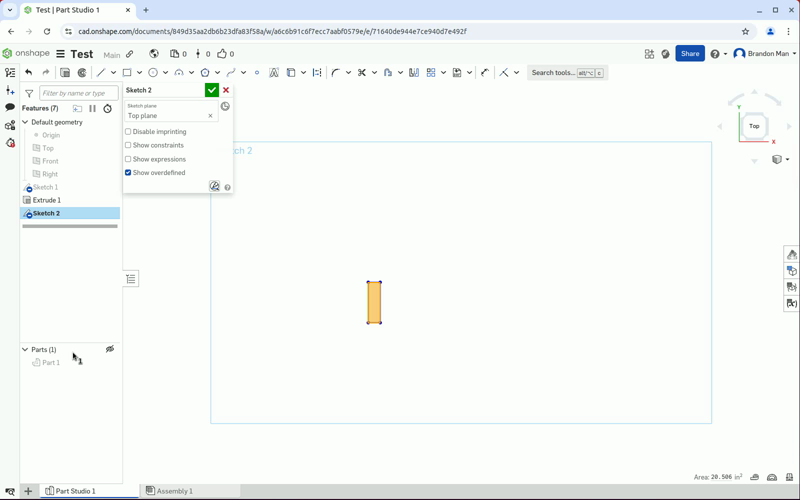
key(shift+y)
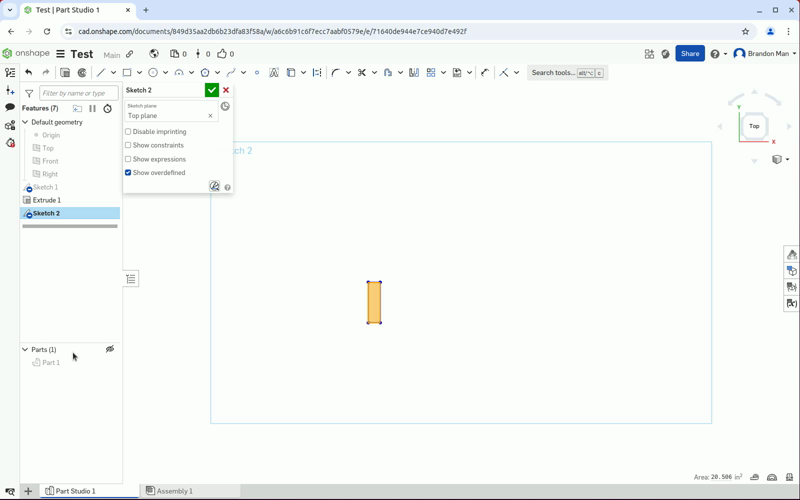
key(shift+e)
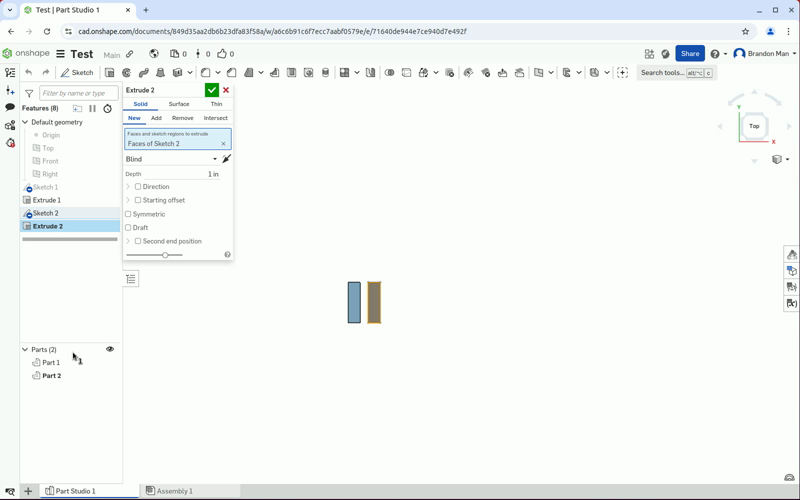
mouse_move(143, 106)
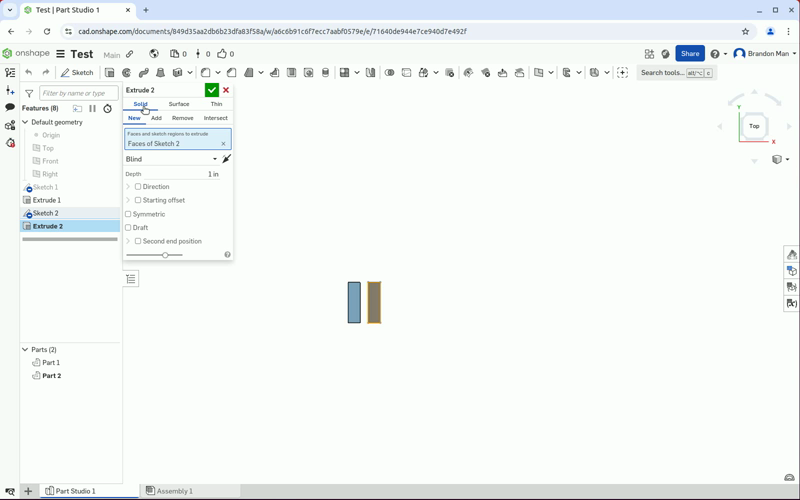
click(143, 106)
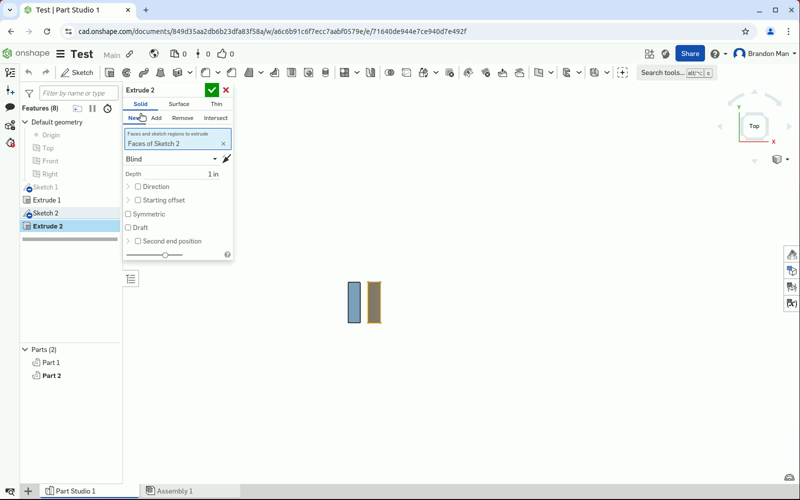
mouse_move(137, 120)
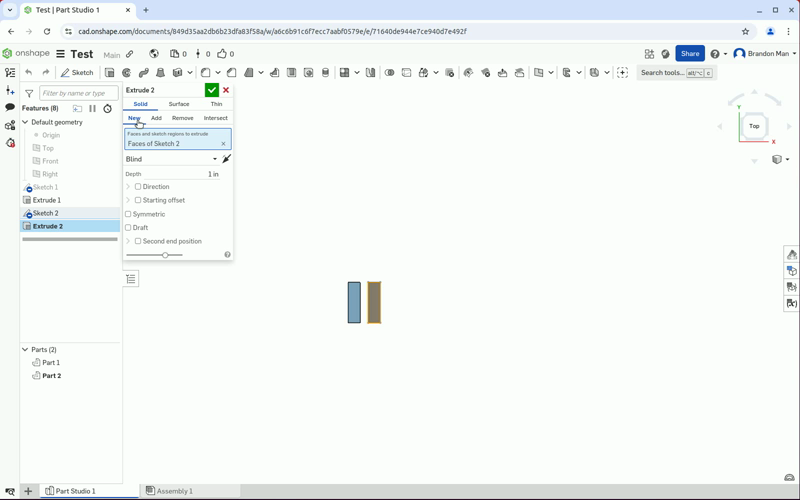
click(137, 120)
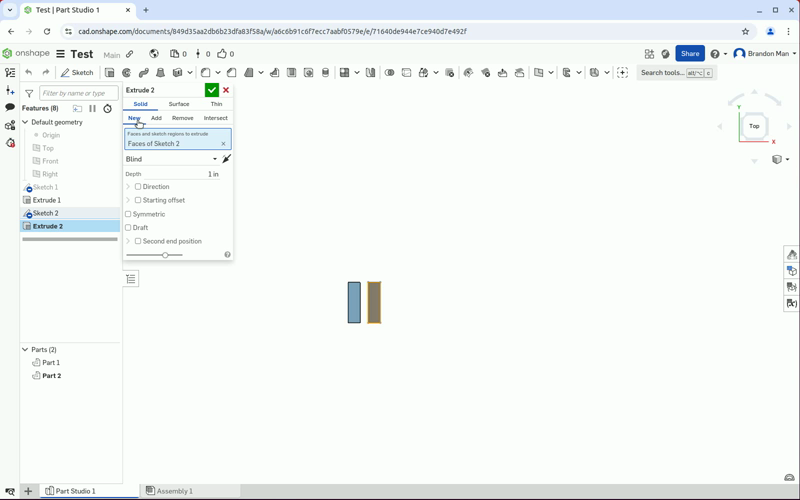
key(tab, 4)
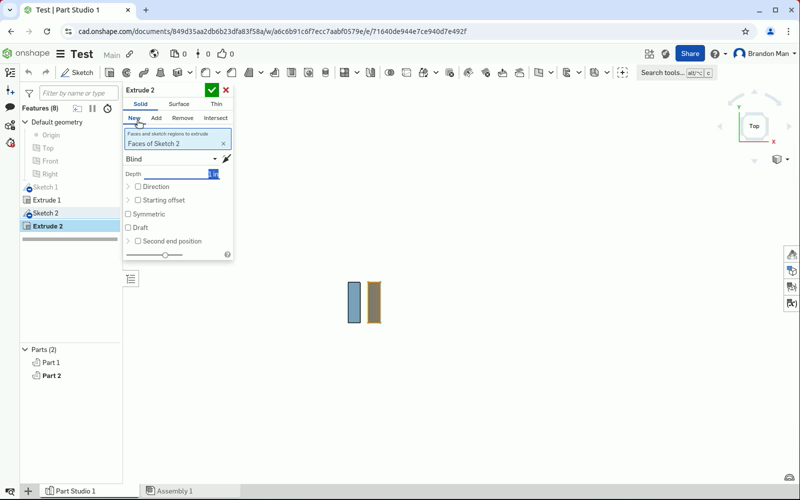
text(4.092)
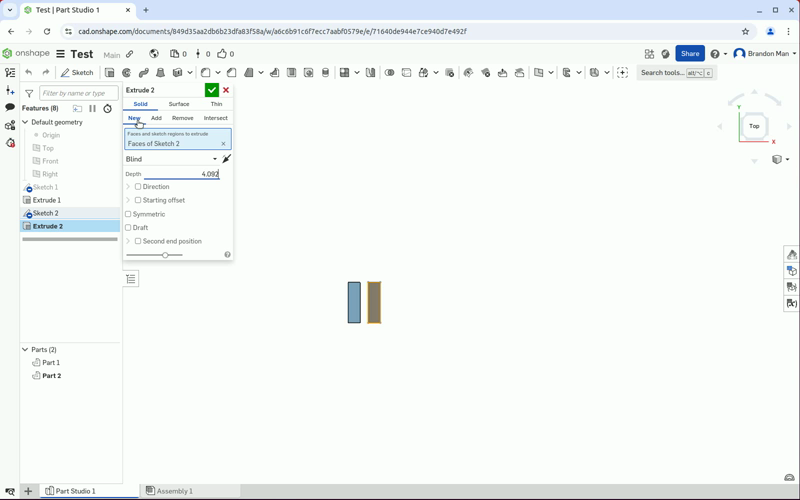
key(enter)
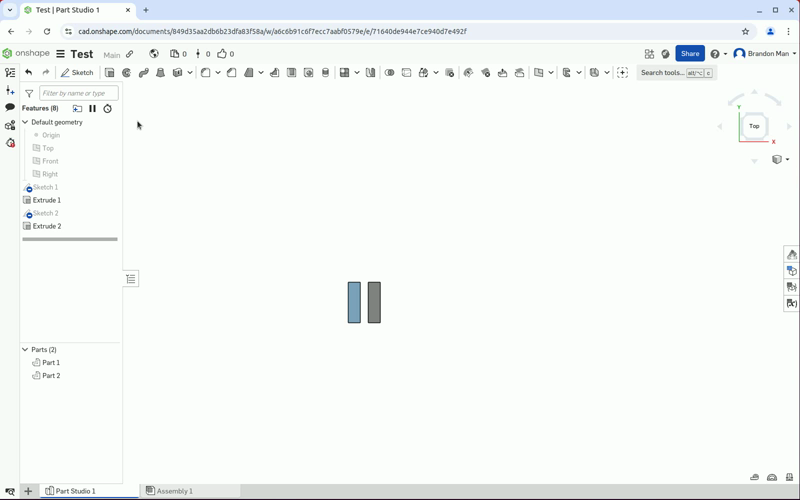
key(shift+h)
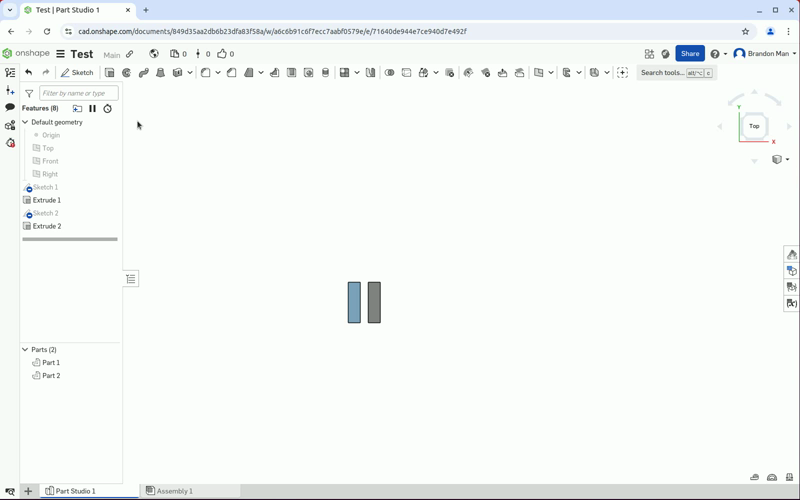
key(shift+h)
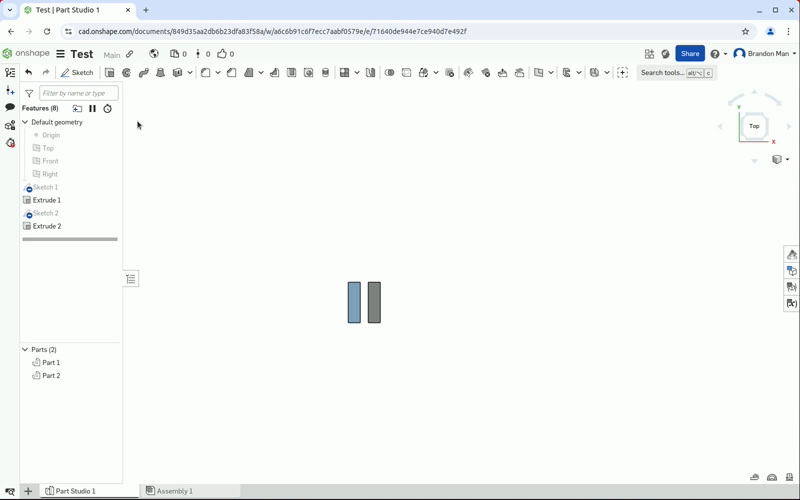
mouse_move(73, 189)
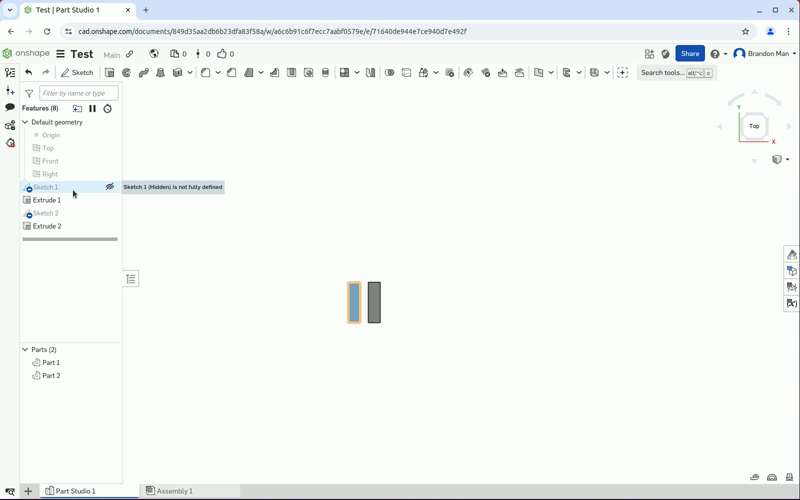
click(73, 189)
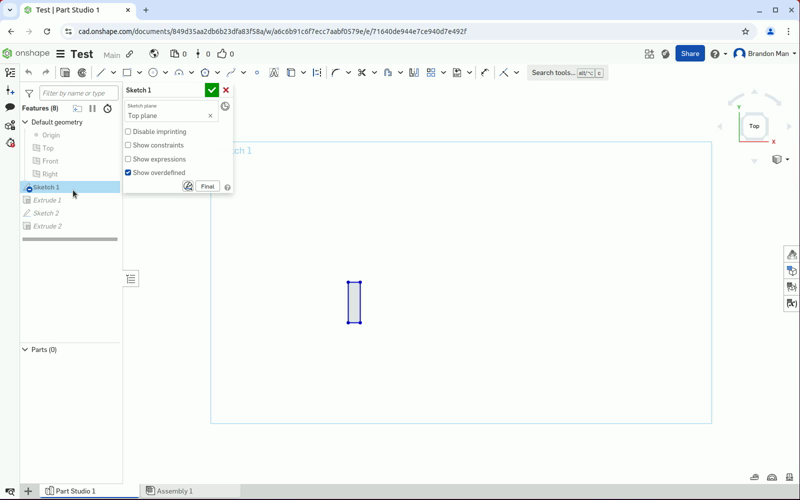
mouse_move(229, 92)
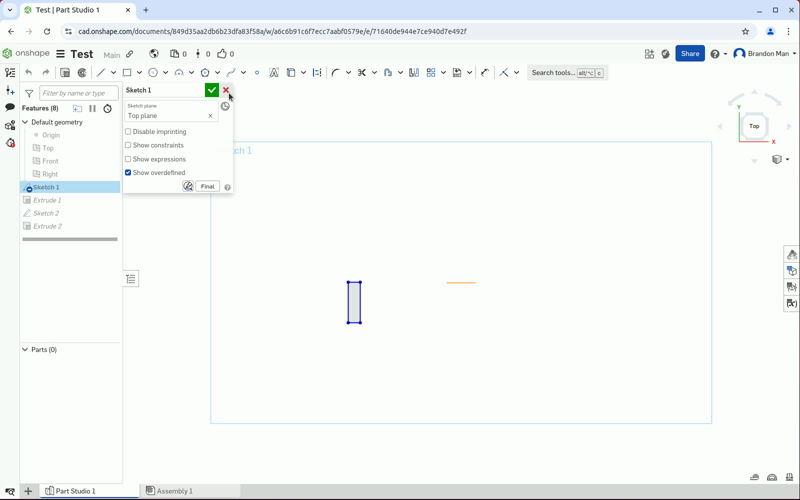
click(229, 92)
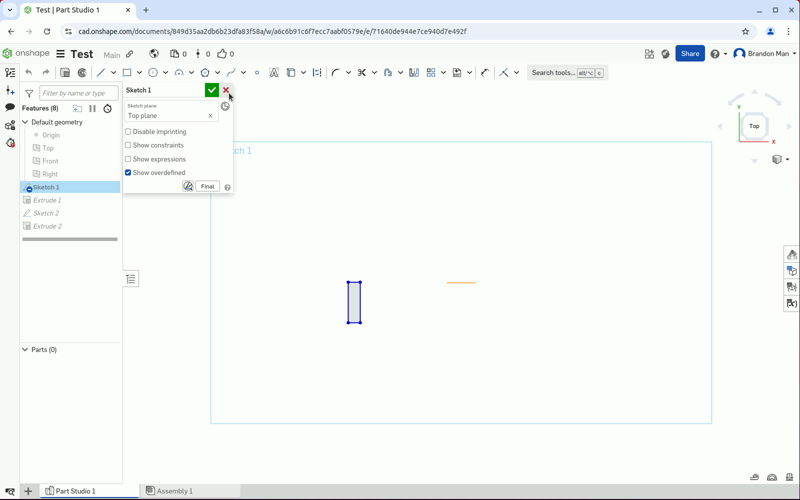
key(shift+s)
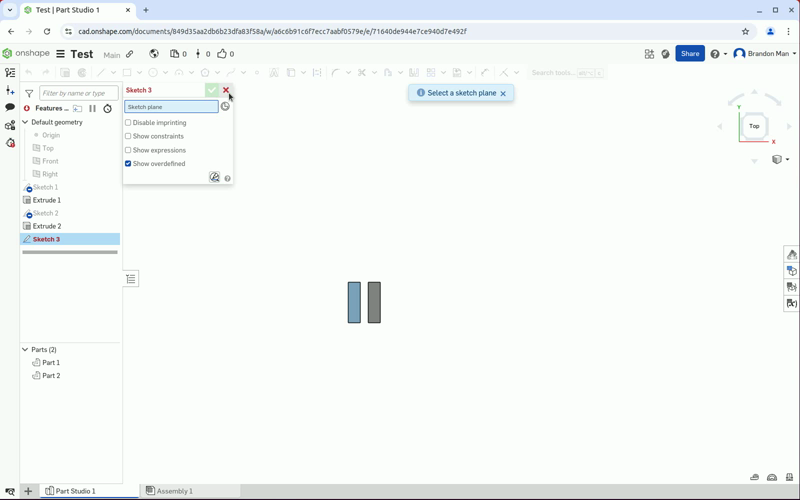
mouse_move(73, 150)
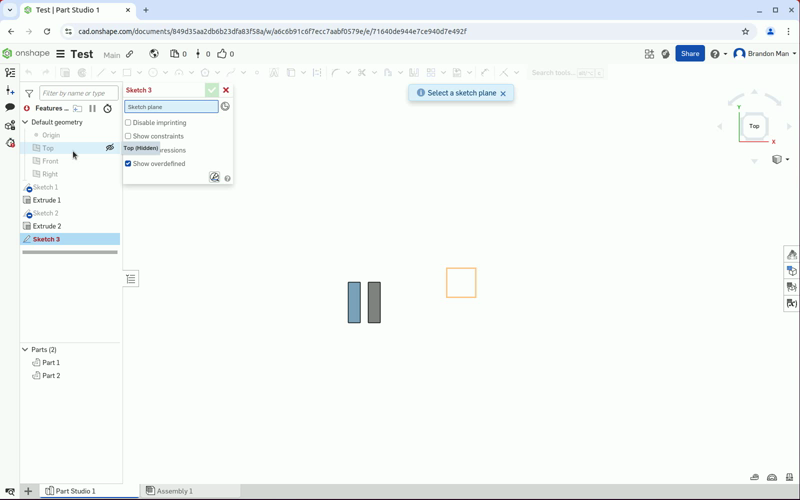
click(73, 150)
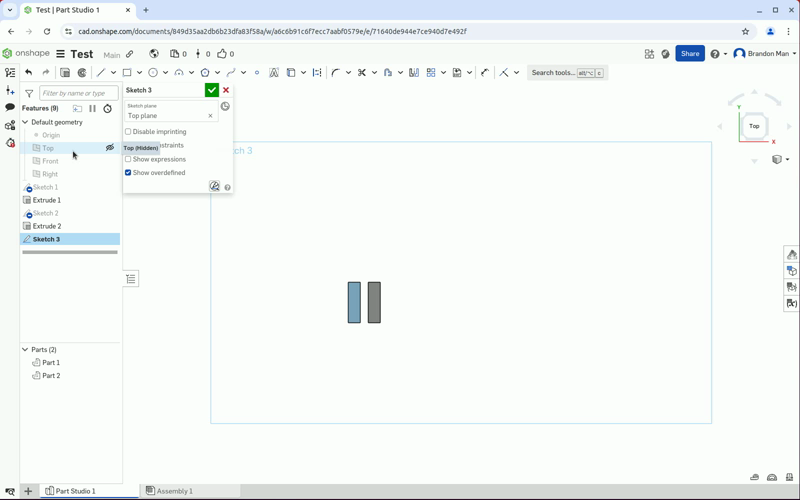
mouse_move(73, 352)
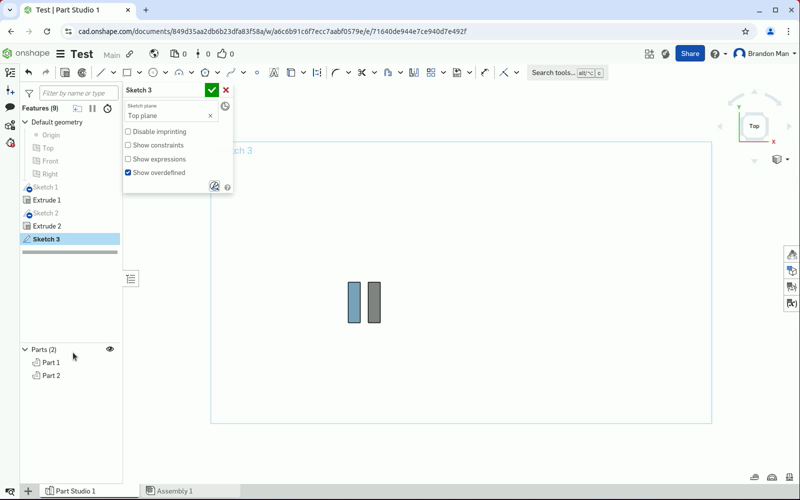
key(y)
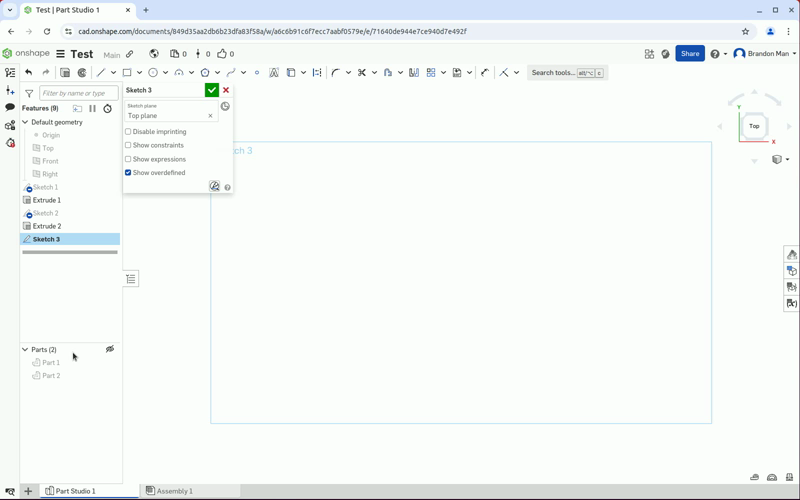
key(l)
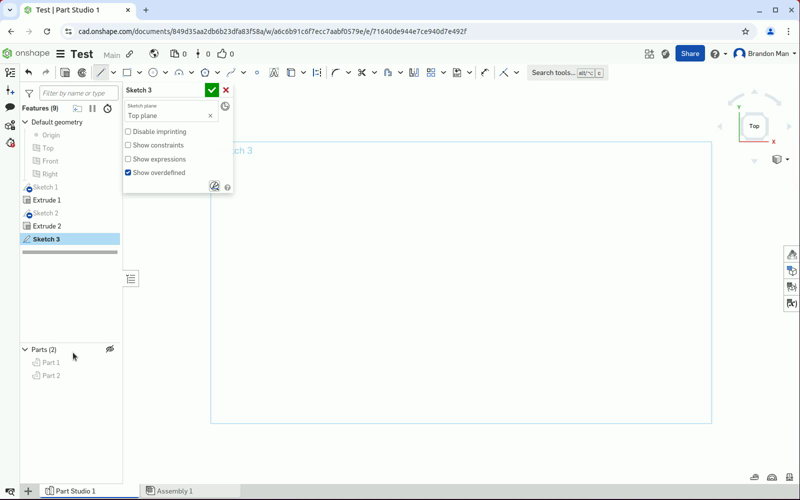
key_down(shift)
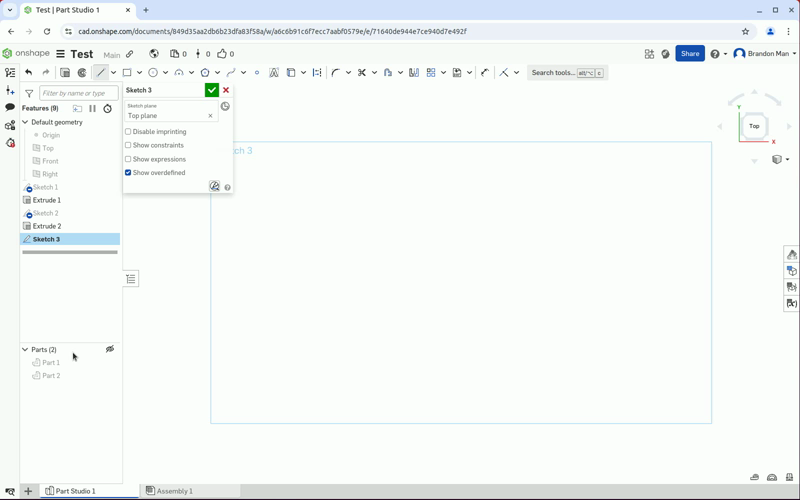
mouse_move(395, 322)
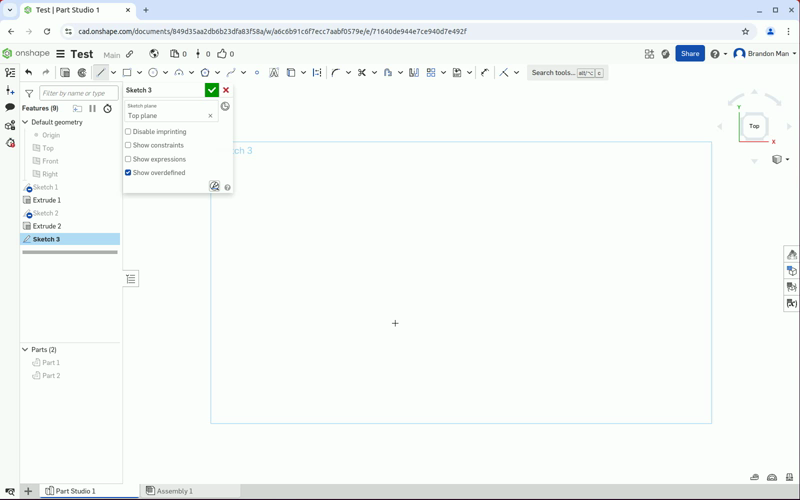
click(395, 322)
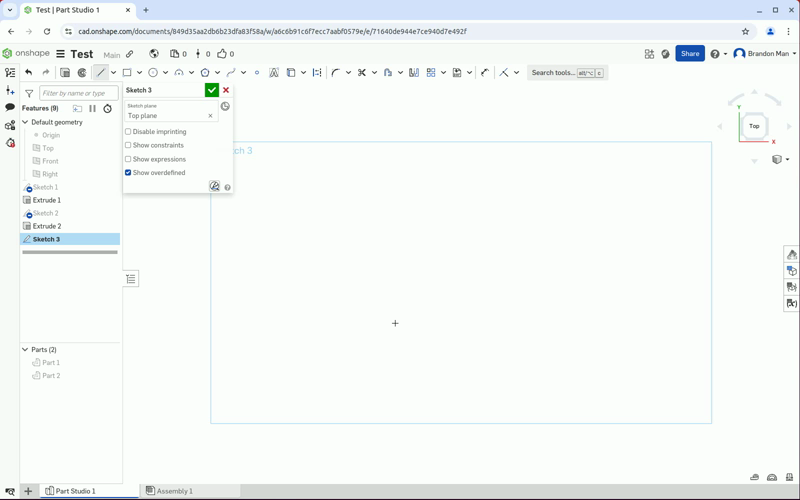
key_up(shift)
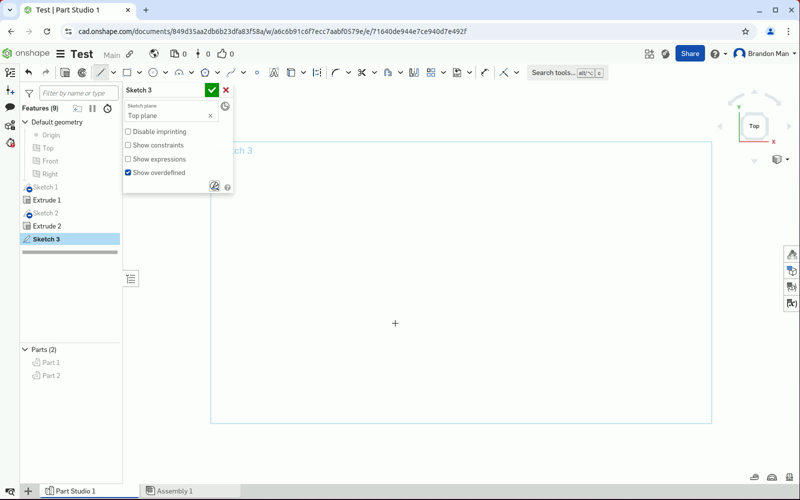
key_down(shift)
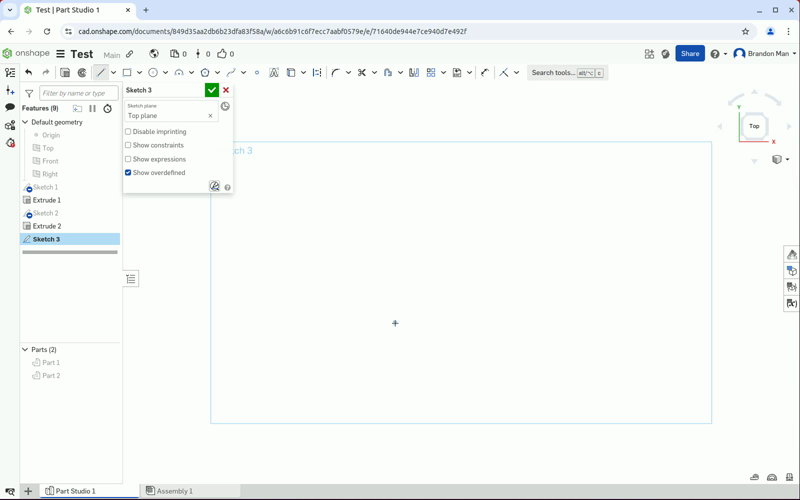
mouse_move(425, 322)
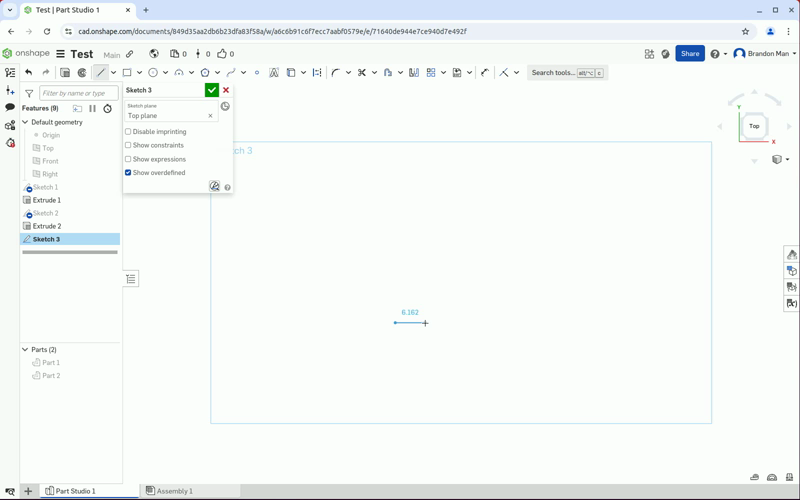
mouse_move(407, 322)
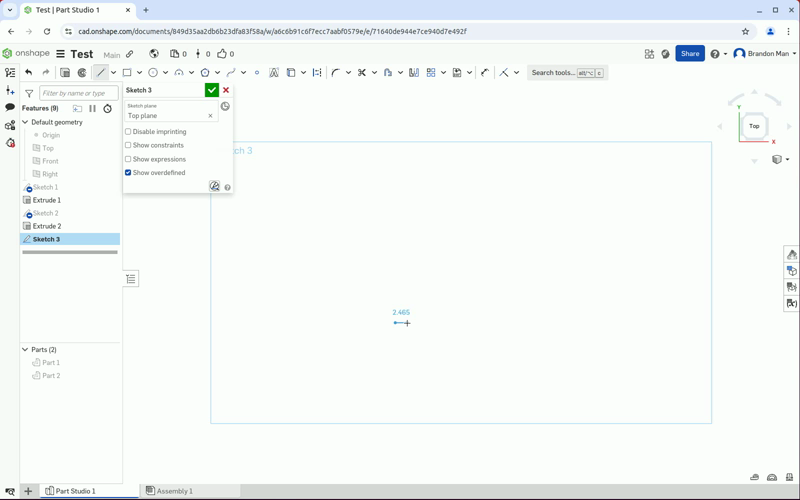
click(407, 322)
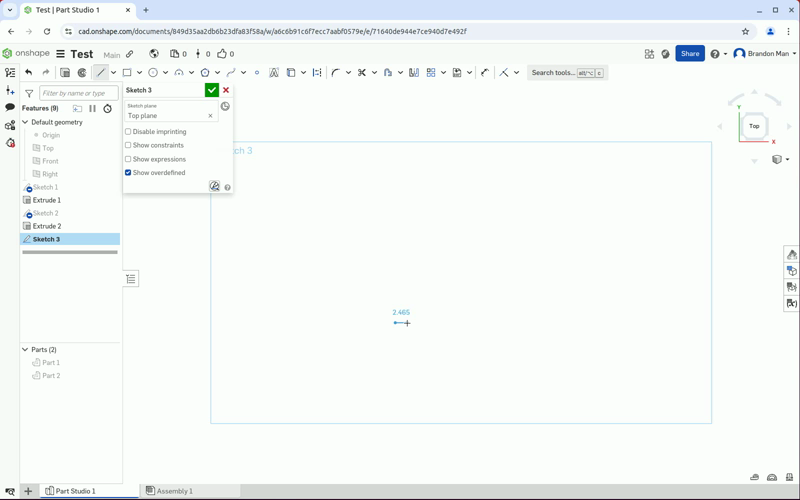
key_up(shift)
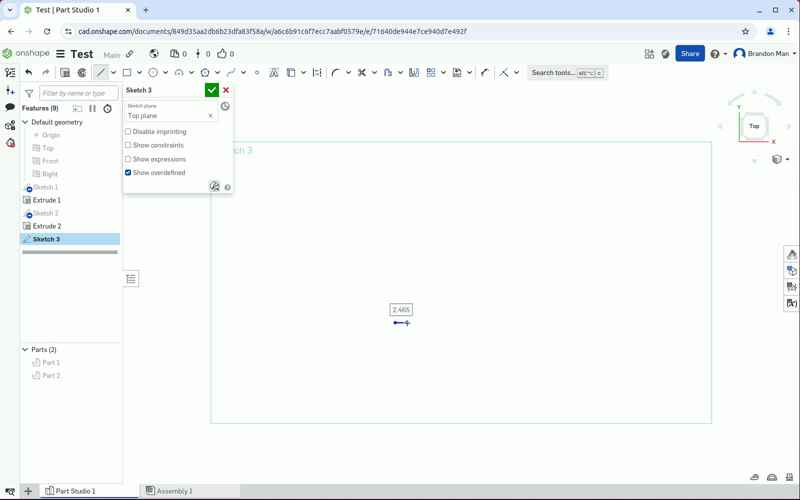
key_down(shift)
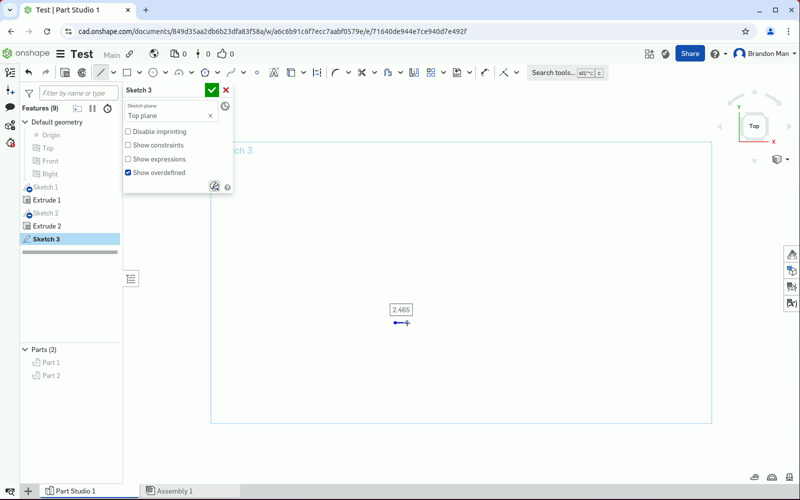
mouse_move(437, 322)
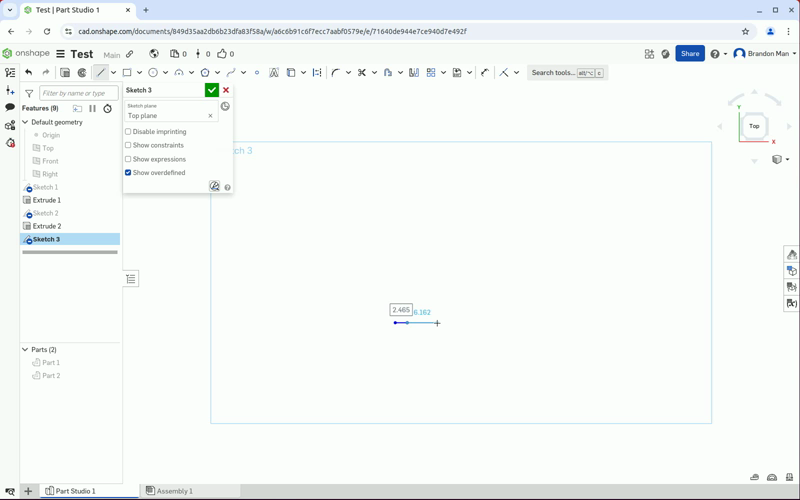
mouse_move(407, 282)
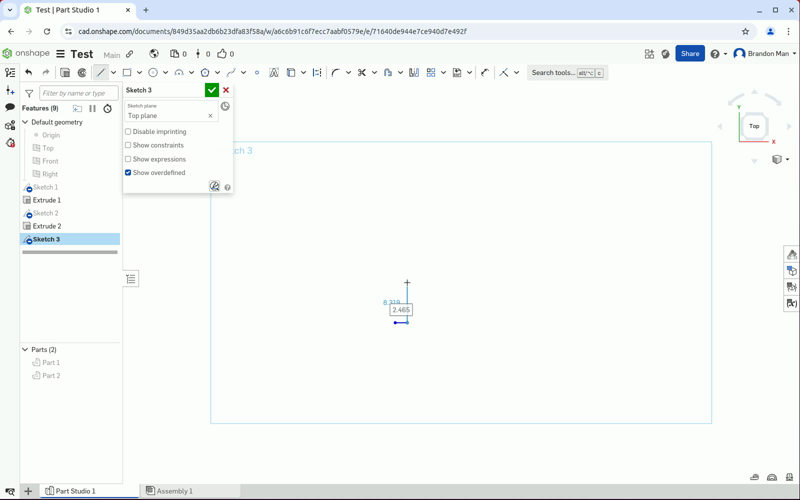
click(407, 282)
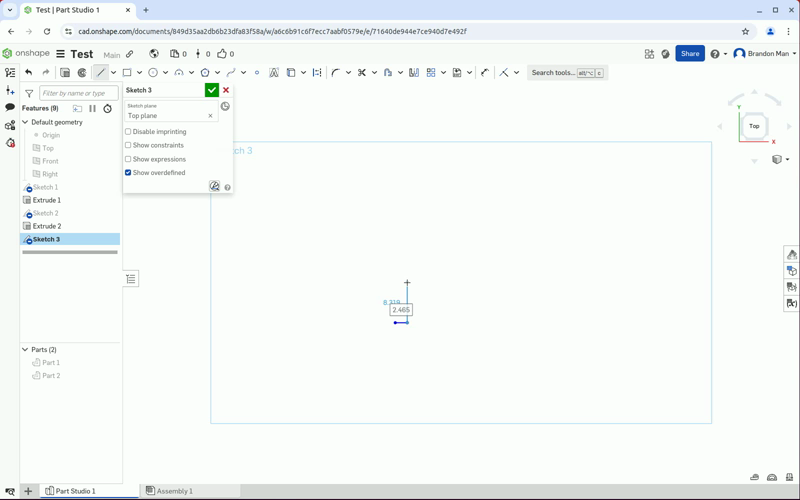
key_up(shift)
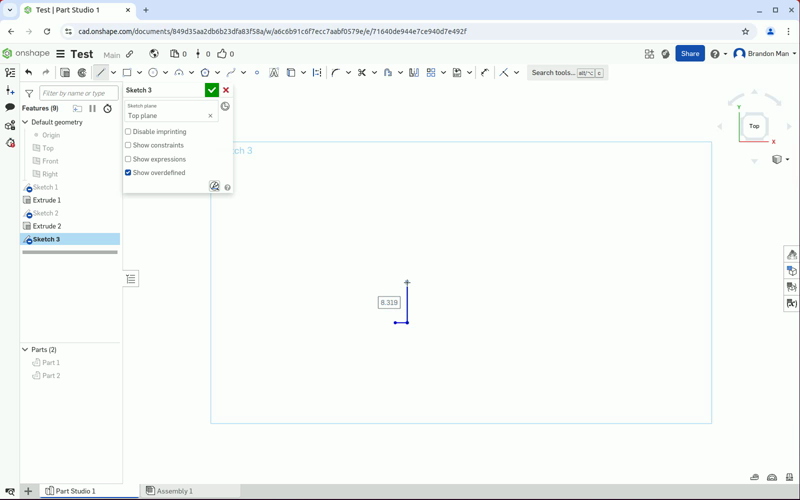
key_down(shift)
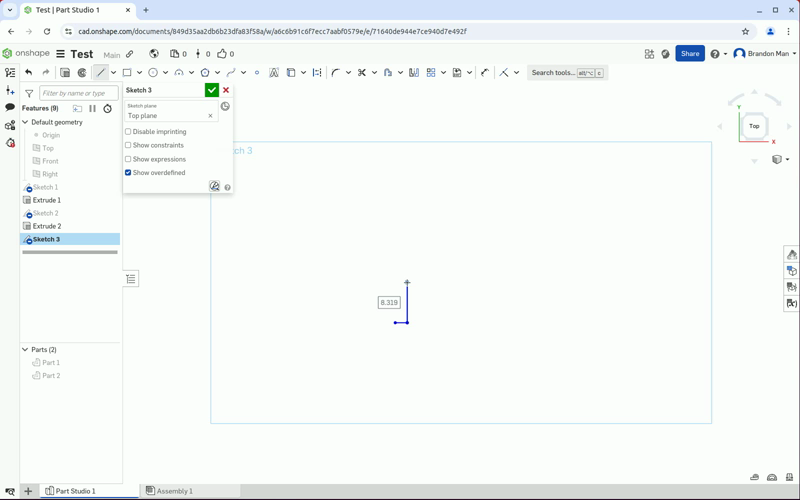
mouse_move(437, 282)
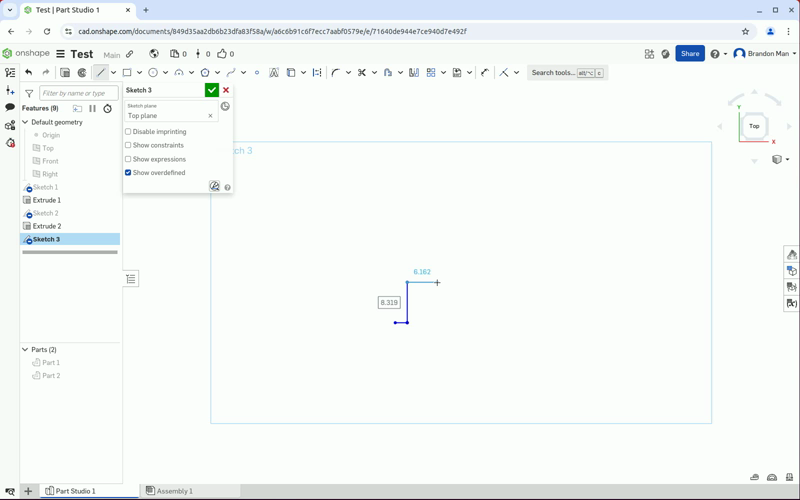
mouse_move(395, 282)
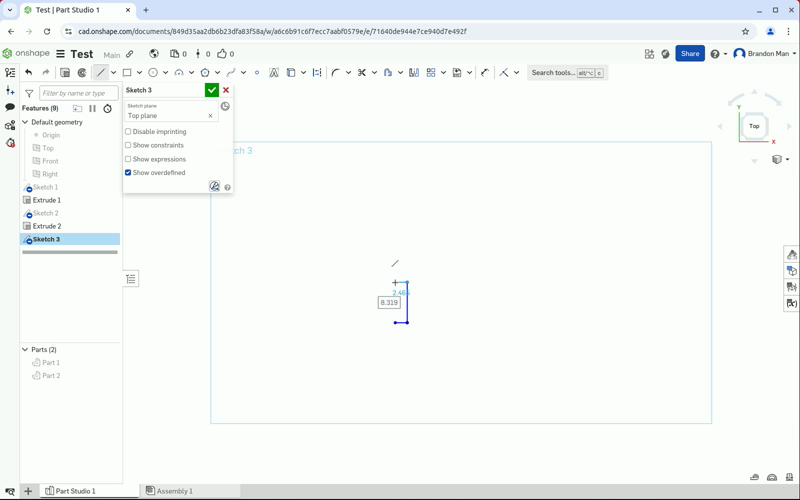
click(395, 282)
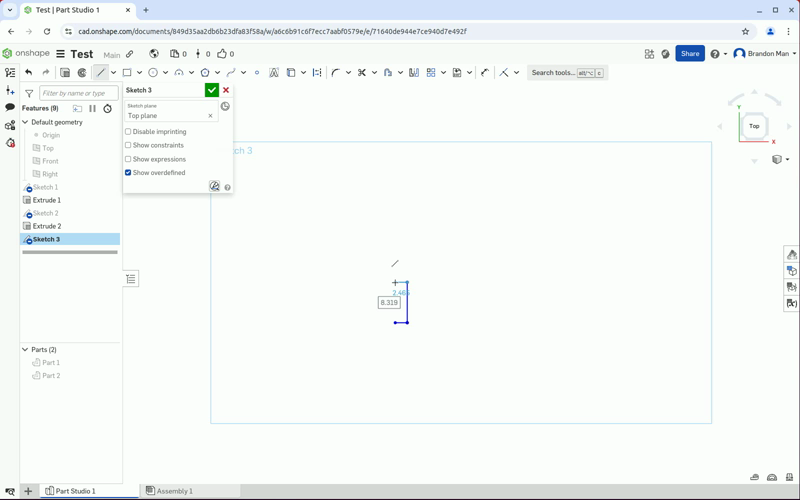
key_up(shift)
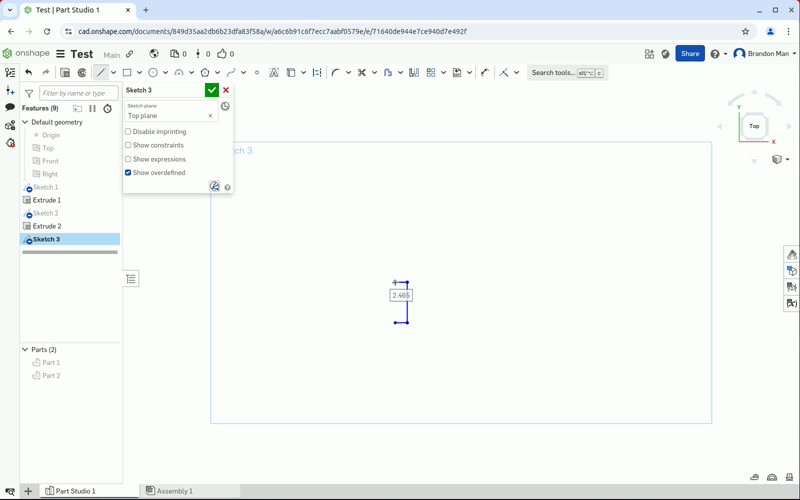
mouse_move(425, 282)
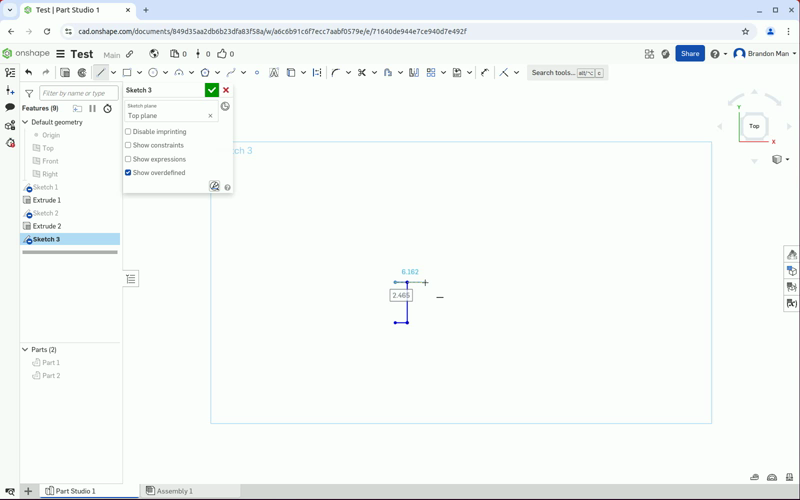
key_down(shift)
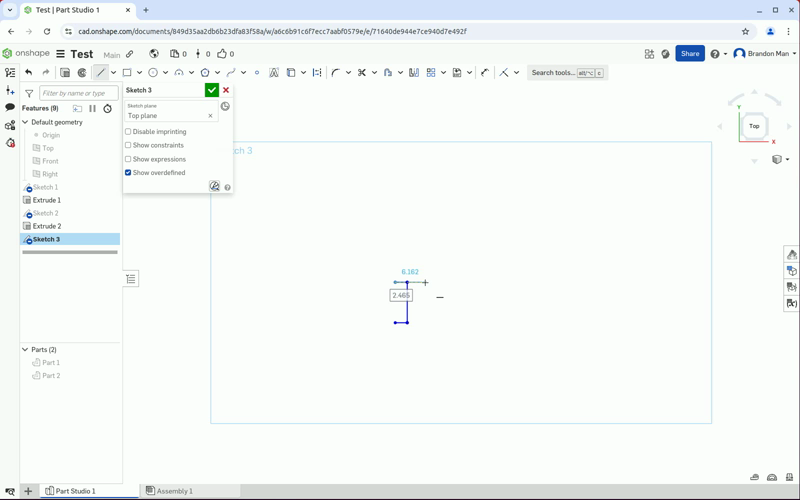
mouse_move(395, 322)
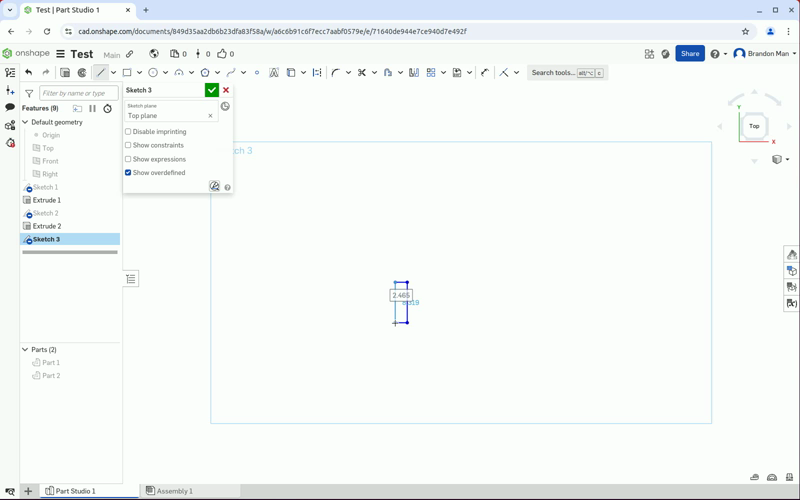
key_up(shift)
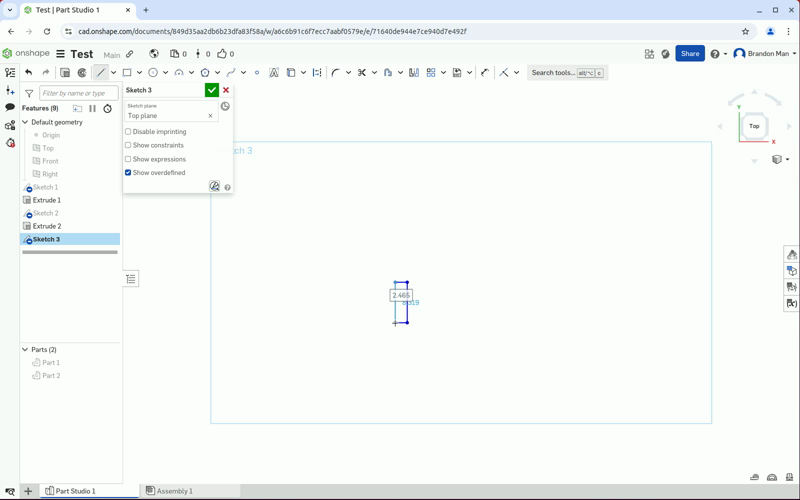
click(395, 322)
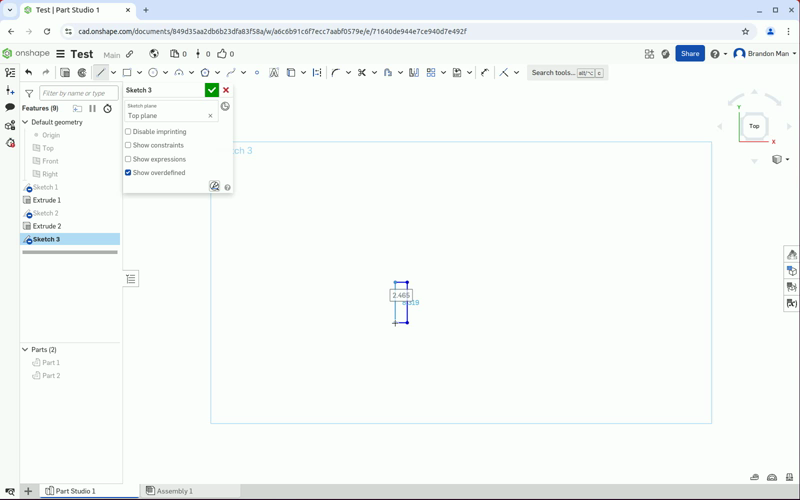
key(esc)
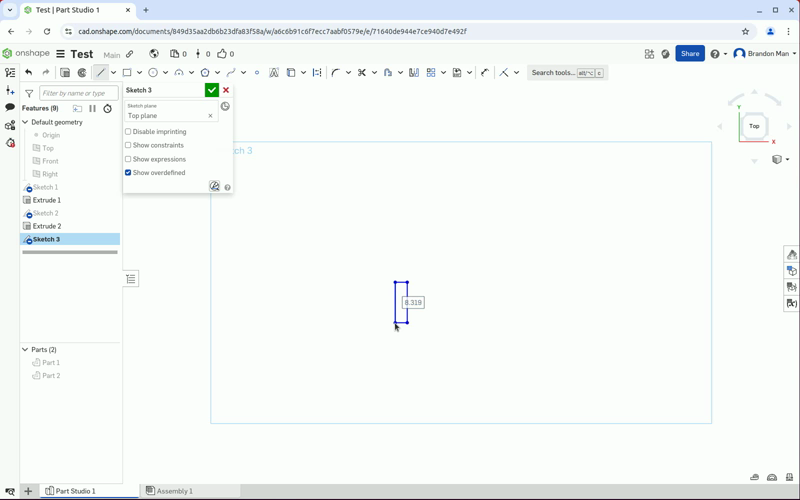
mouse_move(398, 293)
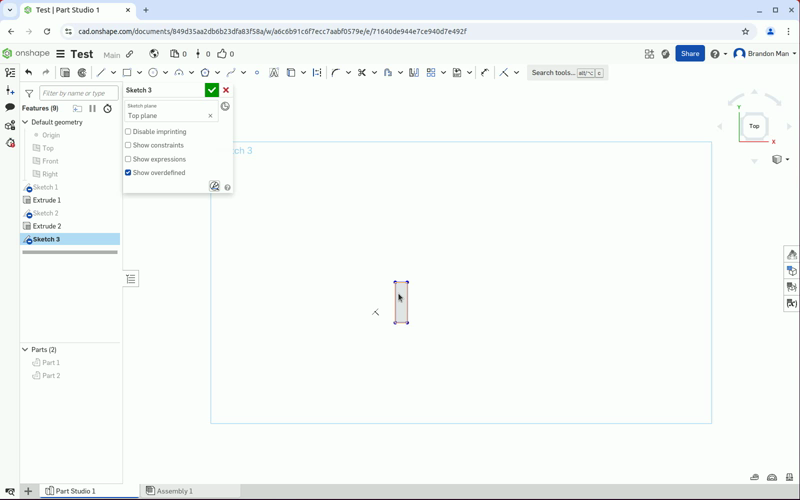
scroll(6)
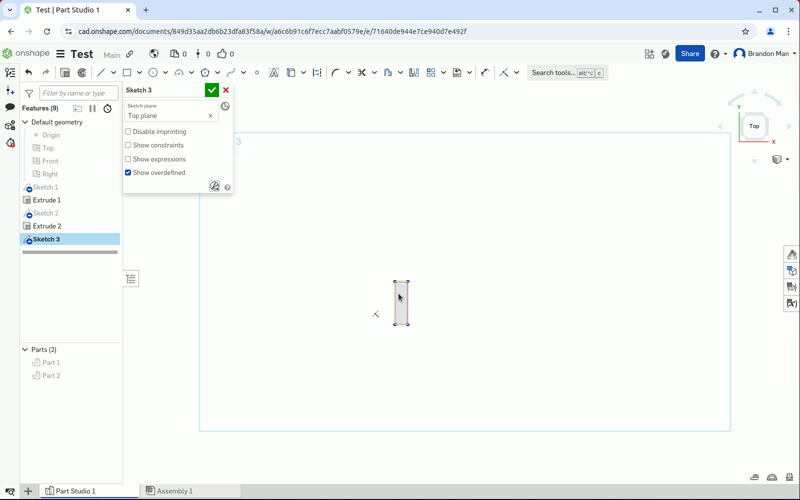
scroll(6)
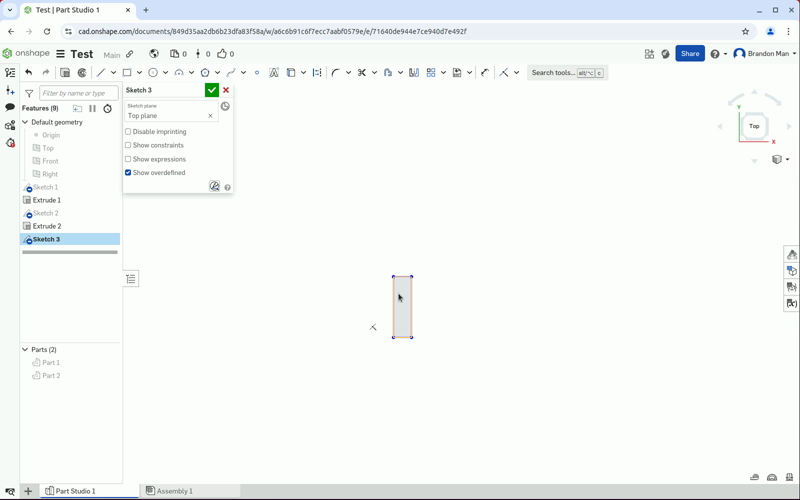
scroll(6)
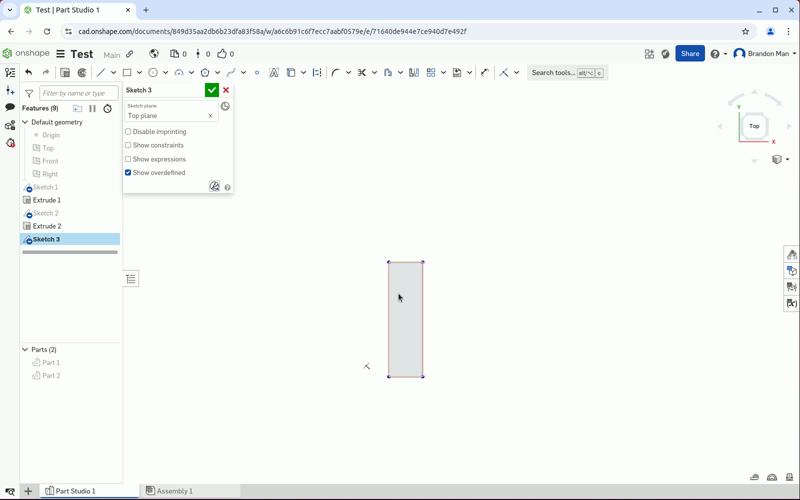
scroll(6)
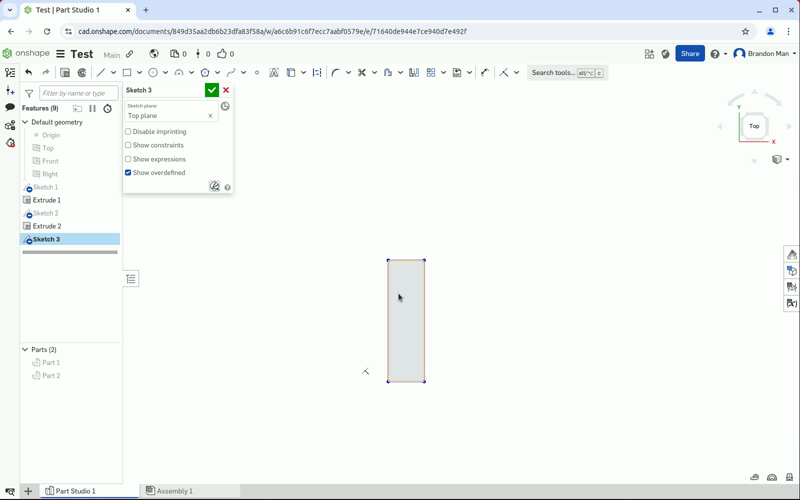
scroll(6)
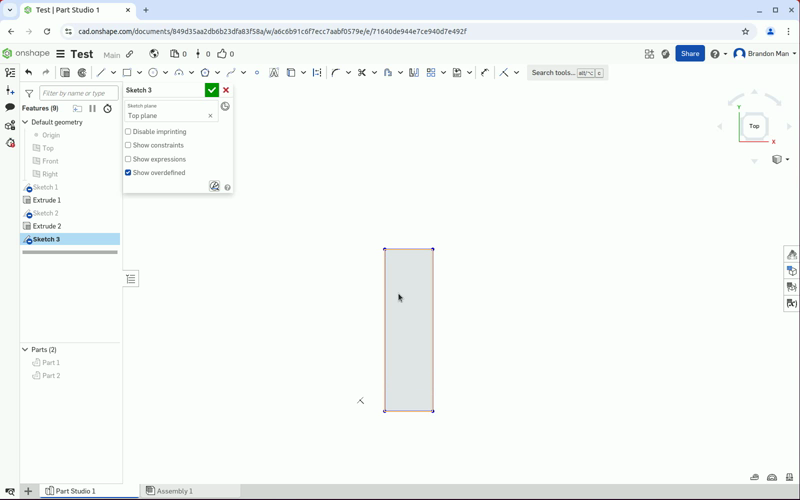
scroll(6)
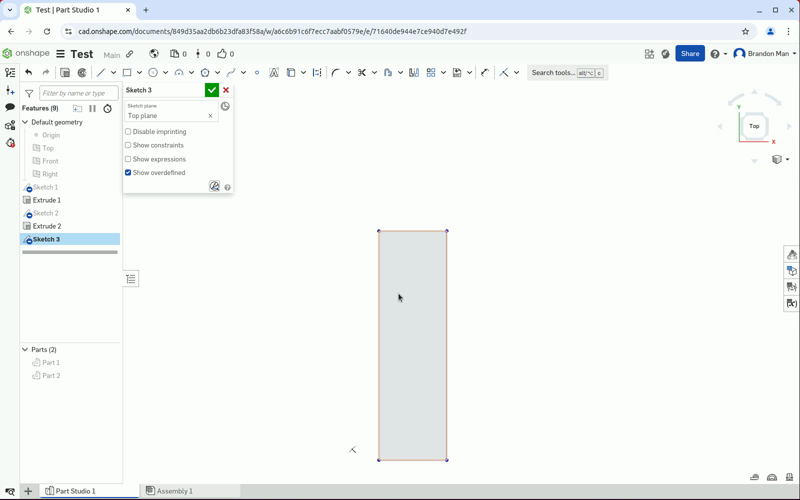
scroll(6)
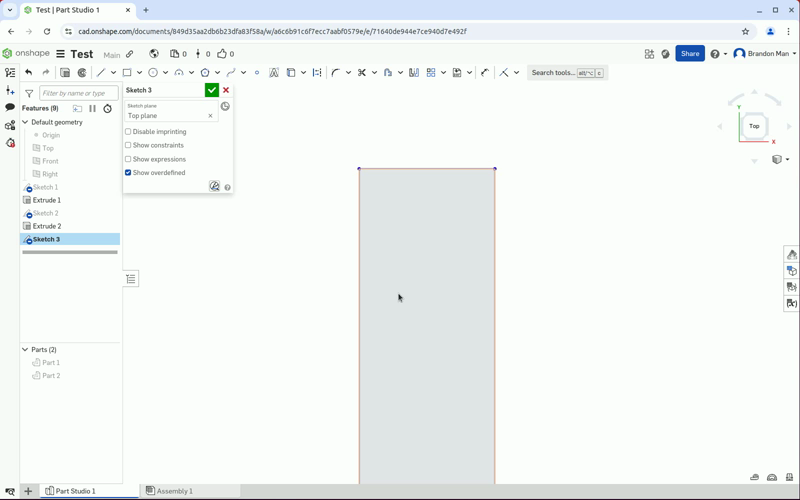
click(398, 293)
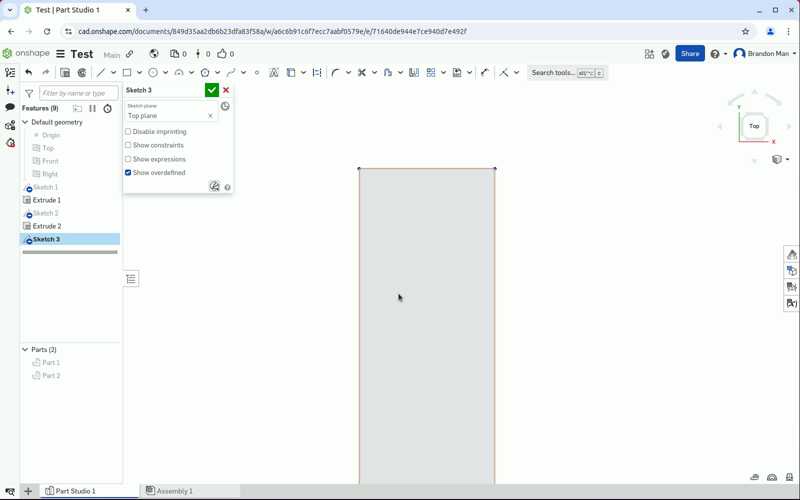
scroll(-6)
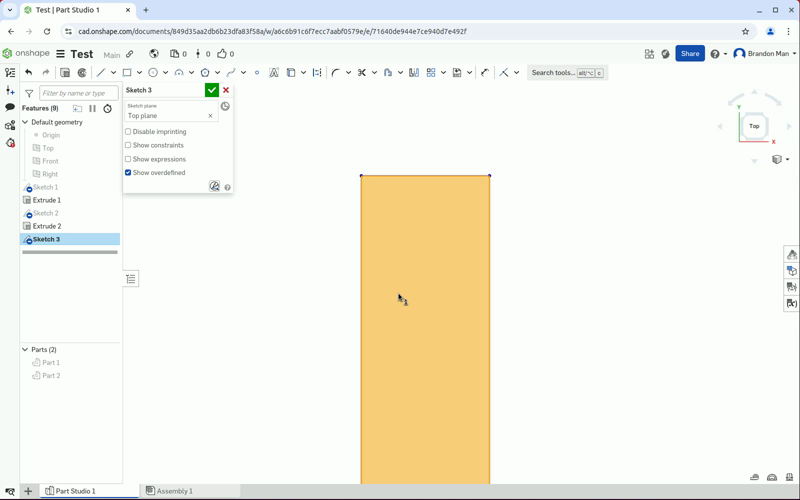
scroll(-6)
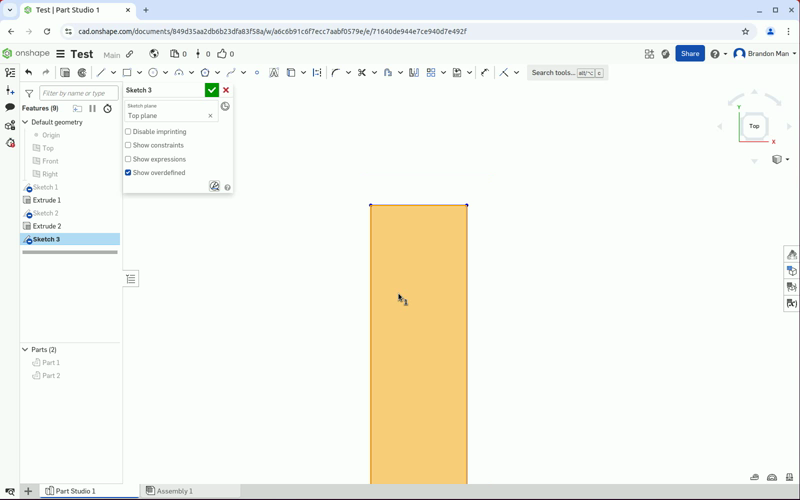
scroll(-6)
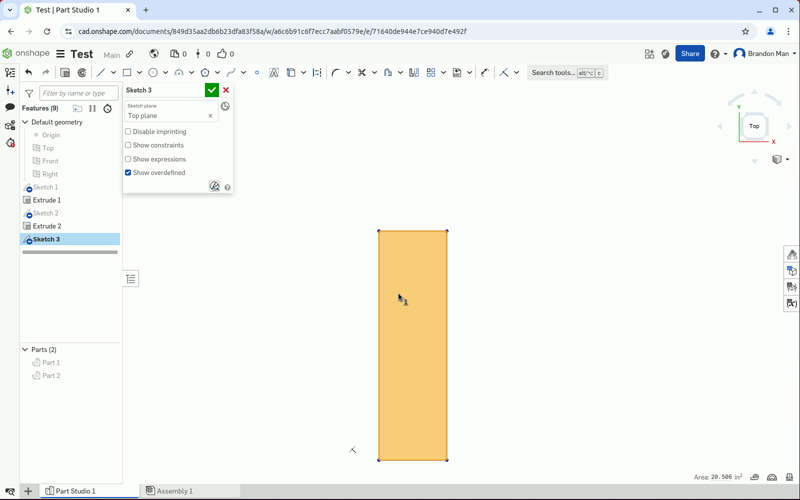
scroll(-6)
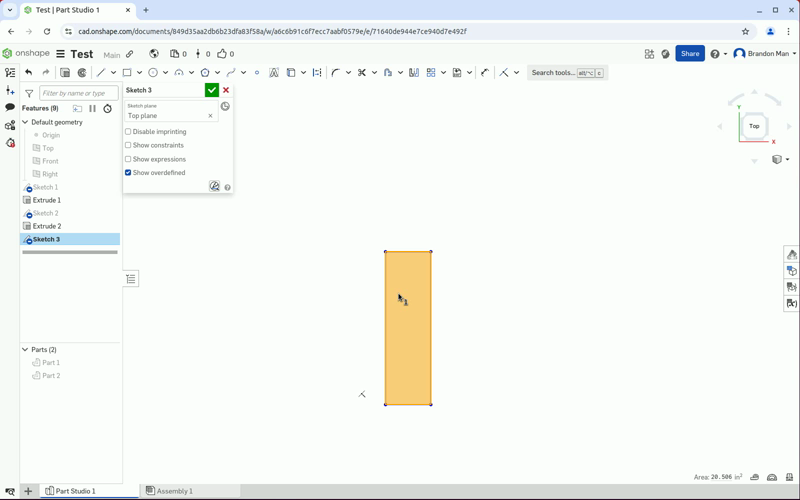
scroll(-6)
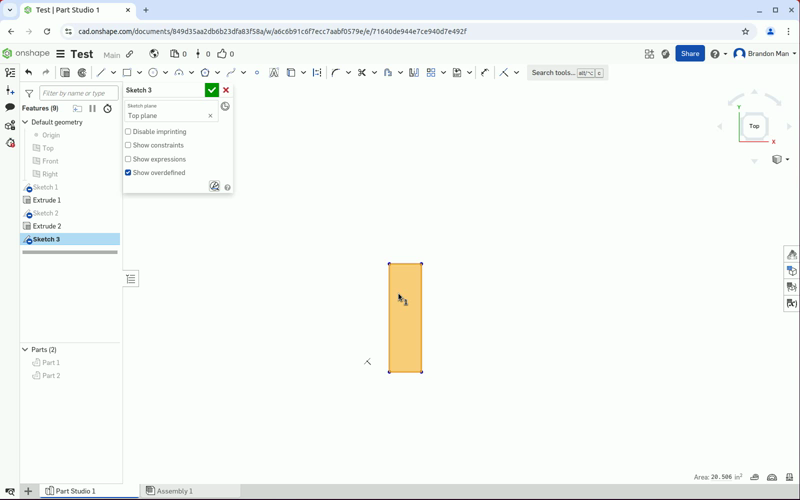
scroll(-6)
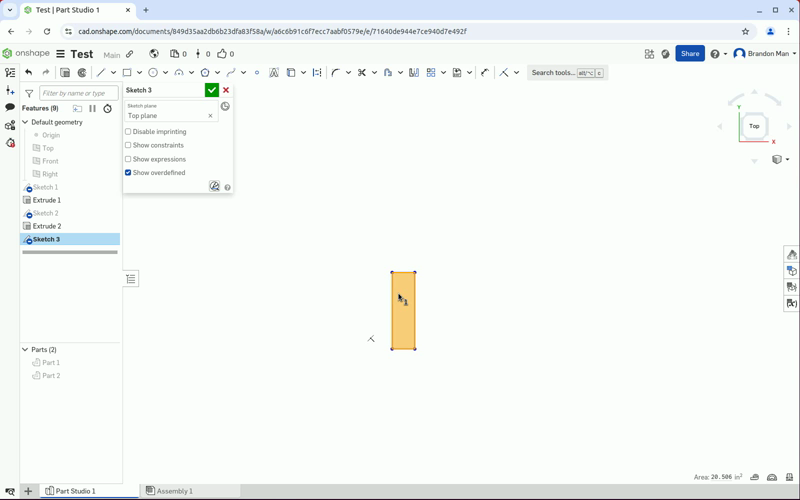
scroll(-6)
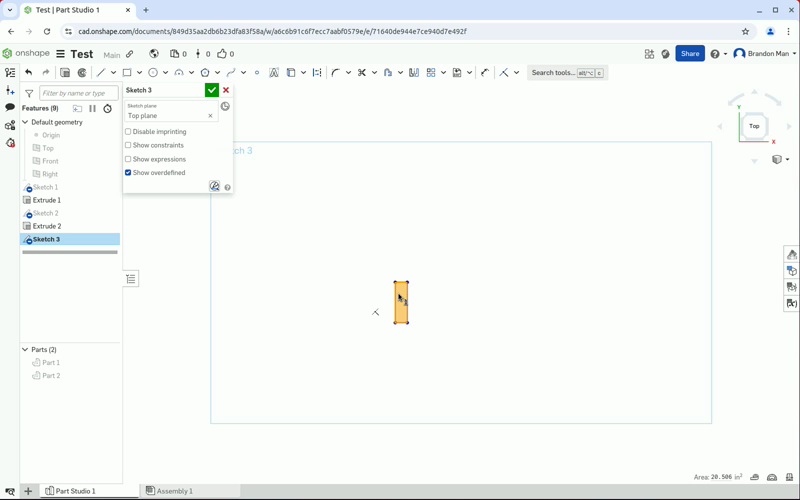
mouse_move(73, 352)
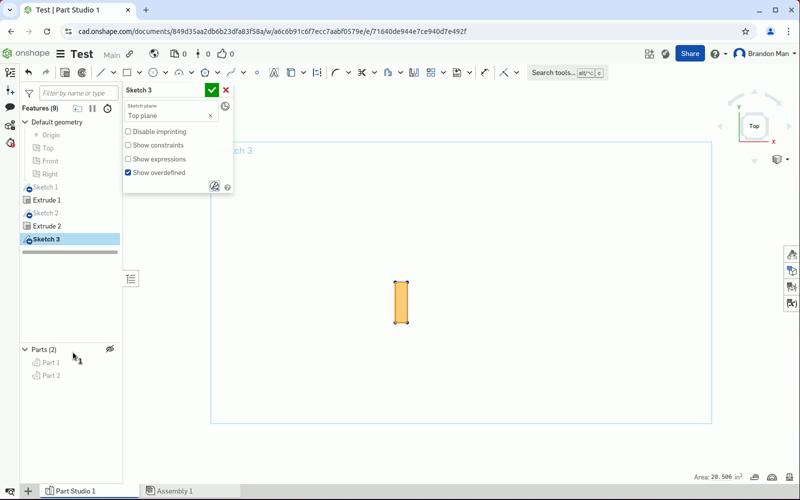
key(shift+y)
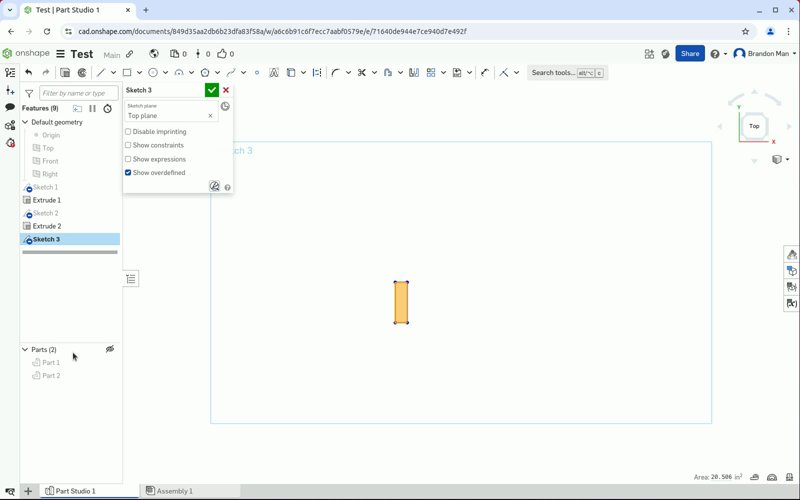
key(shift+e)
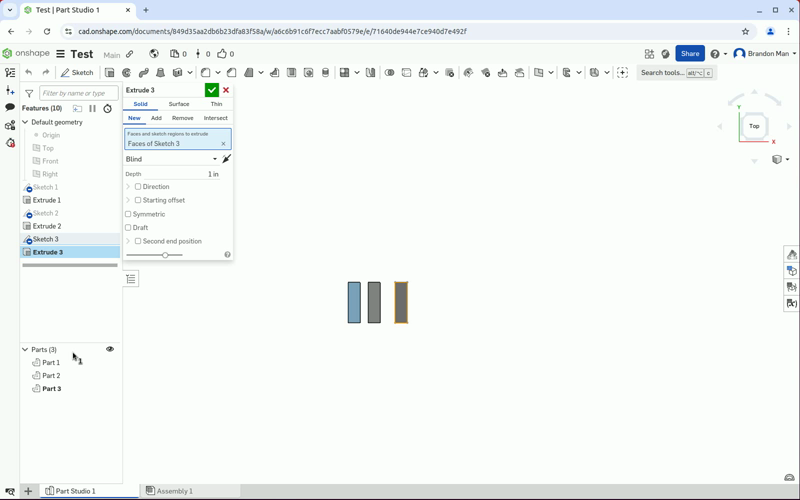
mouse_move(143, 106)
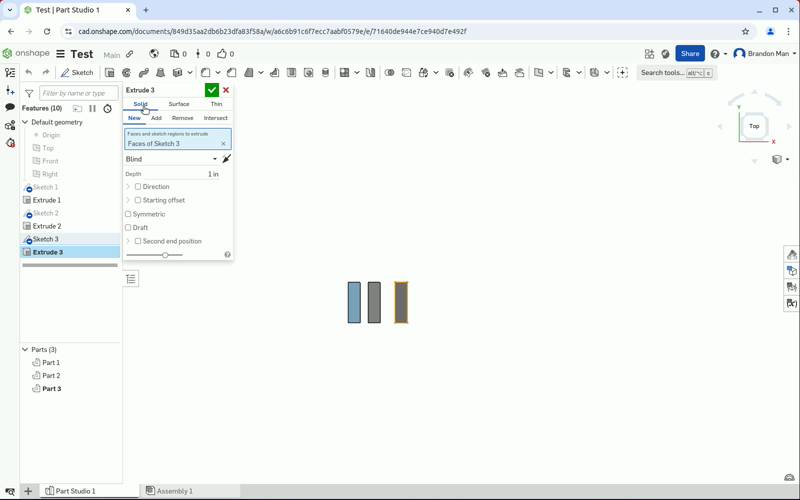
click(143, 106)
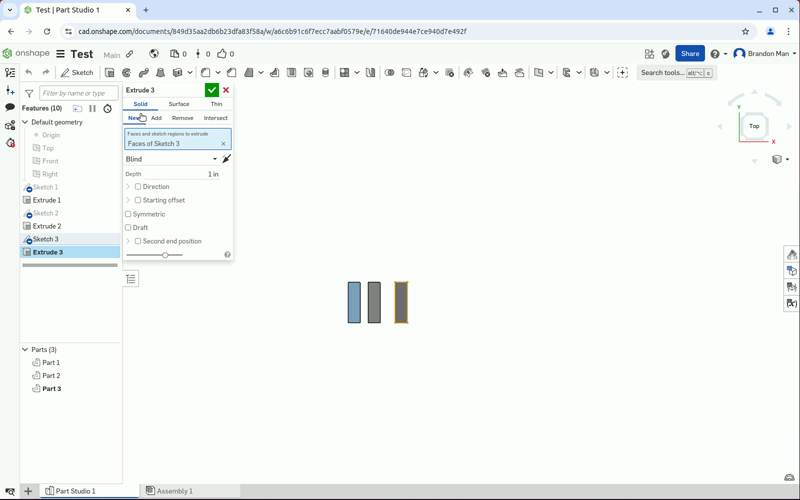
mouse_move(137, 120)
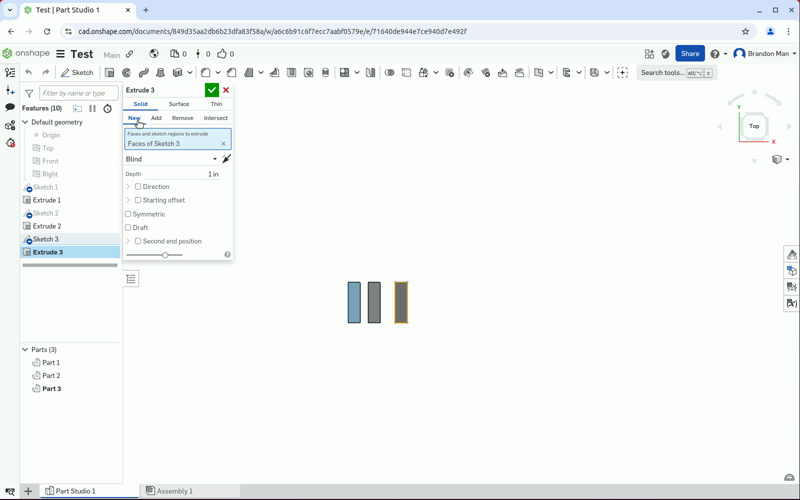
click(137, 120)
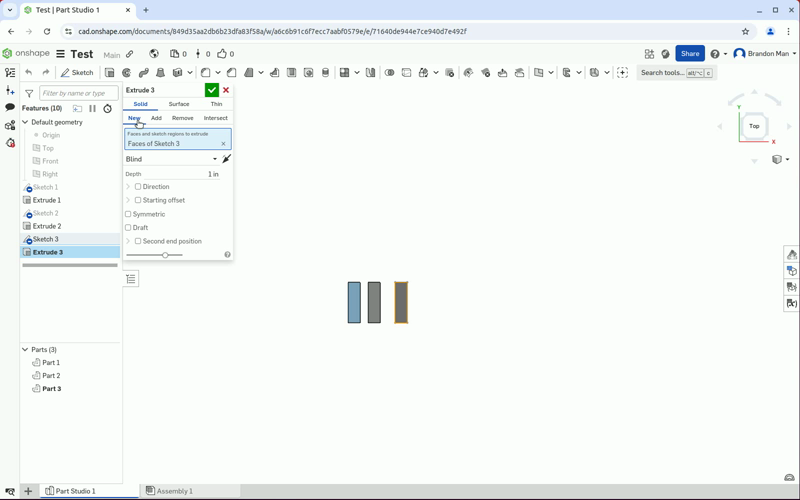
key(tab, 4)
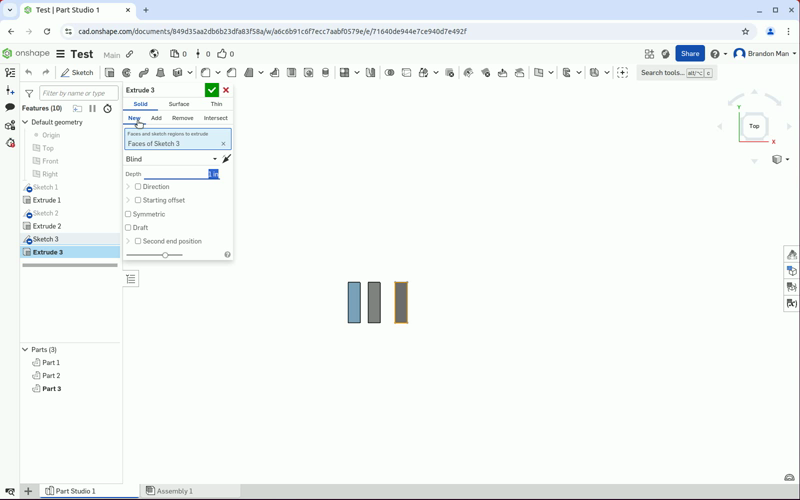
text(4.092)
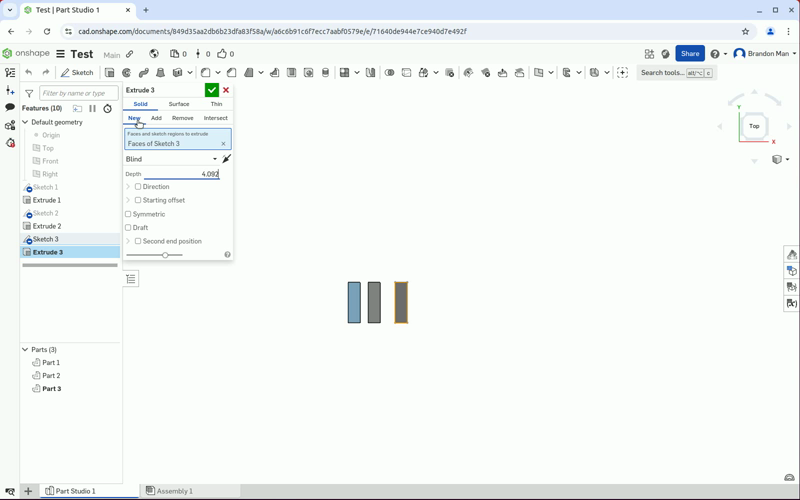
key(enter)
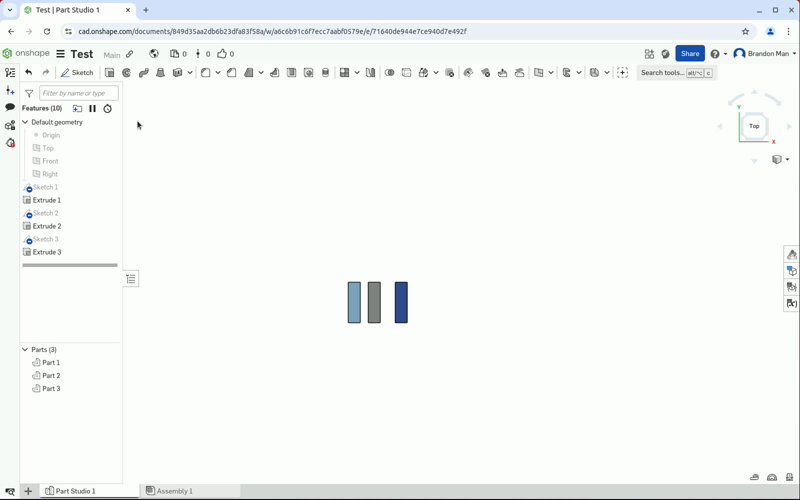
key(shift+h)
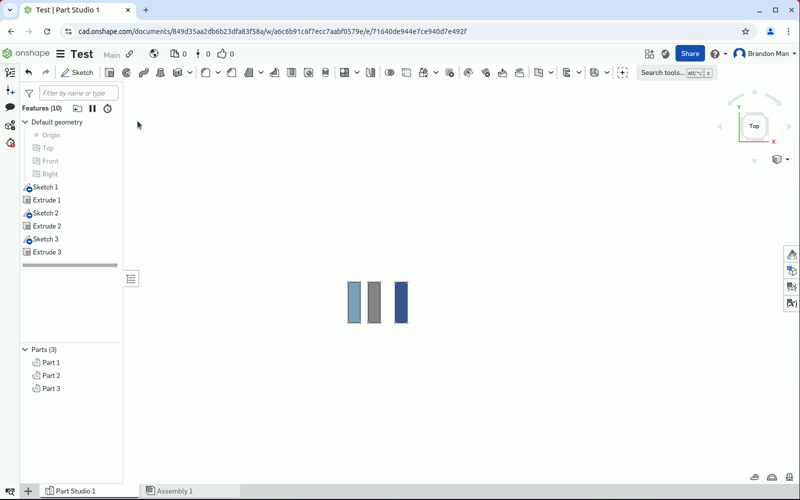
key(shift+h)
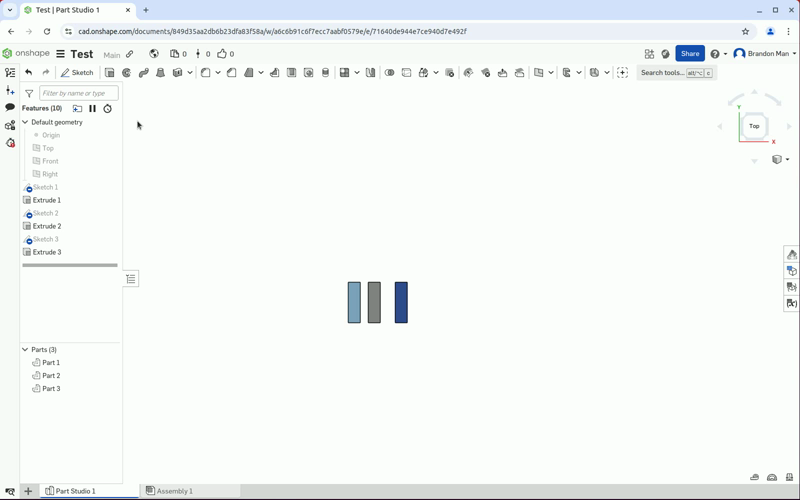
mouse_move(73, 189)
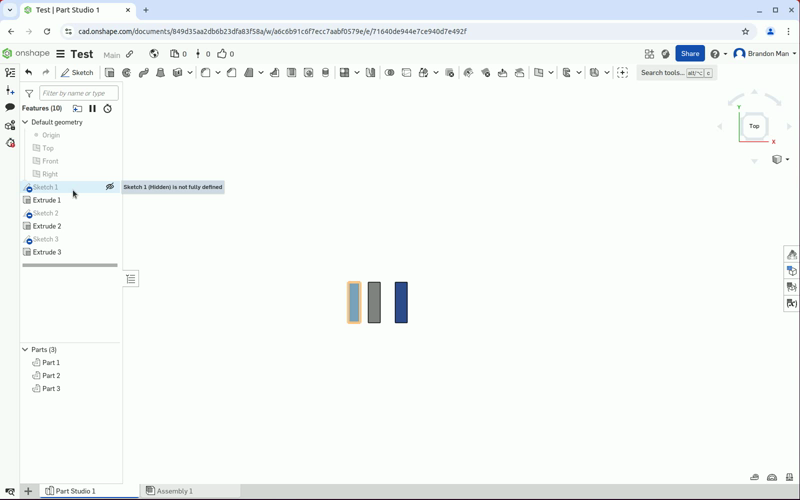
click(73, 189)
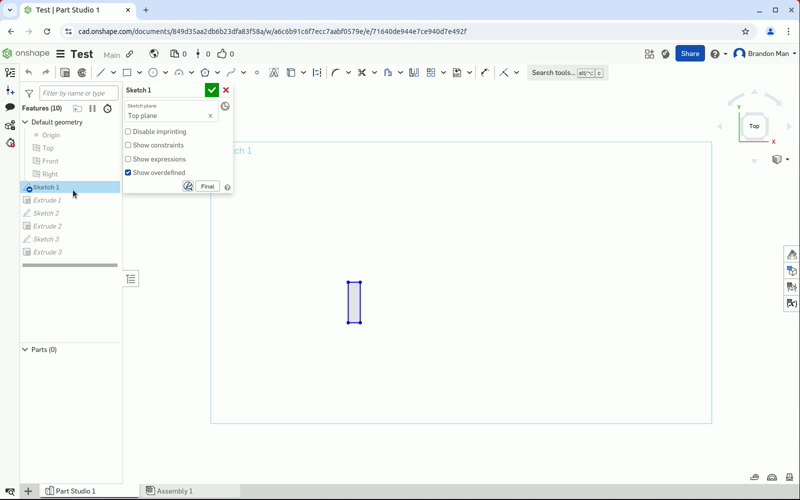
mouse_move(229, 92)
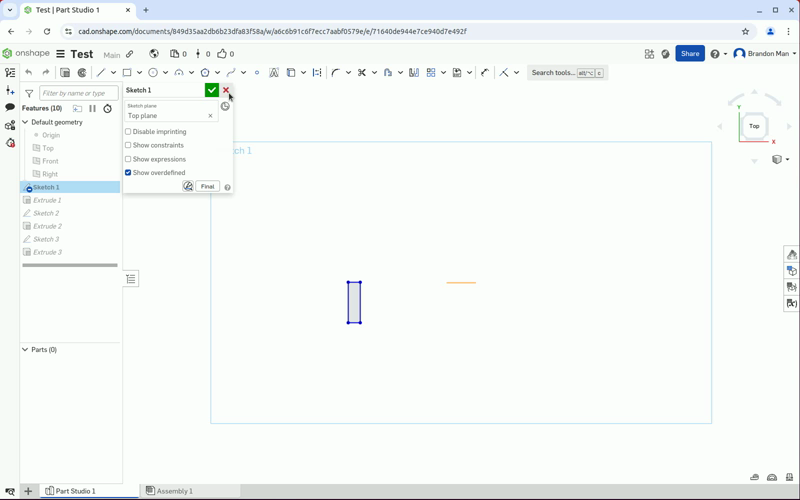
click(229, 92)
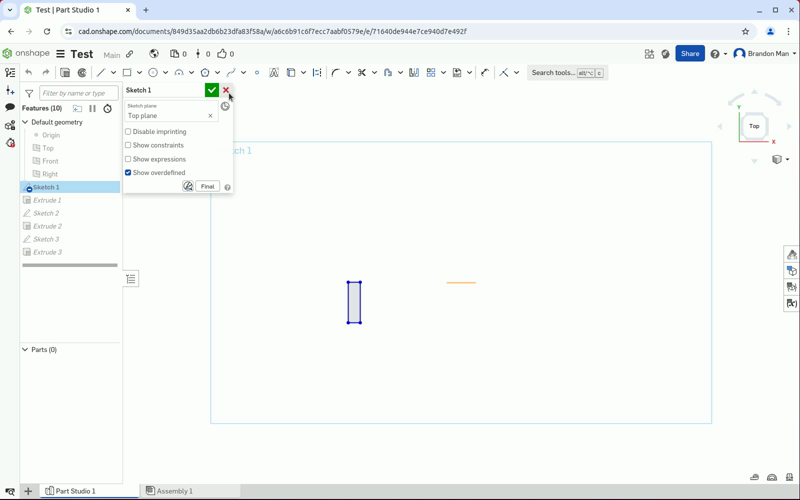
key(shift+s)
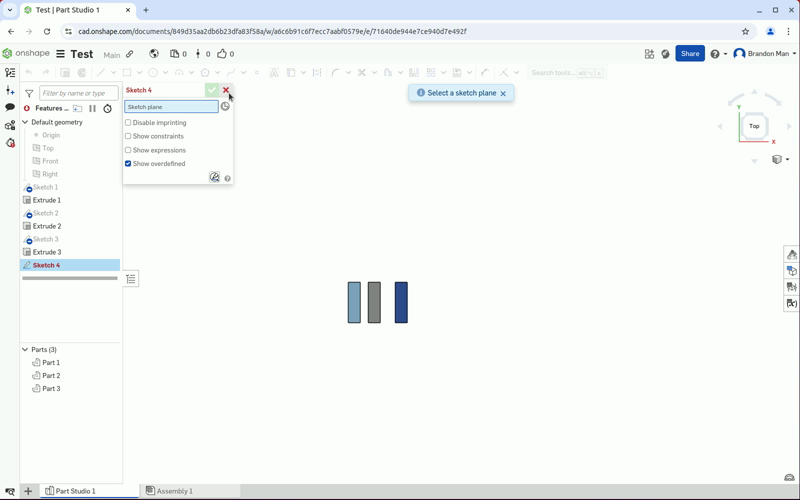
mouse_move(73, 150)
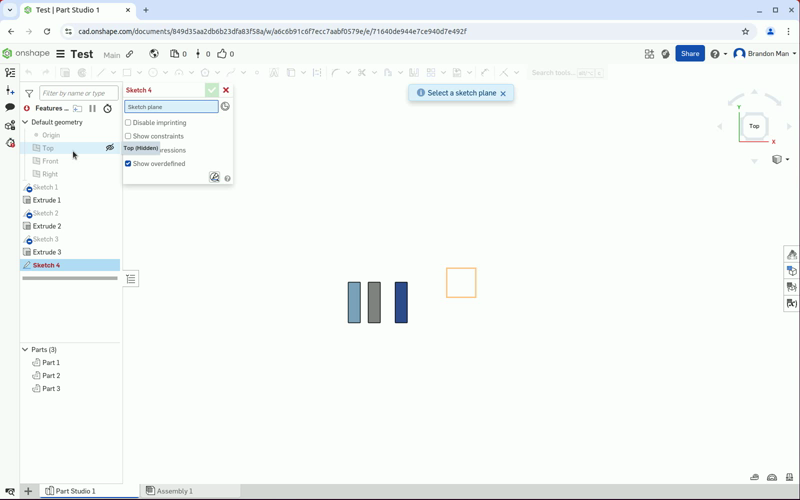
click(73, 150)
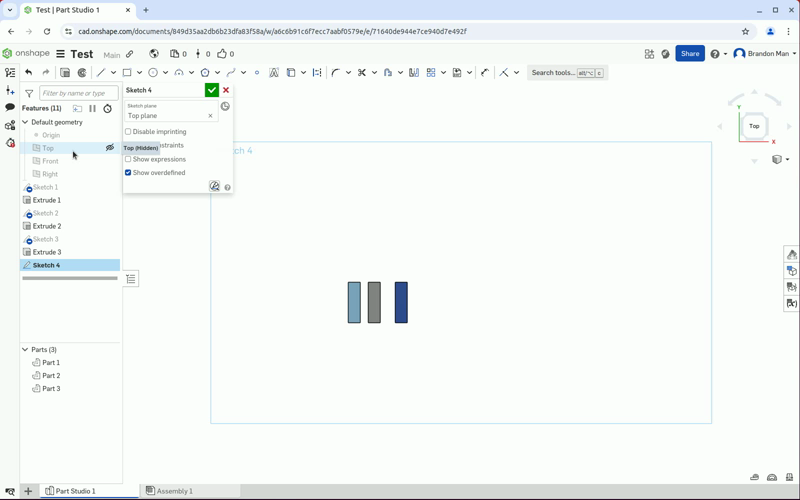
mouse_move(73, 352)
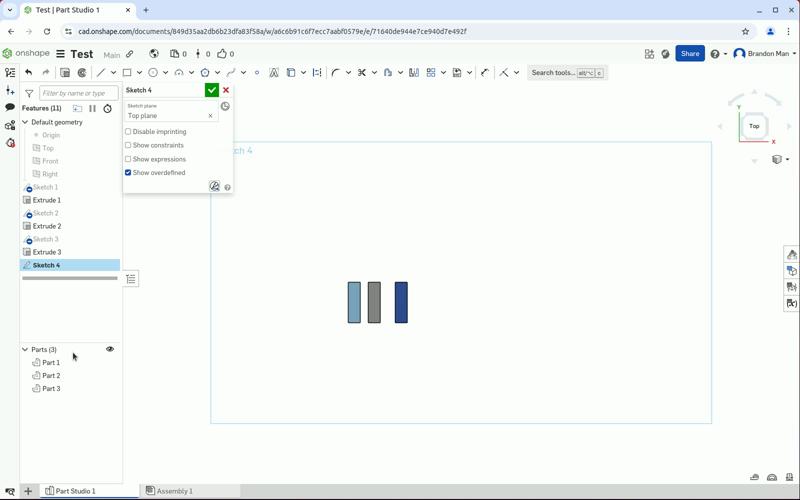
key(y)
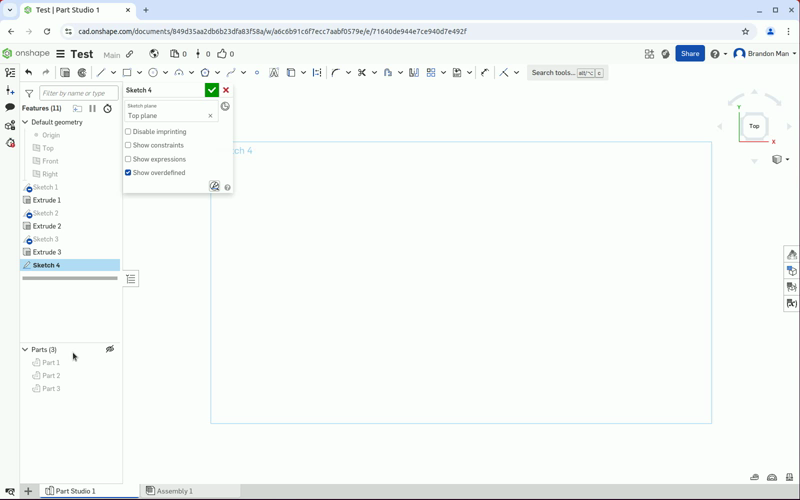
key(l)
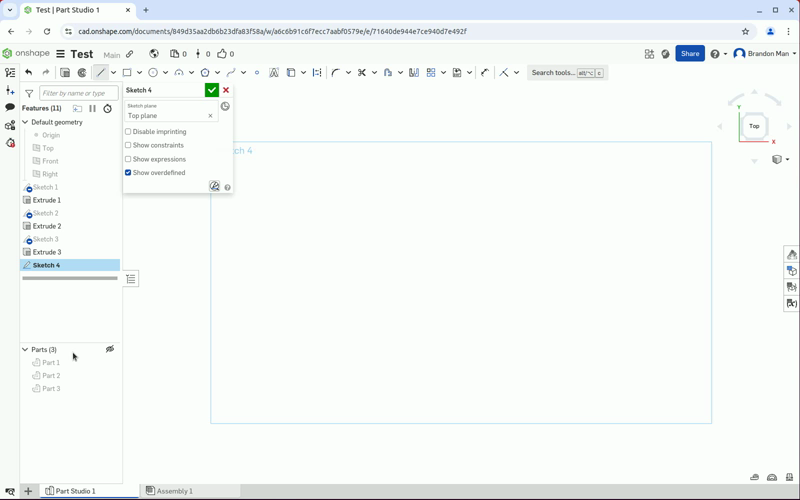
key_down(shift)
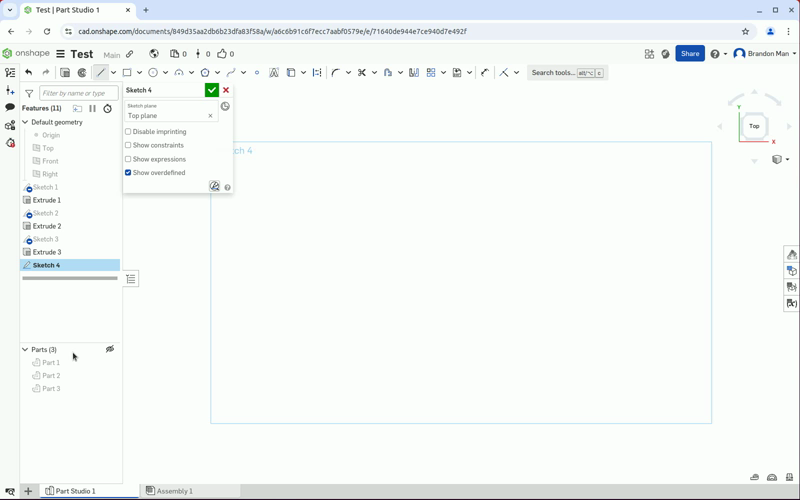
mouse_move(431, 322)
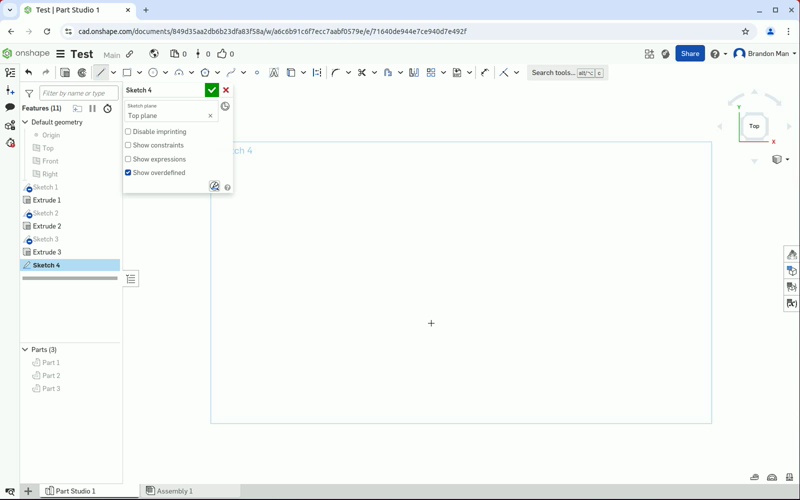
click(431, 322)
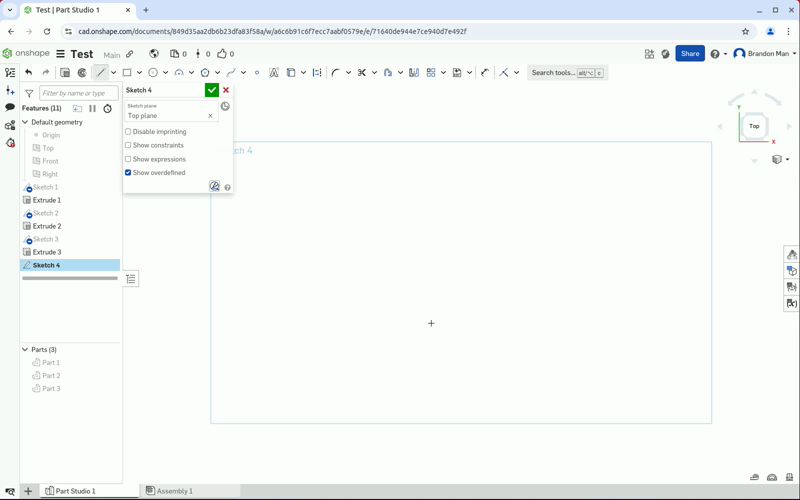
key_up(shift)
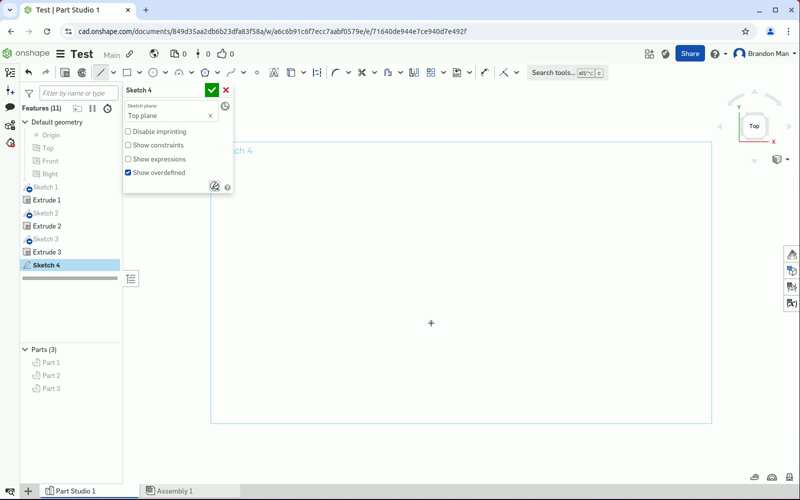
key_down(shift)
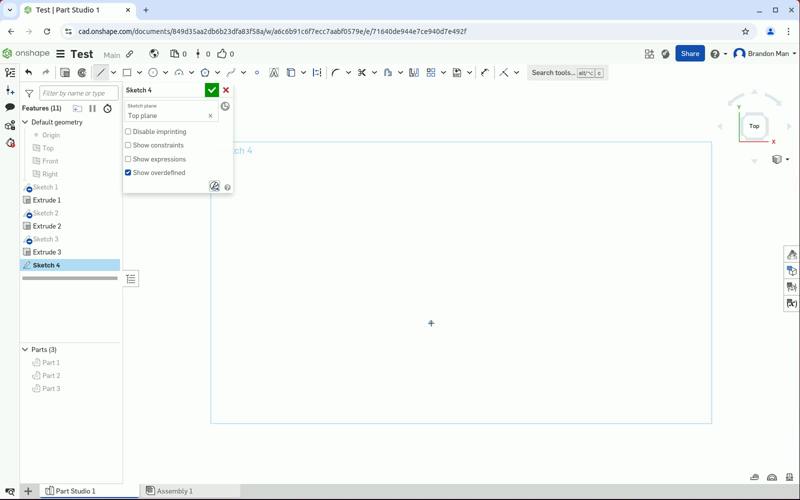
mouse_move(461, 322)
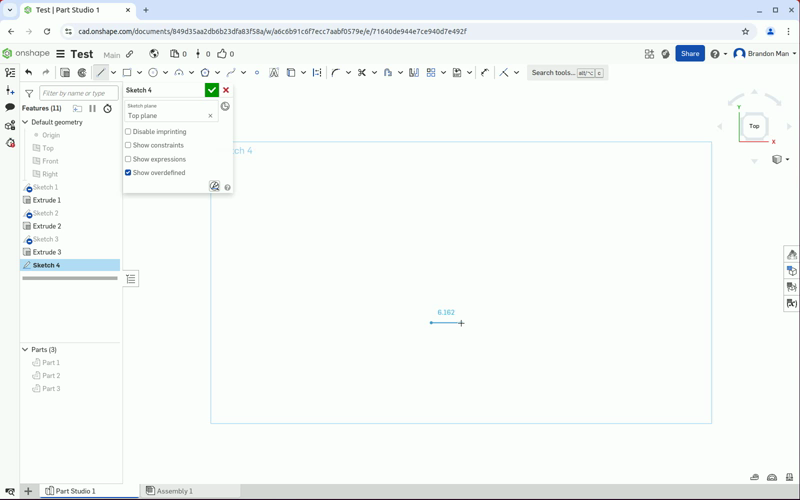
mouse_move(443, 322)
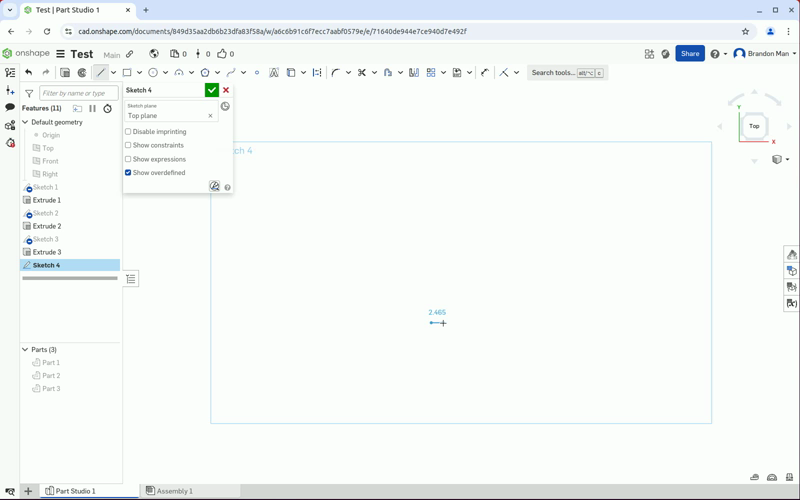
click(443, 322)
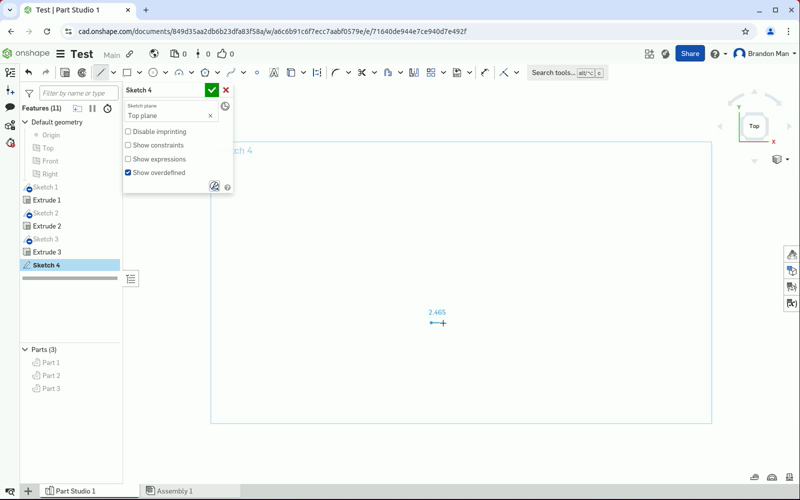
key_up(shift)
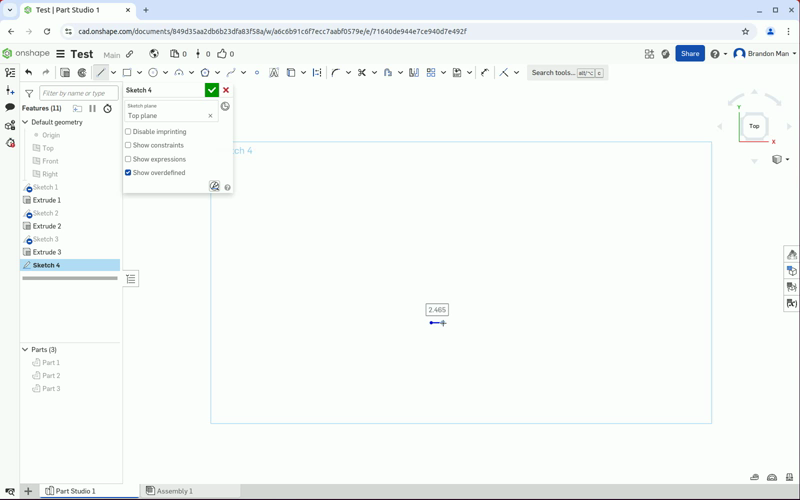
key_down(shift)
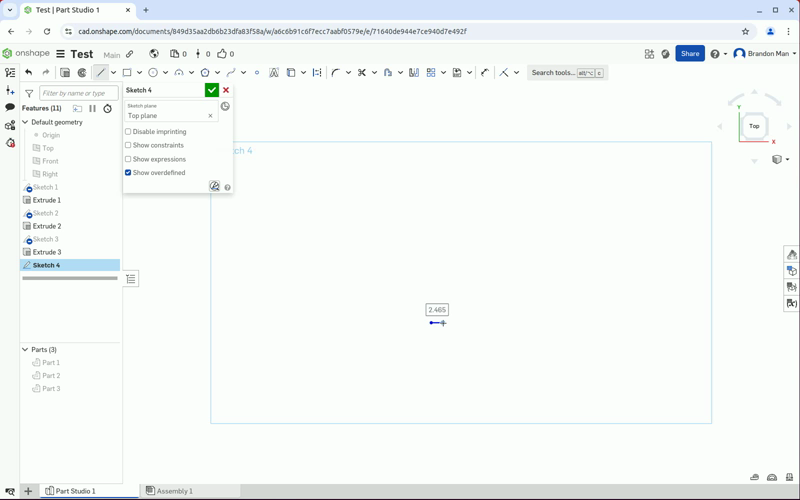
mouse_move(473, 322)
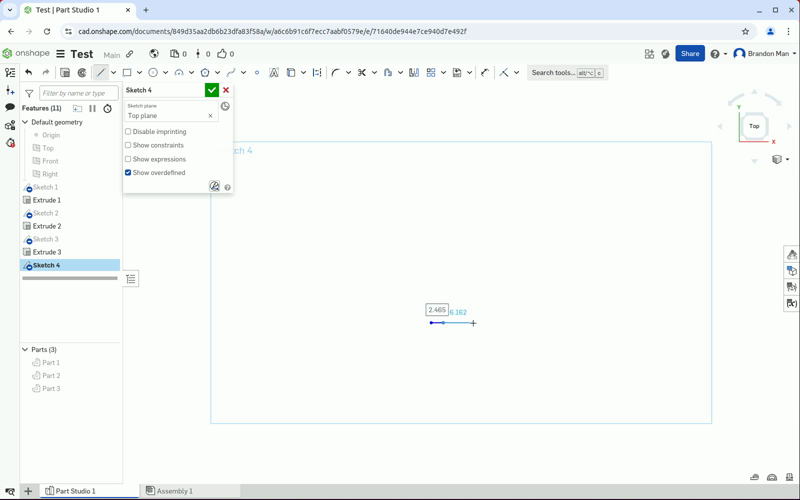
mouse_move(443, 282)
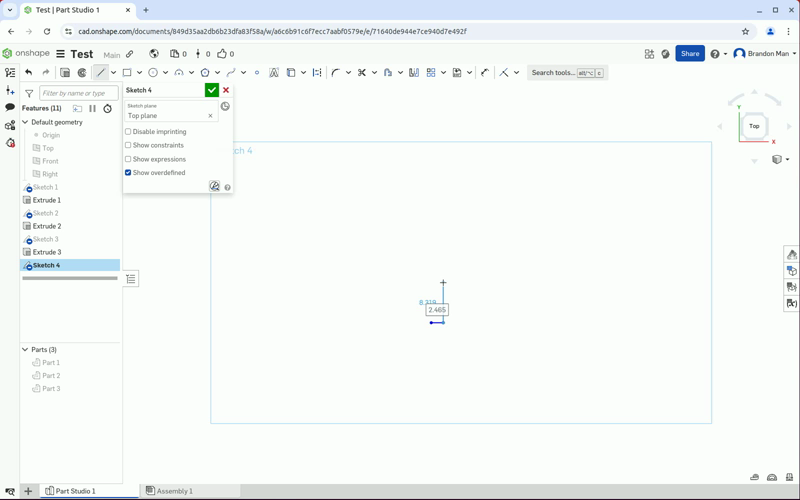
click(443, 282)
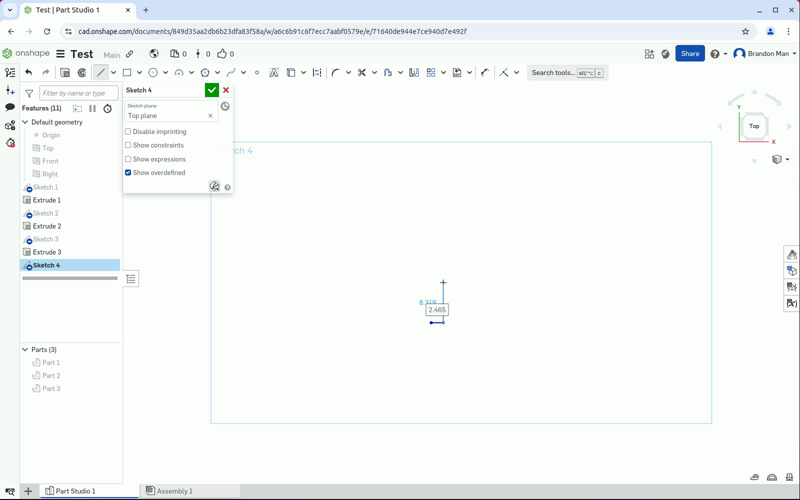
key_up(shift)
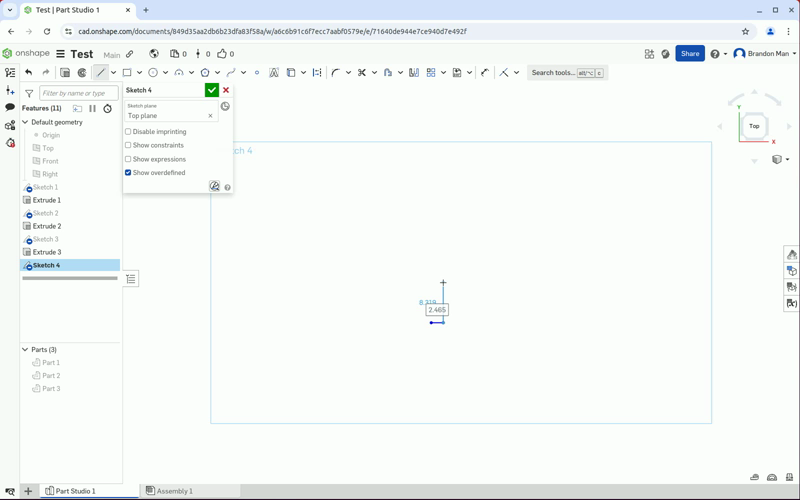
key_down(shift)
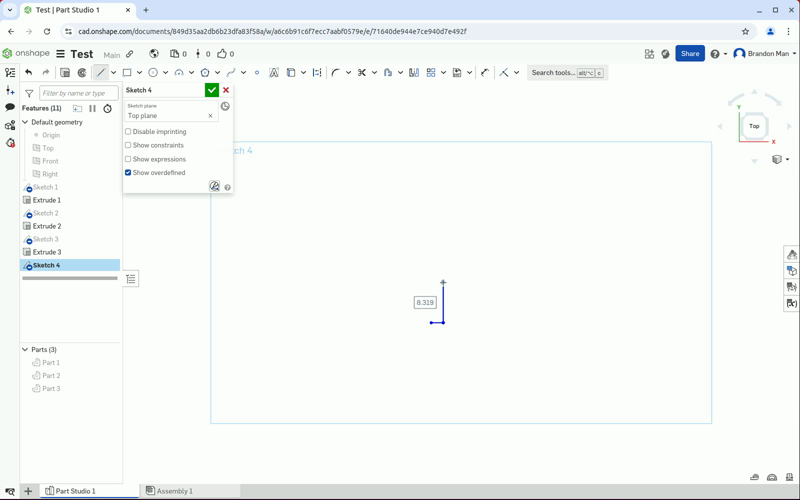
mouse_move(473, 282)
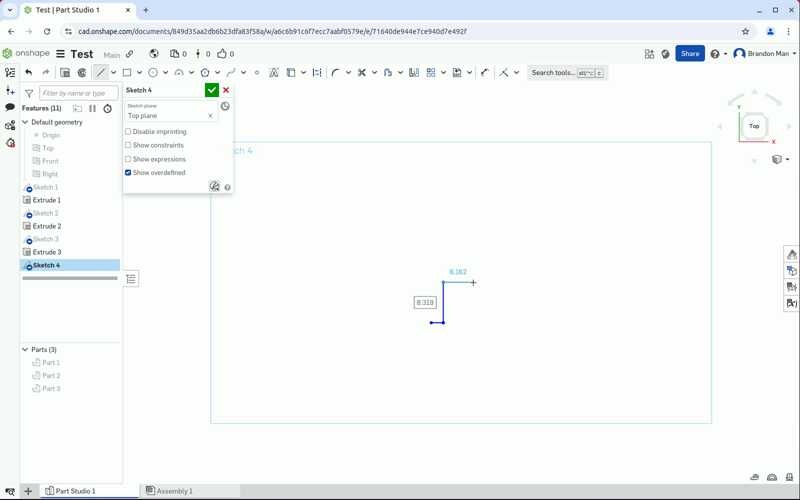
mouse_move(431, 282)
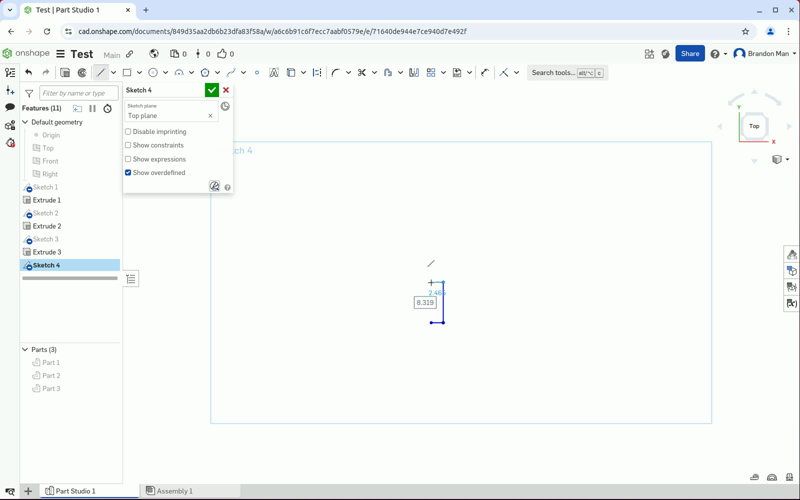
click(431, 282)
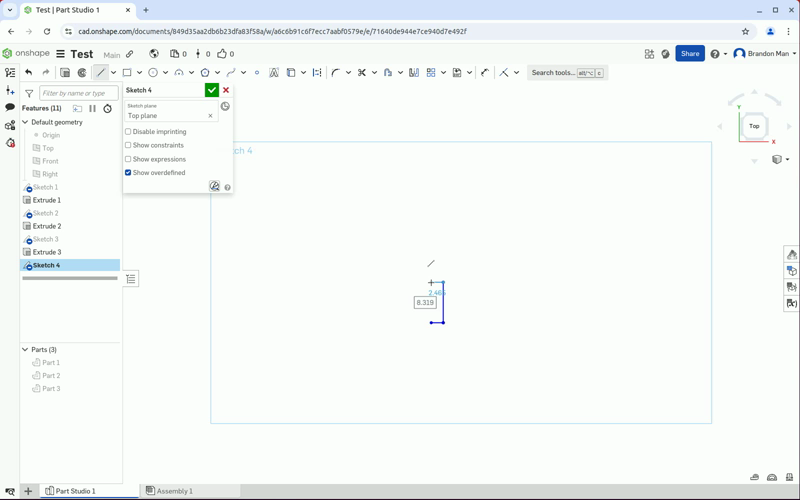
key_up(shift)
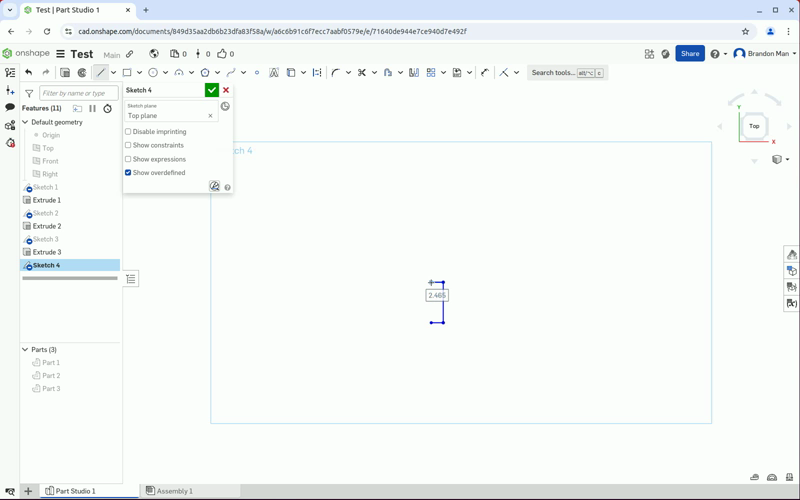
mouse_move(461, 282)
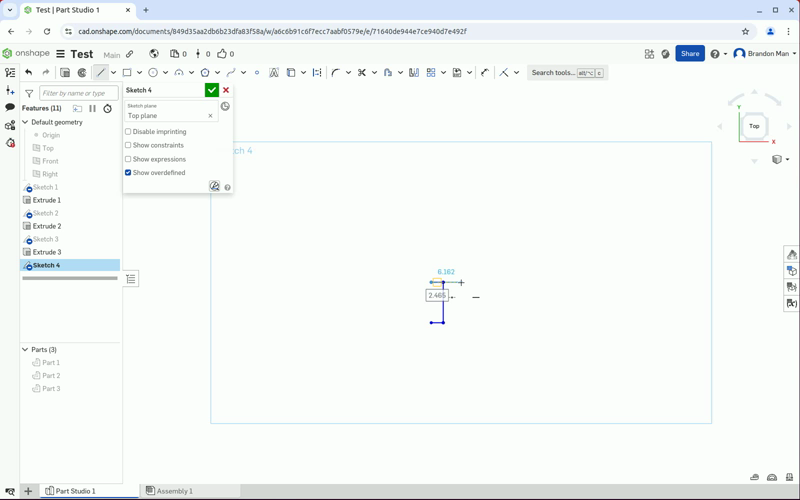
key_down(shift)
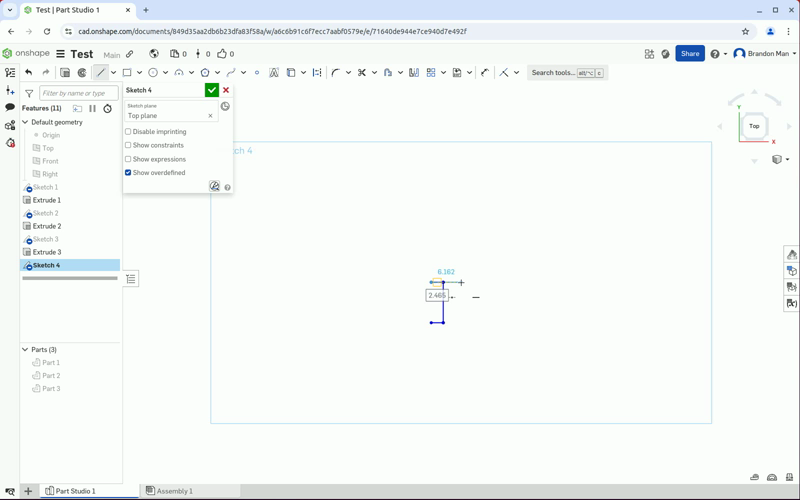
mouse_move(431, 322)
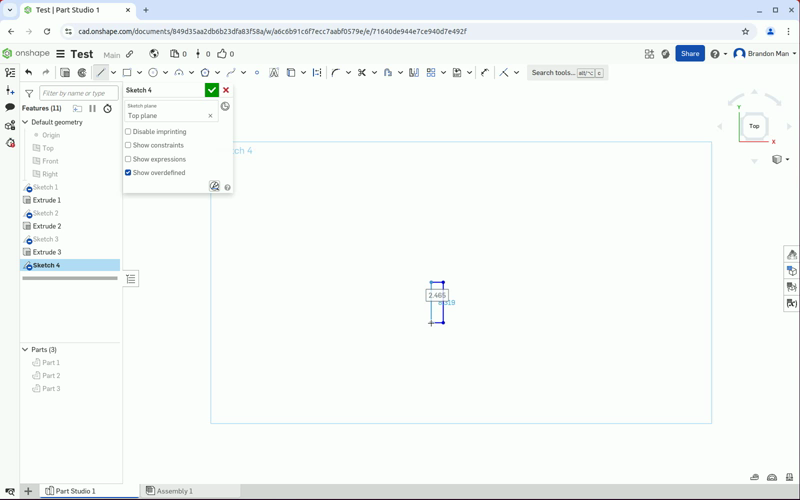
key_up(shift)
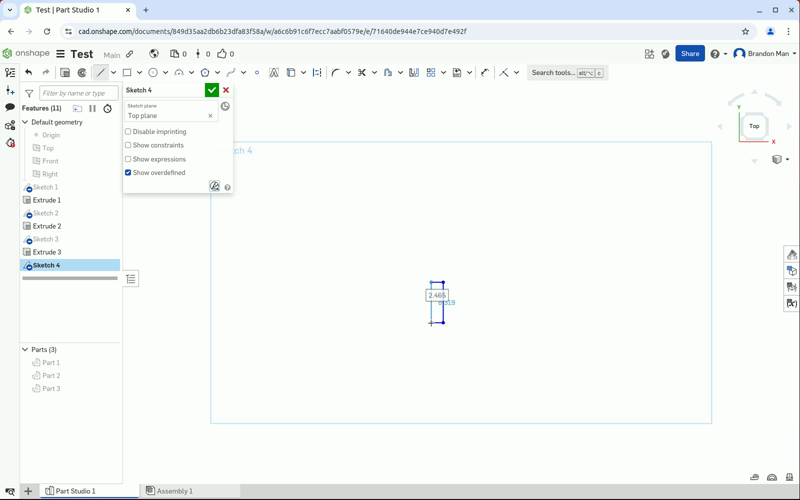
click(431, 322)
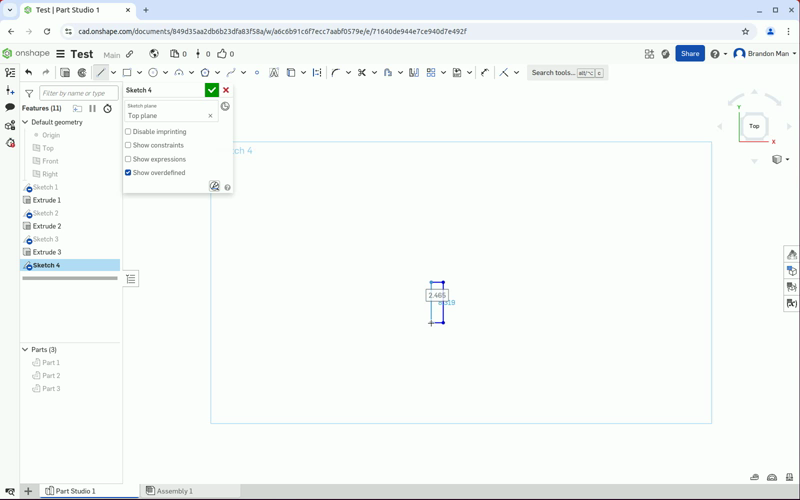
key(esc)
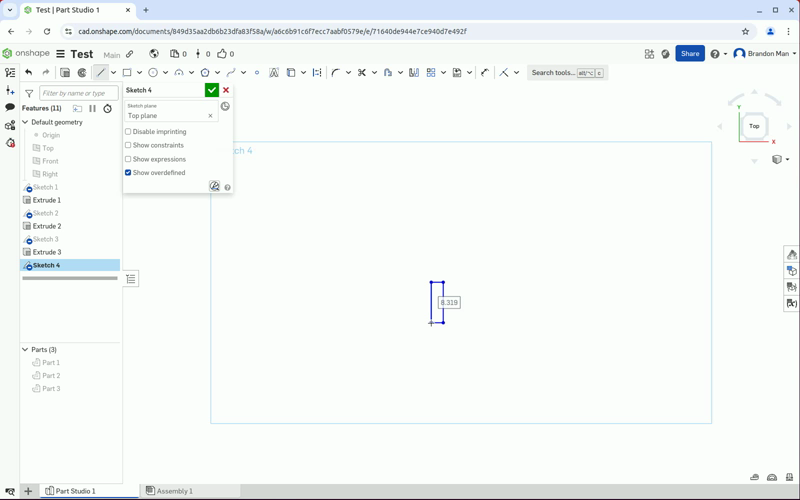
mouse_move(437, 317)
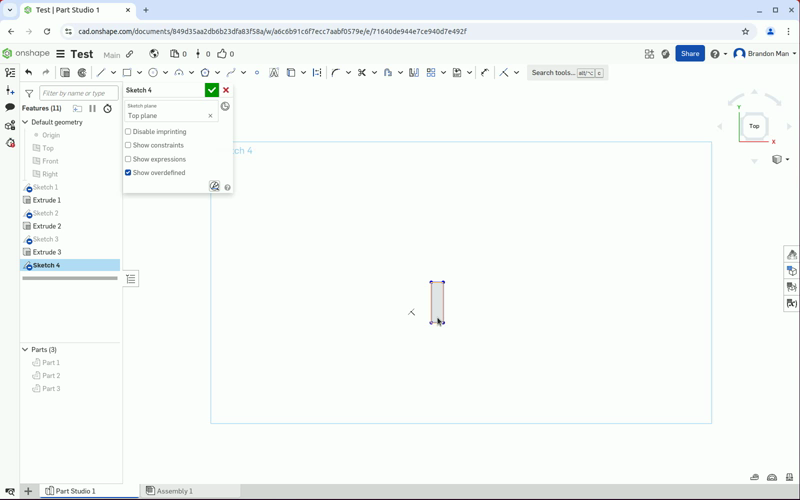
scroll(6)
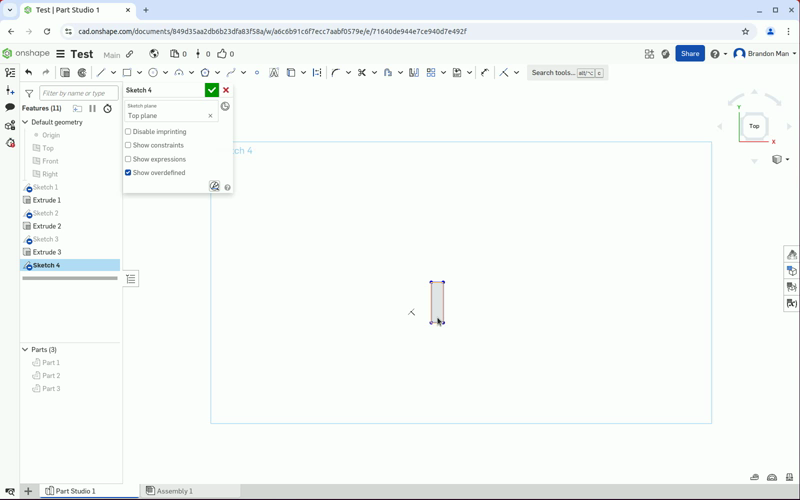
scroll(6)
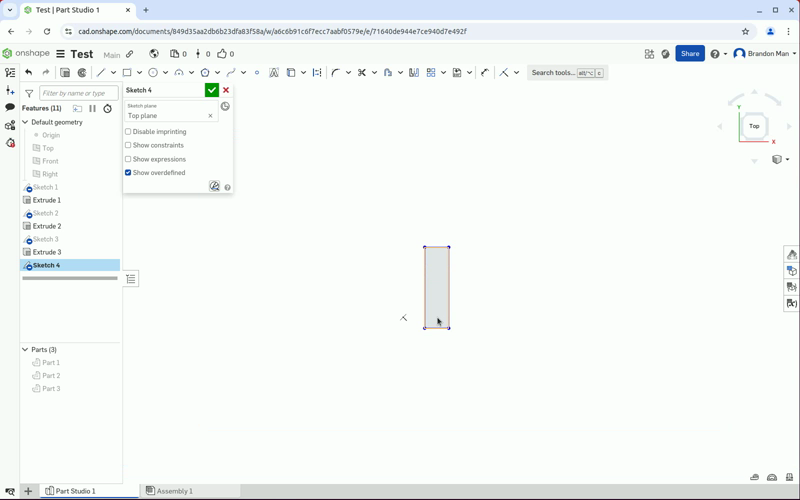
scroll(6)
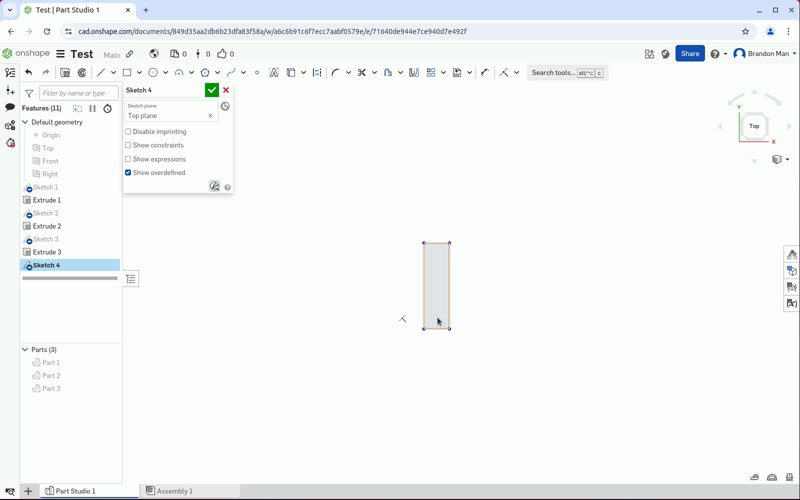
scroll(6)
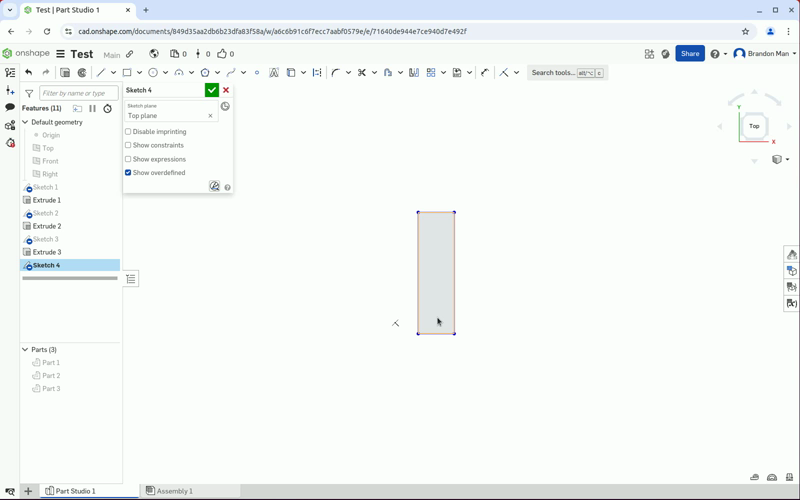
scroll(6)
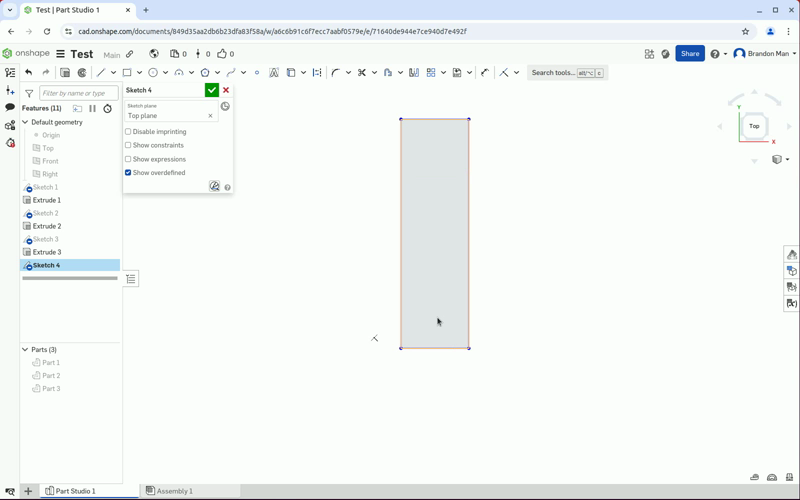
scroll(6)
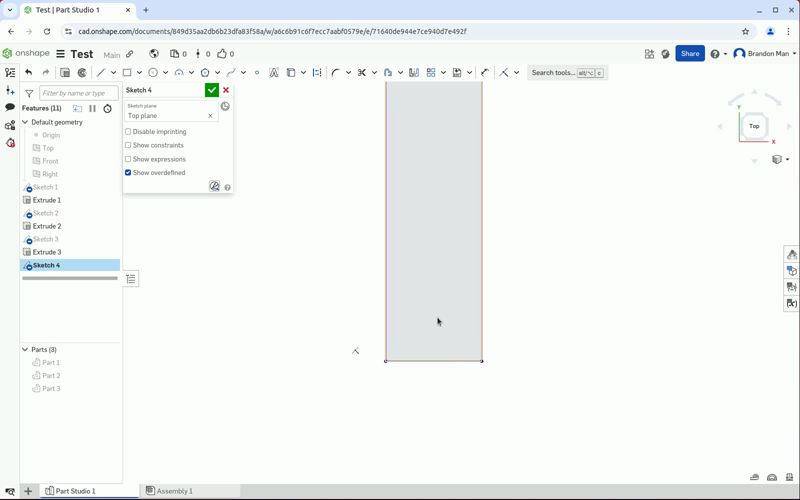
scroll(6)
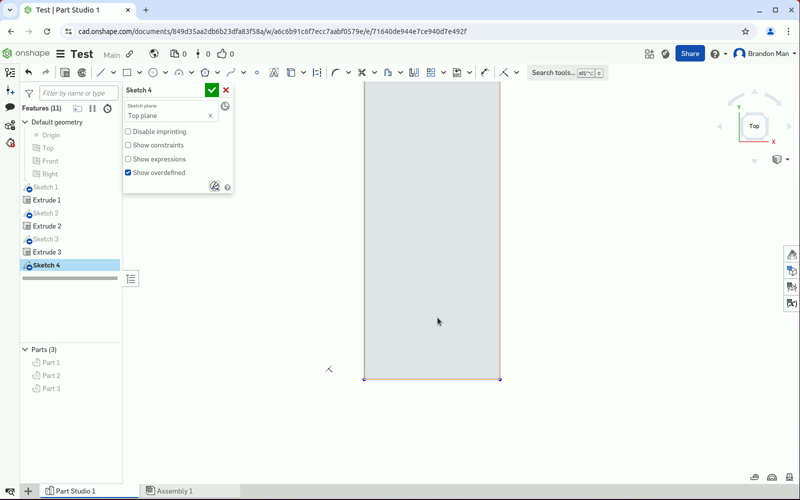
click(437, 317)
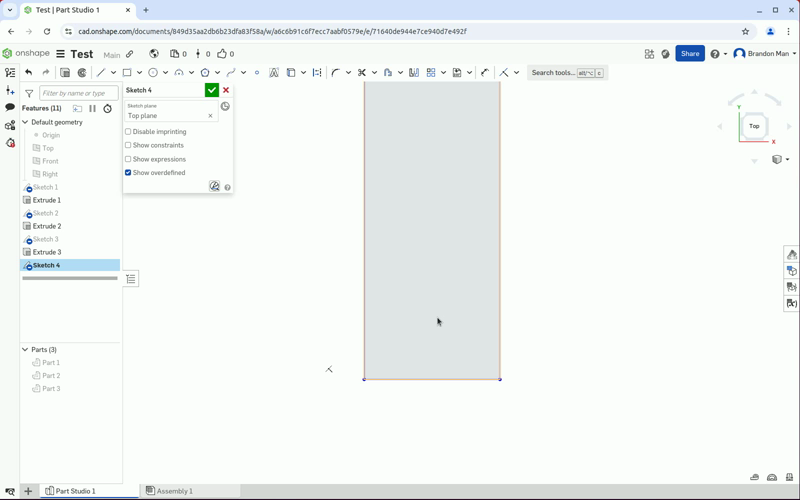
scroll(-6)
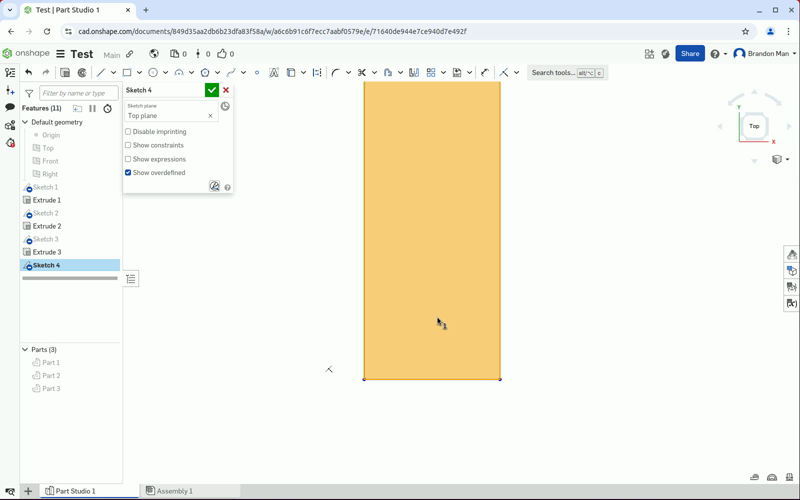
scroll(-6)
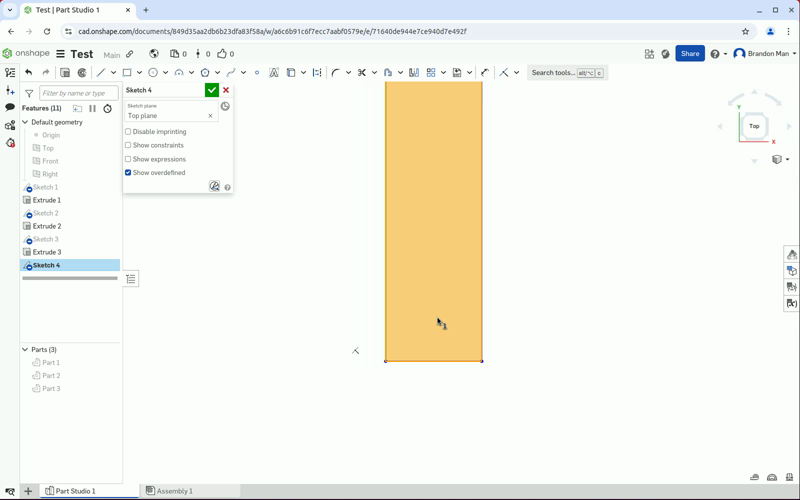
scroll(-6)
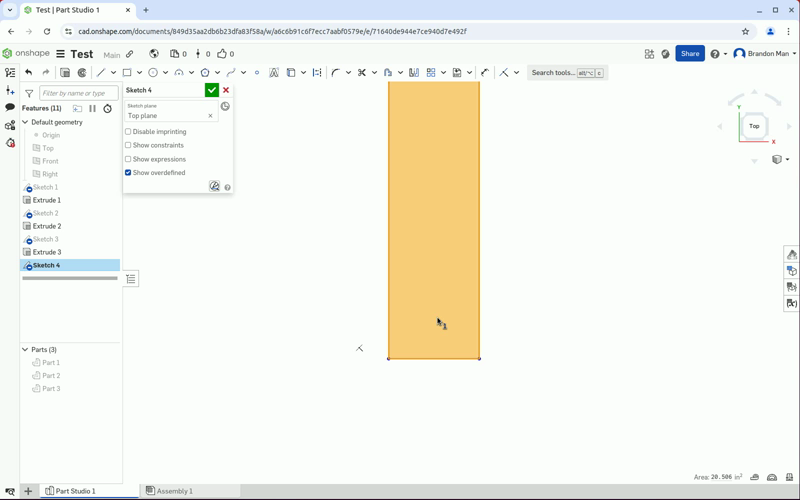
scroll(-6)
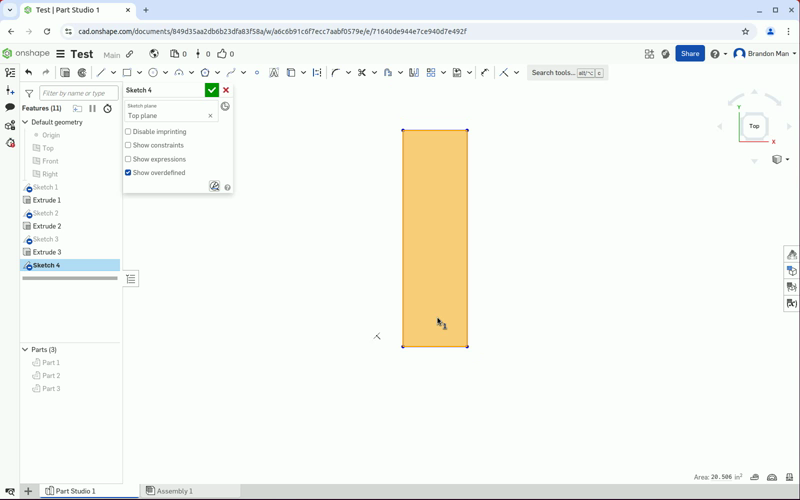
scroll(-6)
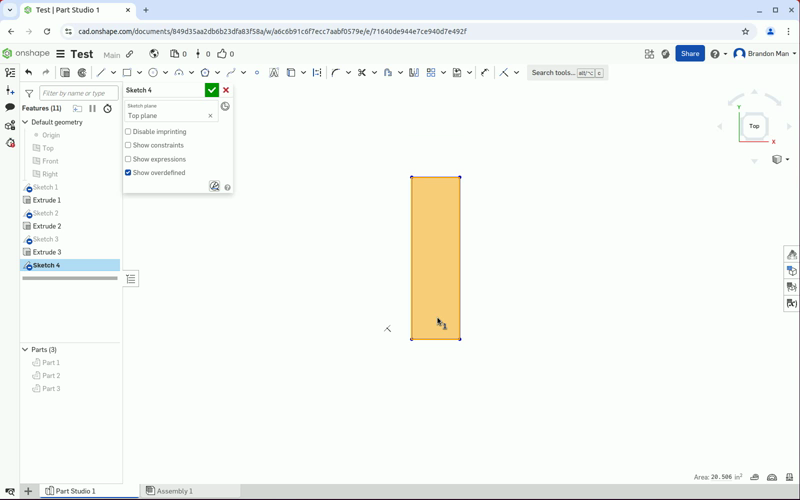
scroll(-6)
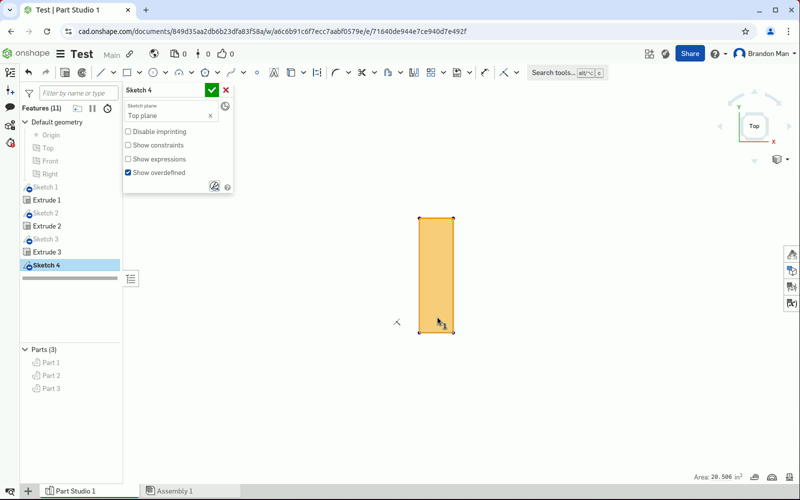
scroll(-6)
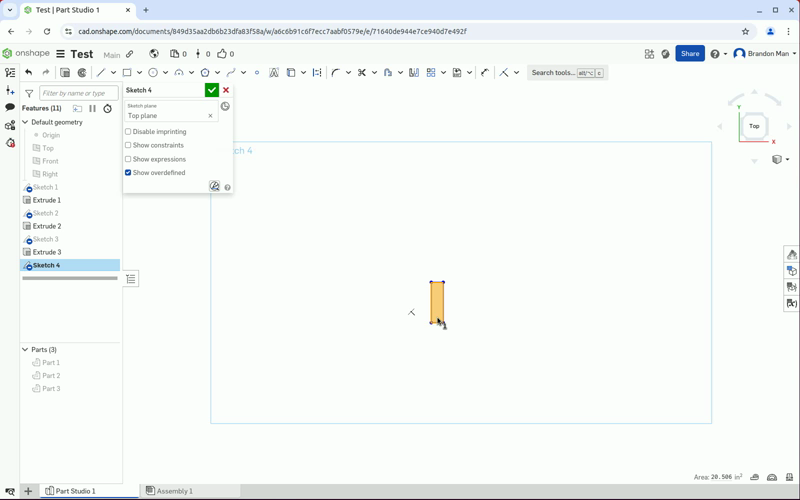
mouse_move(73, 352)
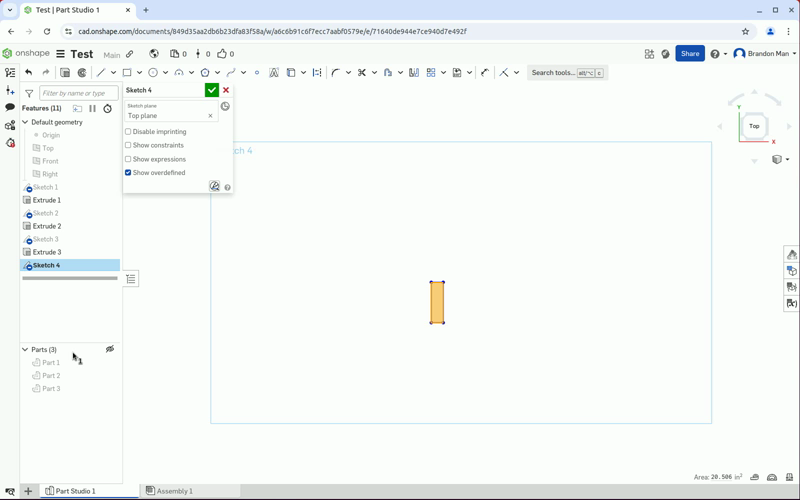
key(shift+y)
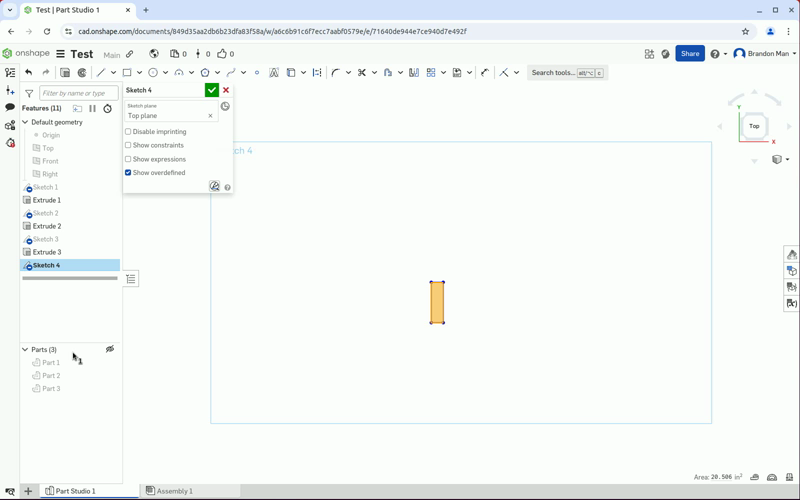
key(shift+e)
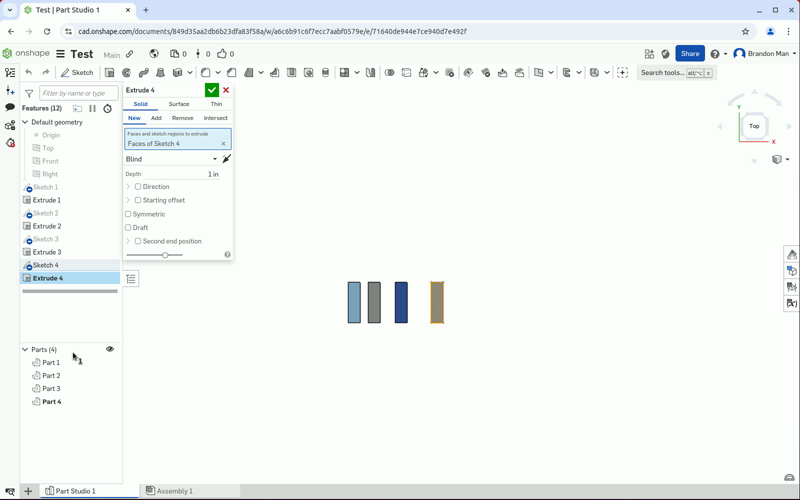
mouse_move(143, 106)
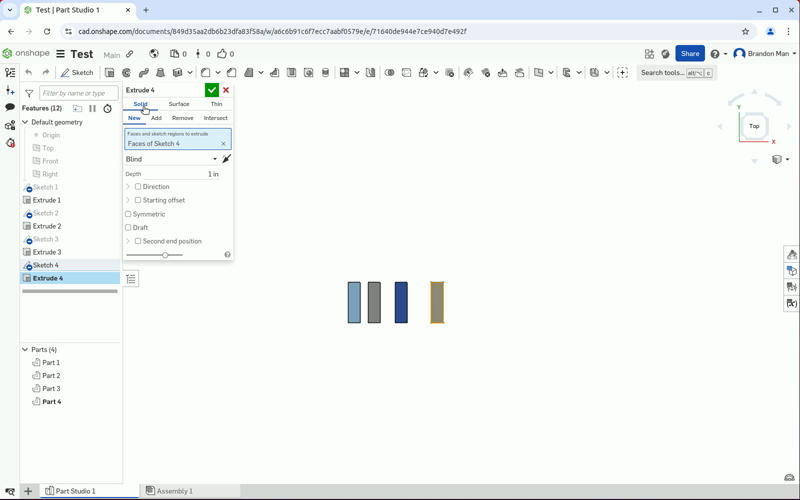
click(143, 106)
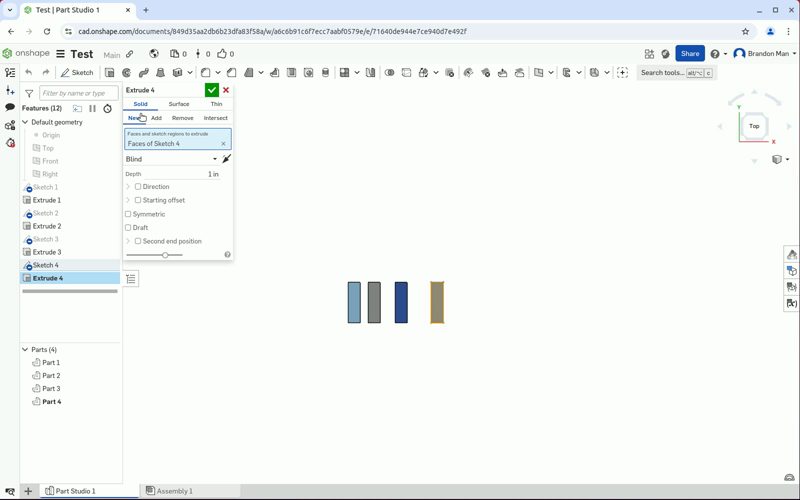
mouse_move(137, 120)
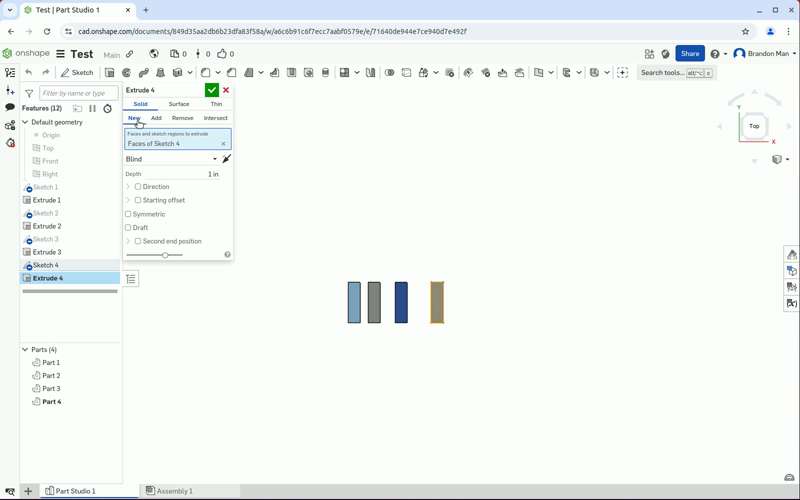
click(137, 120)
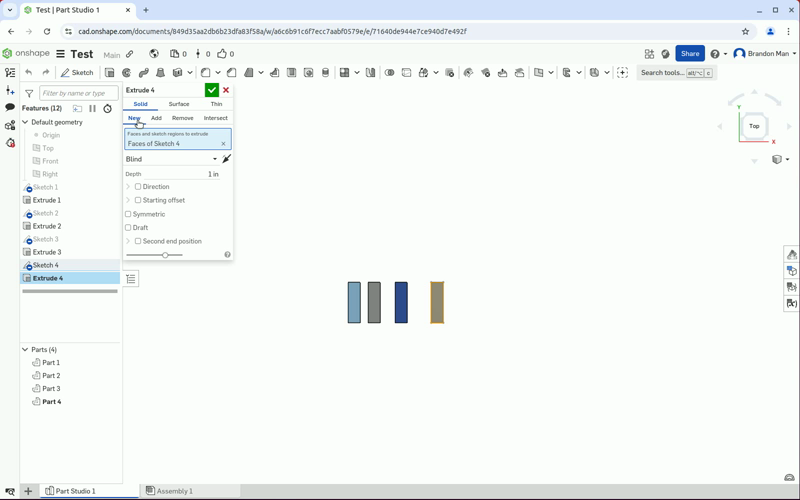
key(tab, 4)
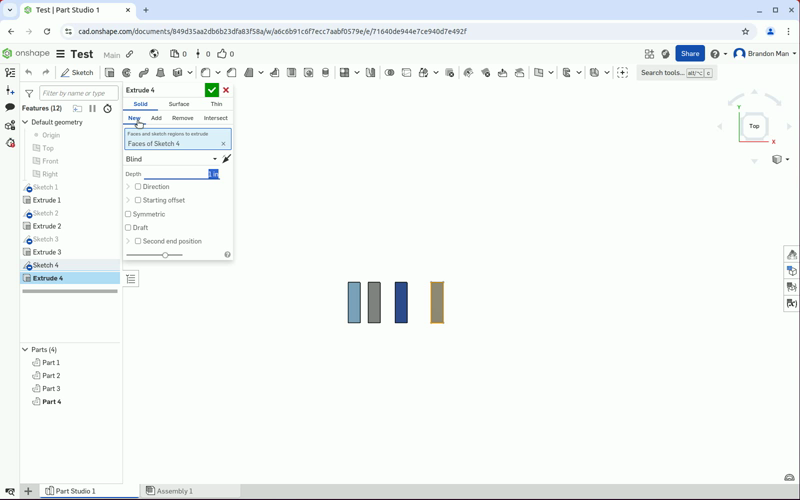
text(4.092)
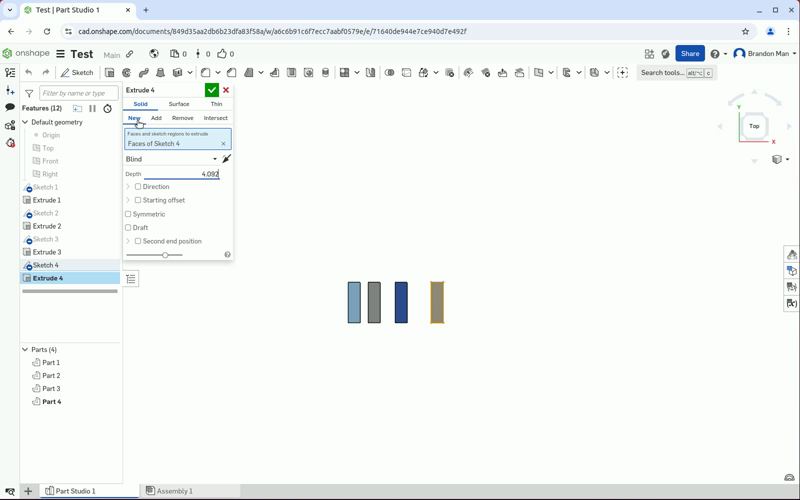
key(enter)
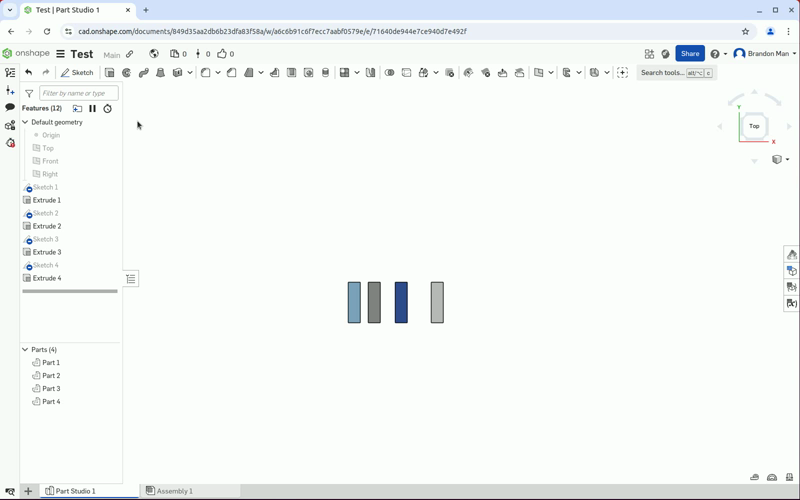
key(shift+h)
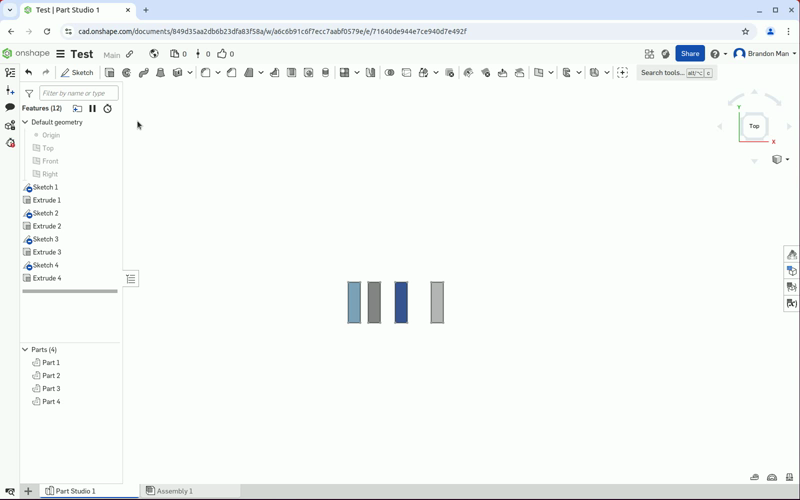
key(shift+h)
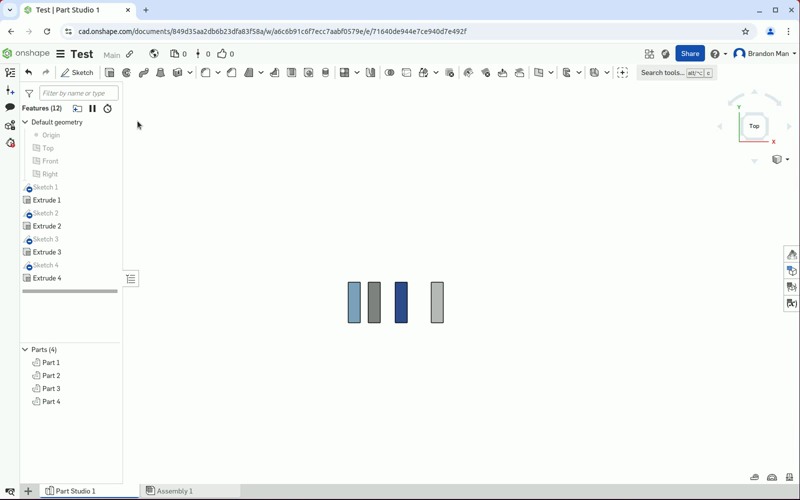
mouse_move(73, 189)
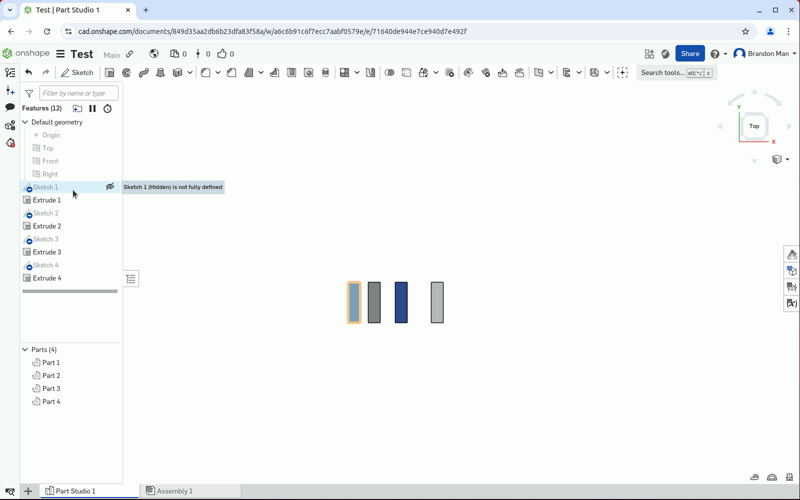
click(73, 189)
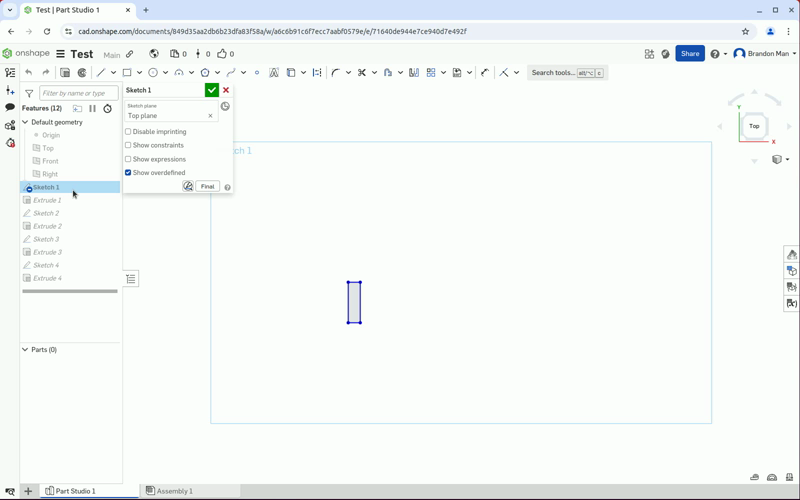
mouse_move(229, 92)
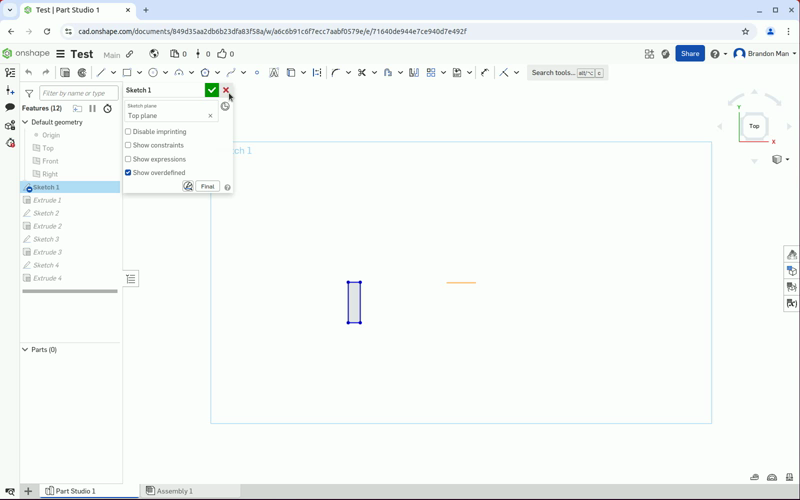
click(229, 92)
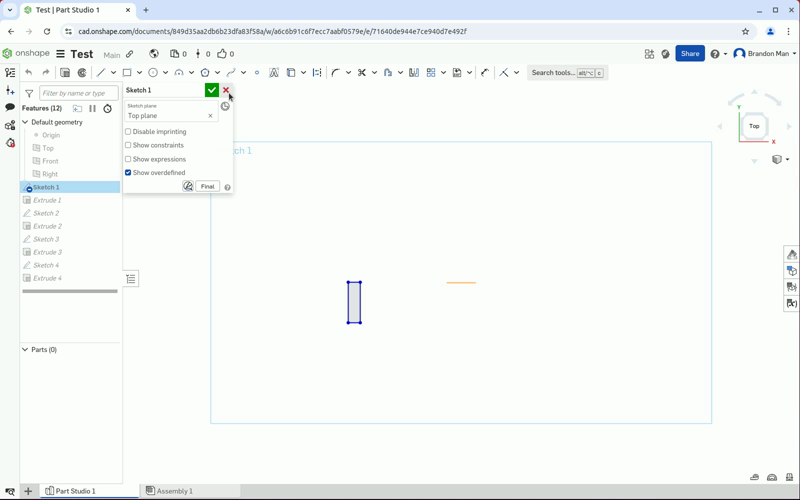
key(shift+s)
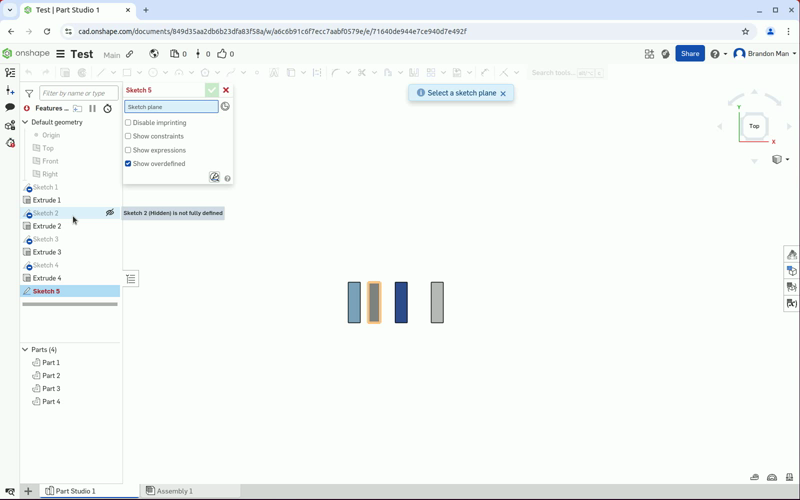
scroll(3)
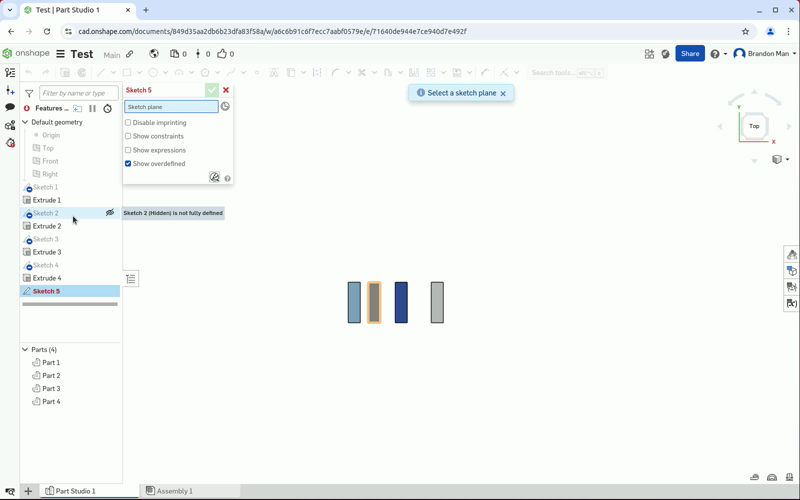
mouse_move(73, 150)
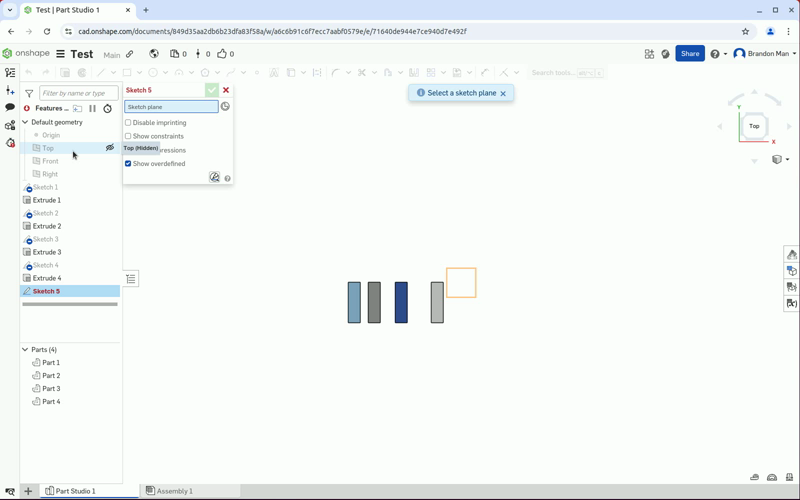
click(73, 150)
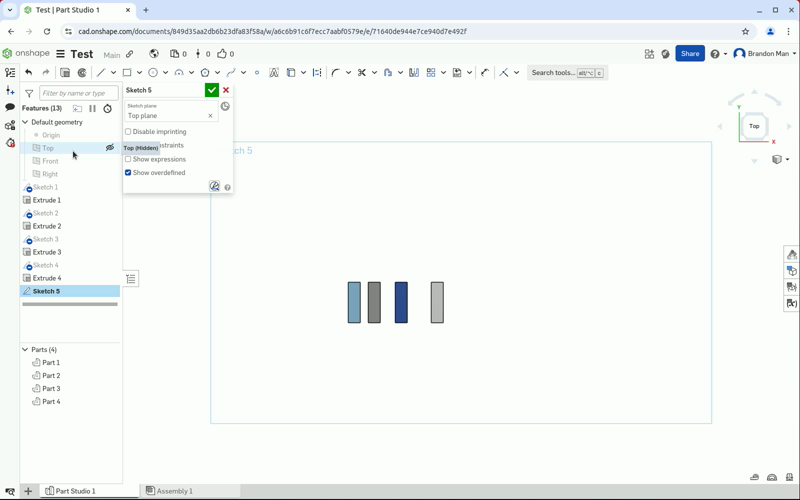
mouse_move(73, 352)
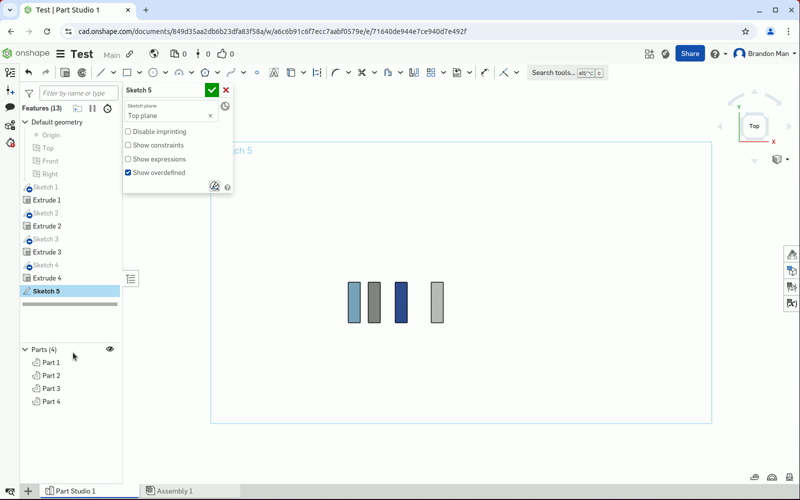
key(y)
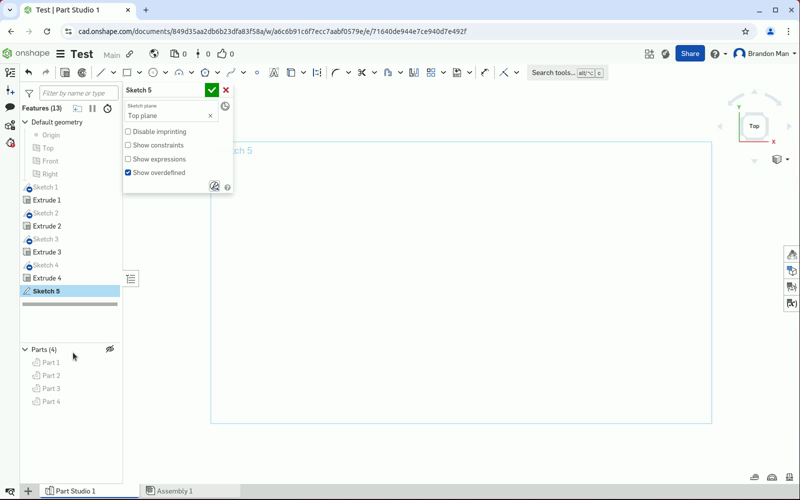
key(l)
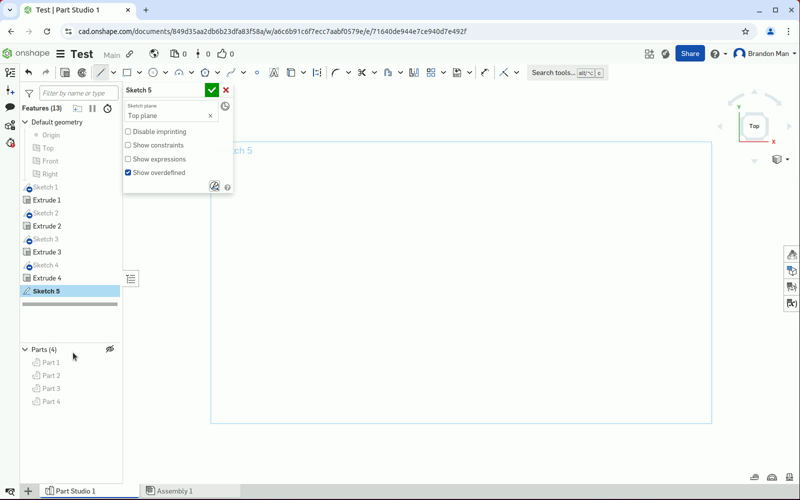
key_down(shift)
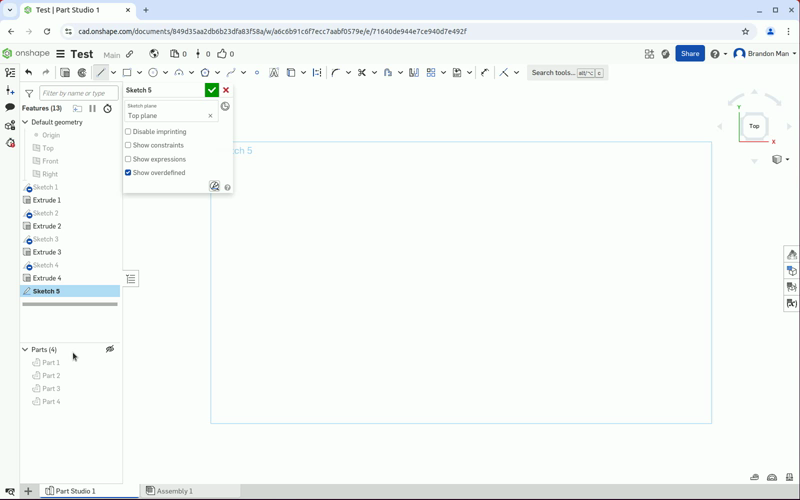
mouse_move(474, 322)
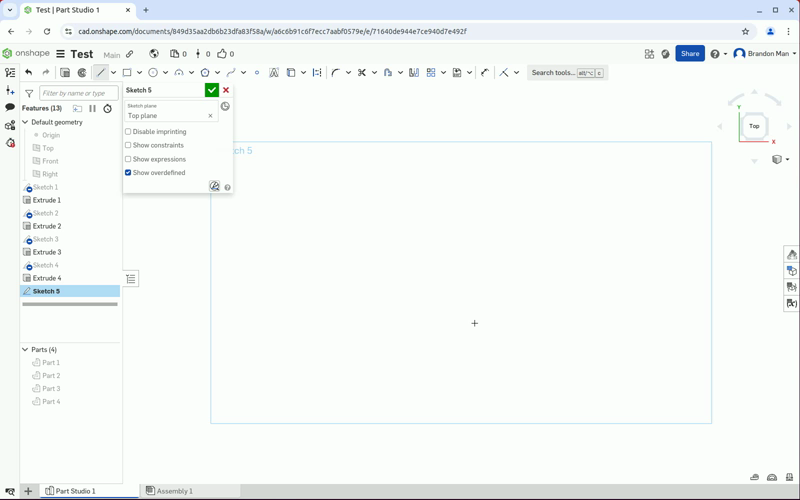
click(474, 322)
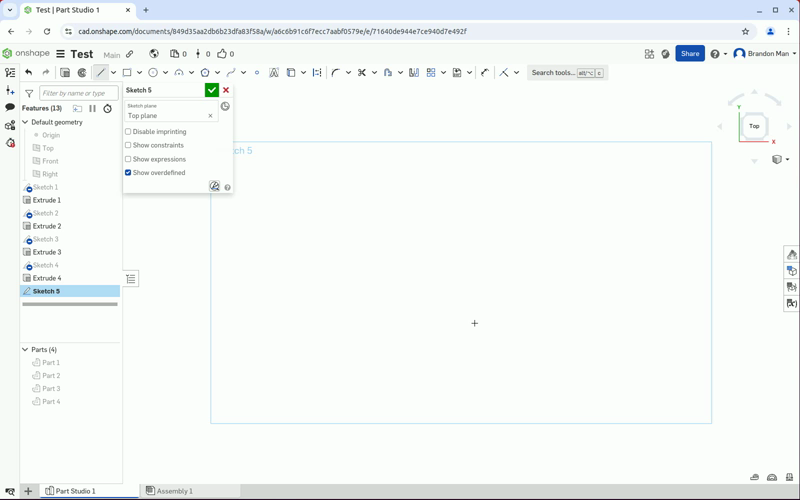
key_up(shift)
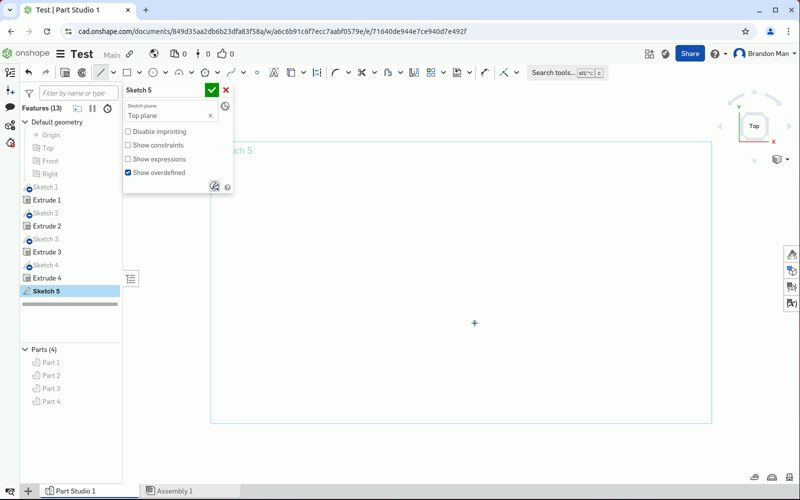
key_down(shift)
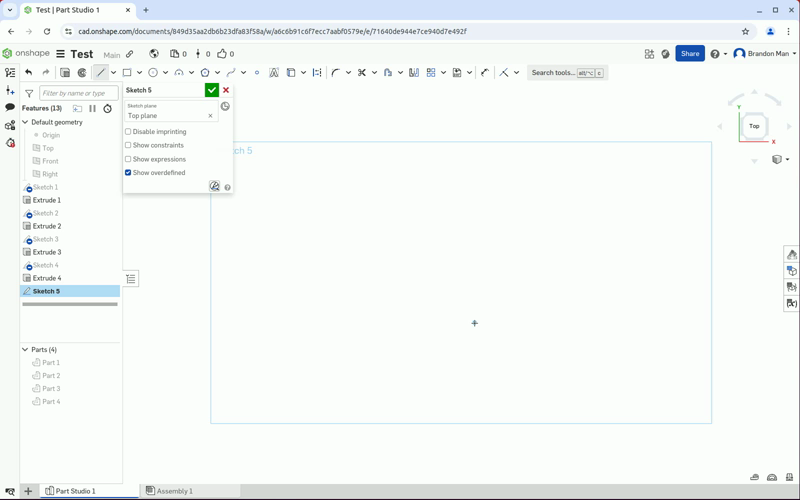
mouse_move(504, 322)
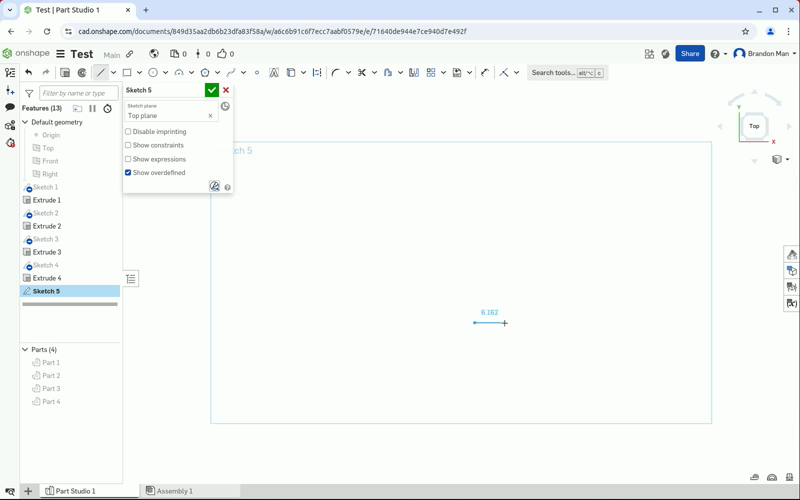
mouse_move(486, 322)
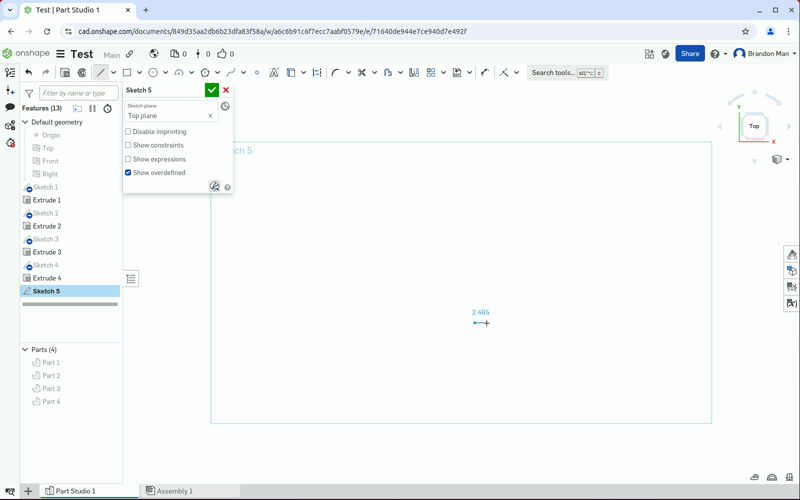
click(486, 322)
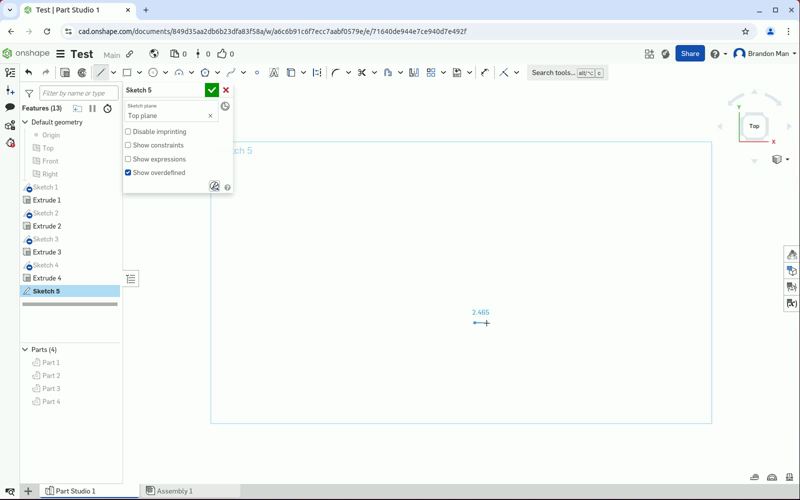
key_up(shift)
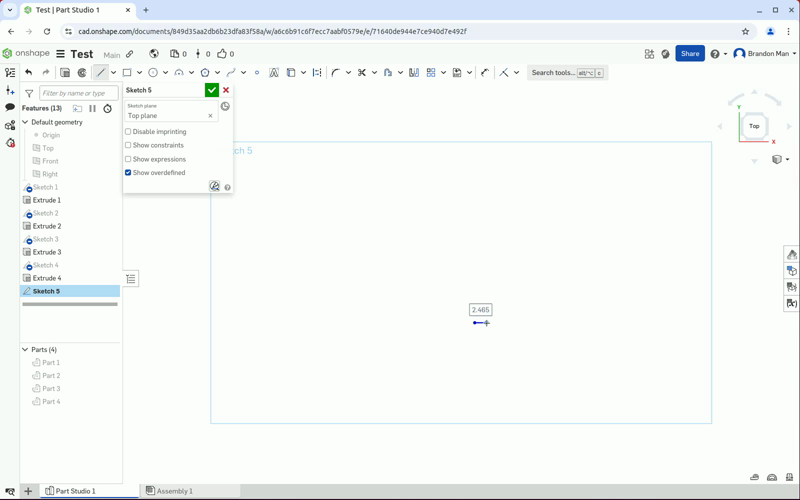
key_down(shift)
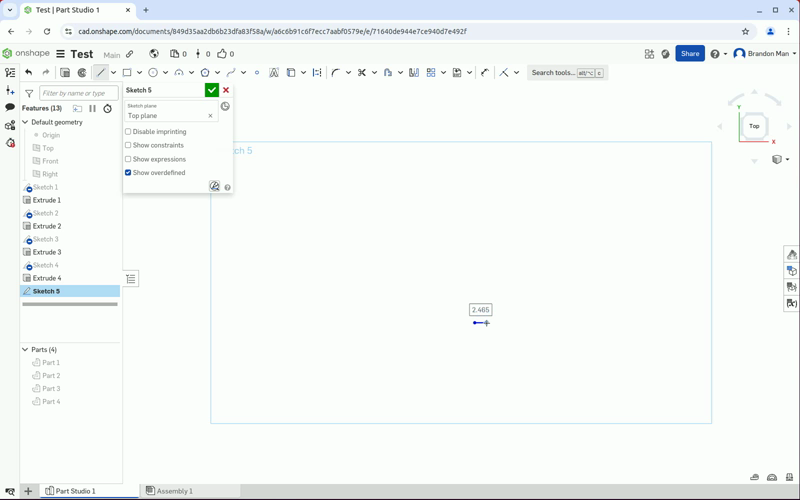
mouse_move(516, 322)
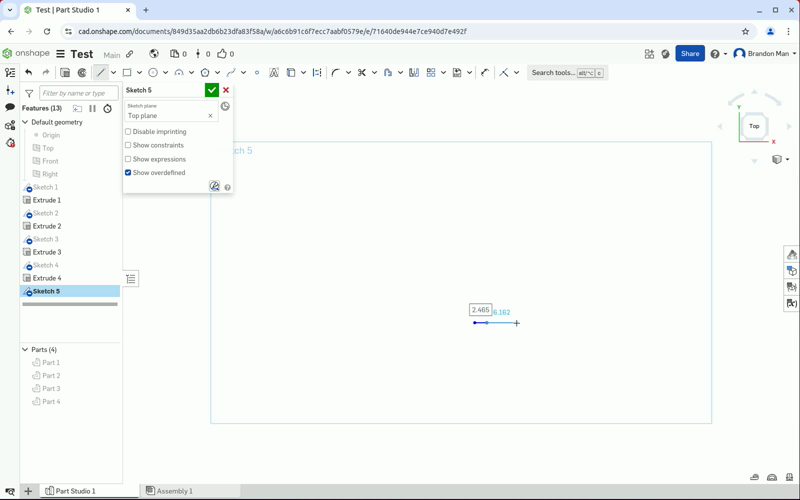
mouse_move(486, 282)
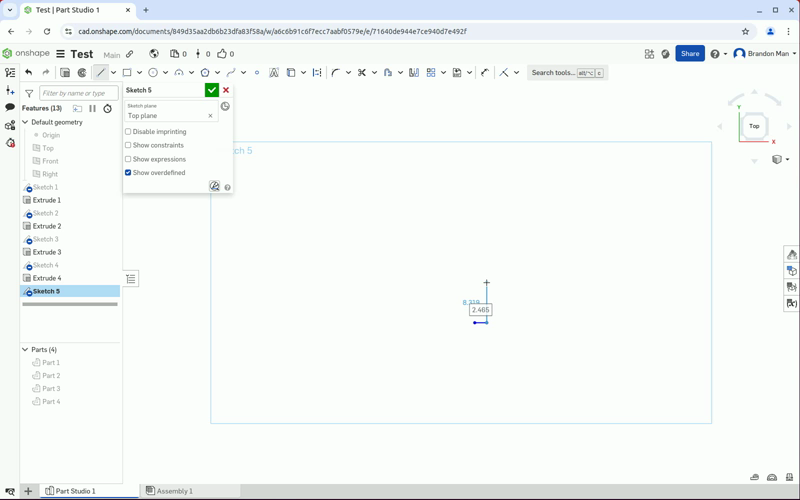
click(486, 282)
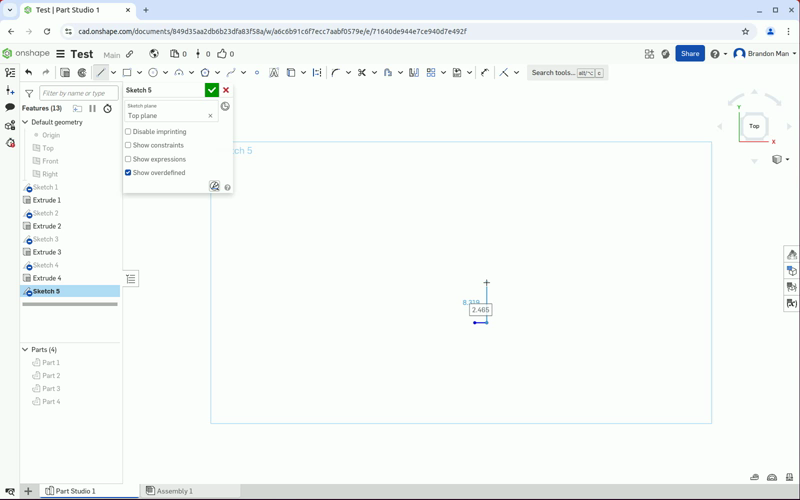
key_up(shift)
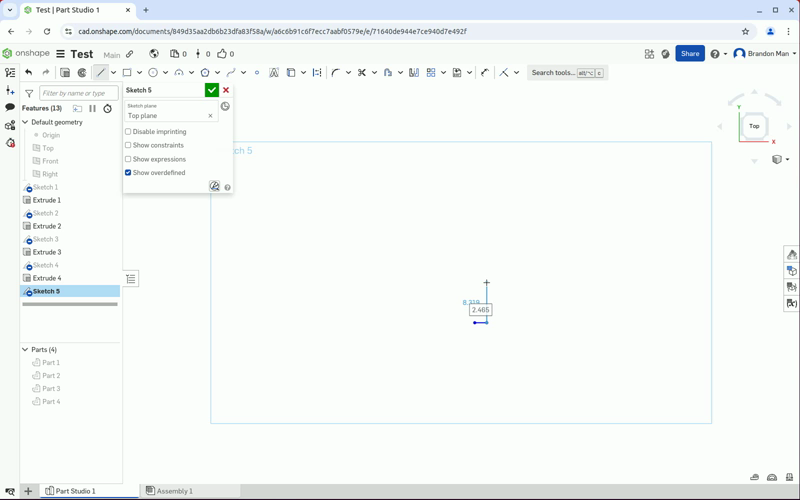
key_down(shift)
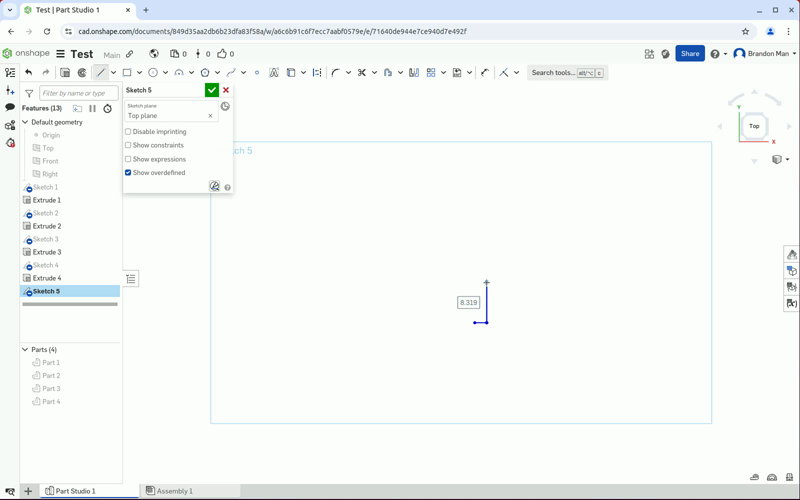
mouse_move(516, 282)
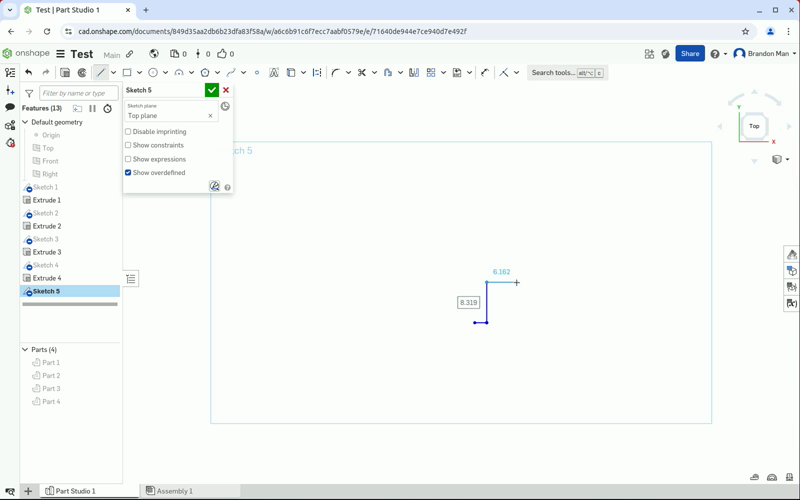
mouse_move(474, 282)
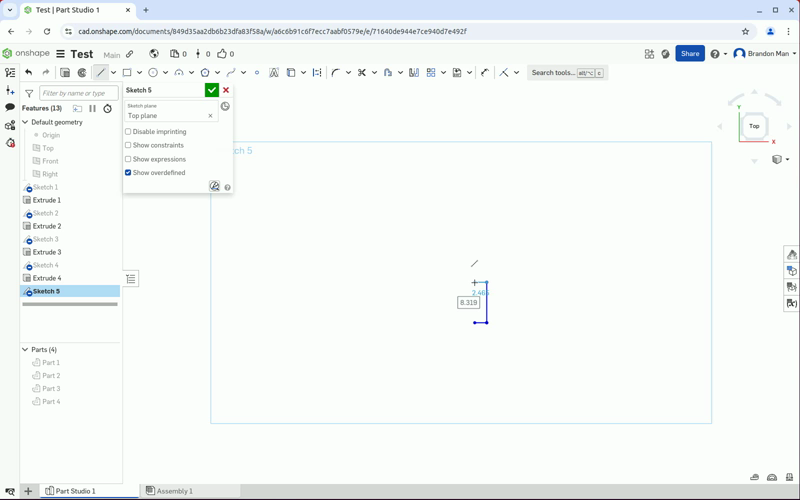
click(474, 282)
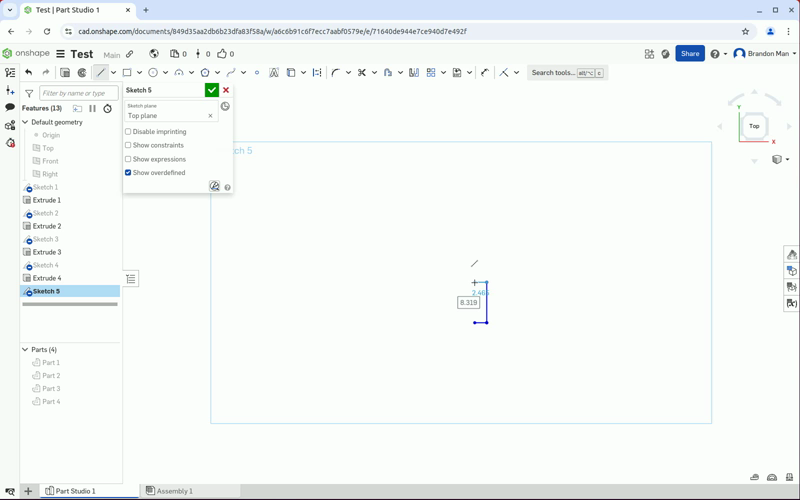
key_up(shift)
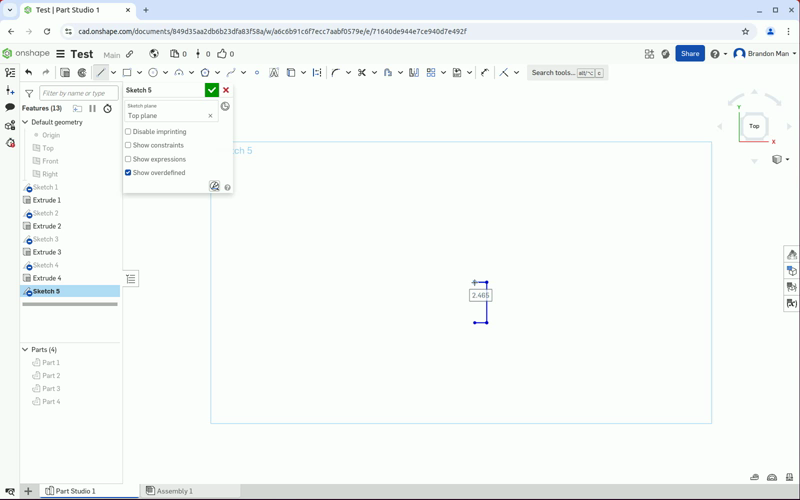
mouse_move(504, 282)
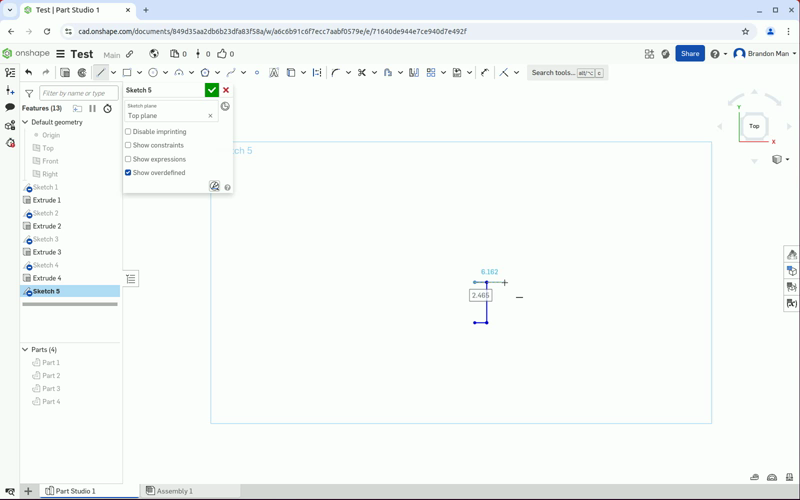
key_down(shift)
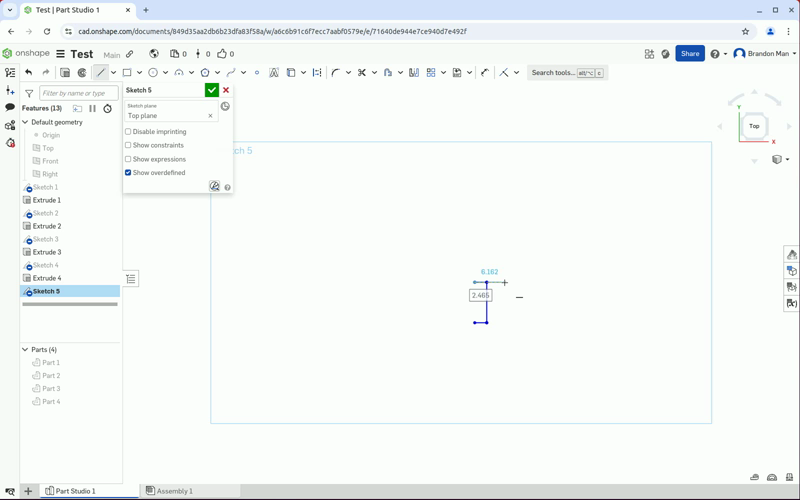
mouse_move(474, 322)
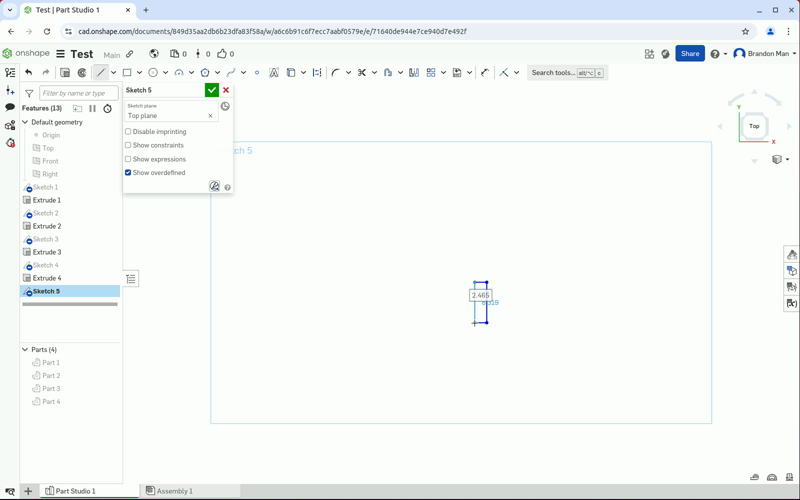
key_up(shift)
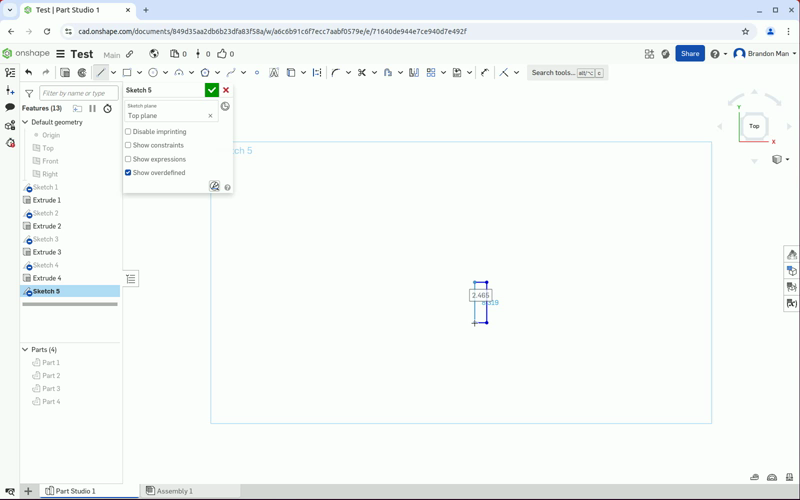
click(474, 322)
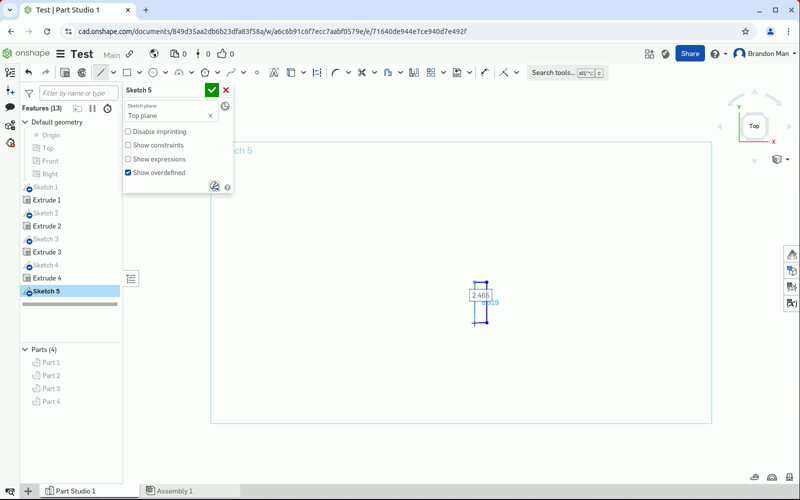
key(esc)
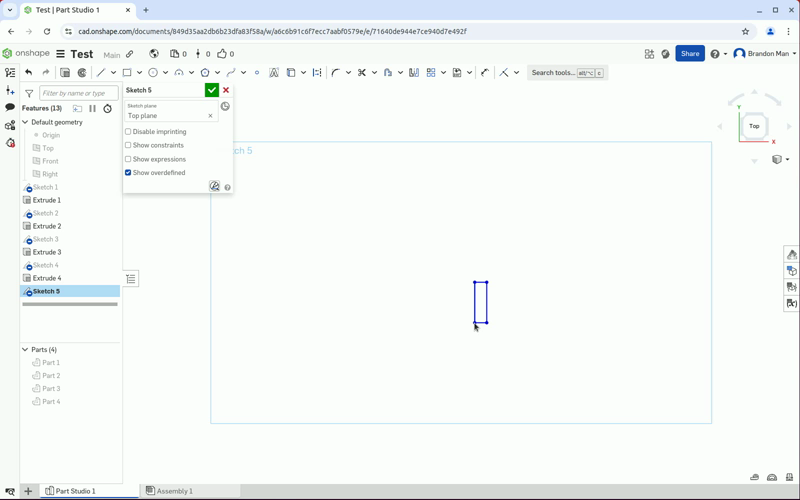
mouse_move(479, 310)
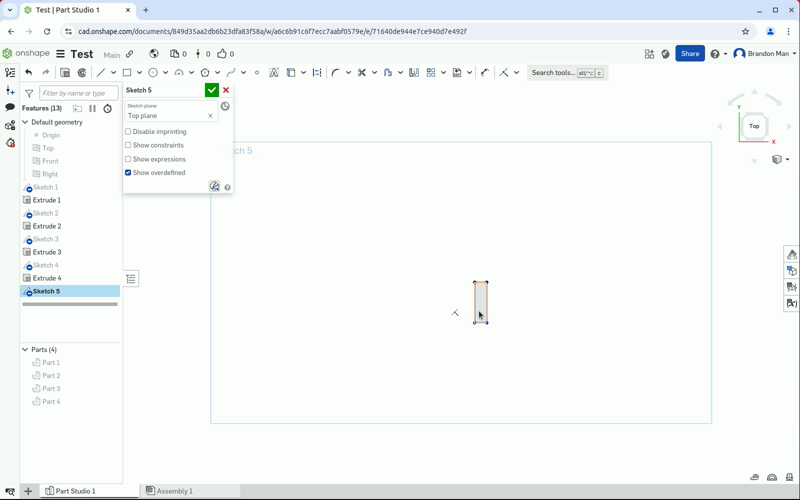
scroll(6)
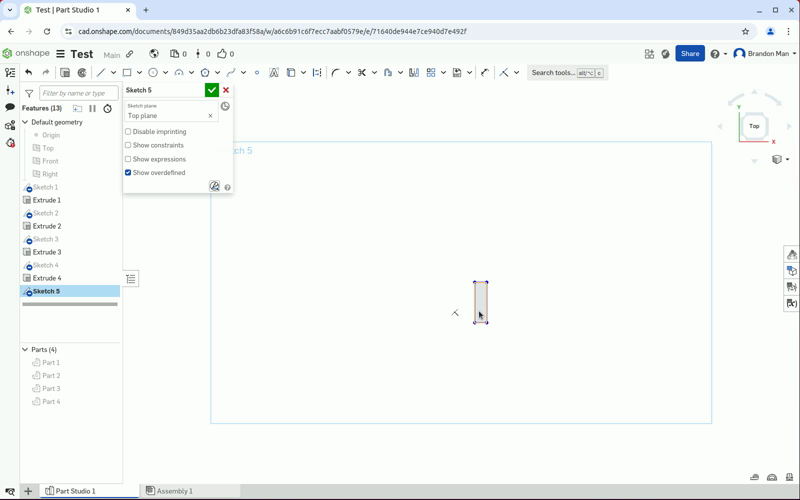
scroll(6)
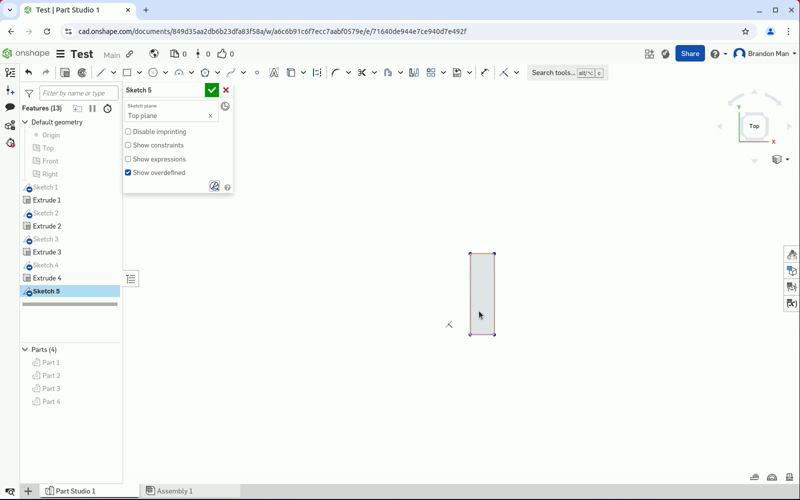
scroll(6)
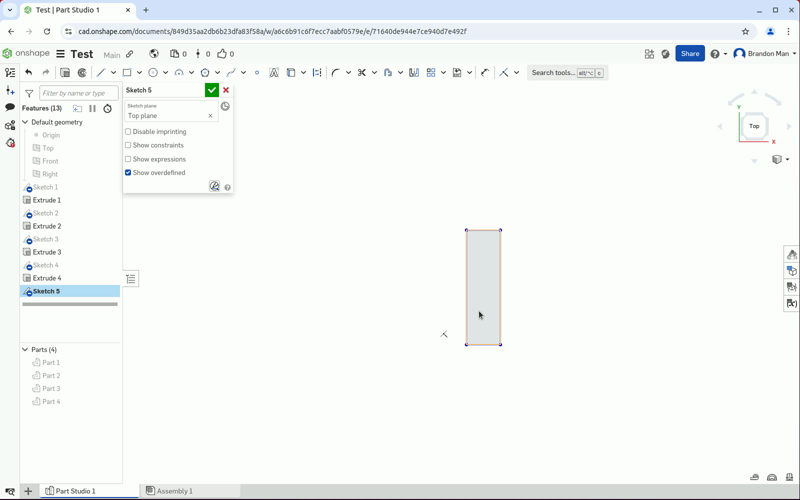
scroll(6)
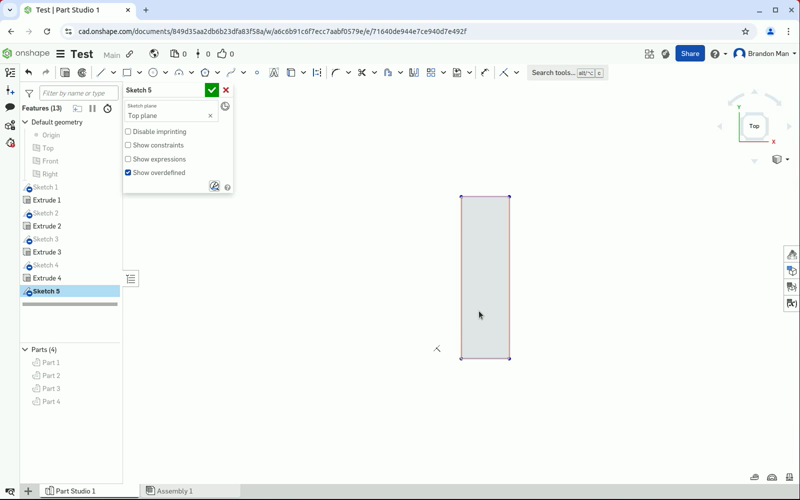
scroll(6)
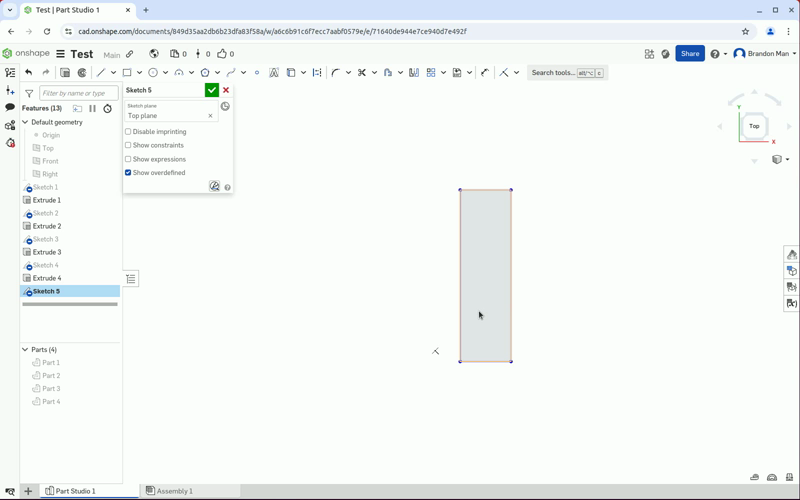
scroll(6)
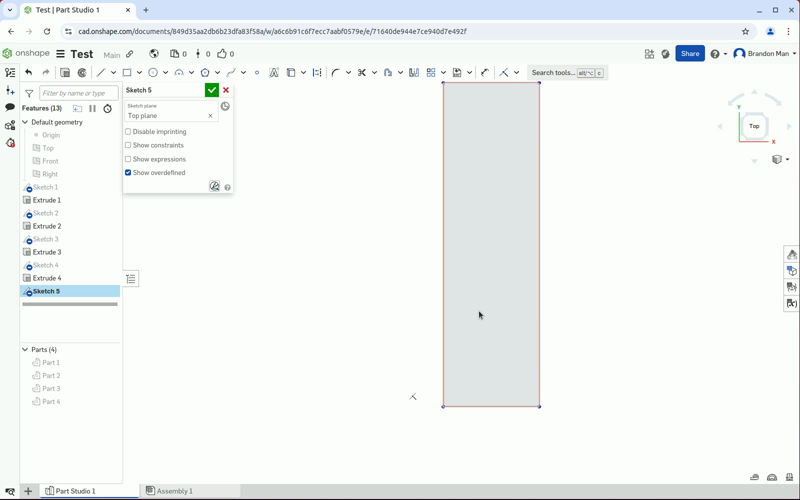
scroll(6)
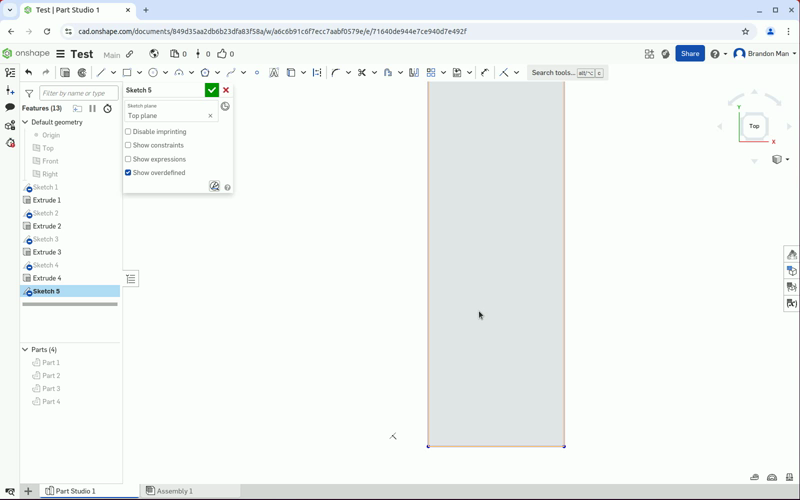
click(479, 310)
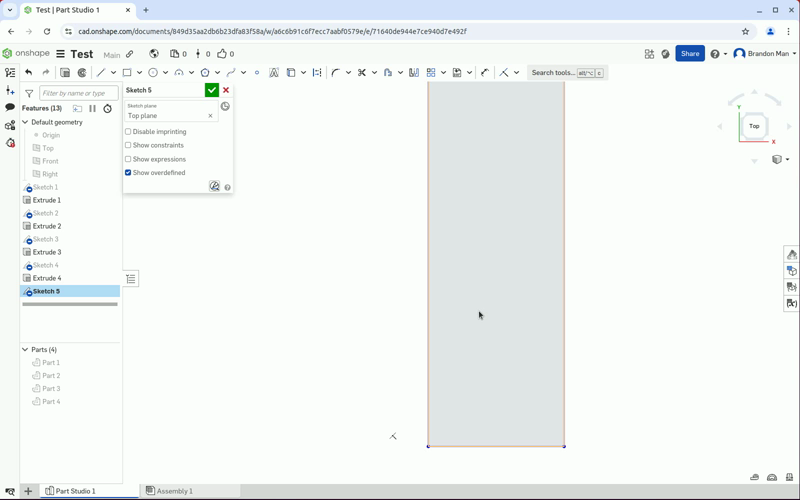
scroll(-6)
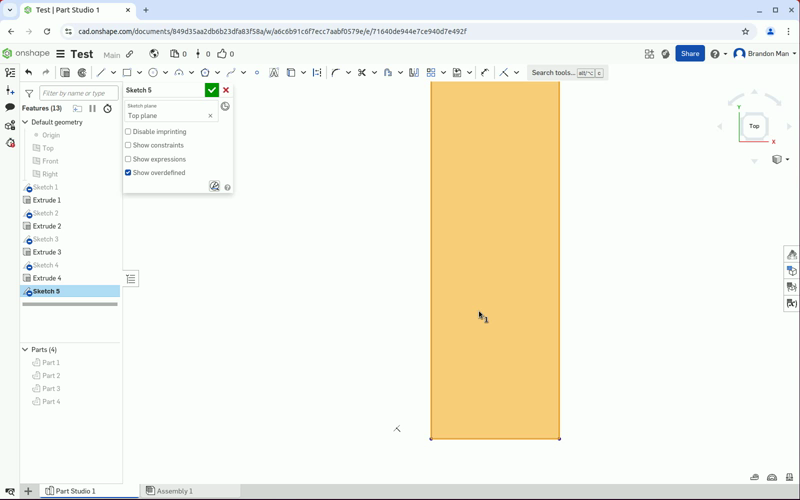
scroll(-6)
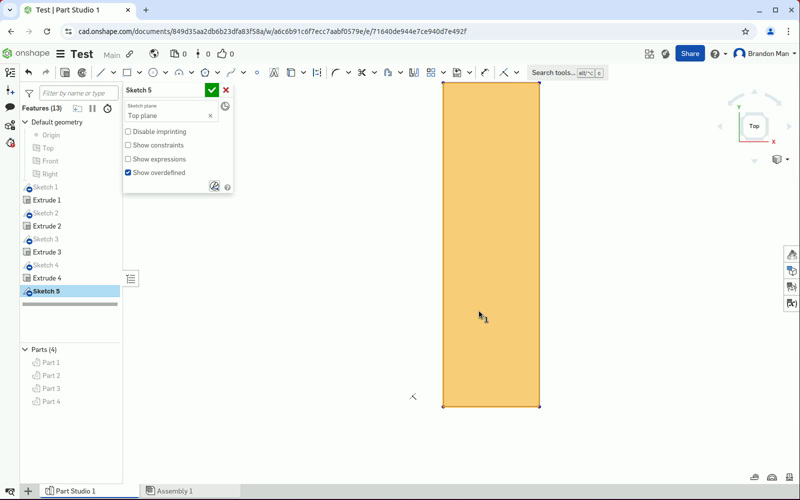
scroll(-6)
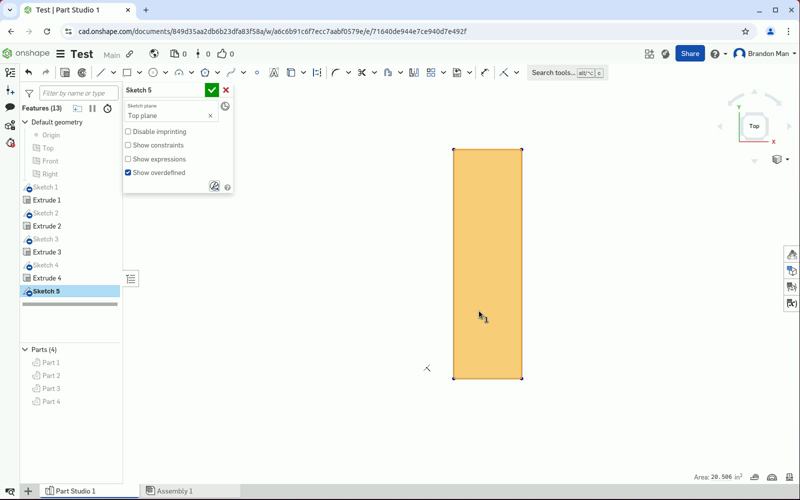
scroll(-6)
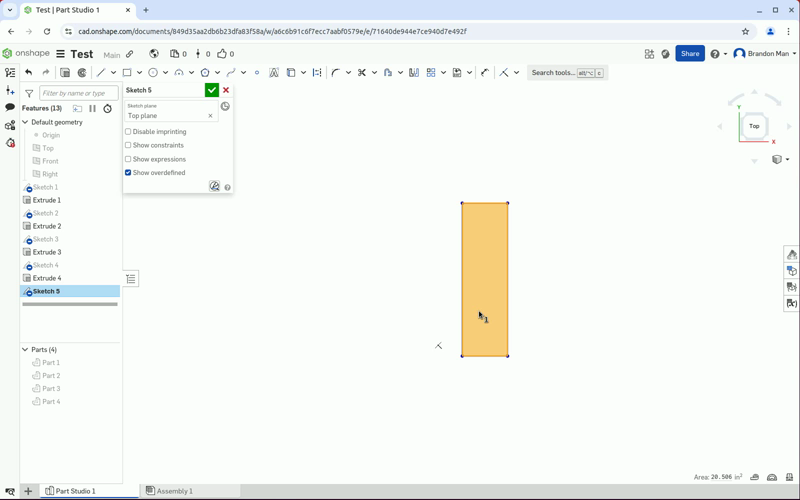
scroll(-6)
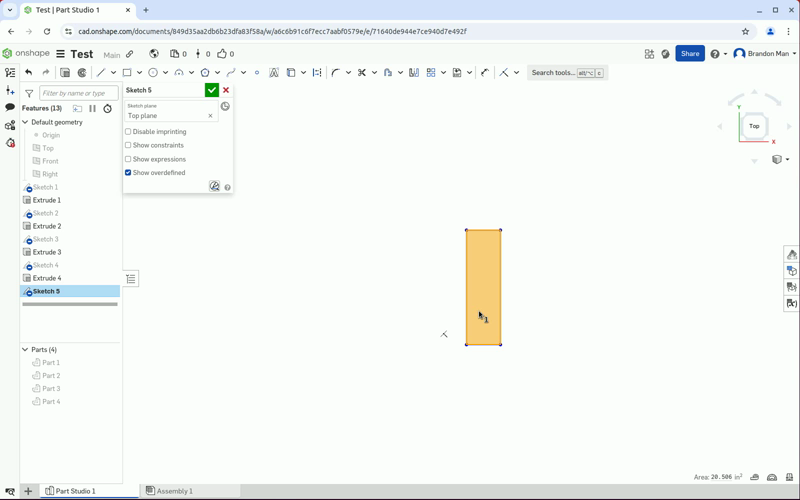
scroll(-6)
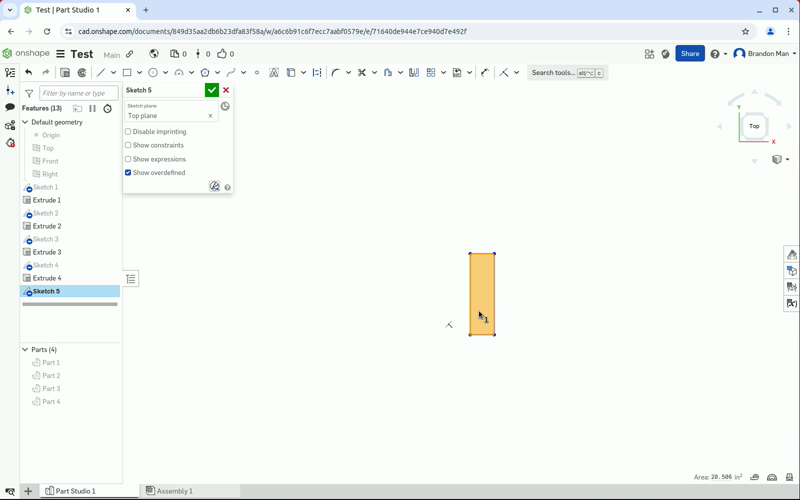
scroll(-6)
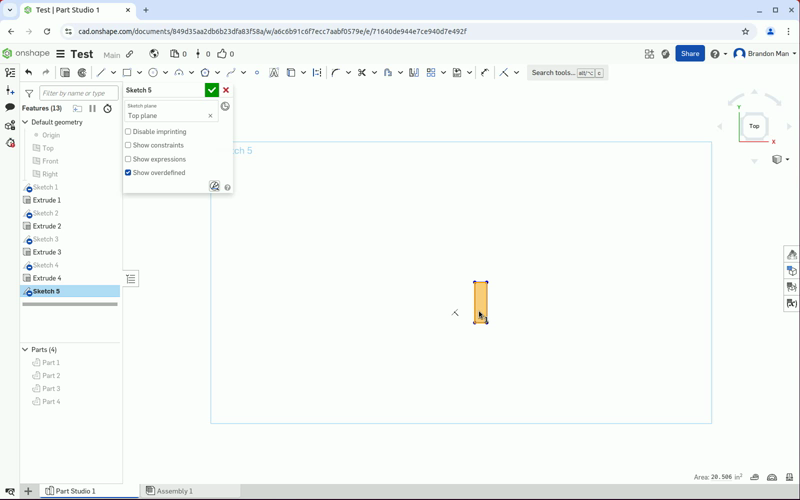
mouse_move(73, 352)
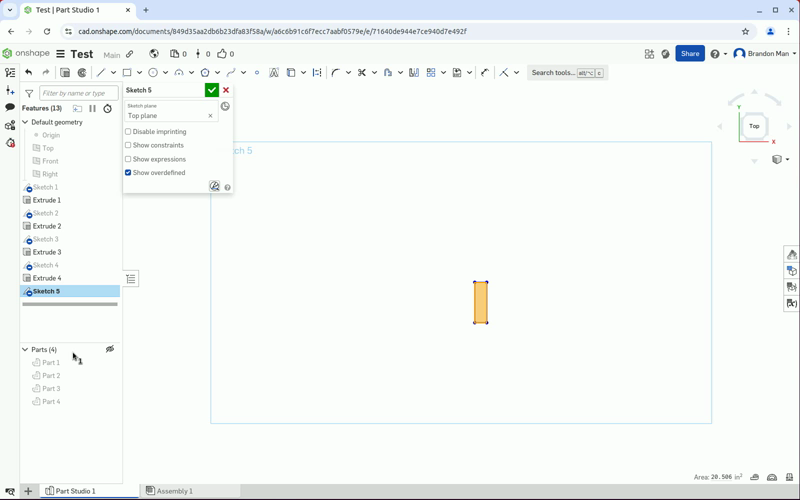
key(shift+y)
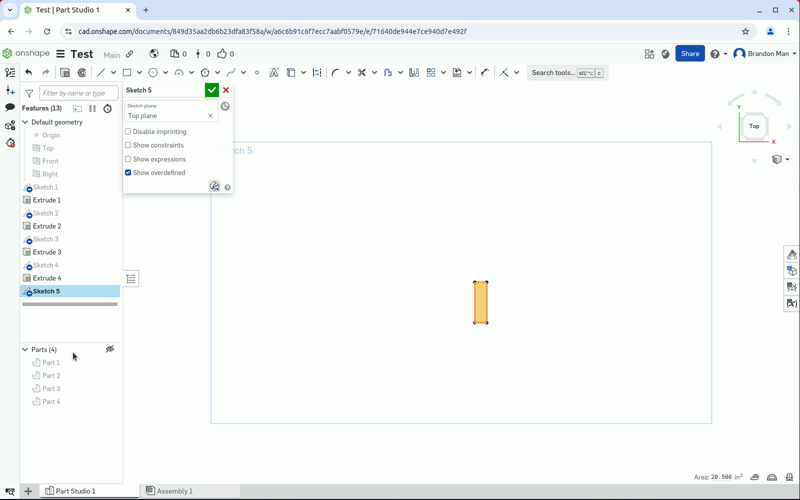
key(shift+e)
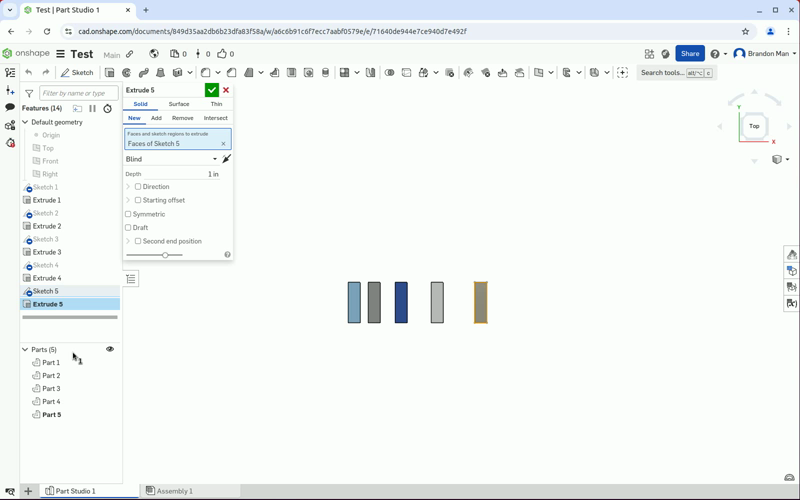
mouse_move(143, 106)
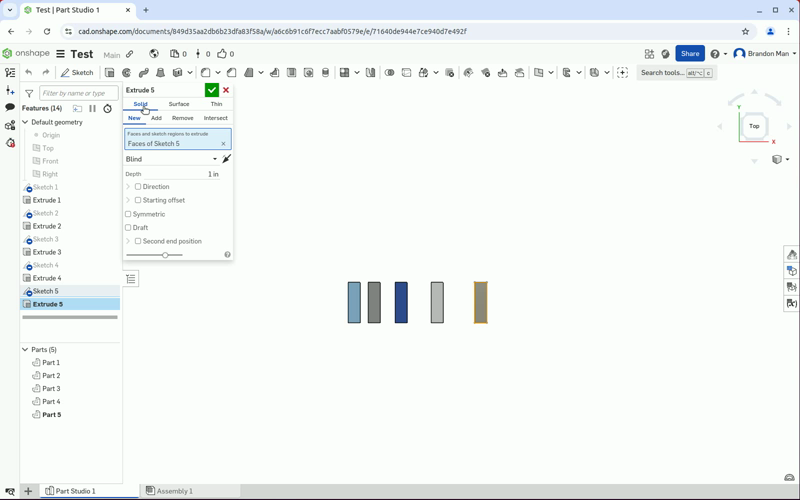
click(143, 106)
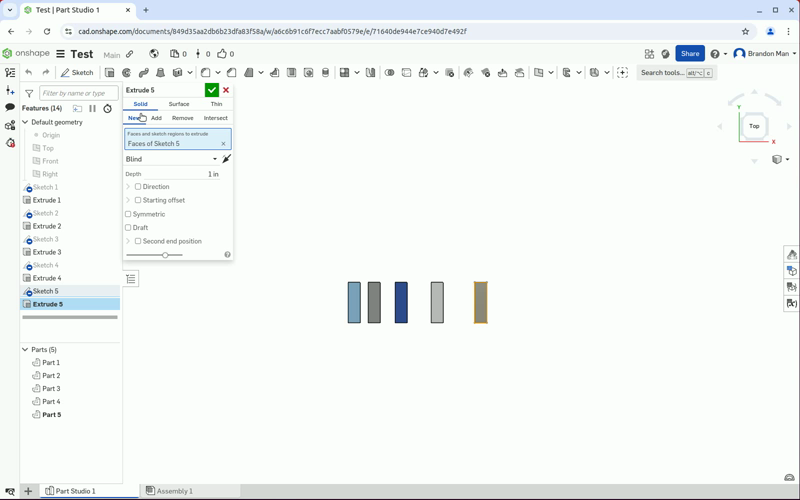
mouse_move(137, 120)
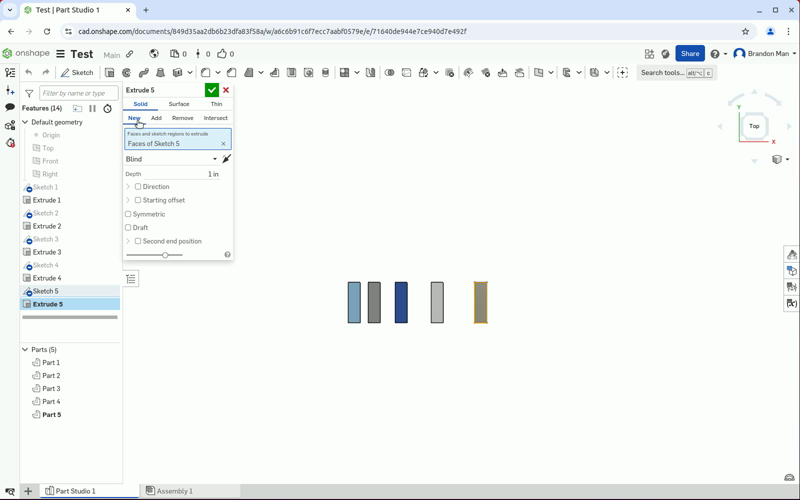
click(137, 120)
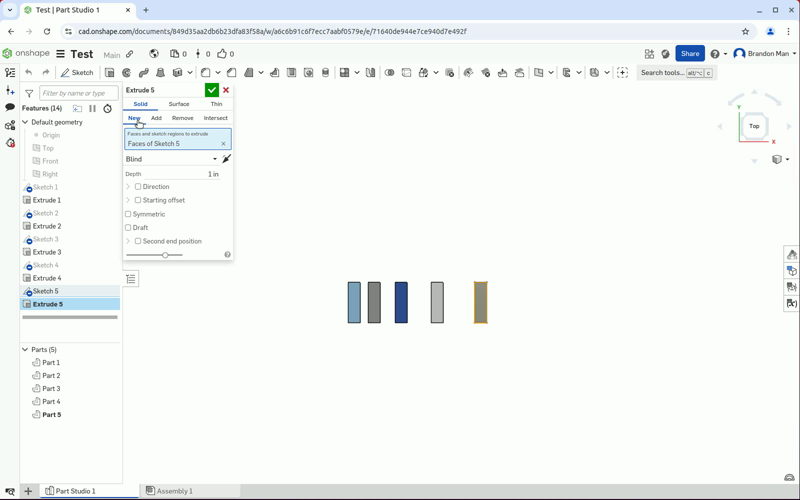
key(tab, 4)
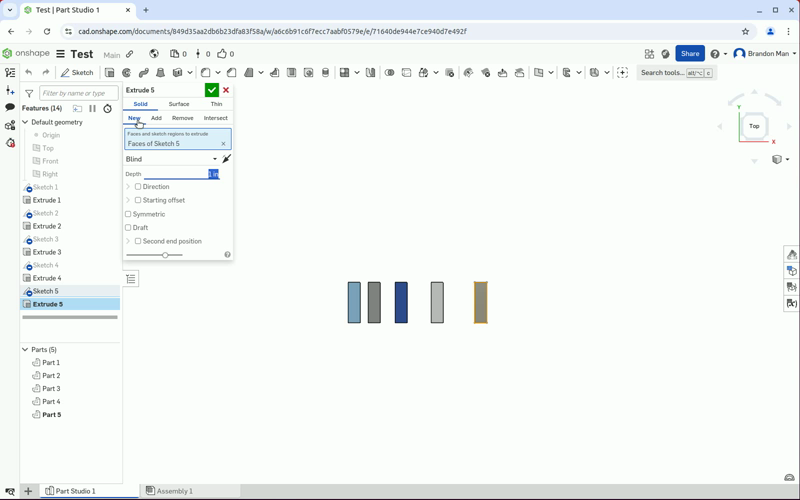
text(4.092)
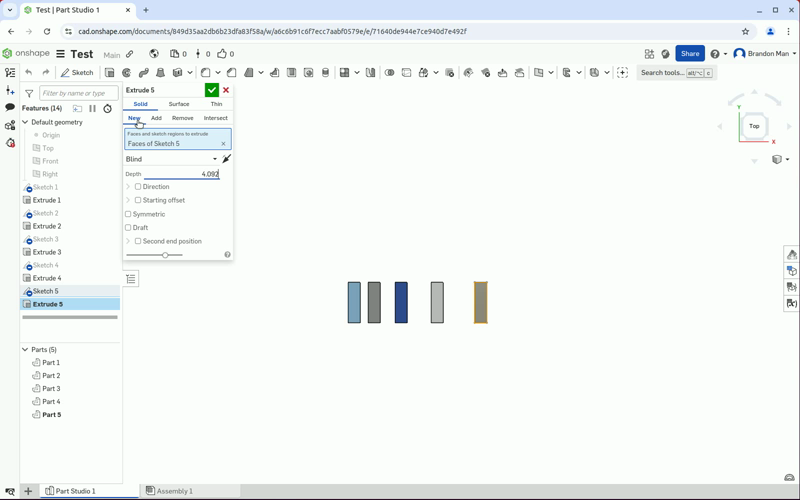
key(enter)
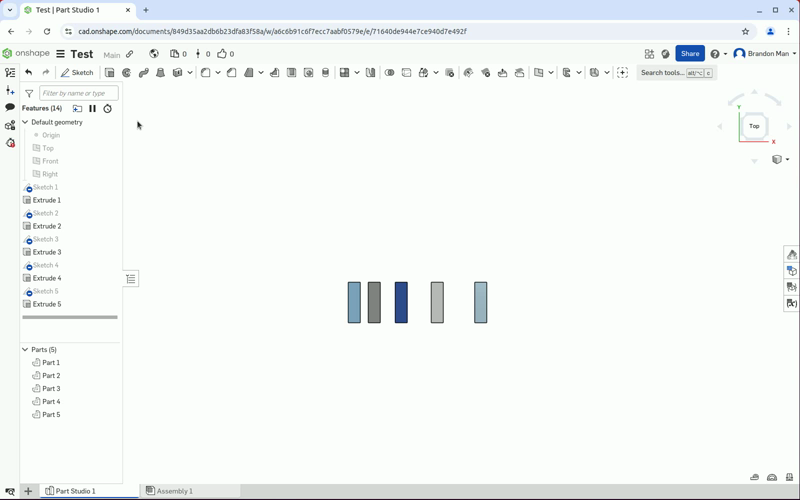
key(shift+h)
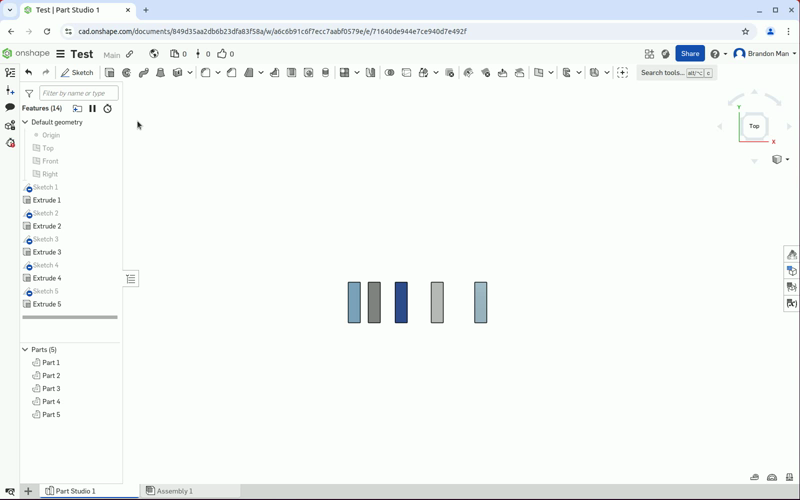
key(shift+h)
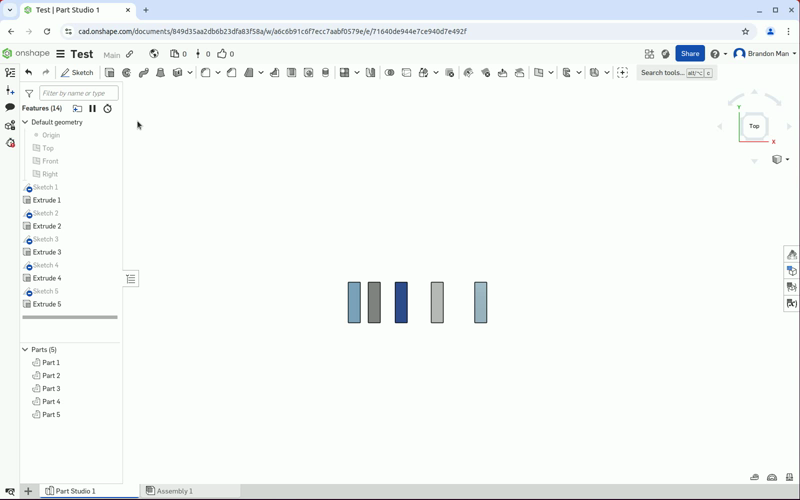
mouse_move(73, 189)
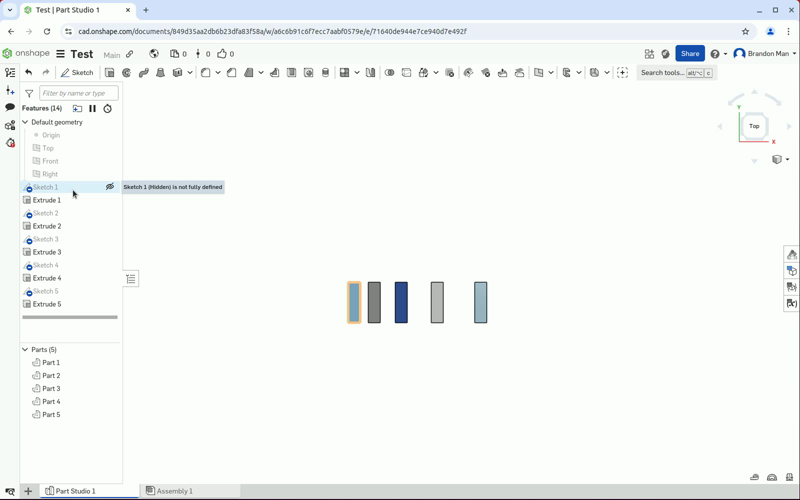
click(73, 189)
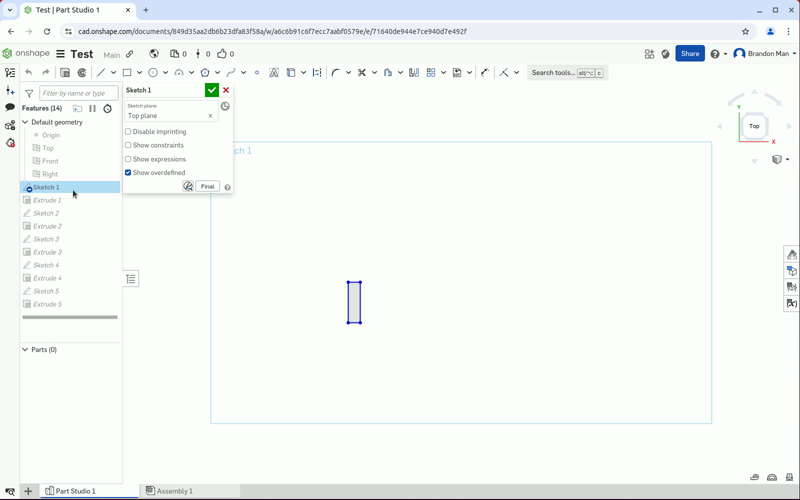
mouse_move(229, 92)
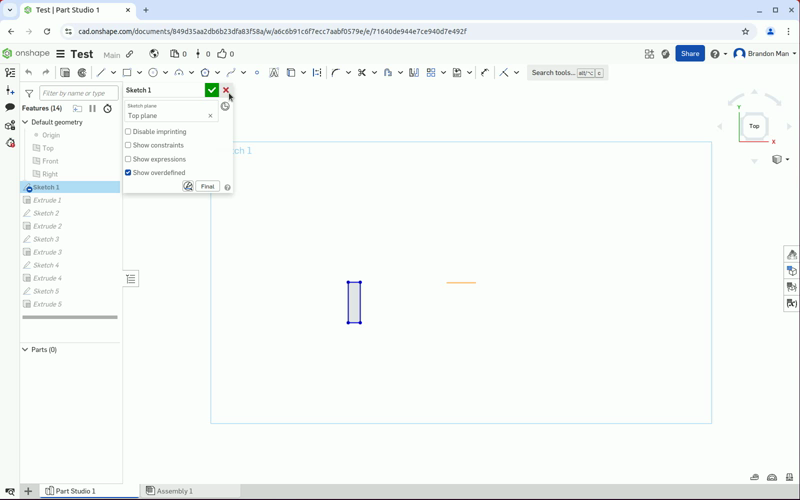
click(229, 92)
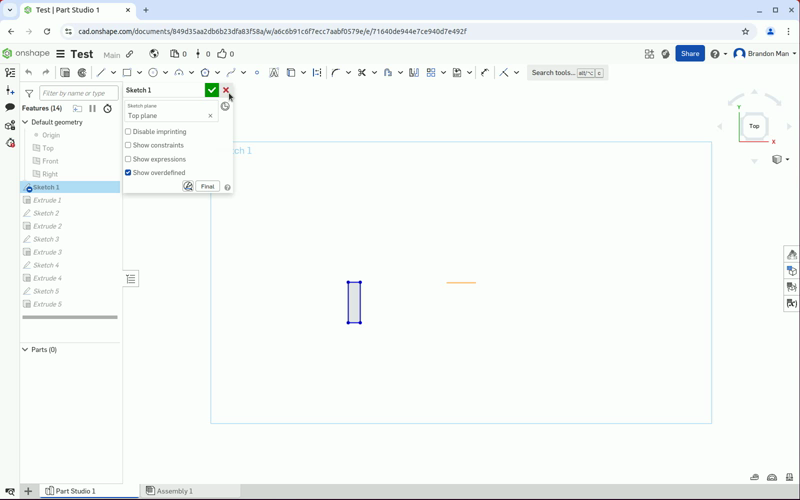
key(shift+s)
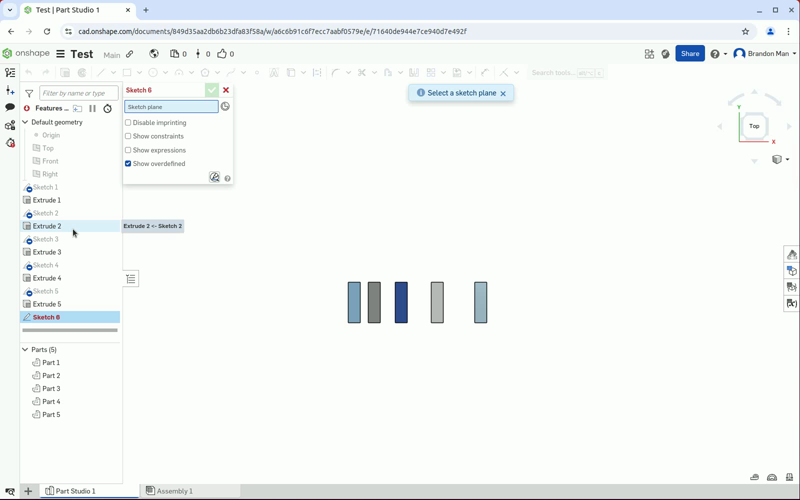
scroll(3)
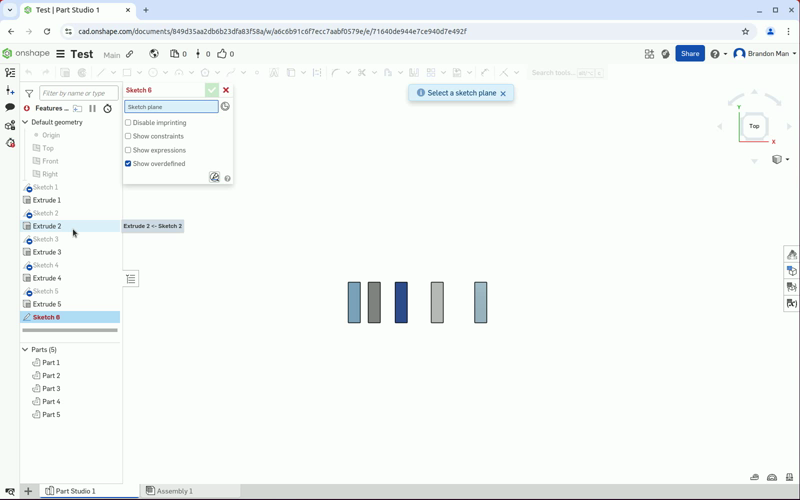
mouse_move(73, 150)
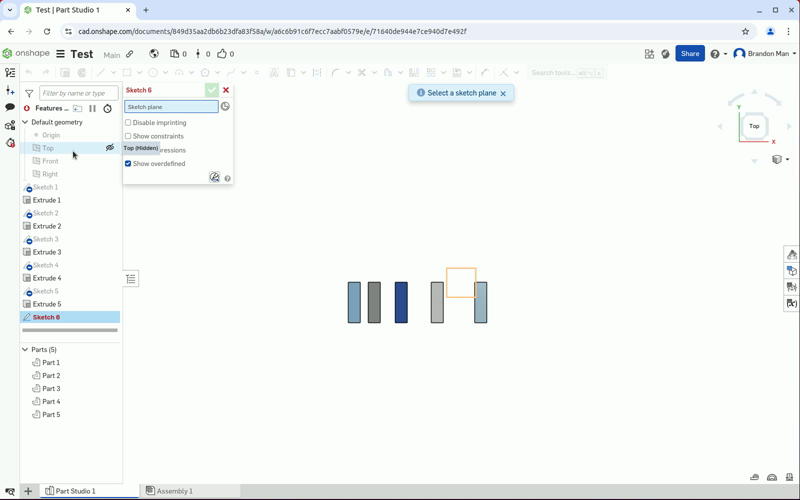
click(73, 150)
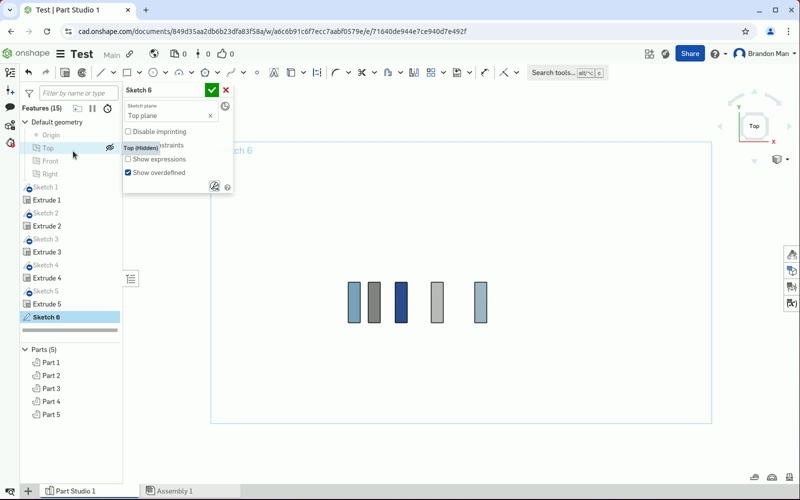
mouse_move(73, 352)
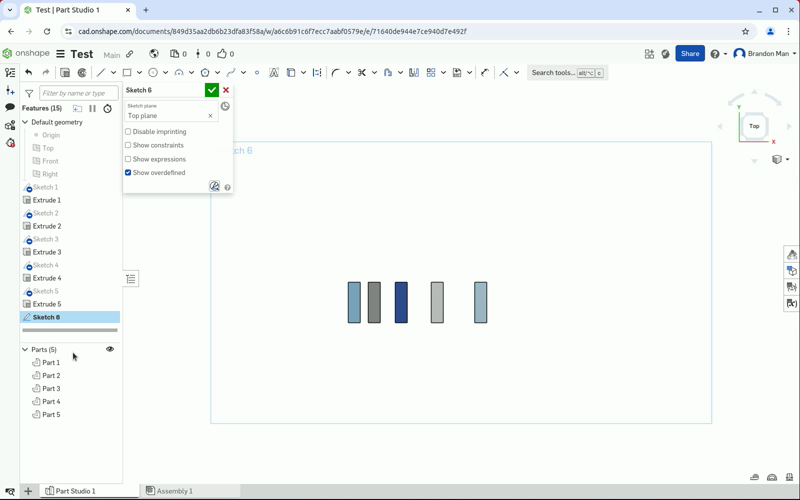
key(y)
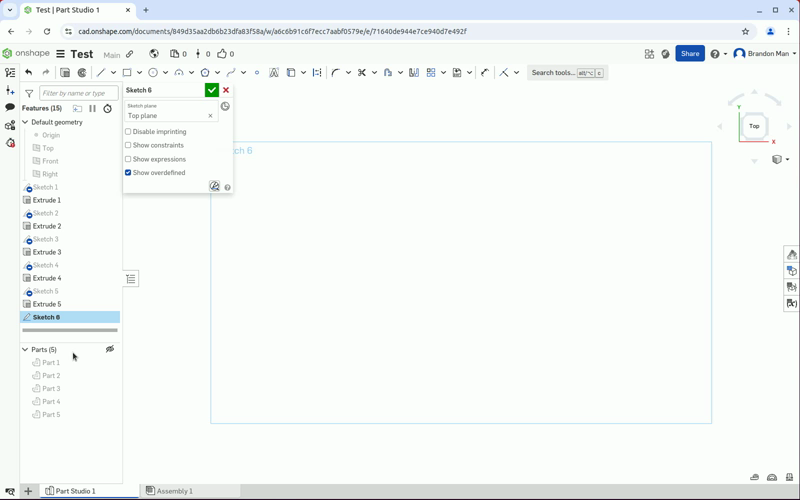
key(l)
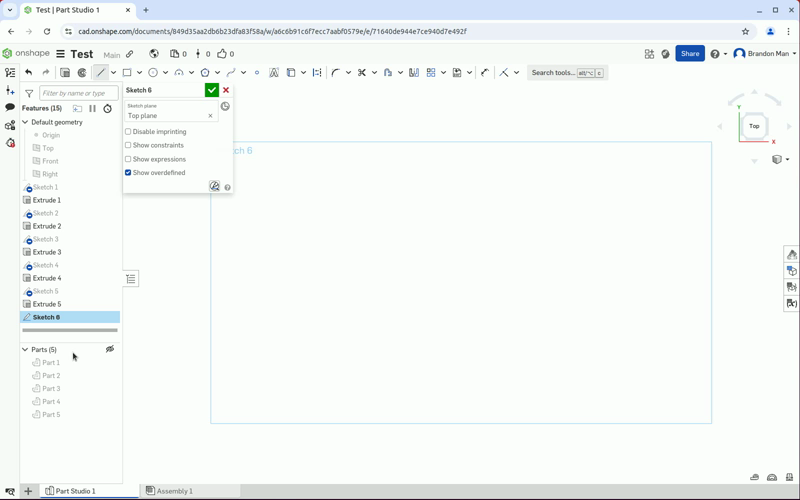
key_down(shift)
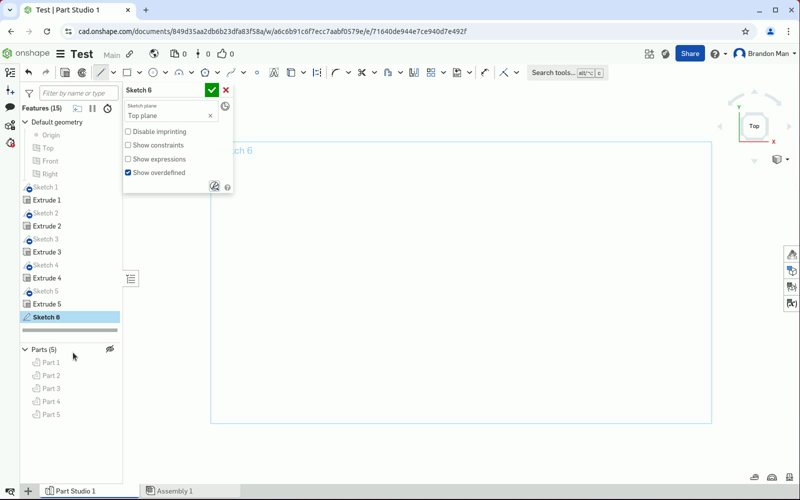
mouse_move(526, 322)
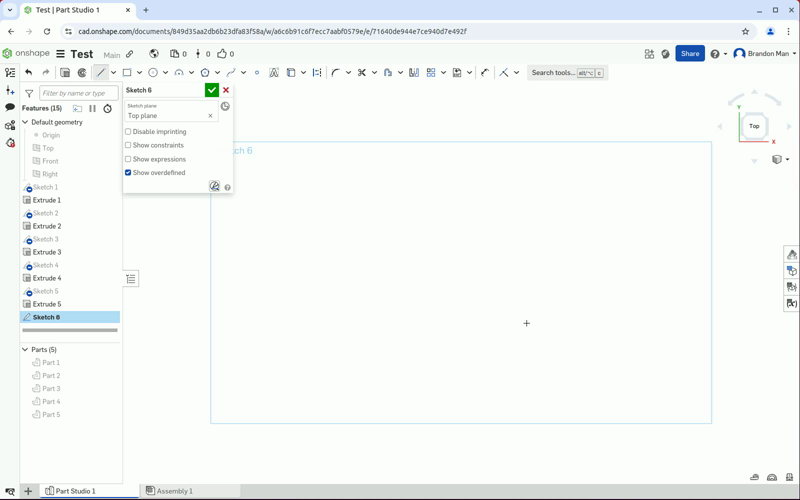
click(526, 322)
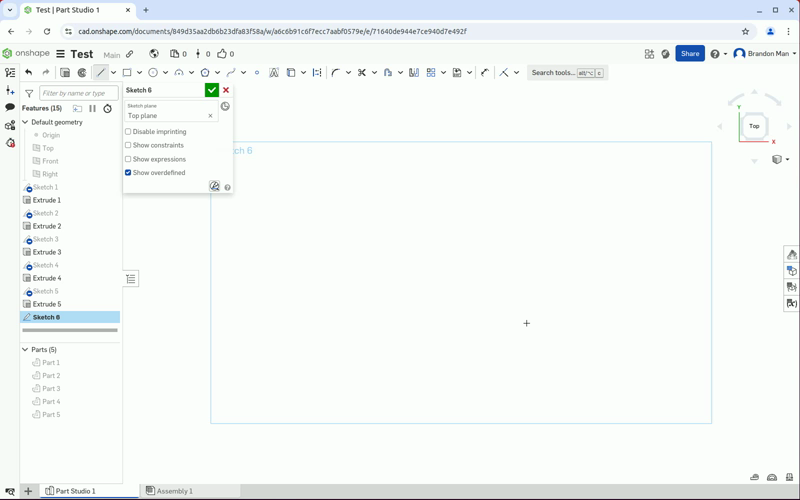
key_up(shift)
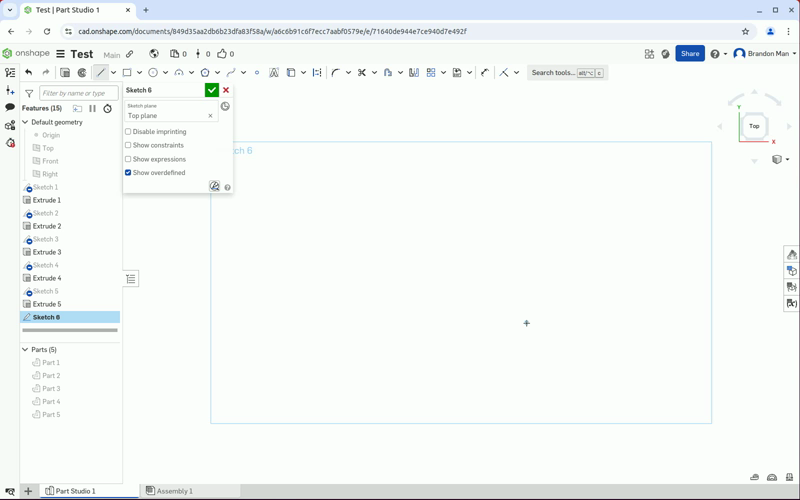
key_down(shift)
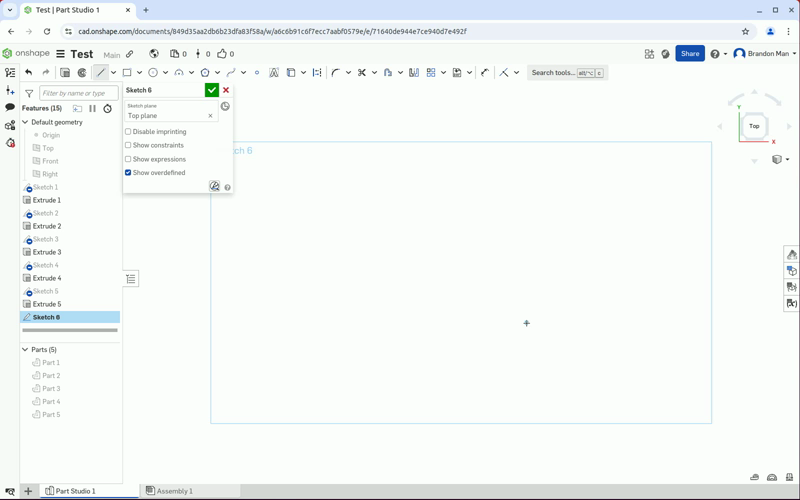
mouse_move(556, 322)
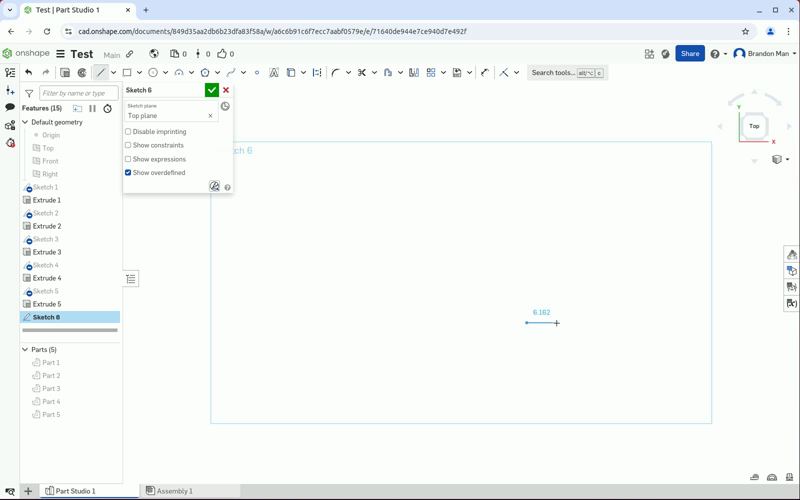
mouse_move(538, 322)
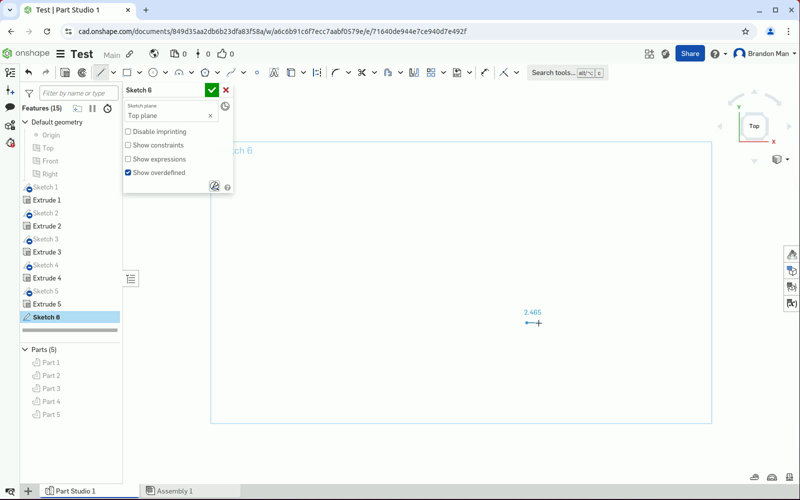
click(538, 322)
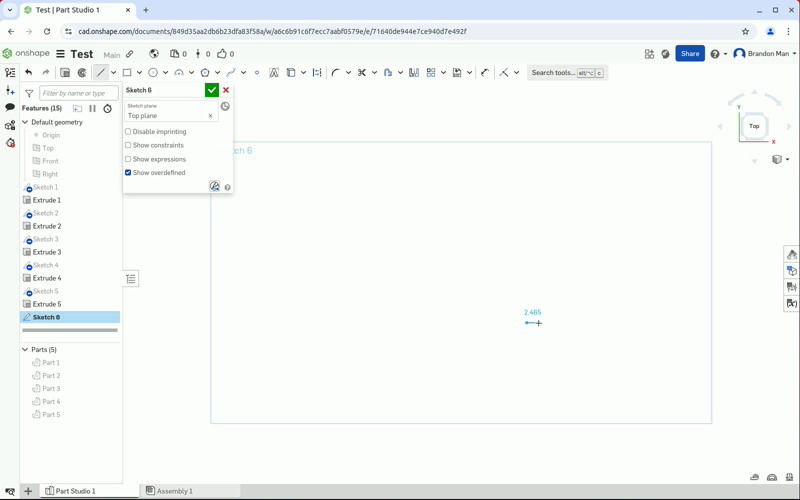
key_up(shift)
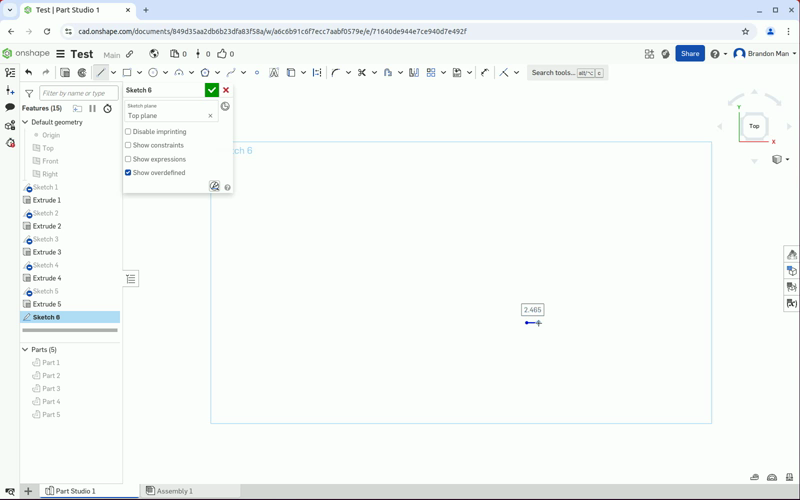
key_down(shift)
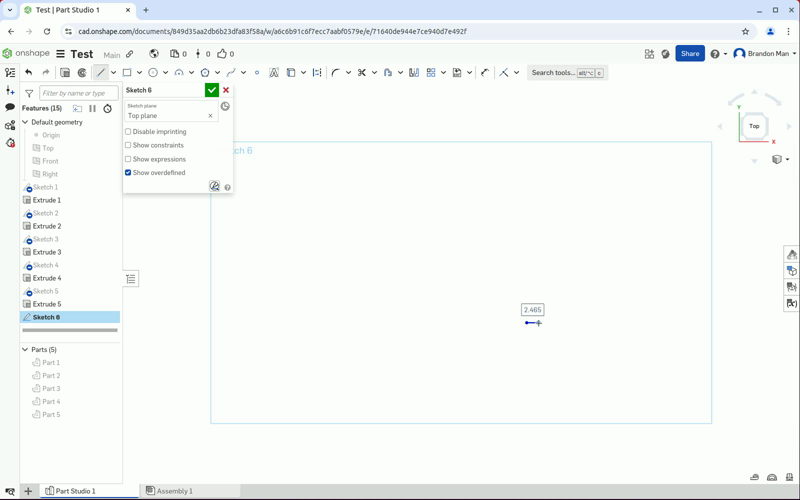
mouse_move(568, 322)
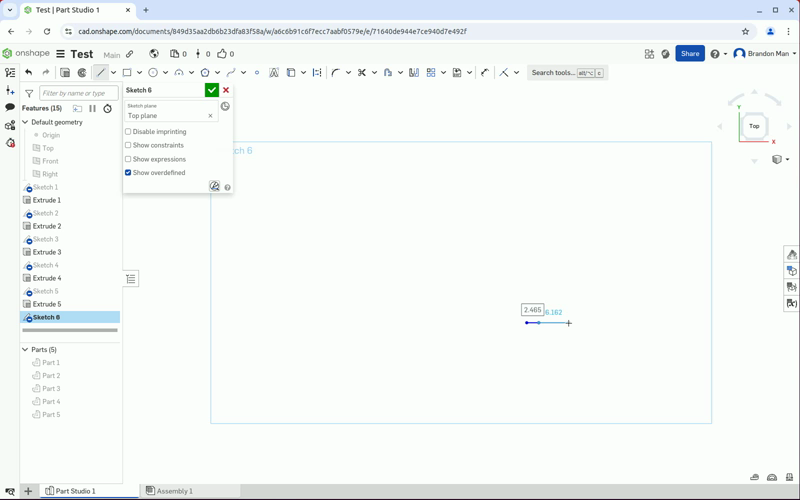
mouse_move(538, 282)
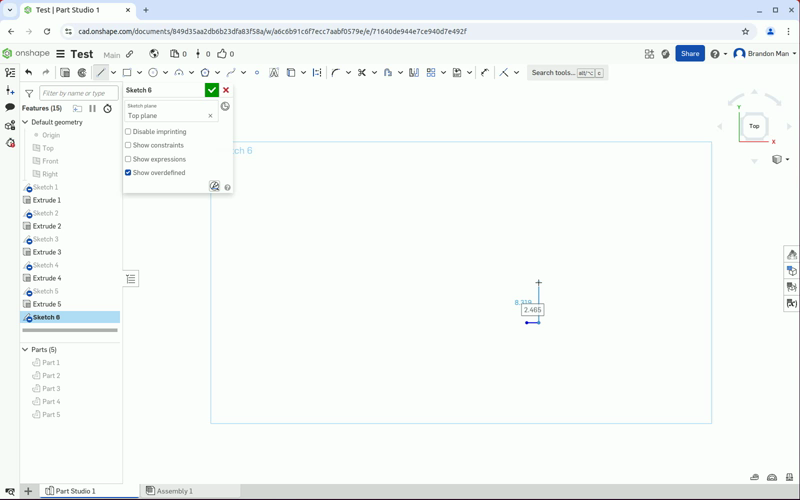
click(538, 282)
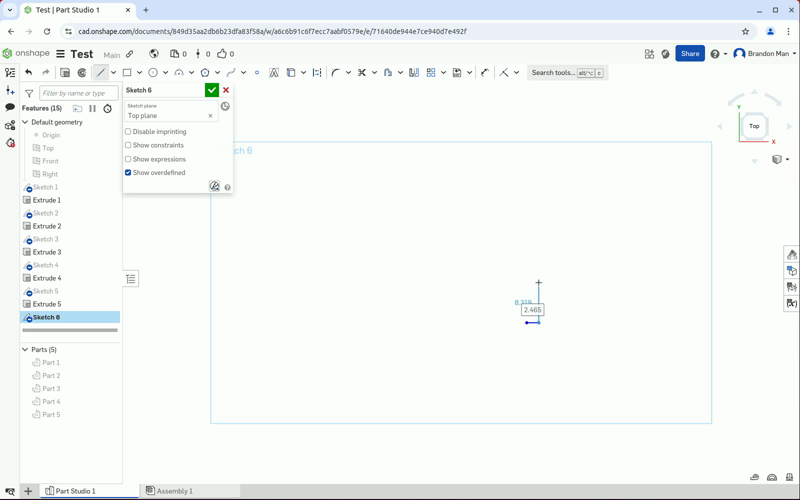
key_up(shift)
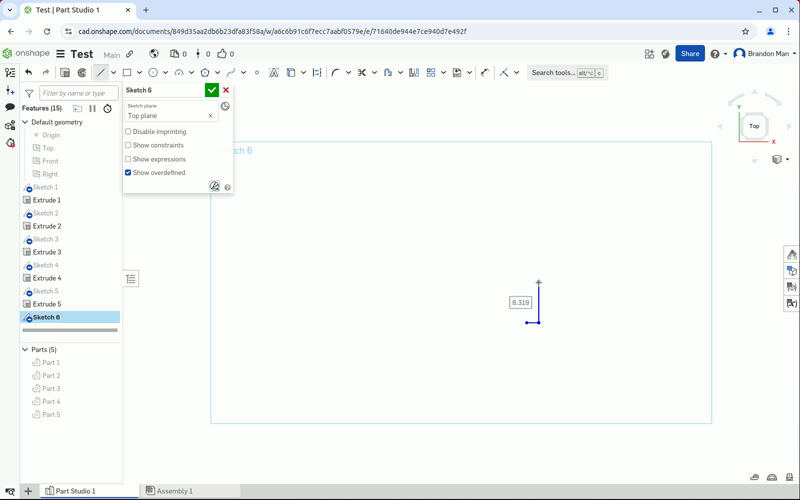
key_down(shift)
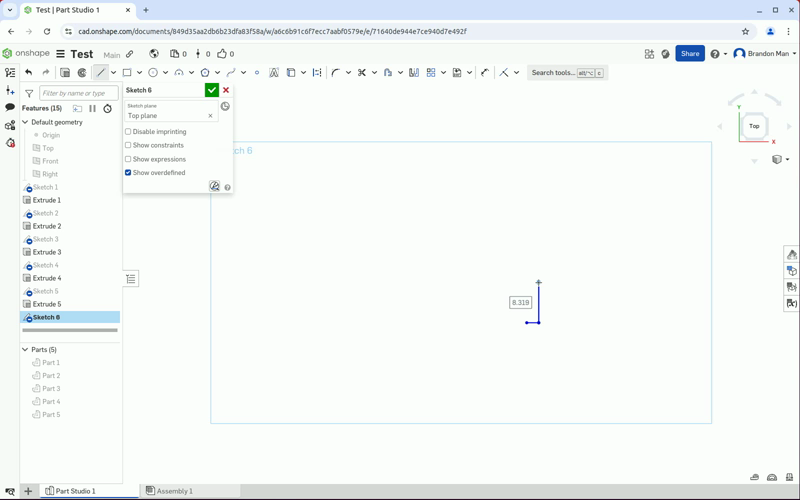
mouse_move(568, 282)
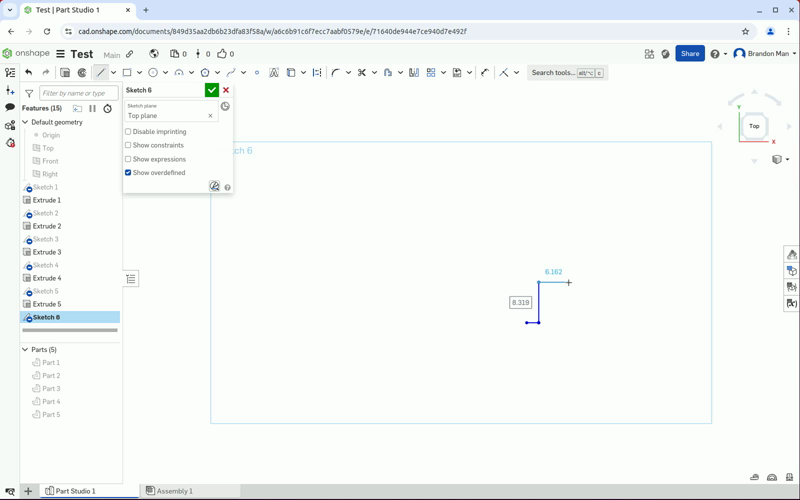
mouse_move(526, 282)
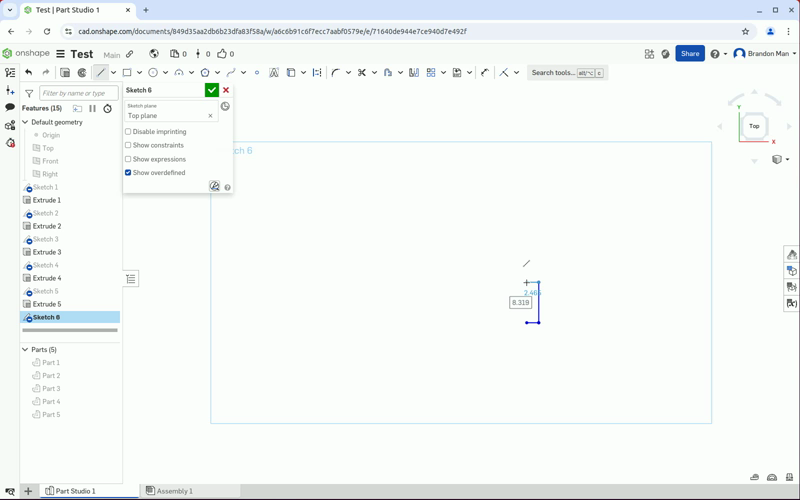
click(526, 282)
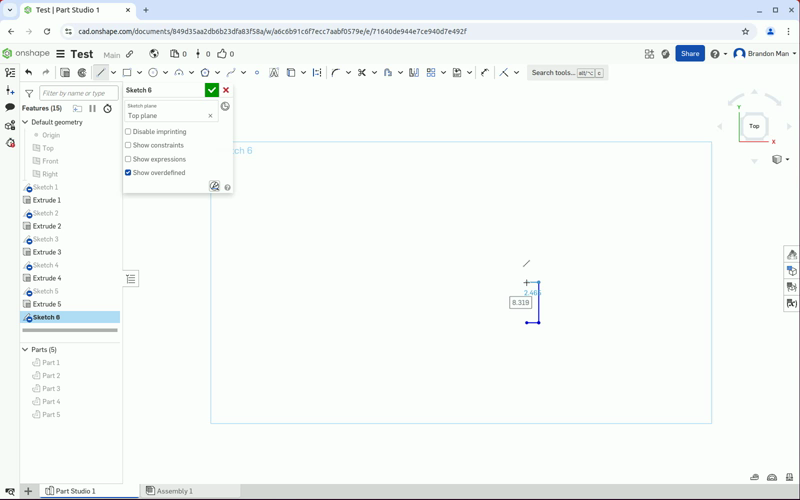
key_up(shift)
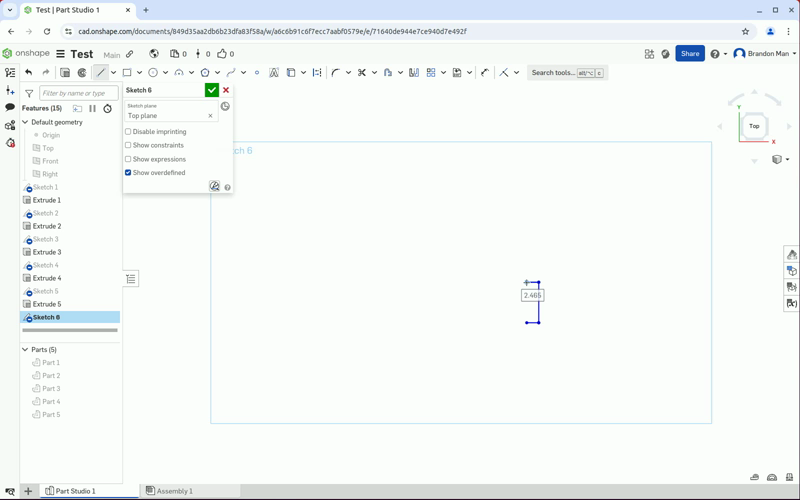
mouse_move(556, 282)
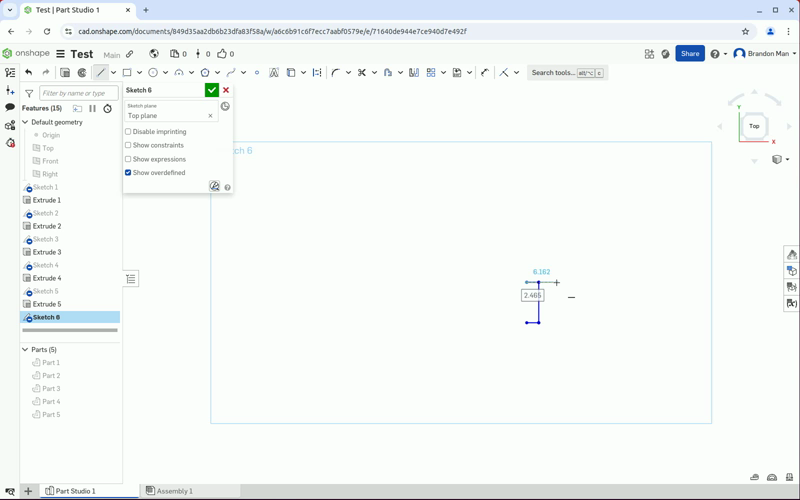
key_down(shift)
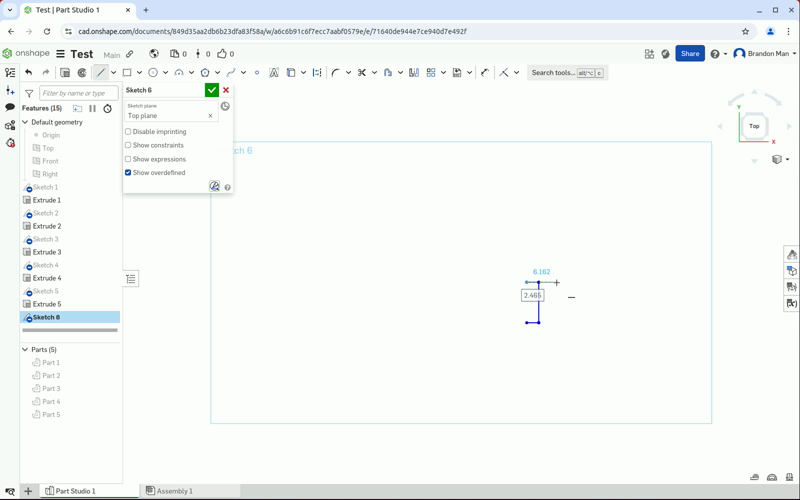
mouse_move(526, 322)
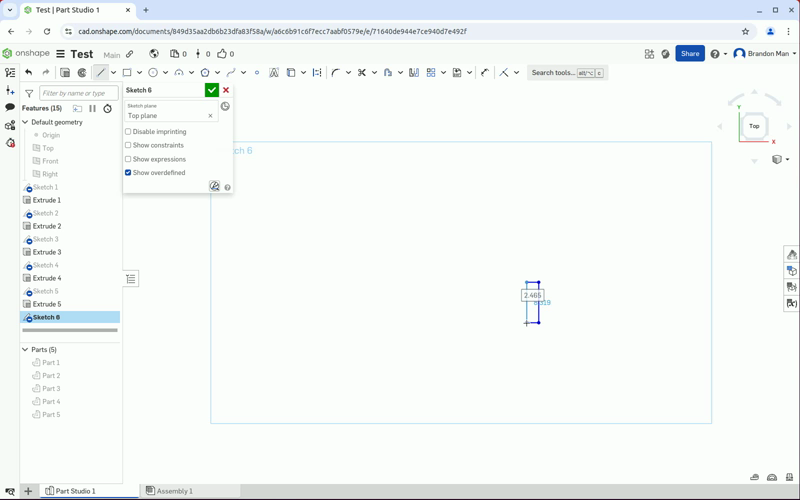
key_up(shift)
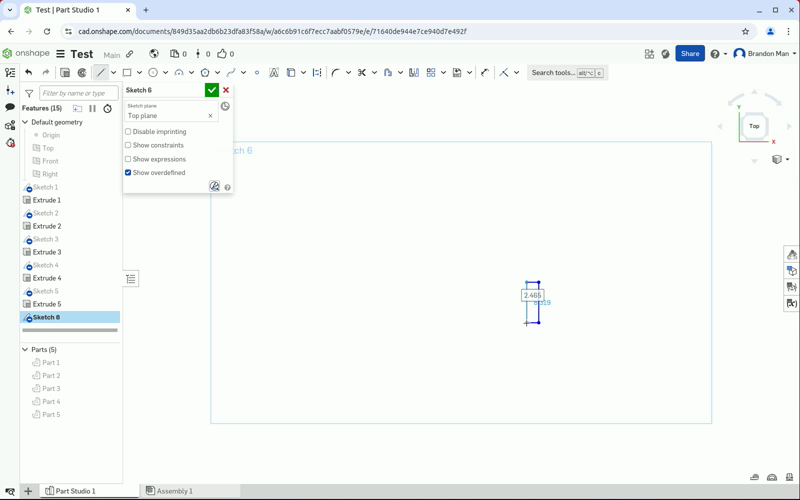
click(526, 322)
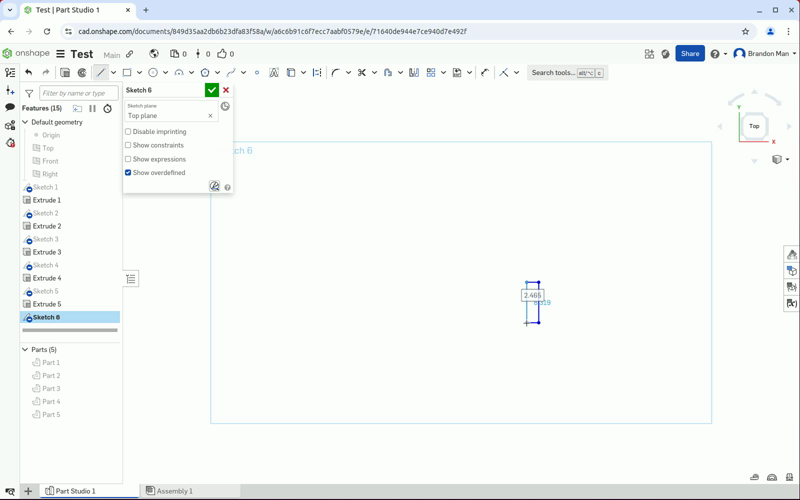
key(esc)
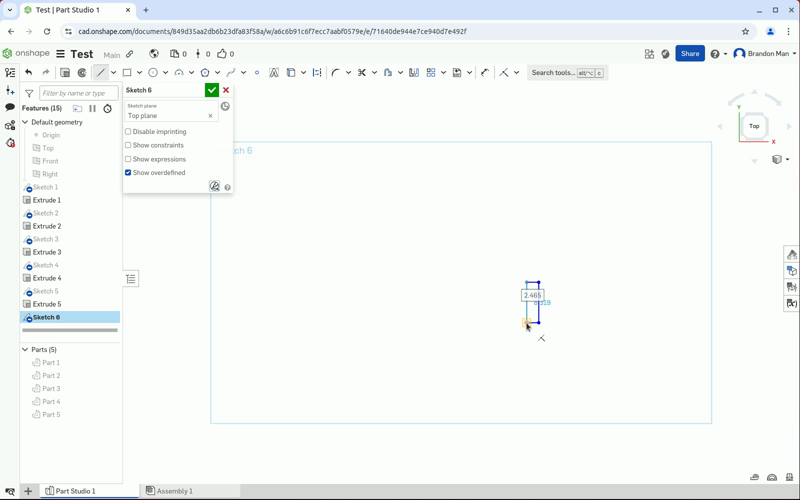
mouse_move(532, 322)
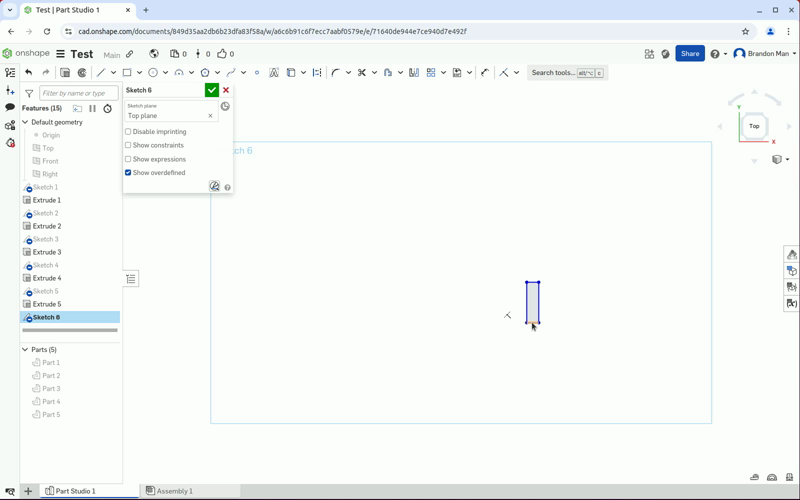
scroll(6)
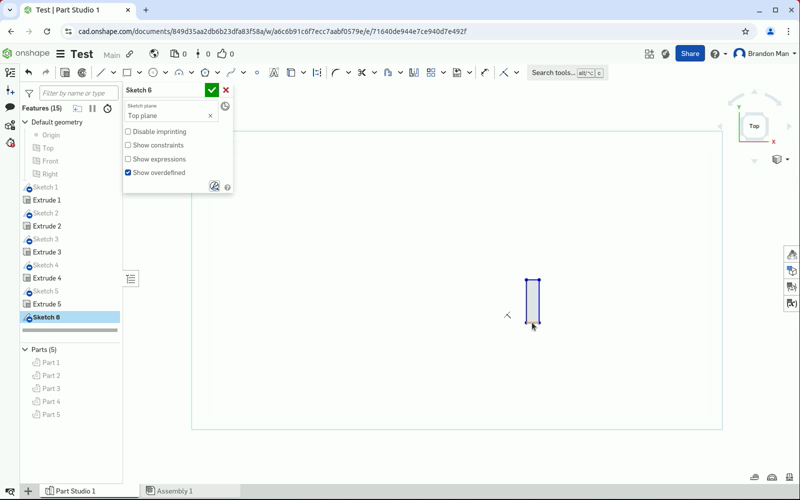
scroll(6)
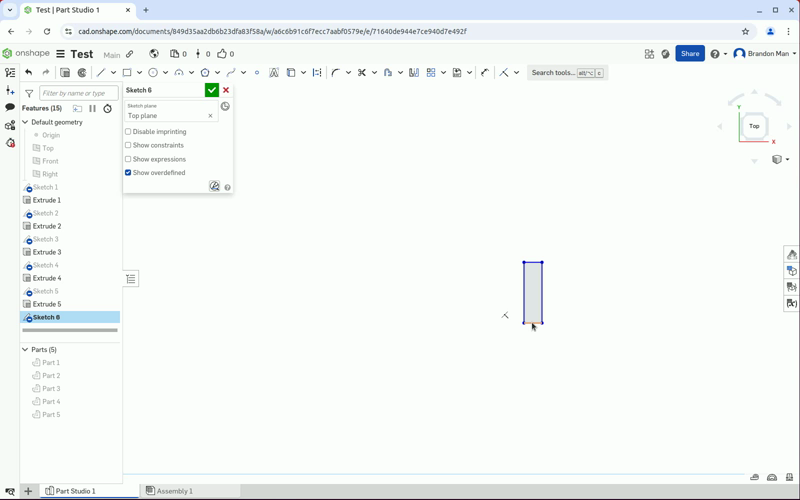
scroll(6)
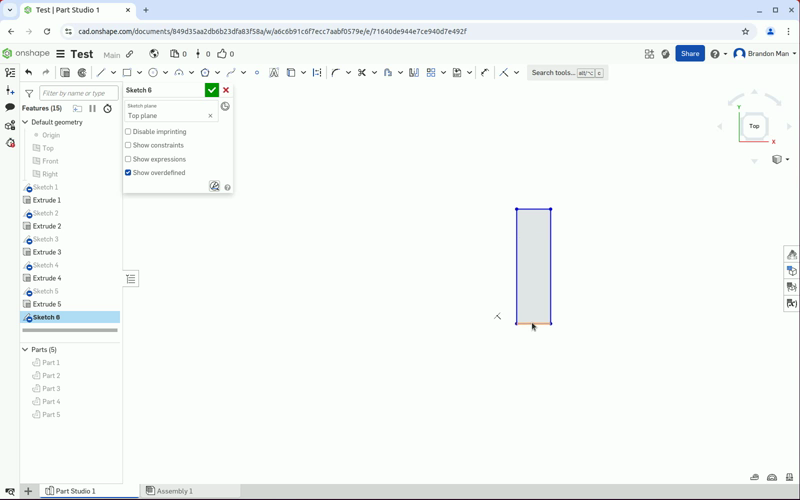
scroll(6)
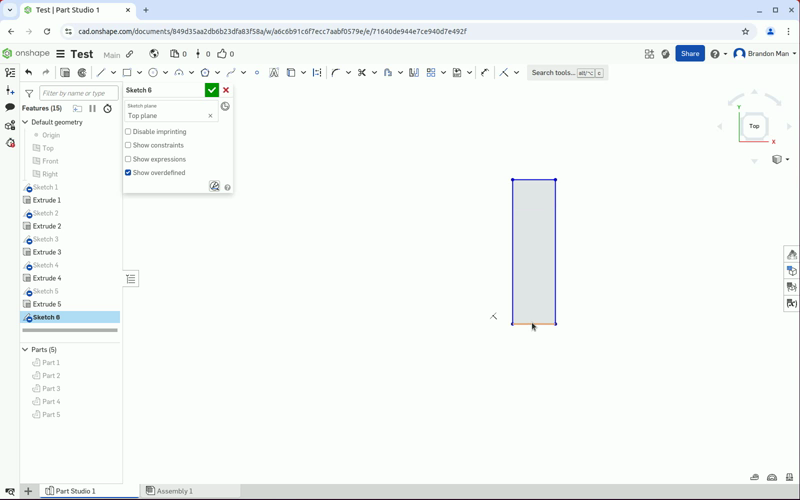
scroll(6)
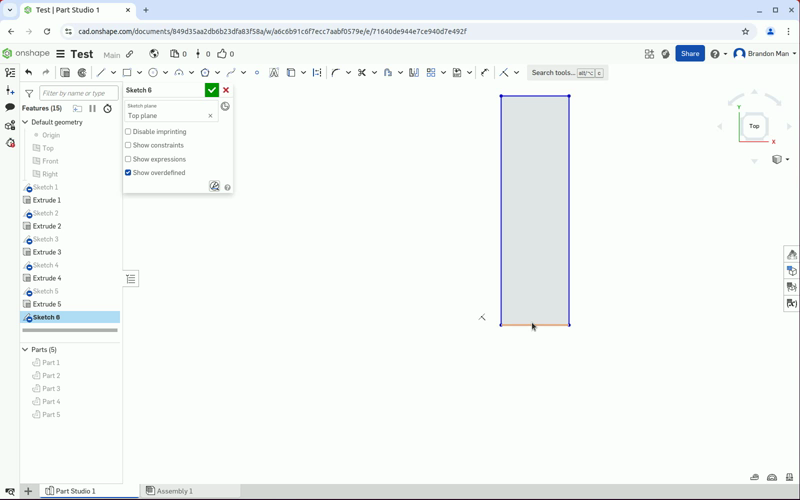
scroll(6)
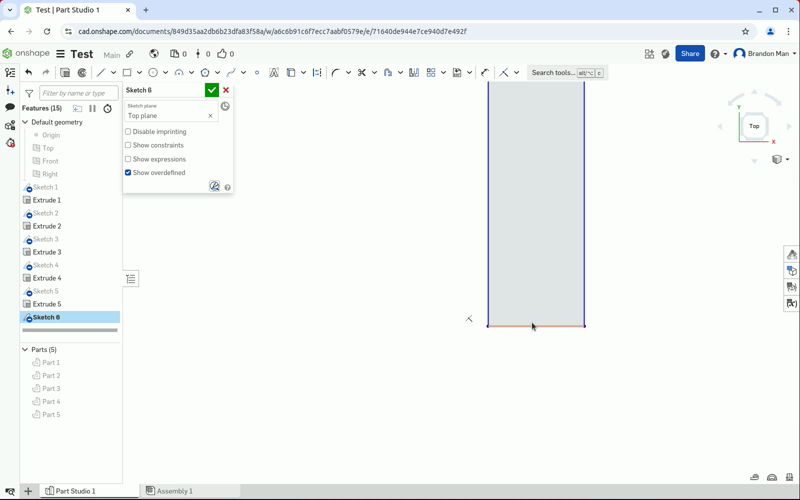
scroll(6)
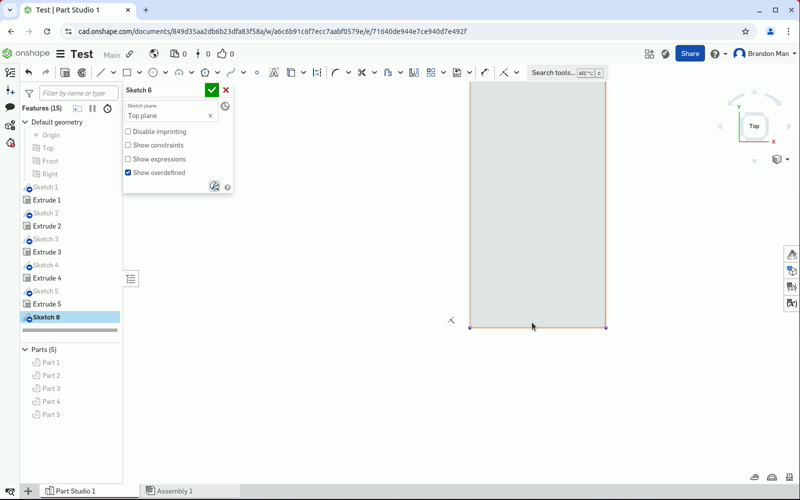
click(532, 322)
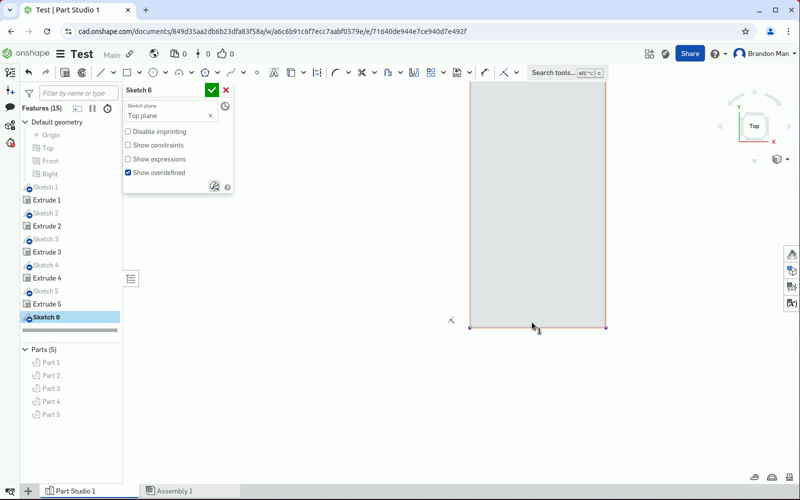
scroll(-6)
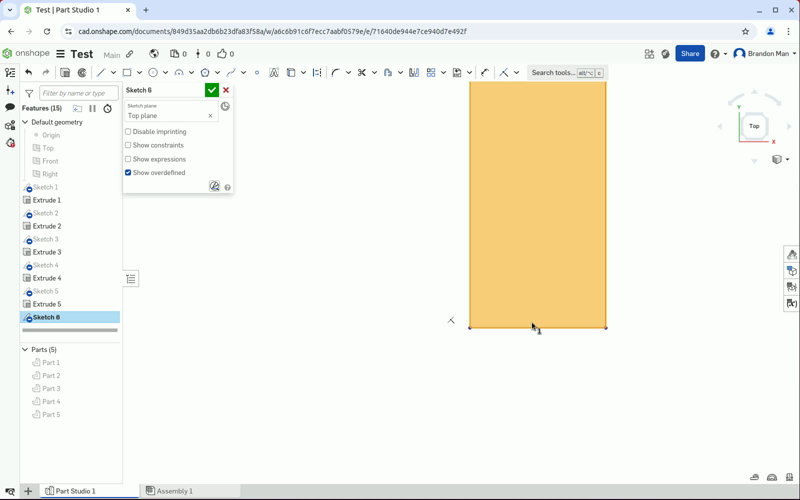
scroll(-6)
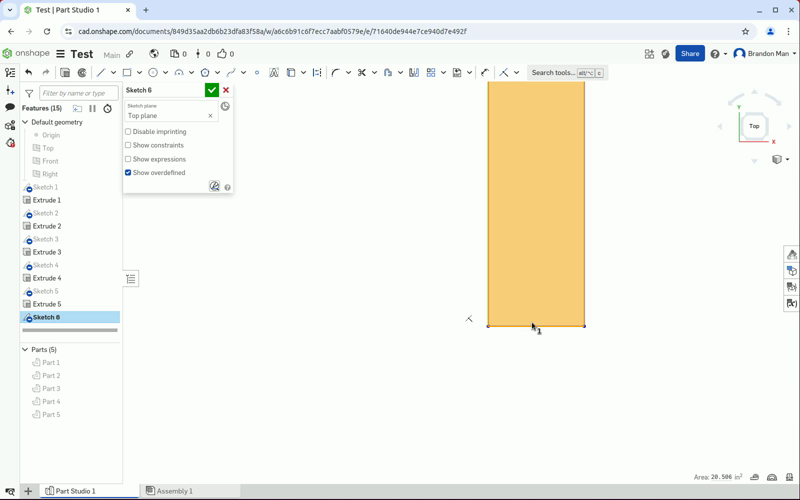
scroll(-6)
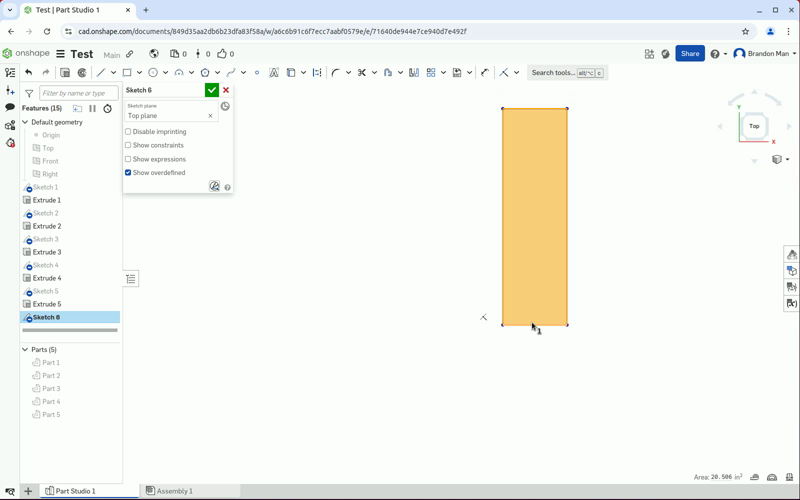
scroll(-6)
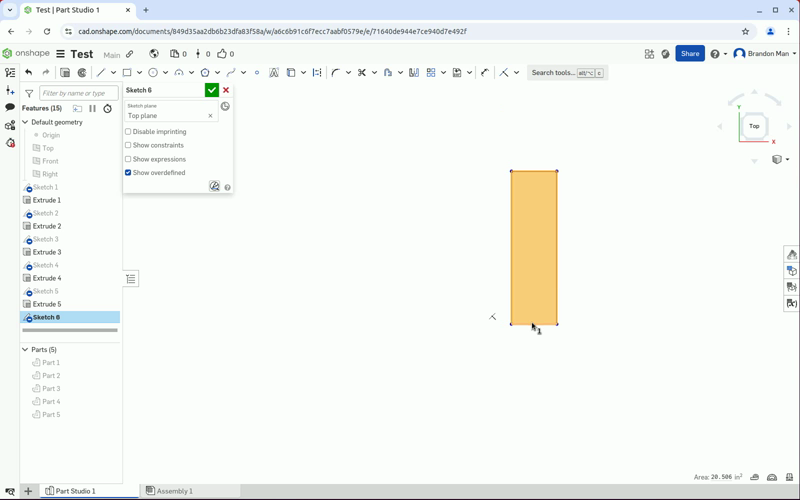
scroll(-6)
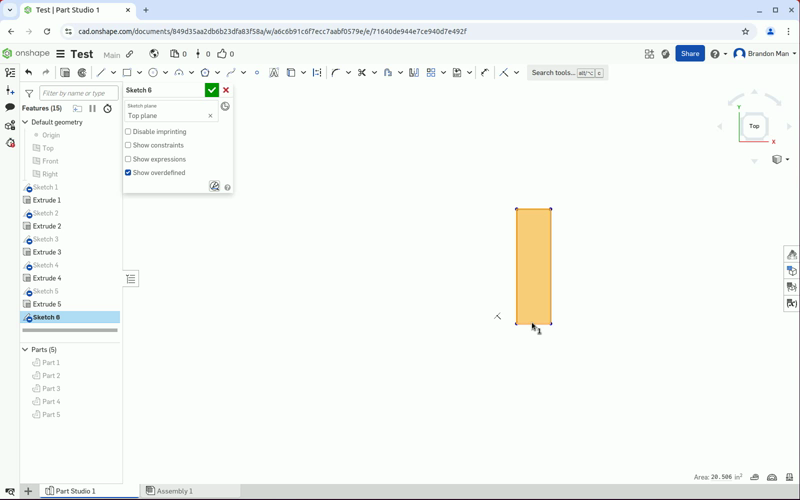
scroll(-6)
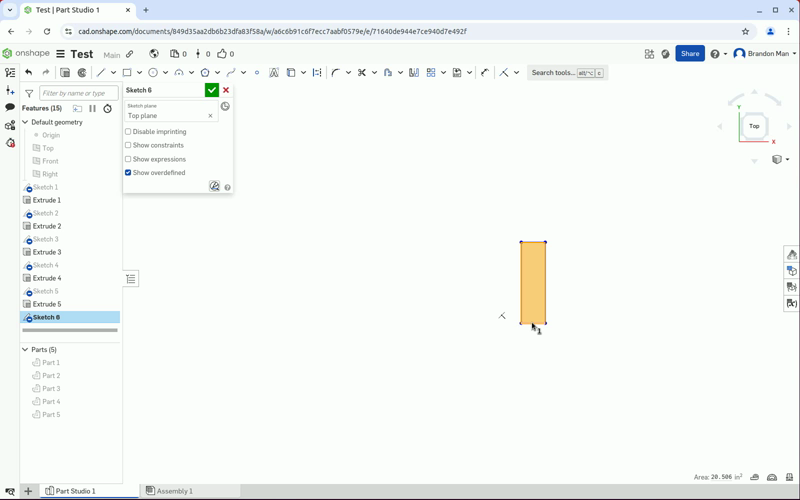
scroll(-6)
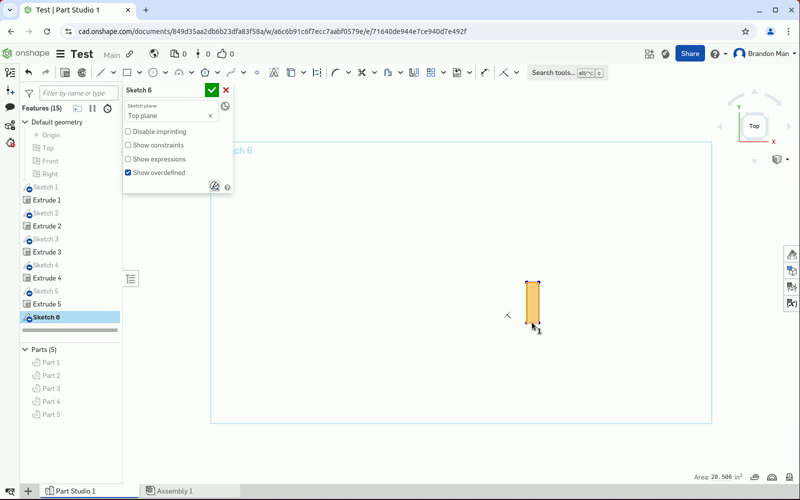
mouse_move(73, 352)
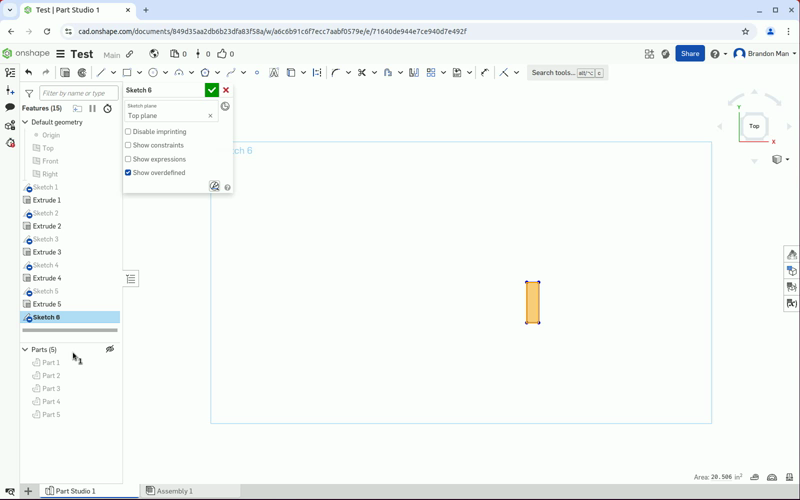
key(shift+y)
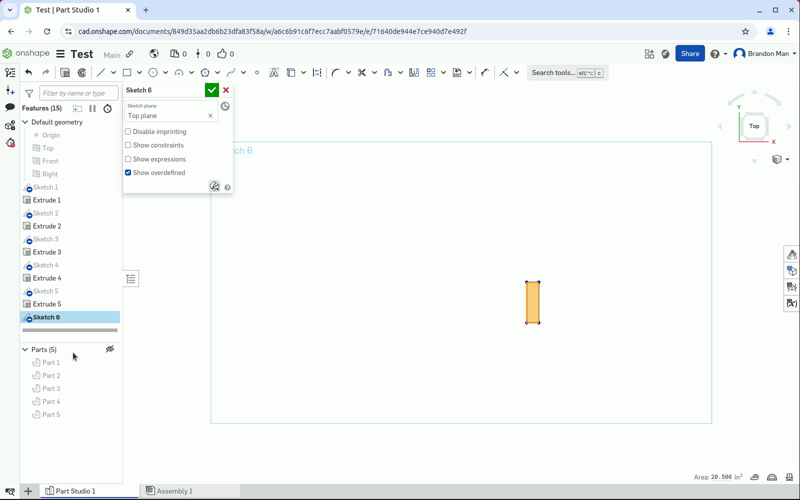
key(shift+e)
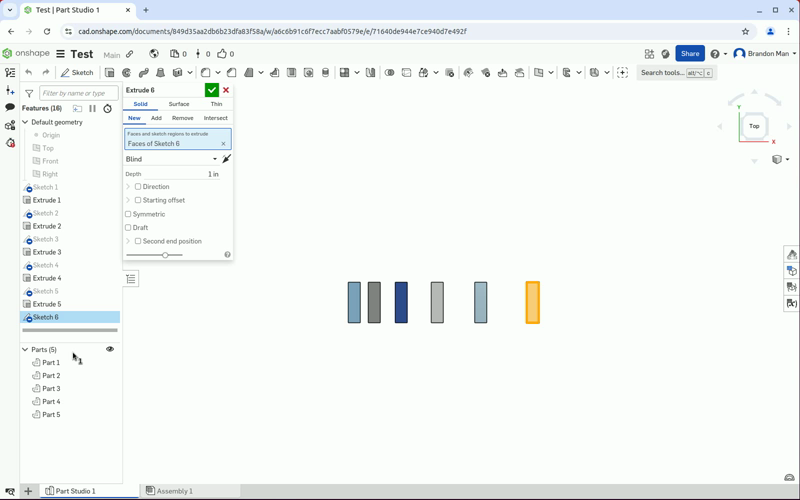
mouse_move(143, 106)
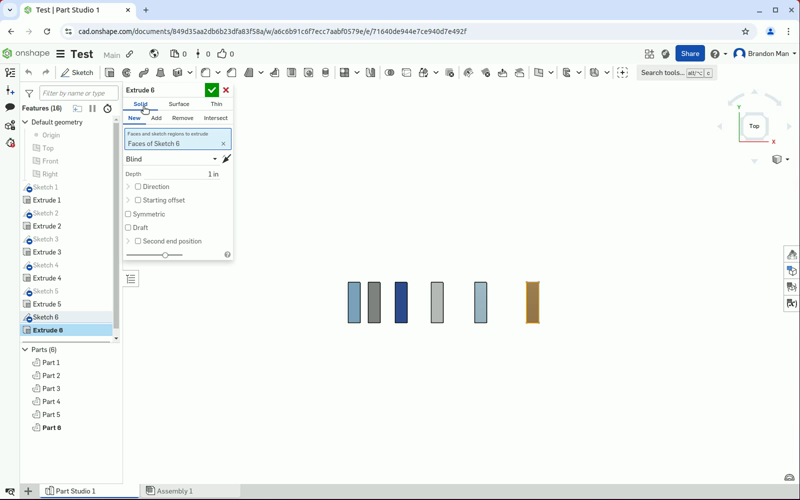
click(143, 106)
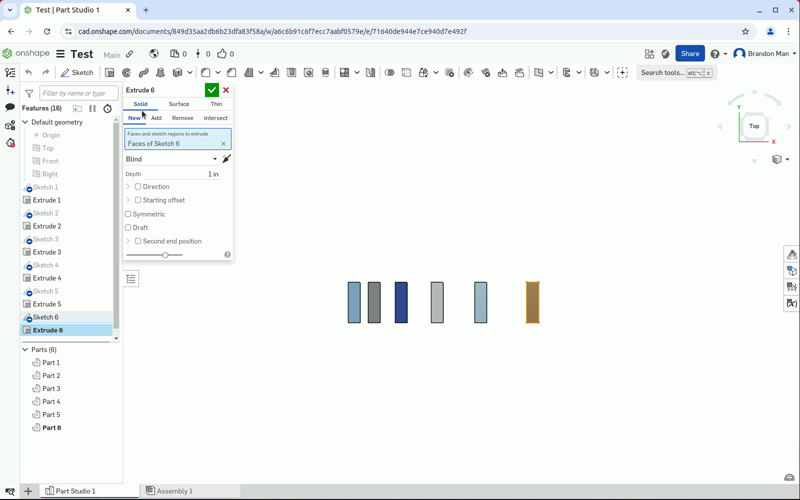
mouse_move(137, 120)
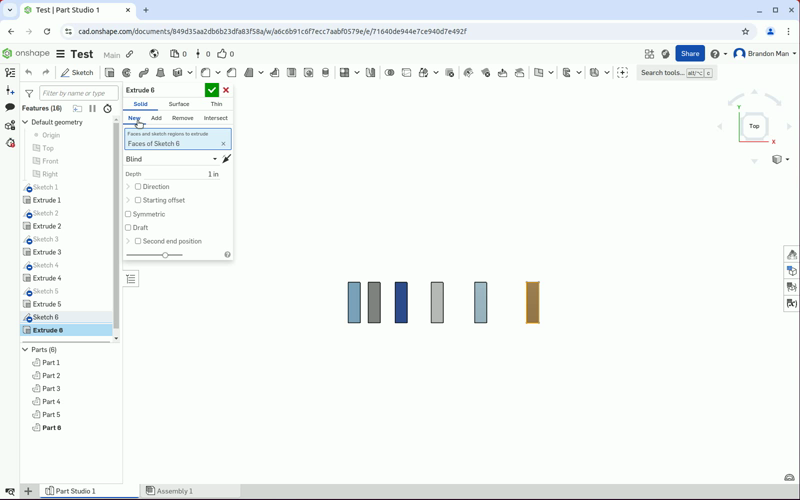
click(137, 120)
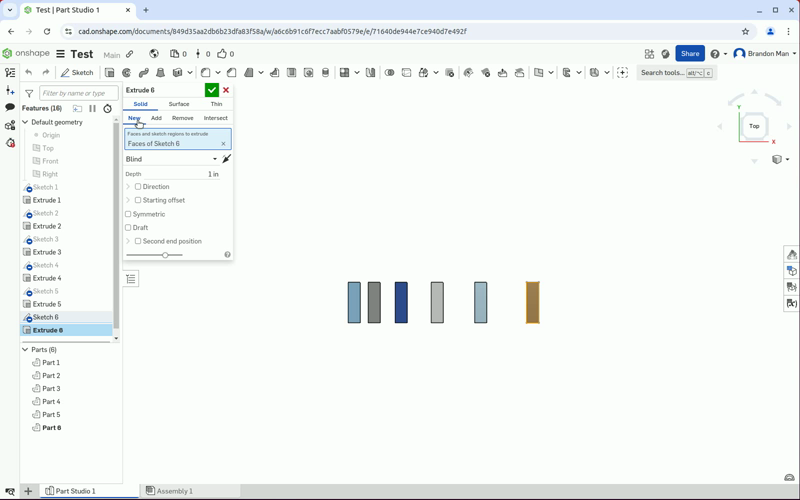
key(tab, 4)
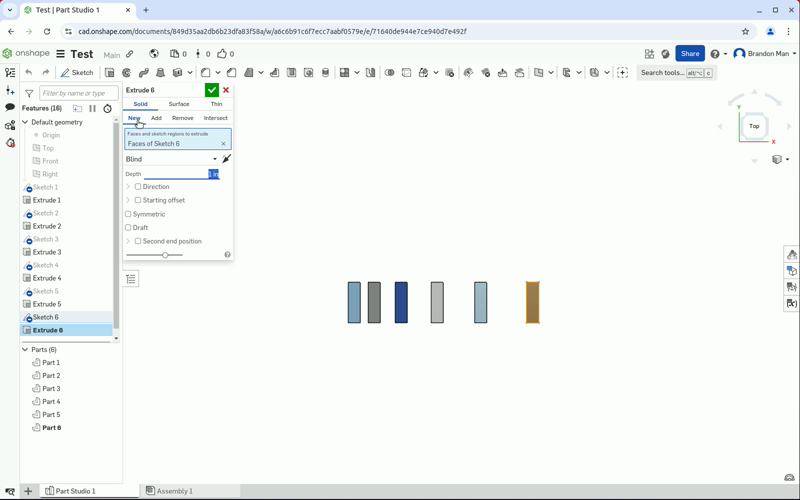
text(4.092)
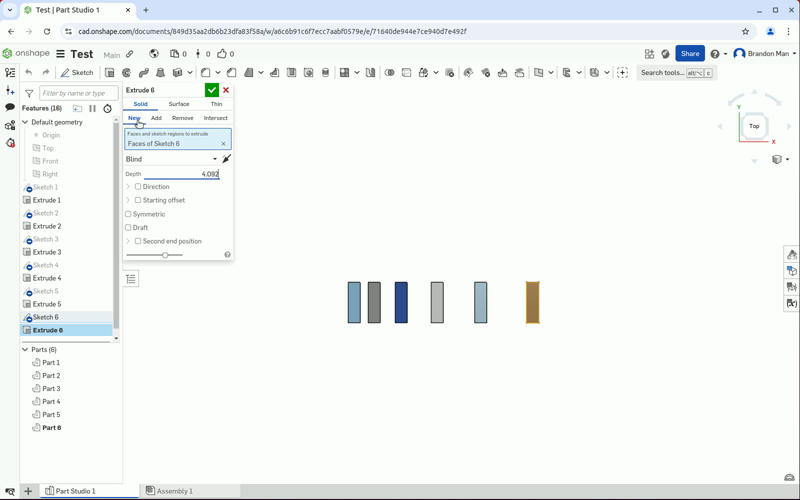
key(enter)
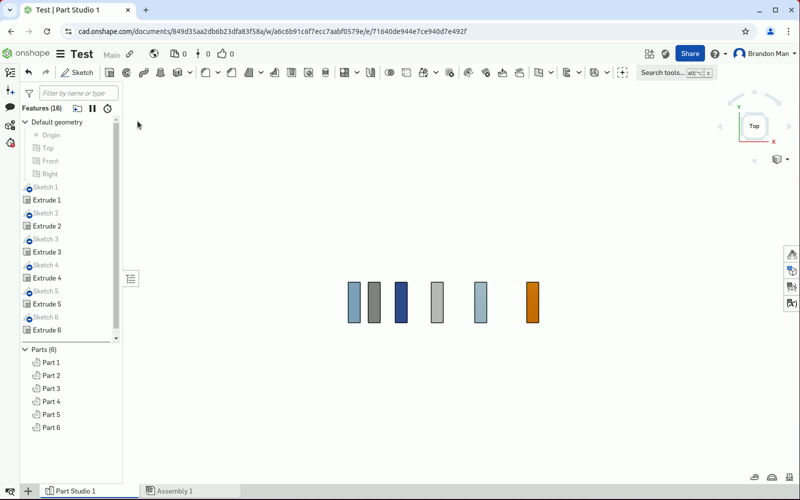
key(shift+h)
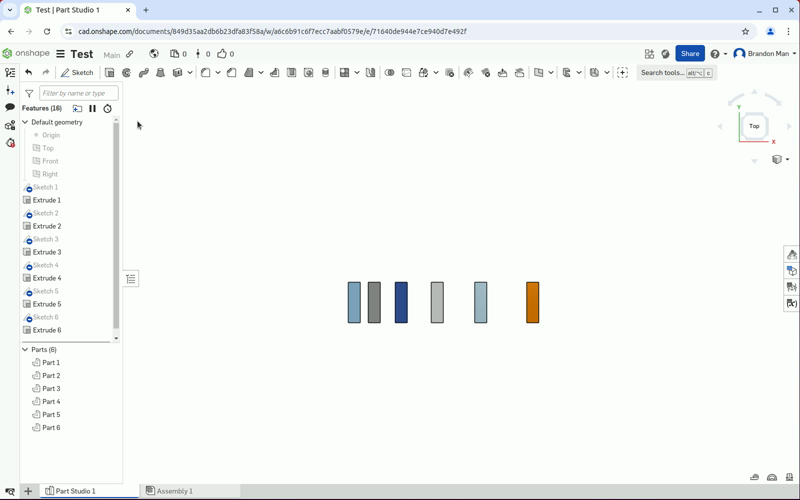
key(shift+h)
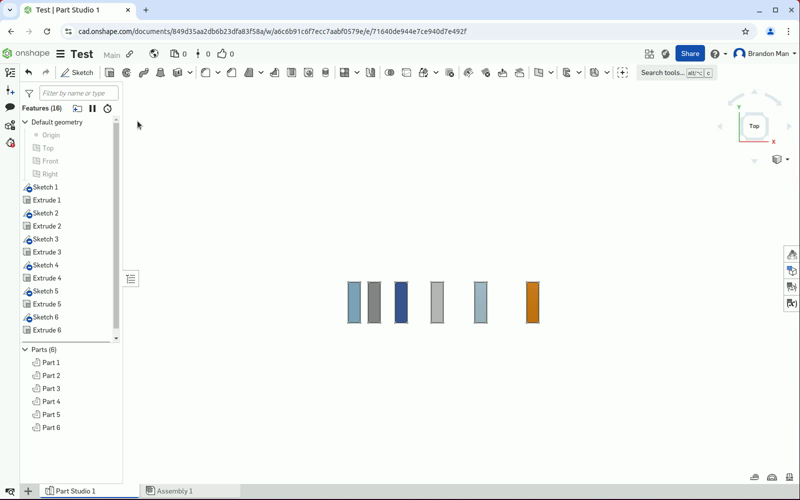
key(shift+7)
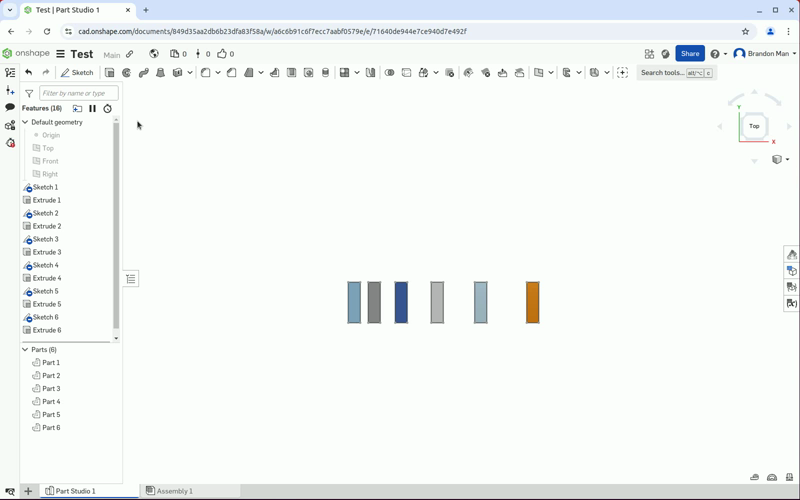
key(up, 3)
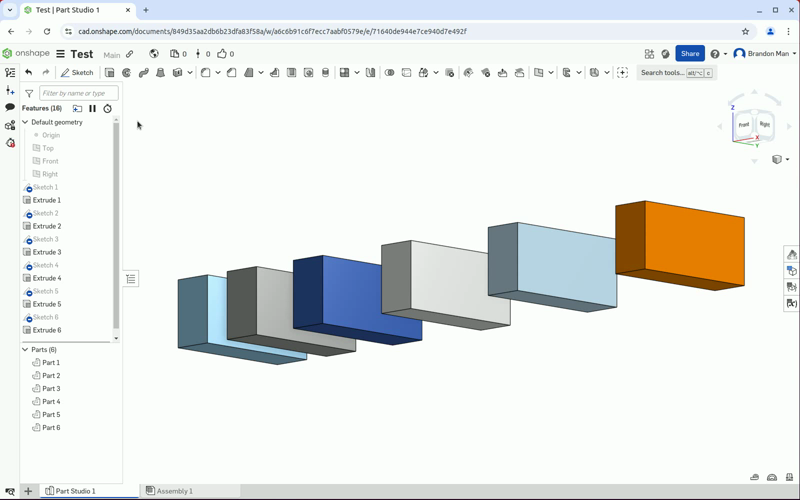
key(left, 3)
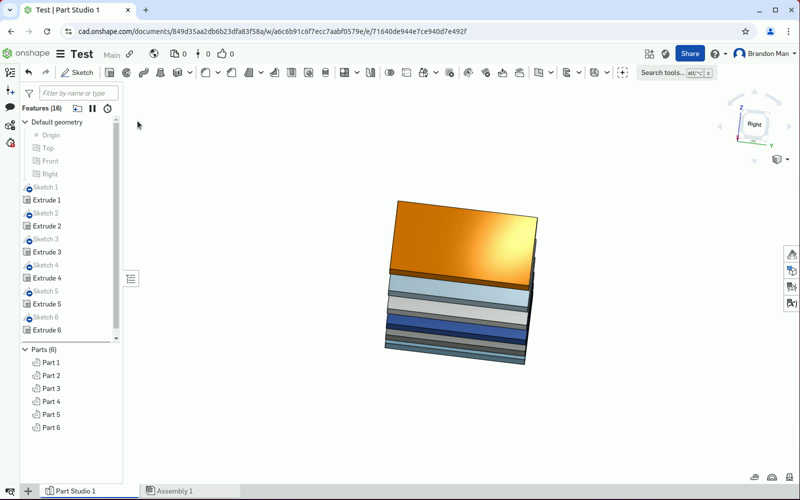
key(right, 3)
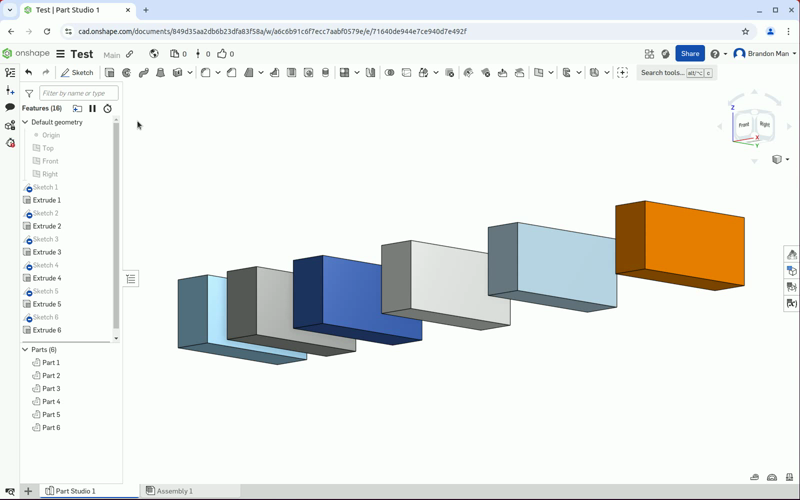
key(down, 3)
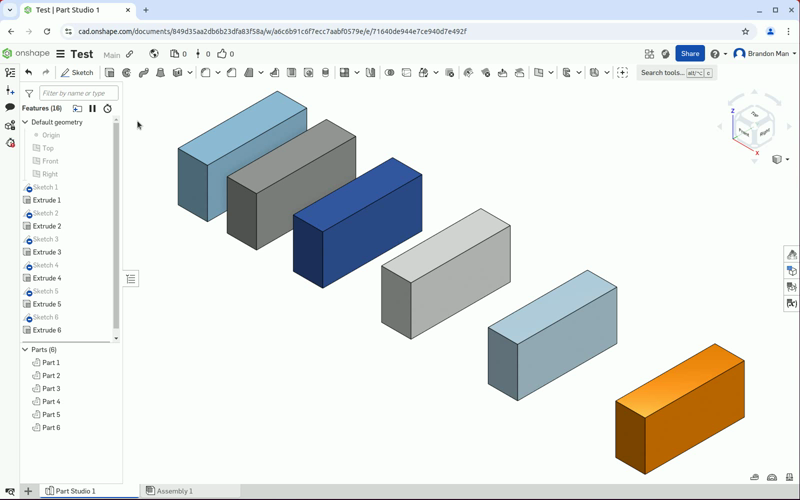
mouse_move(69, 189)
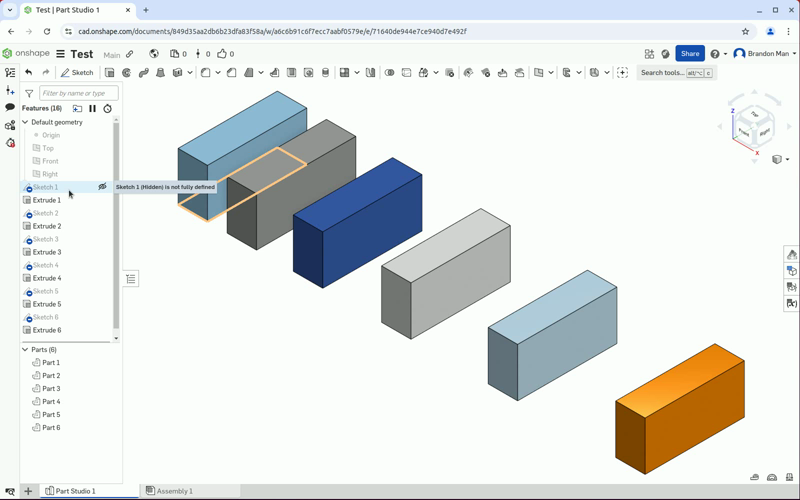
click(69, 189)